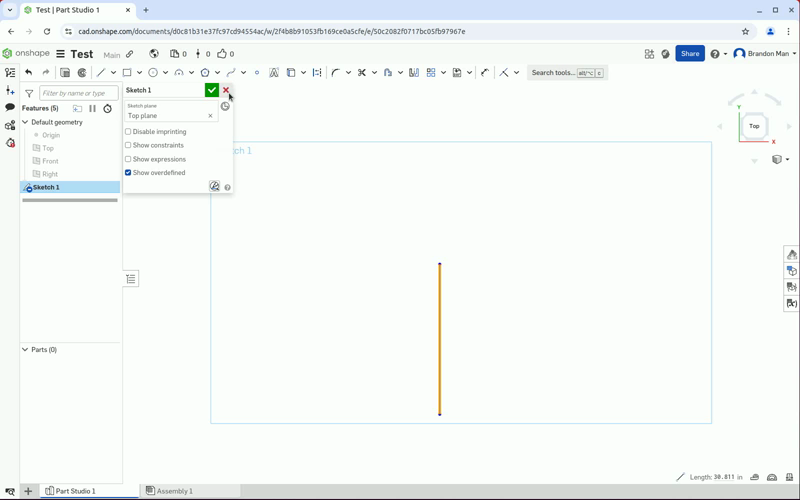
key(shift+h)
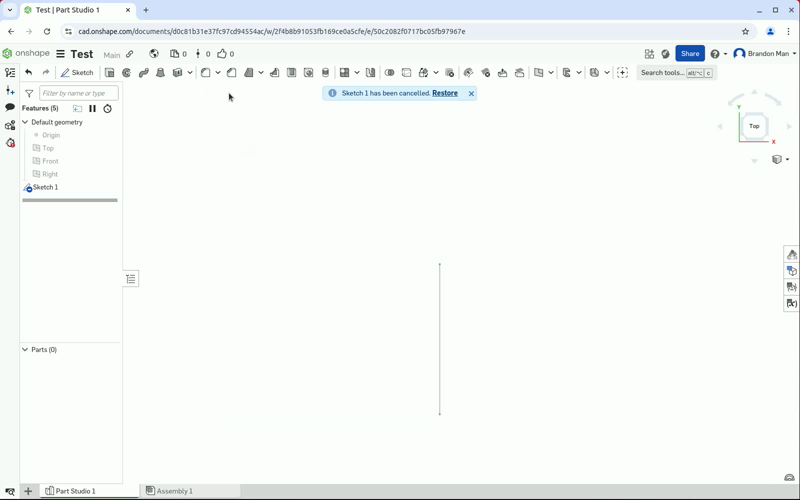
key(shift+s)
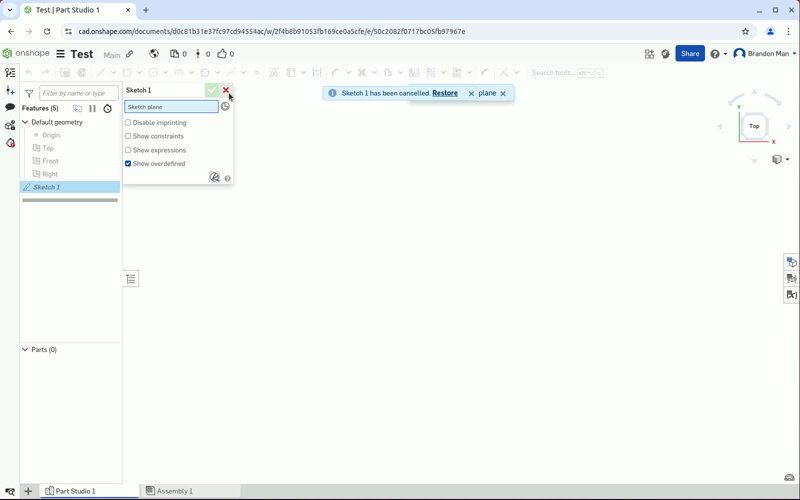
mouse_move(73, 150)
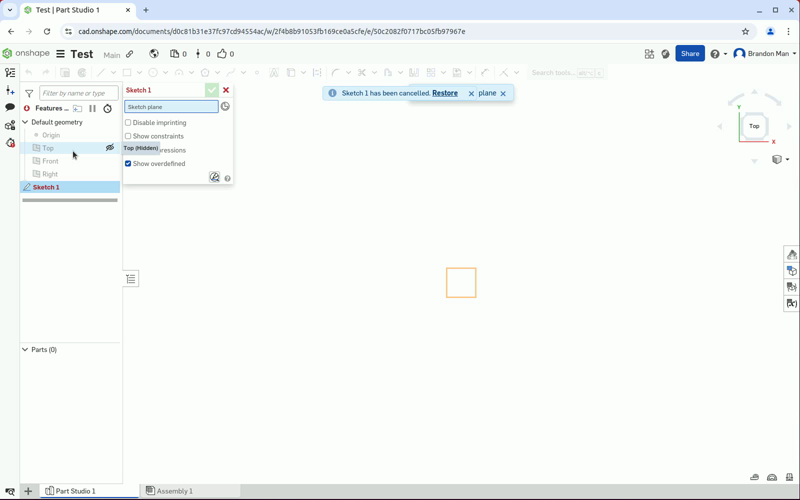
click(73, 150)
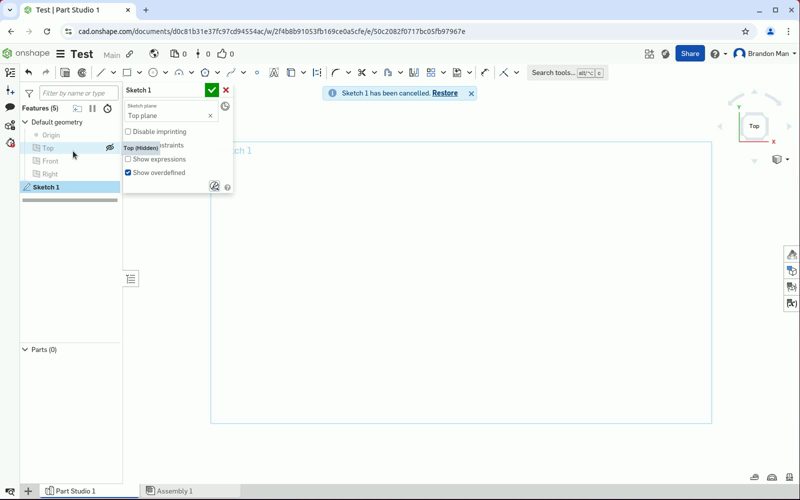
mouse_move(73, 352)
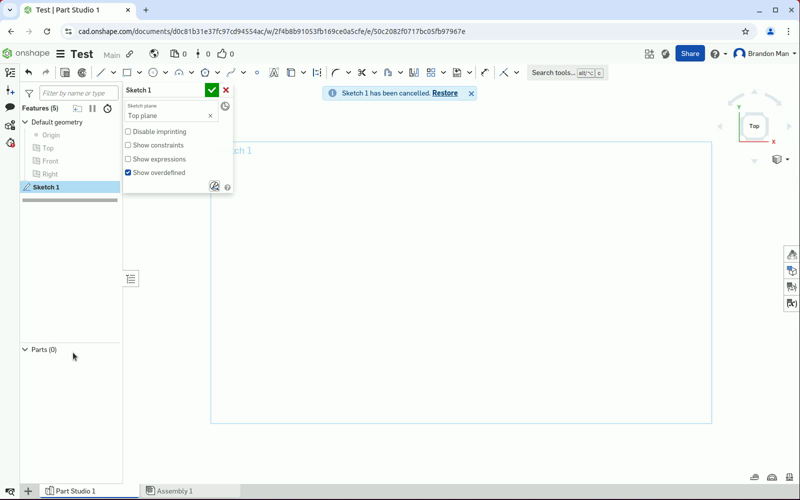
key(y)
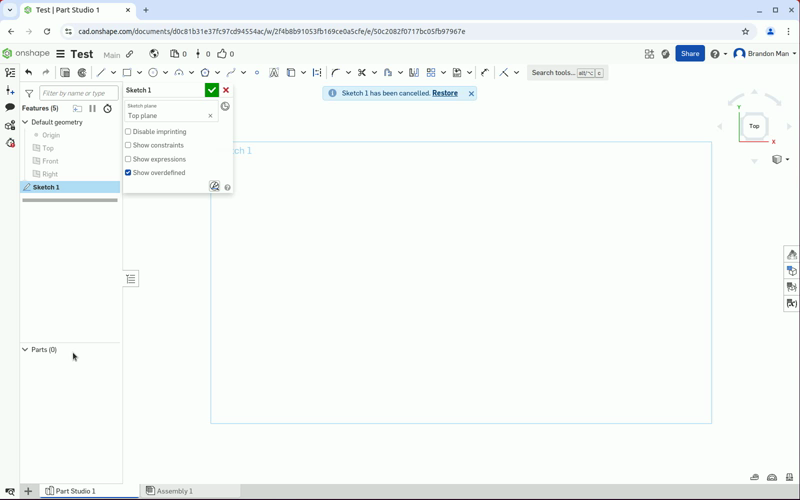
key(l)
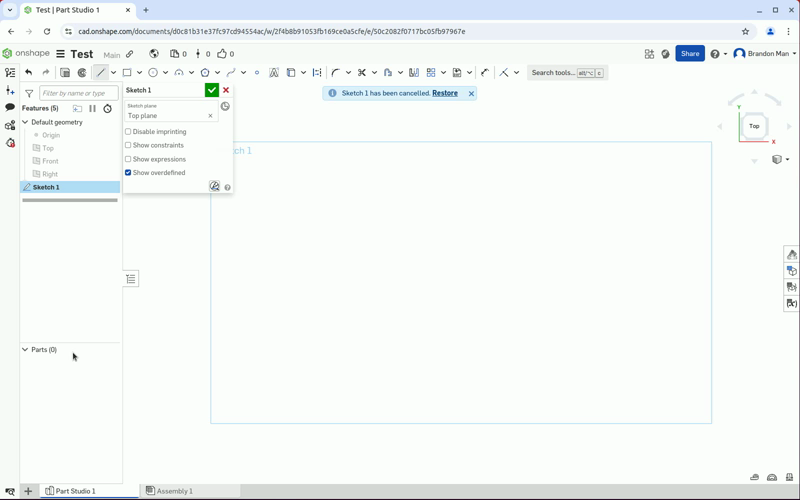
key_down(shift)
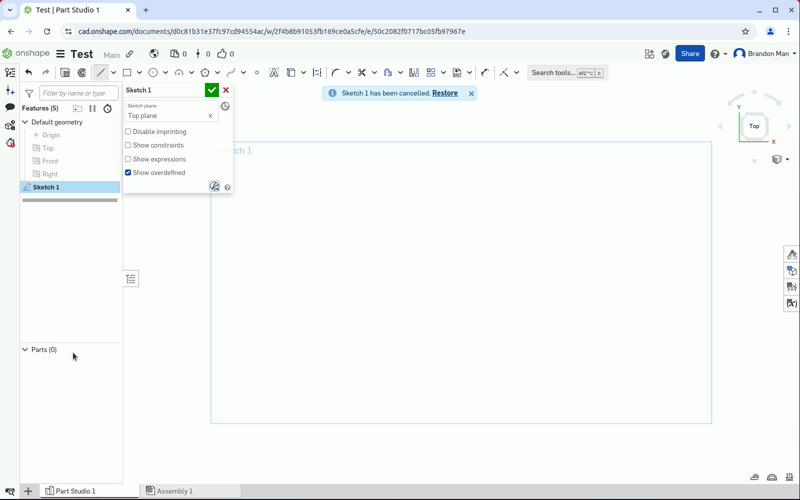
mouse_move(416, 395)
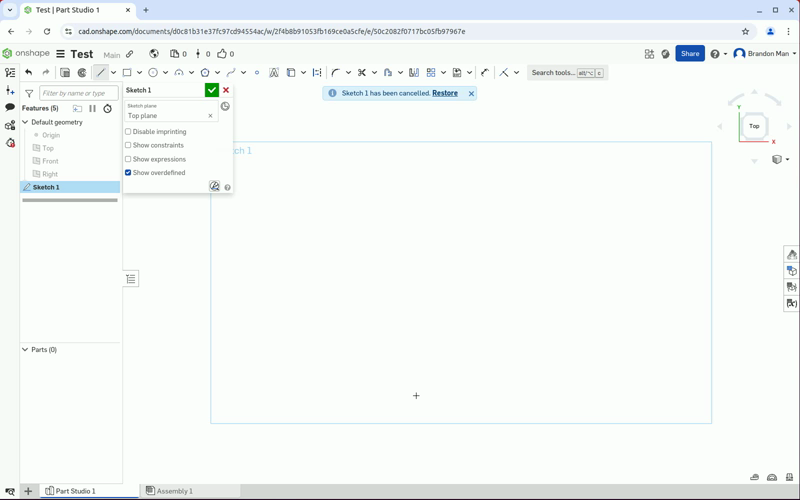
click(416, 395)
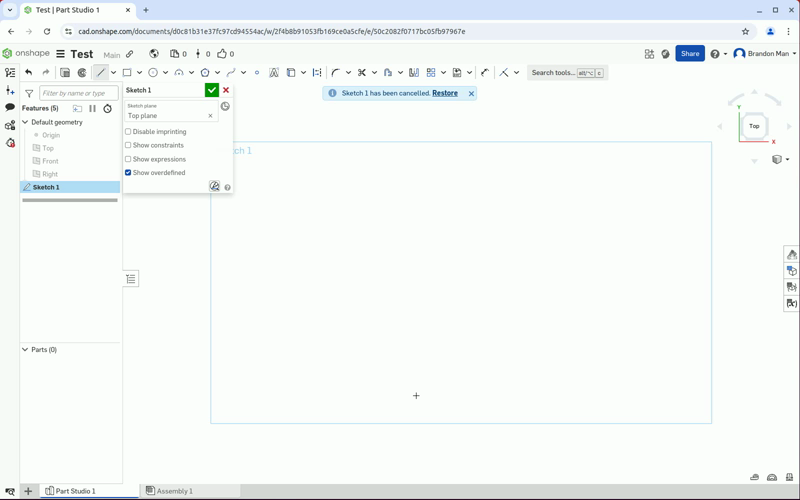
key_up(shift)
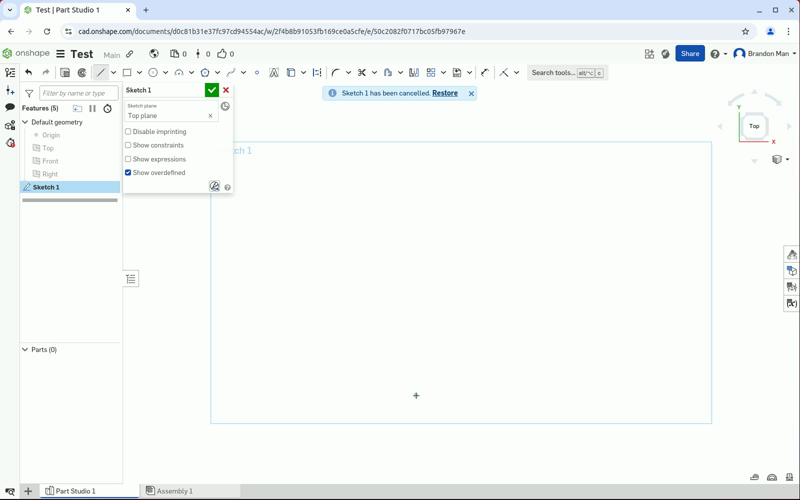
key_down(shift)
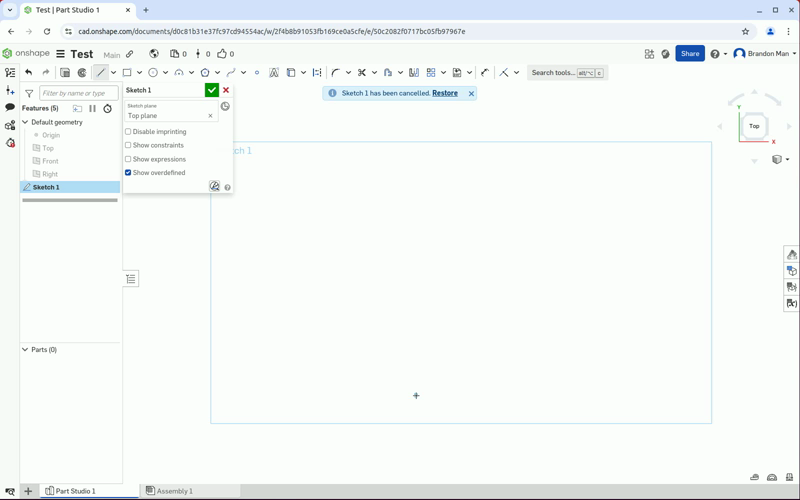
mouse_move(446, 395)
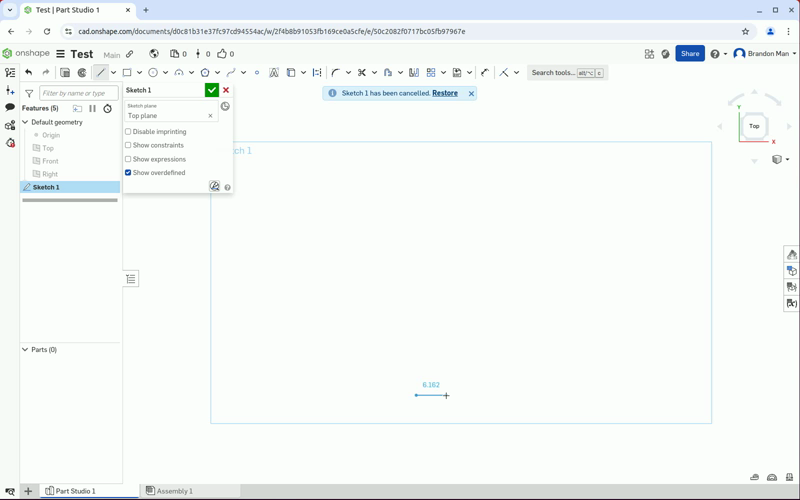
mouse_move(461, 395)
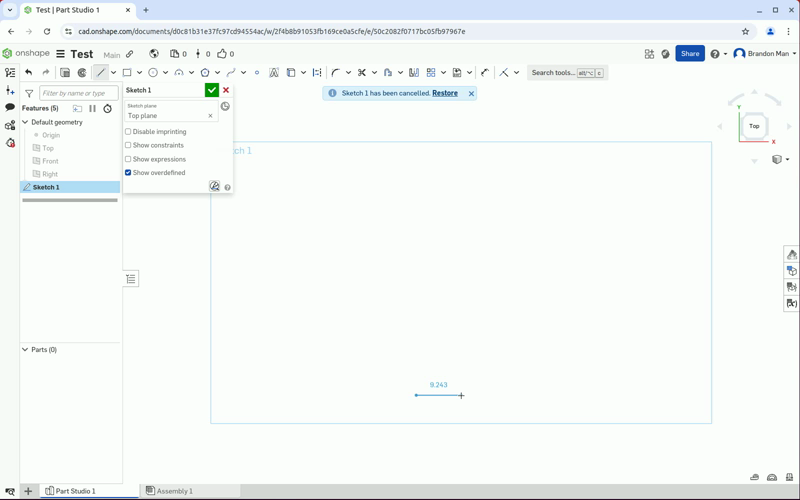
click(461, 395)
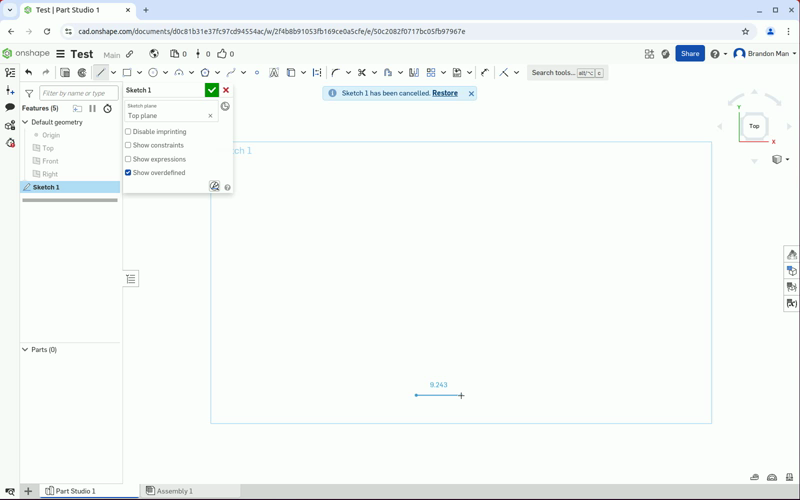
key_up(shift)
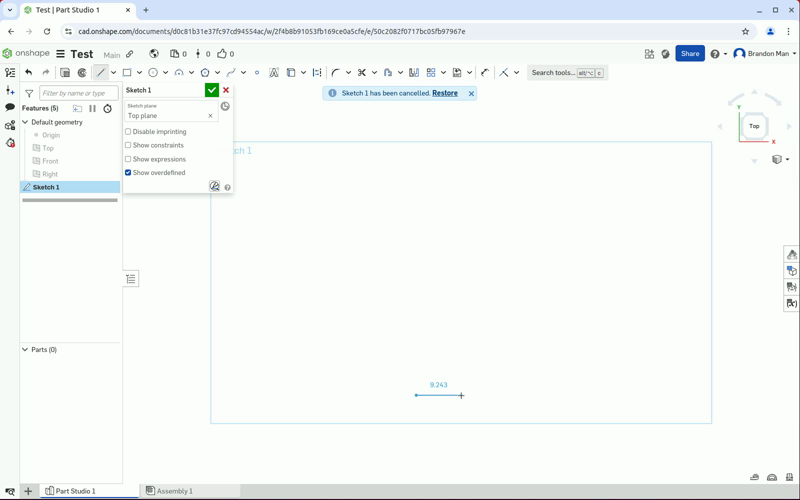
key_down(shift)
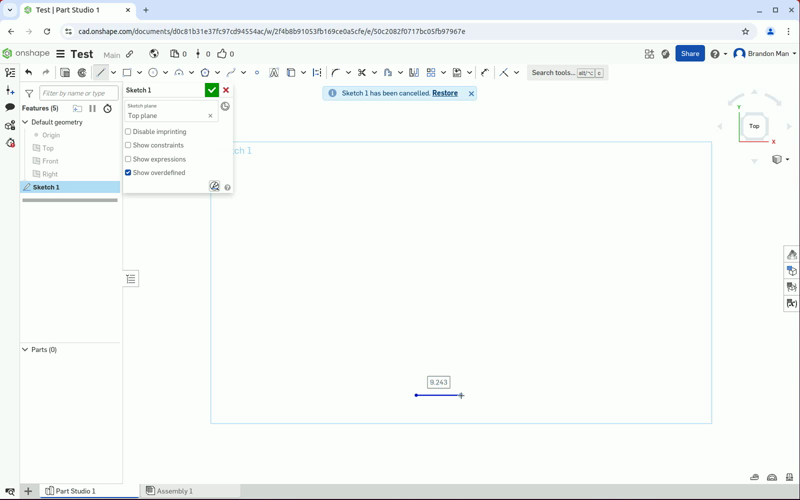
mouse_move(491, 395)
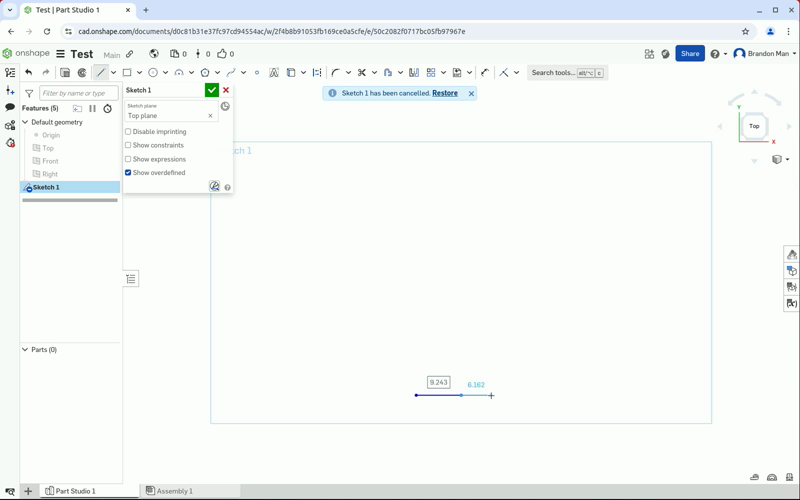
mouse_move(505, 395)
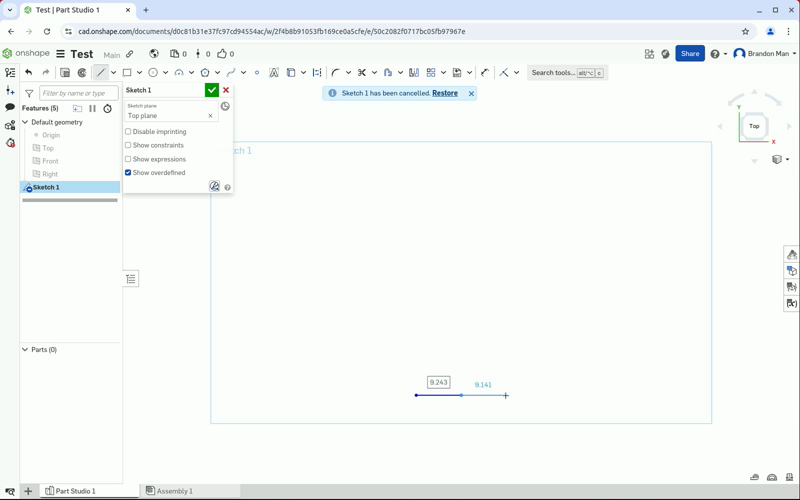
click(505, 395)
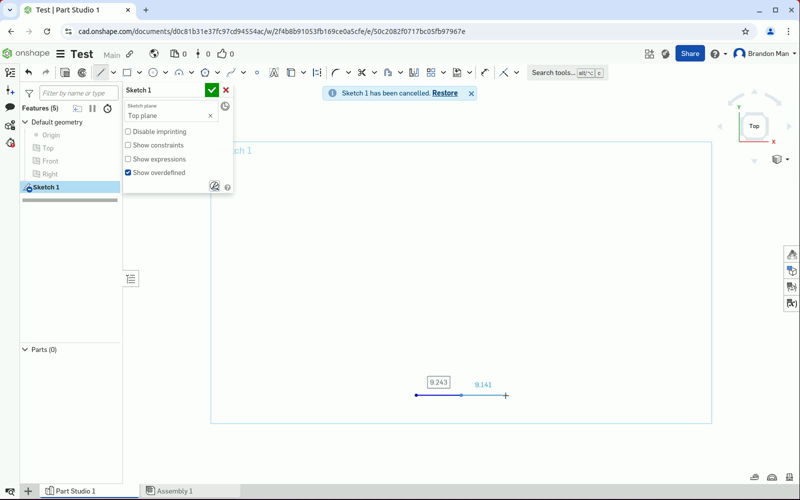
key_up(shift)
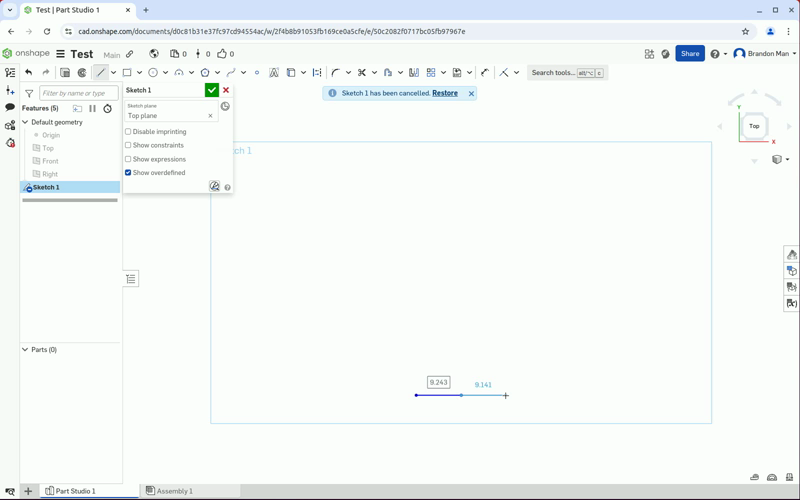
key_down(shift)
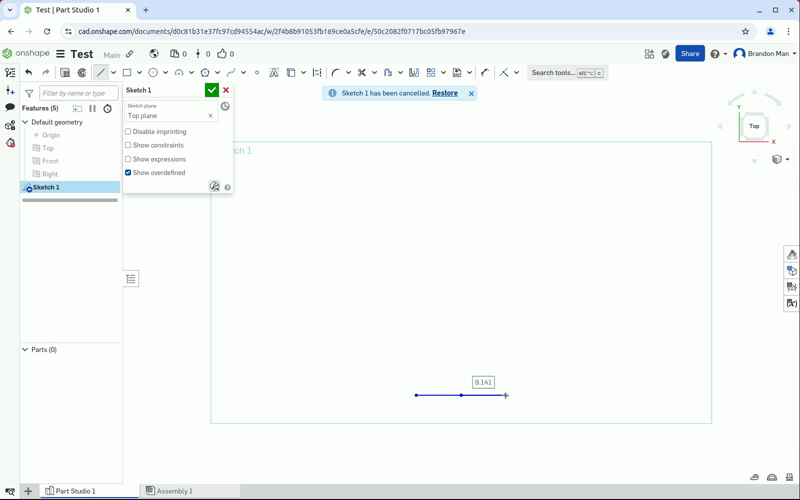
mouse_move(535, 395)
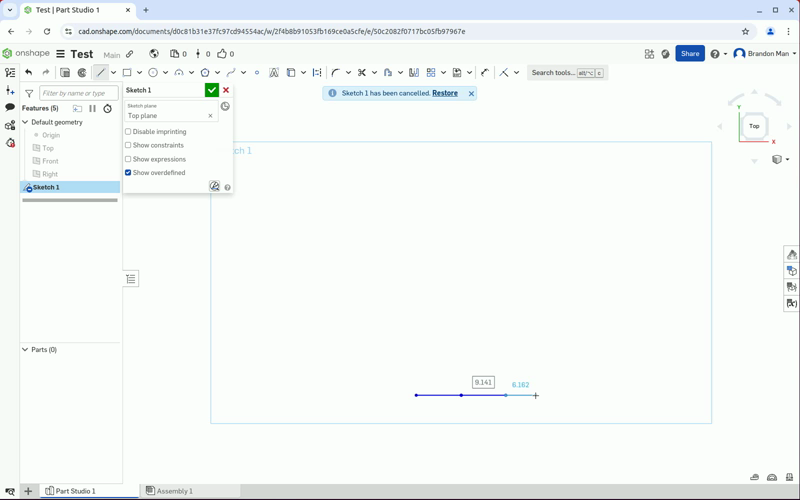
mouse_move(505, 369)
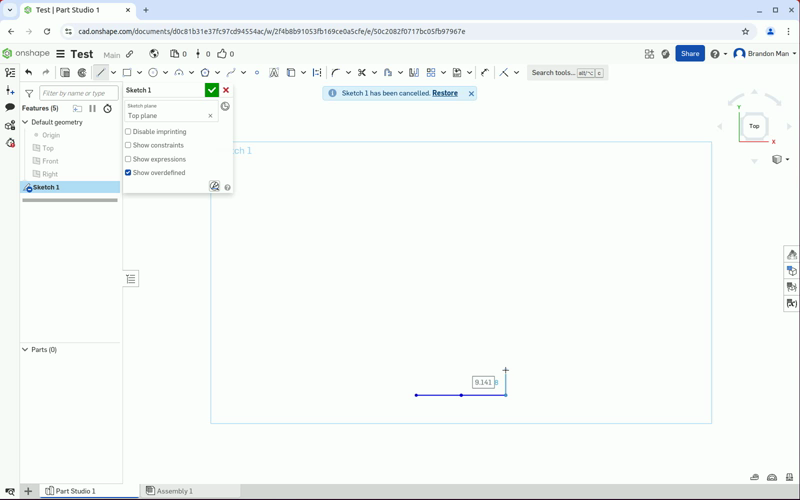
click(505, 369)
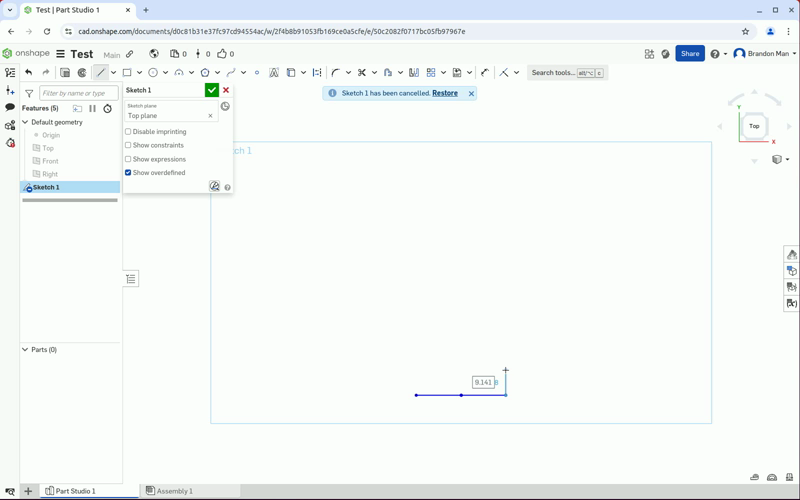
key_up(shift)
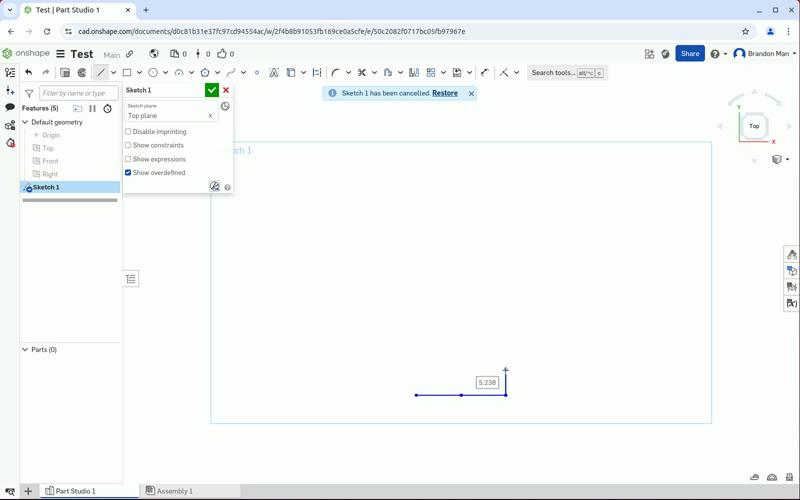
key_down(shift)
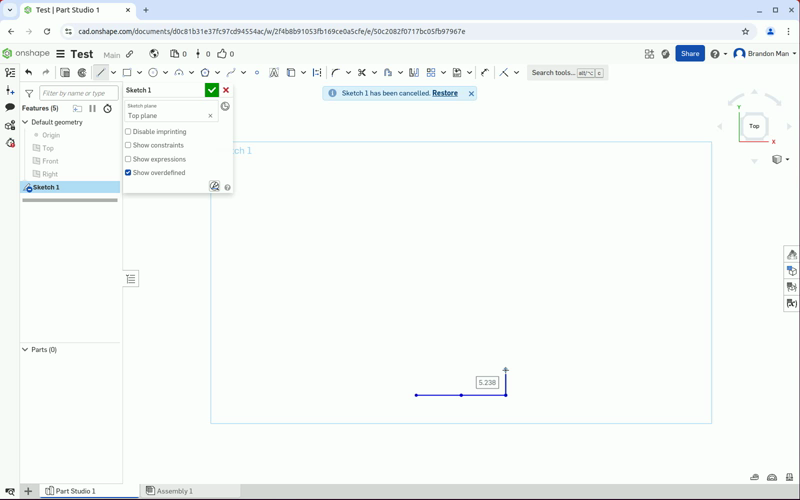
mouse_move(535, 369)
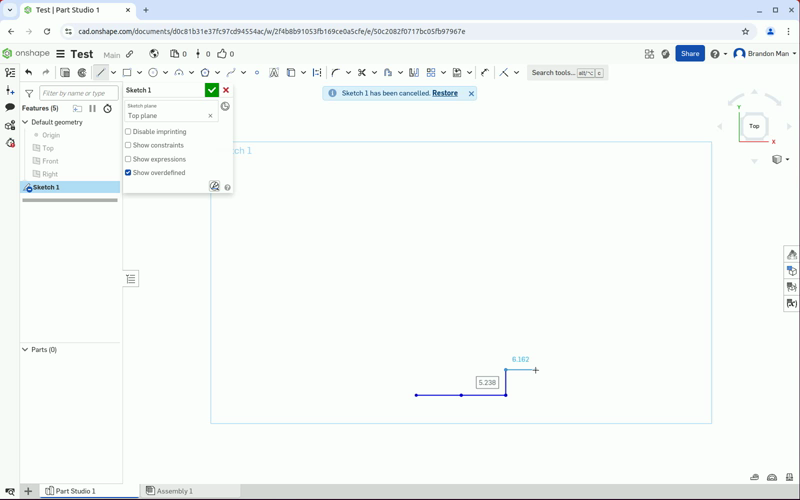
mouse_move(461, 369)
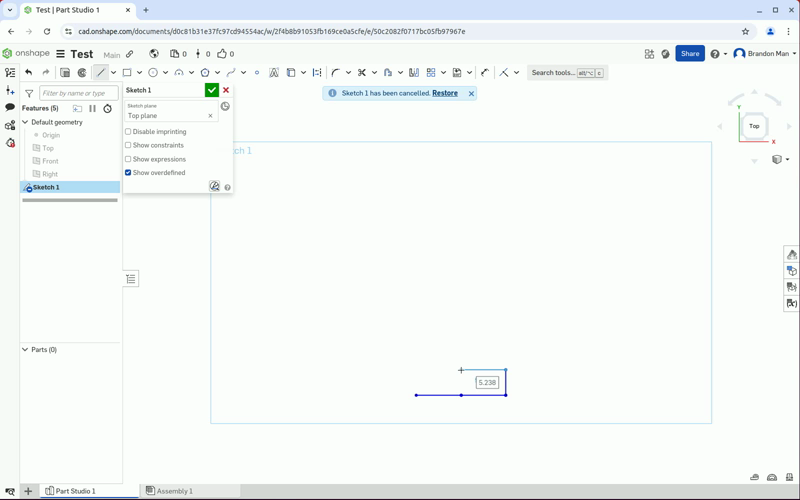
click(461, 369)
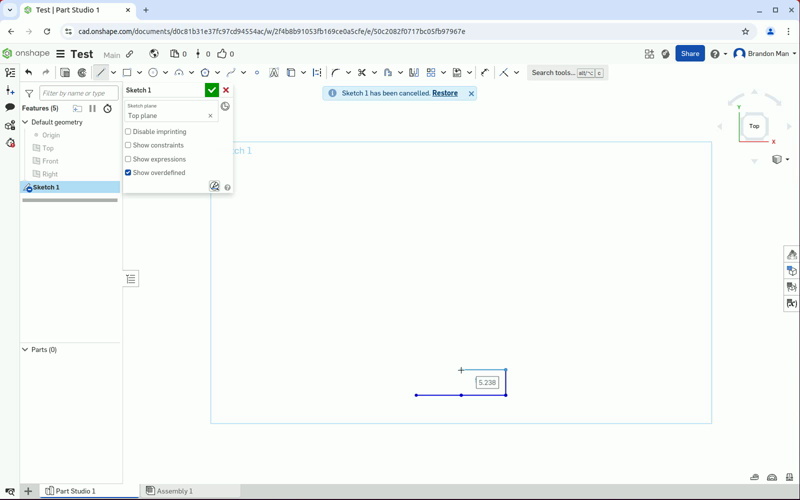
key_up(shift)
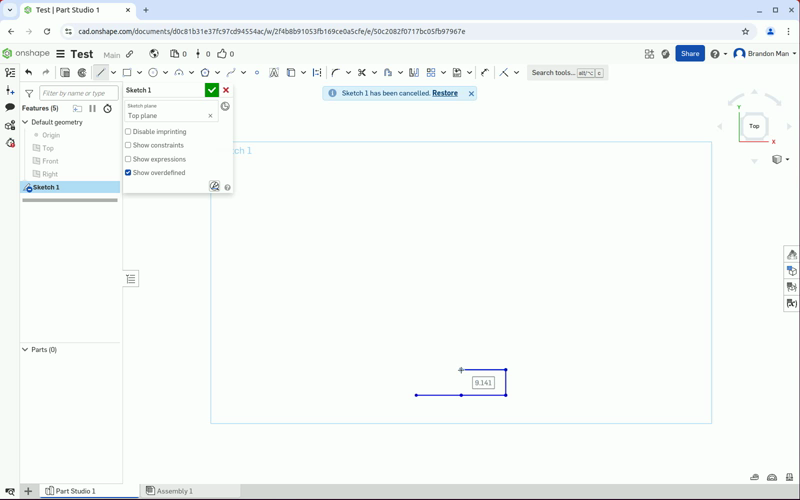
key_down(shift)
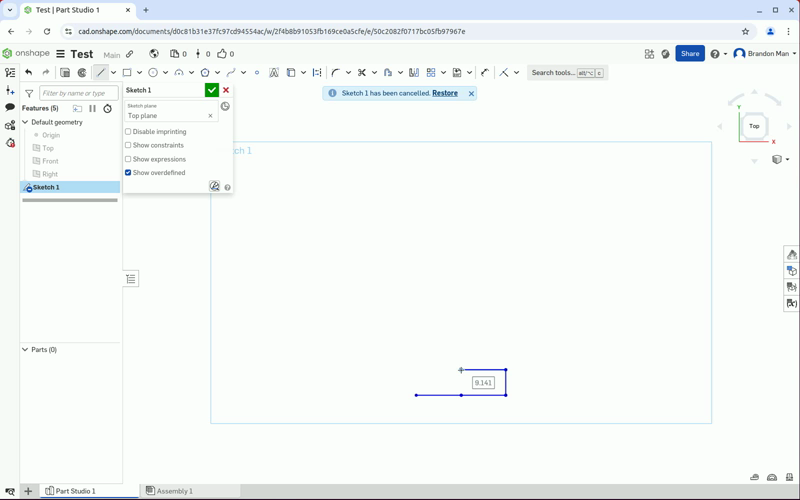
mouse_move(491, 369)
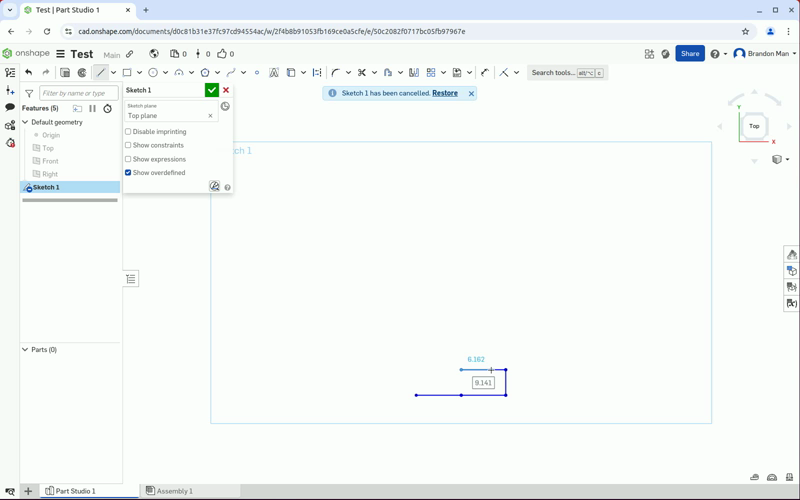
mouse_move(416, 369)
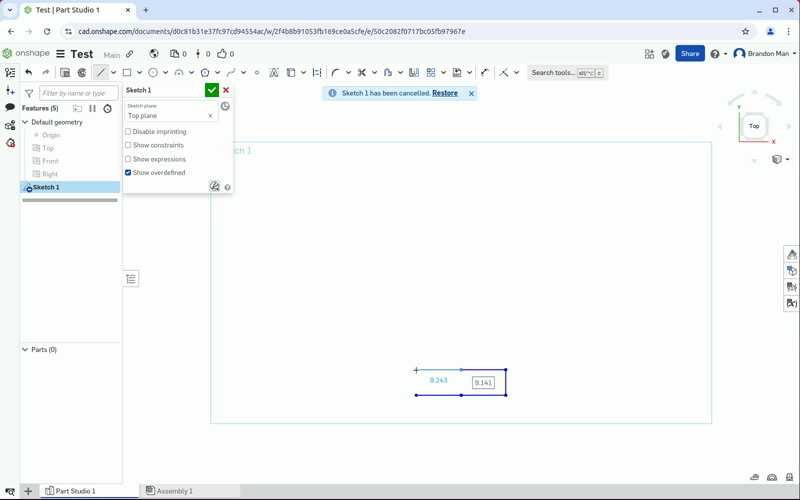
click(416, 369)
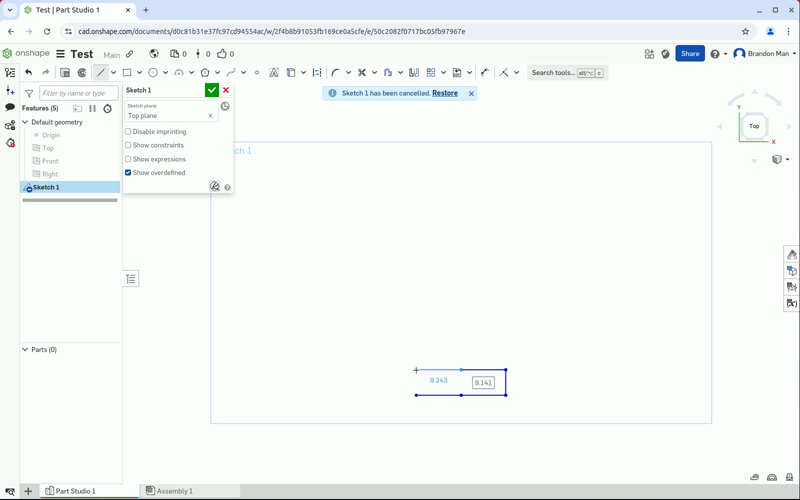
key_up(shift)
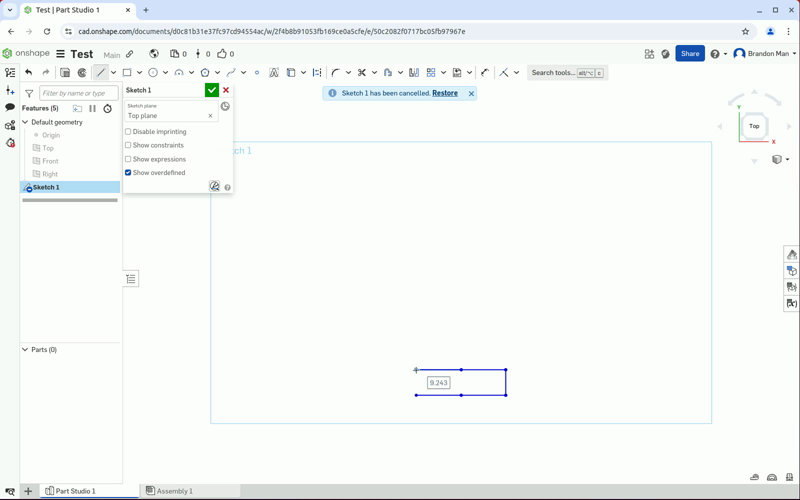
mouse_move(446, 369)
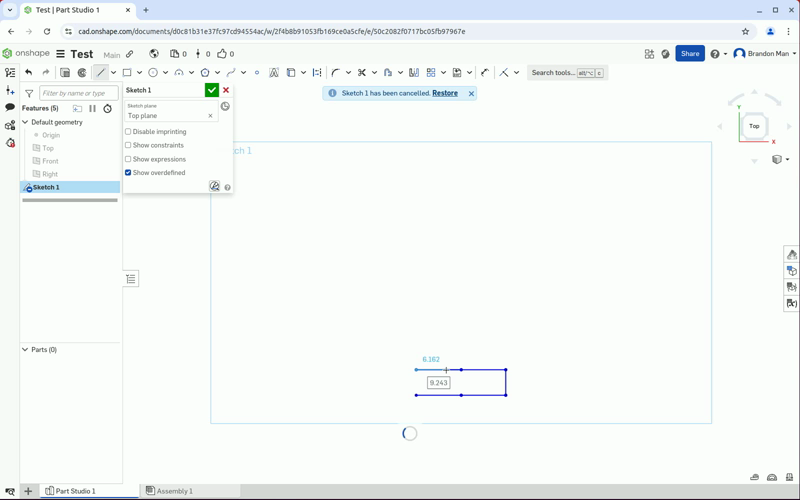
key_down(shift)
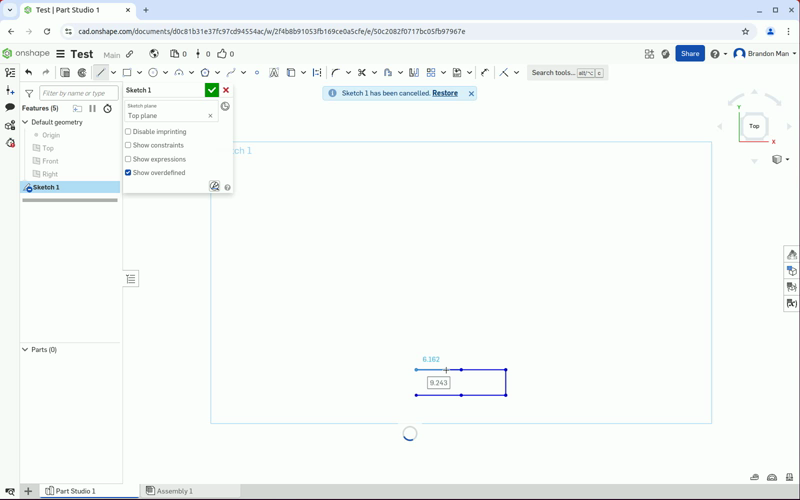
mouse_move(416, 395)
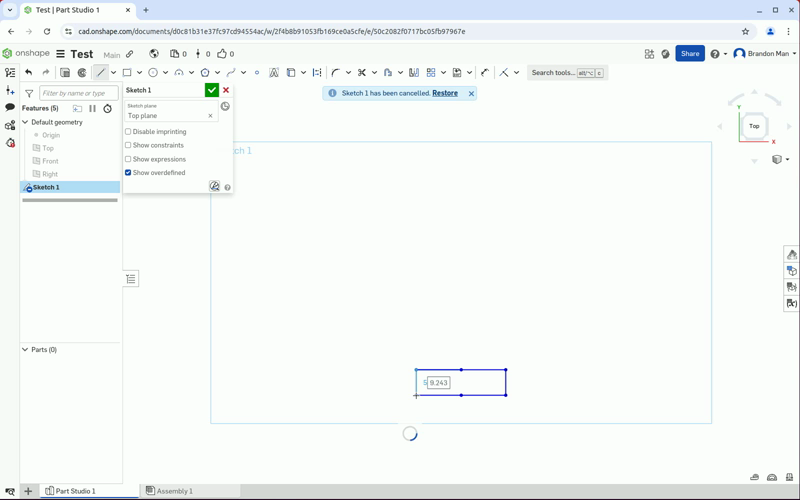
key_up(shift)
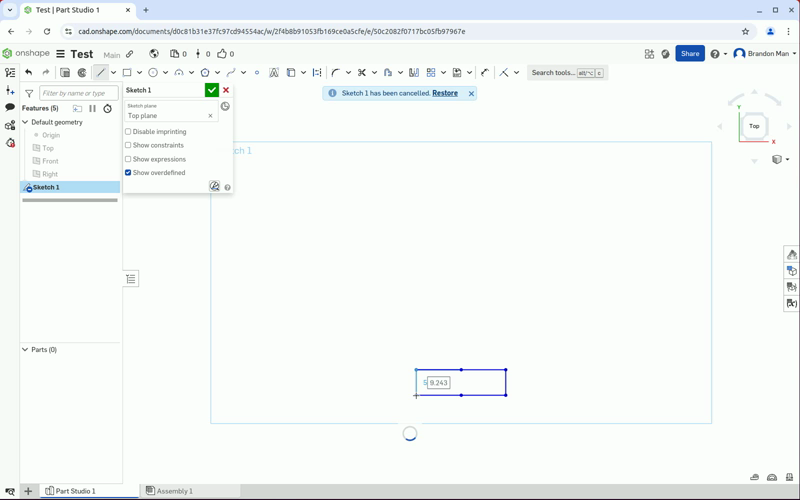
click(416, 395)
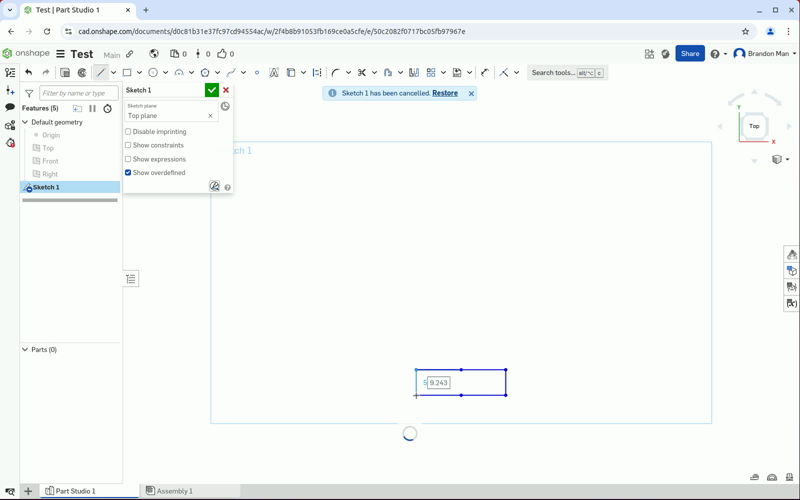
key(esc)
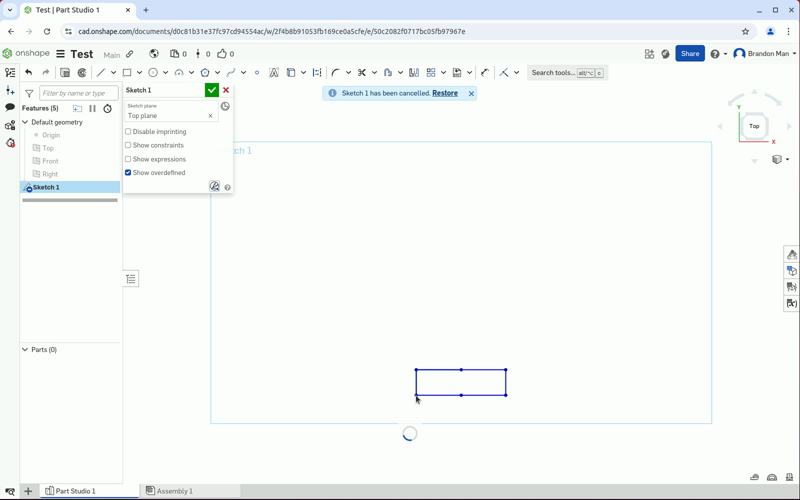
mouse_move(486, 376)
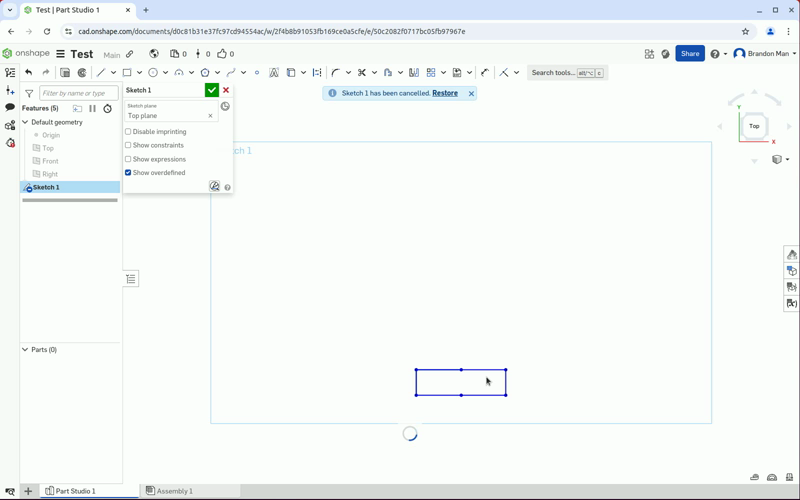
click(486, 376)
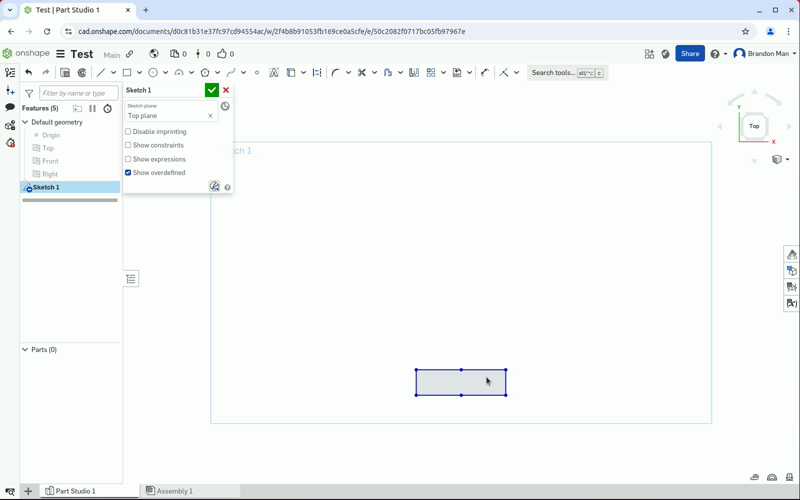
mouse_move(73, 352)
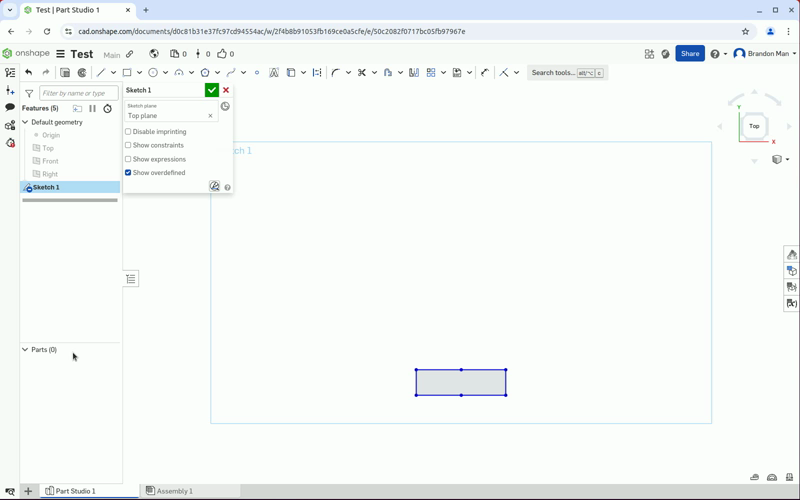
key(shift+y)
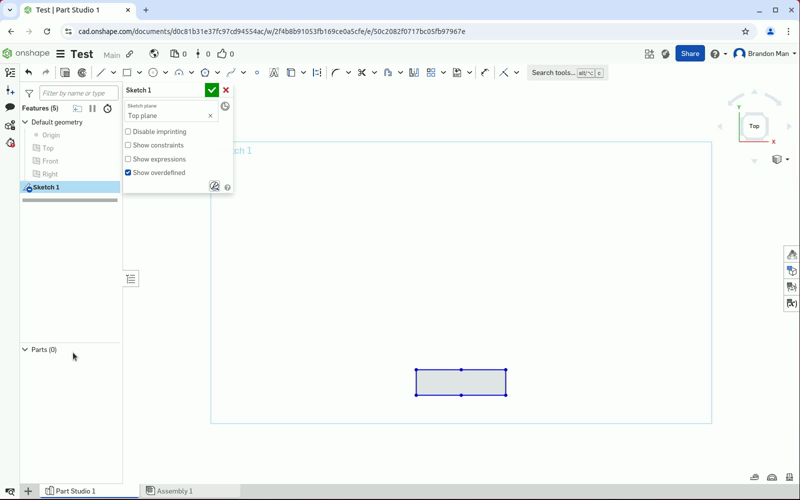
key(shift+e)
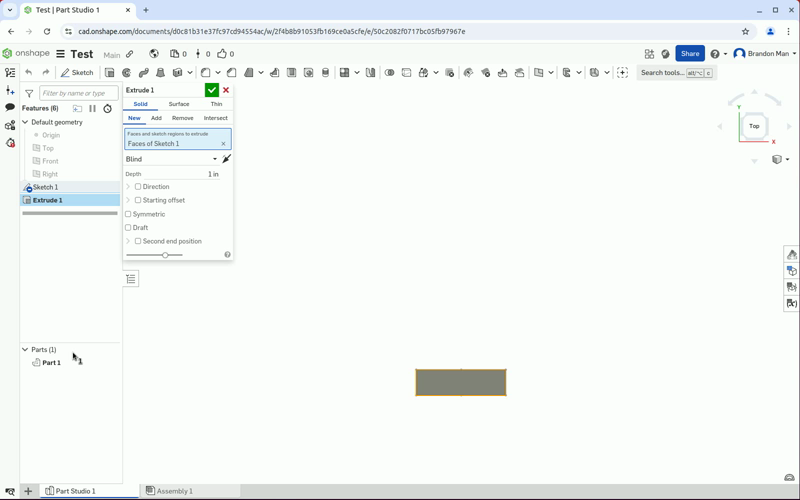
mouse_move(143, 106)
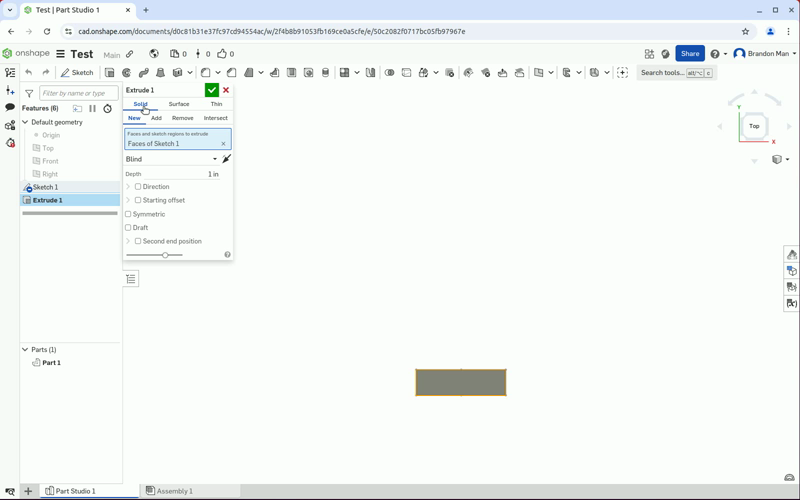
click(143, 106)
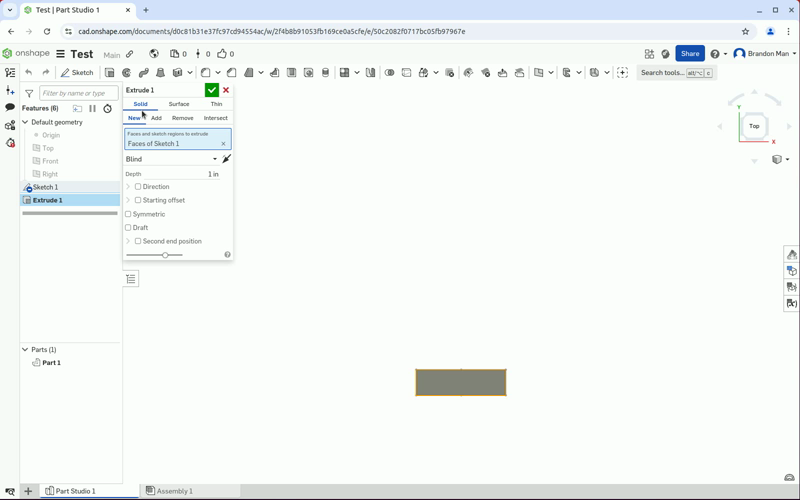
mouse_move(137, 120)
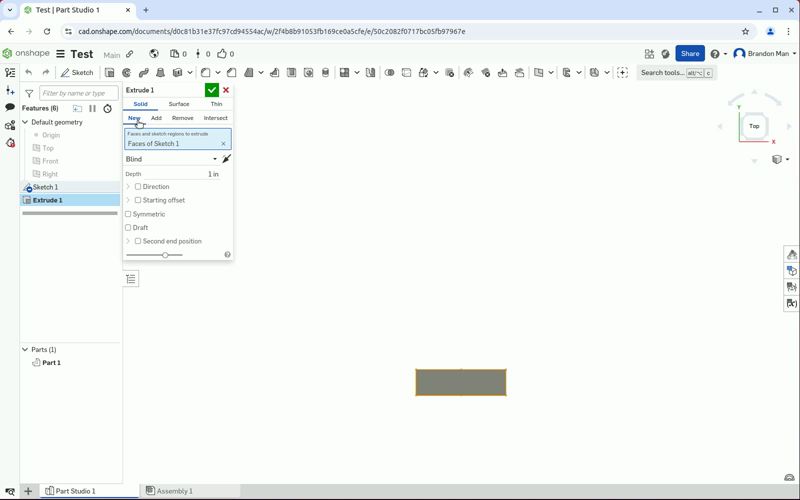
click(137, 120)
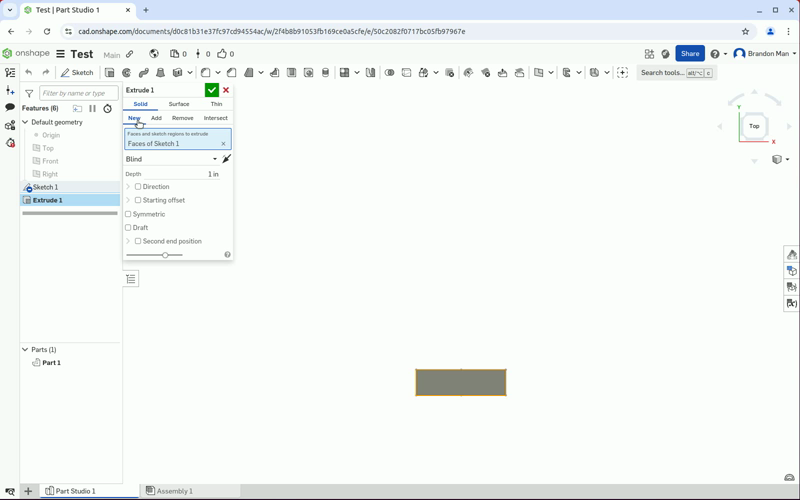
key(tab, 4)
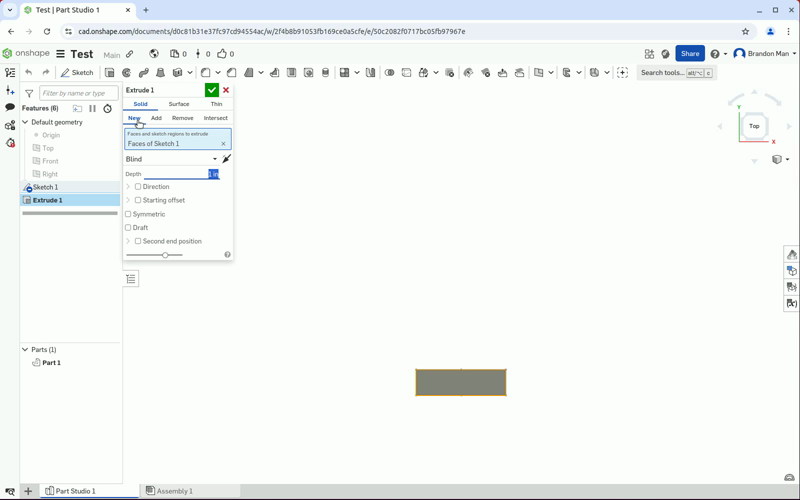
text(1.444)
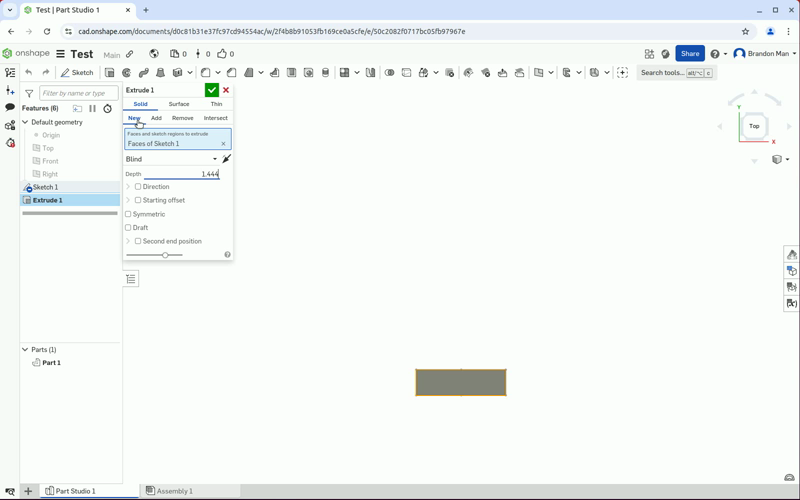
key(enter)
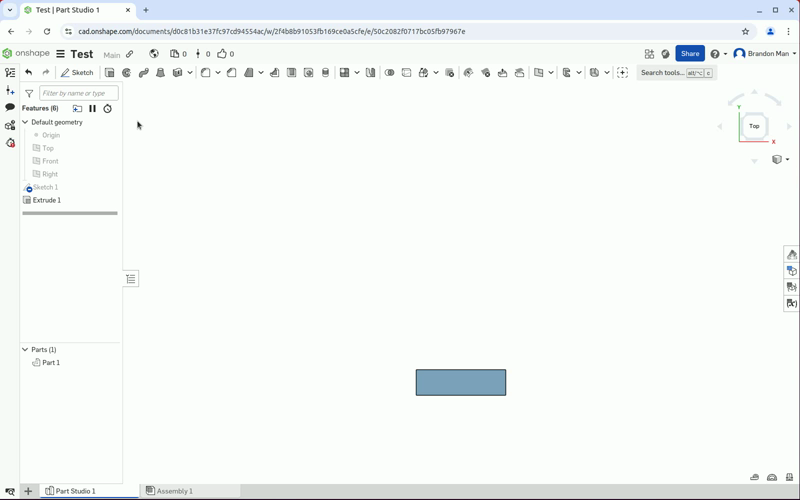
key(shift+h)
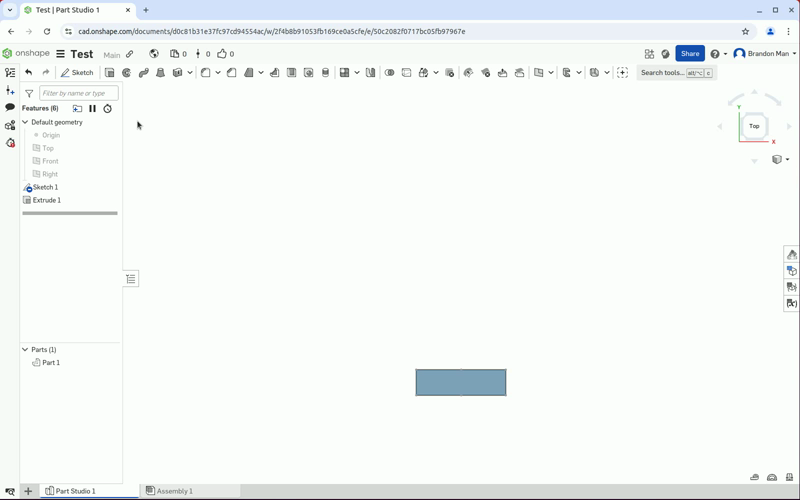
key(shift+h)
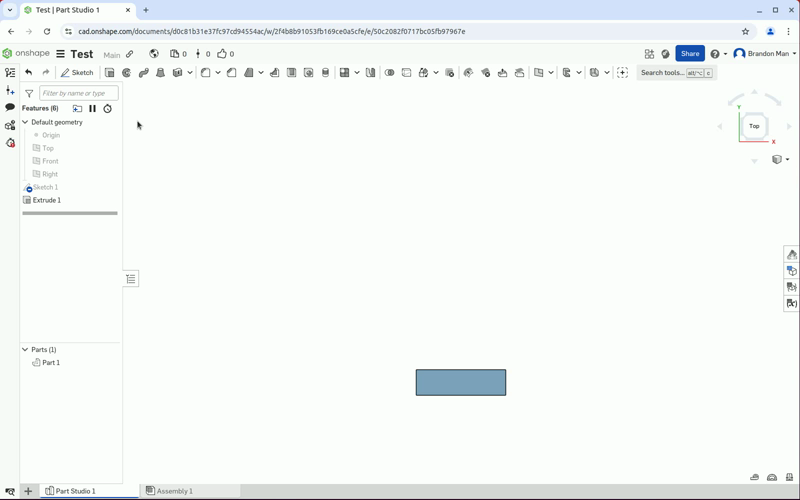
mouse_move(73, 189)
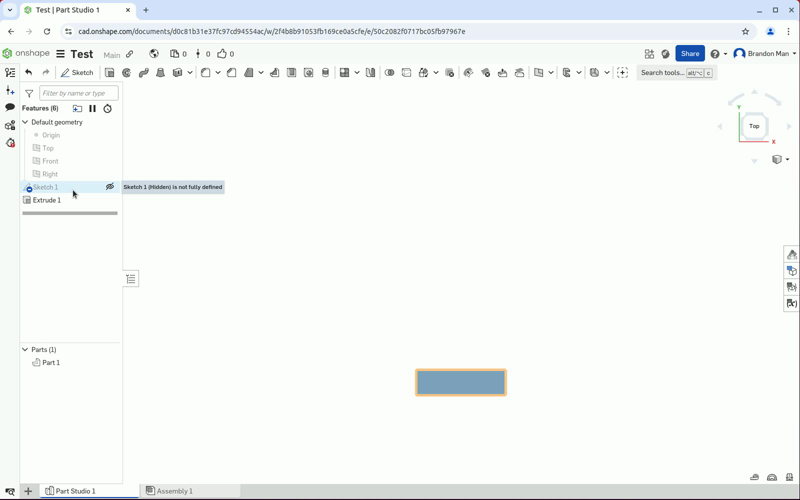
click(73, 189)
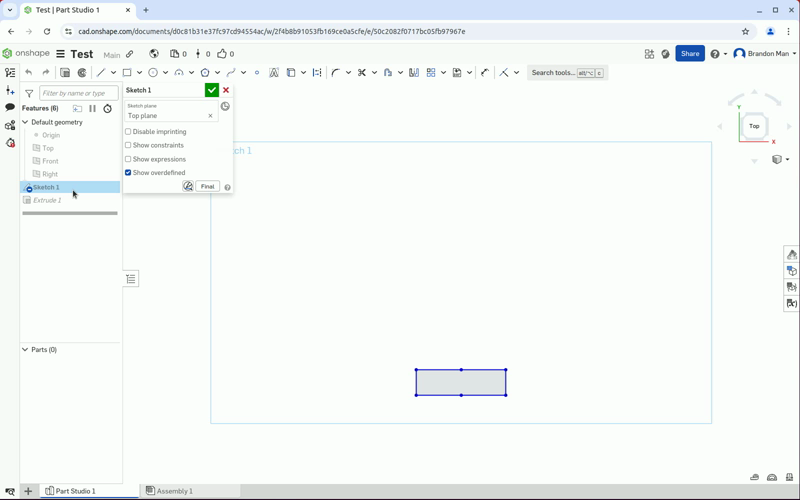
mouse_move(229, 92)
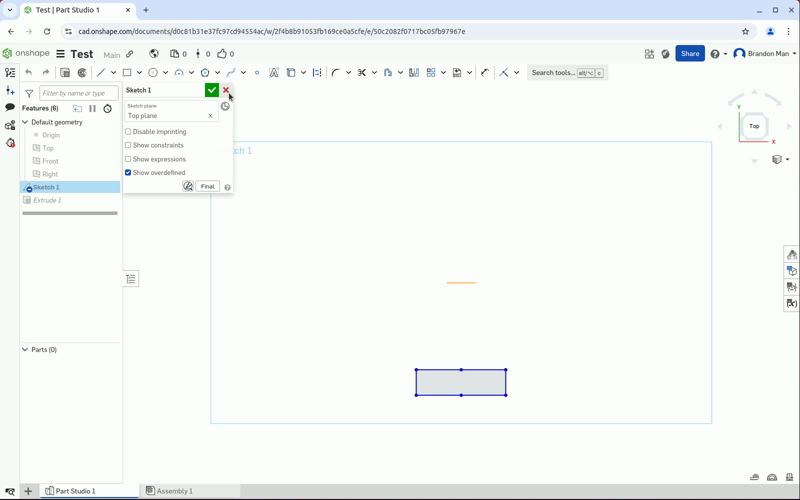
click(229, 92)
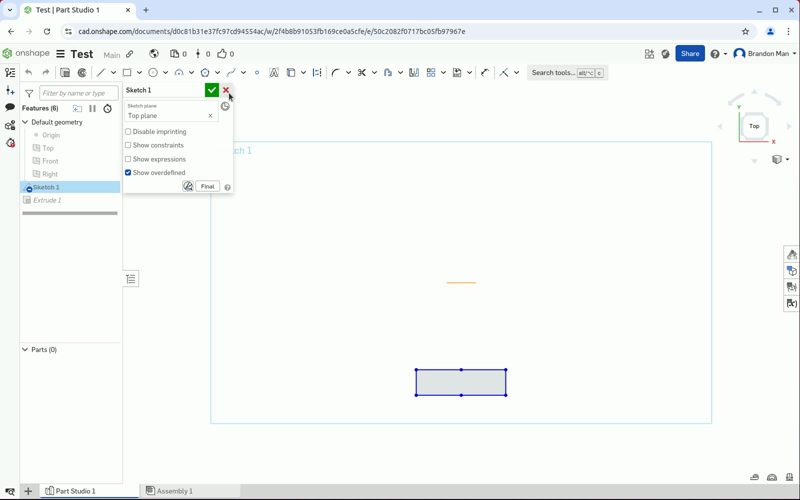
key(shift+s)
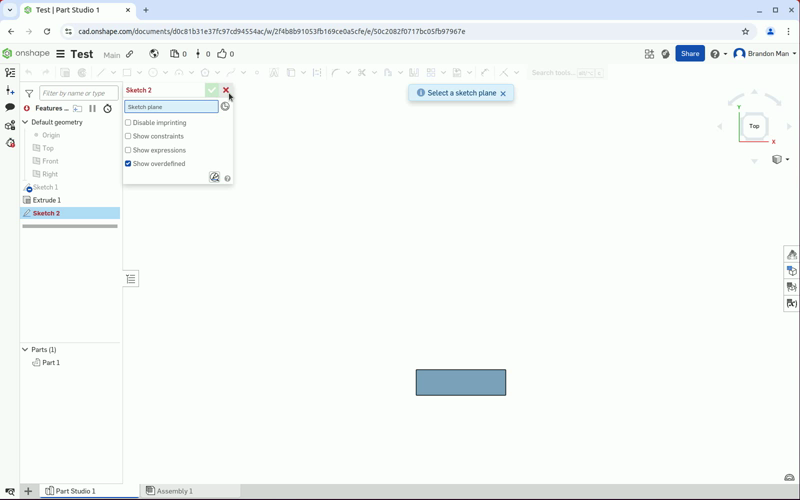
mouse_move(73, 150)
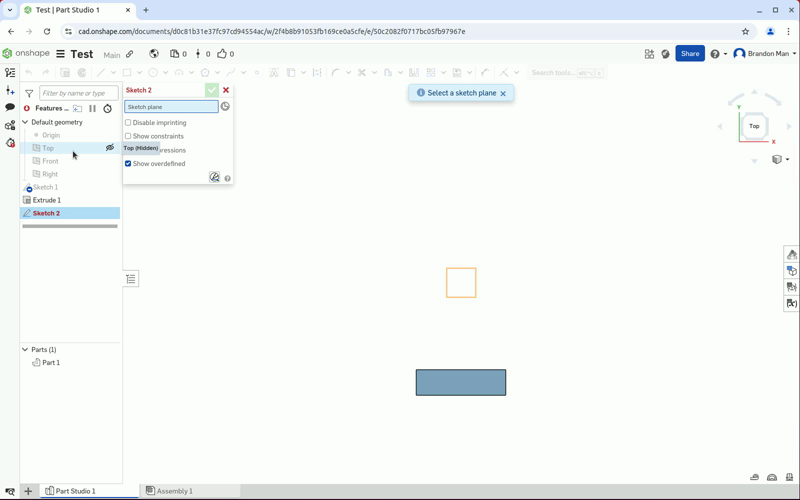
click(73, 150)
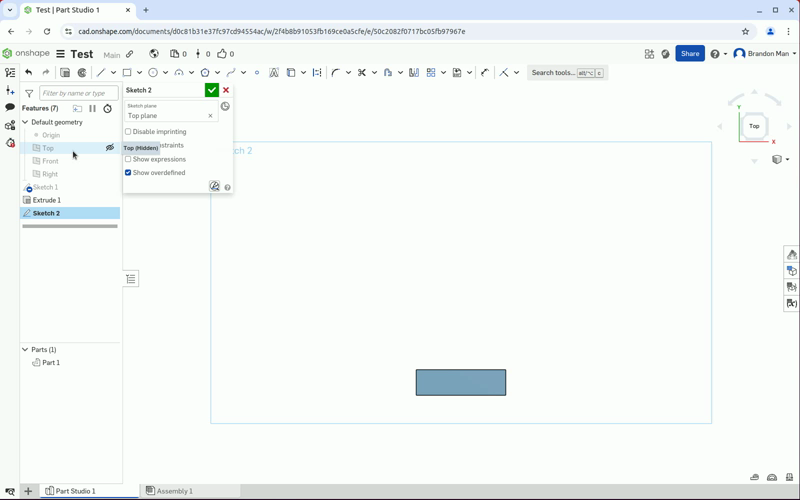
mouse_move(73, 352)
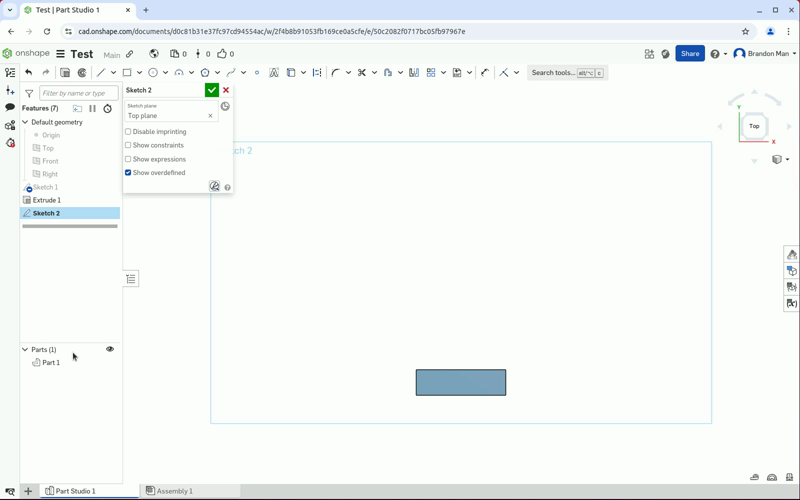
key(y)
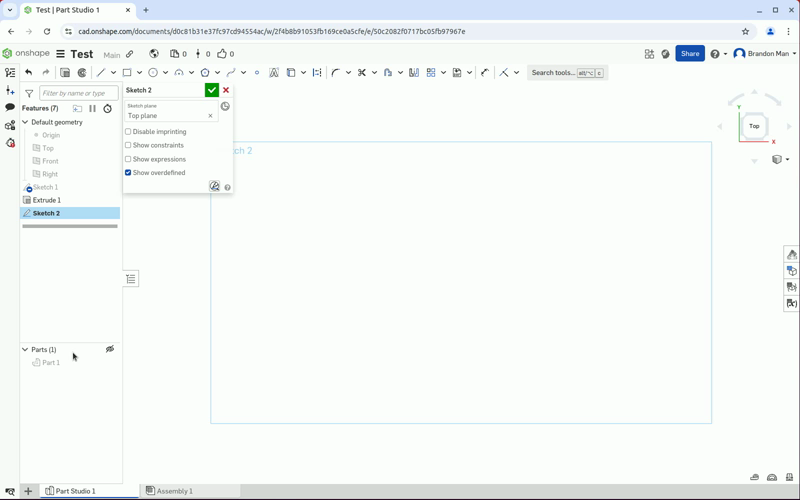
key(l)
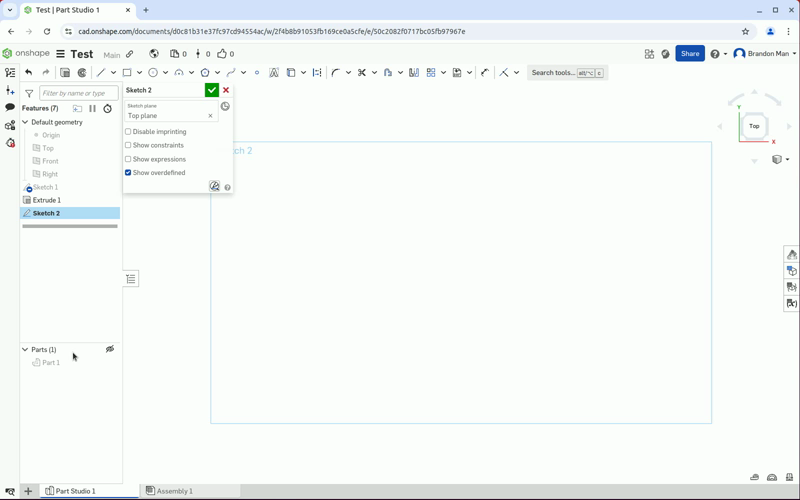
key_down(shift)
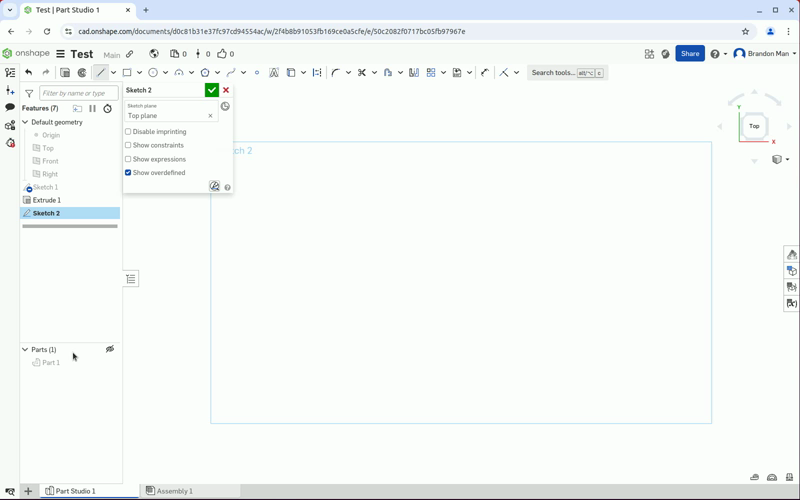
mouse_move(460, 196)
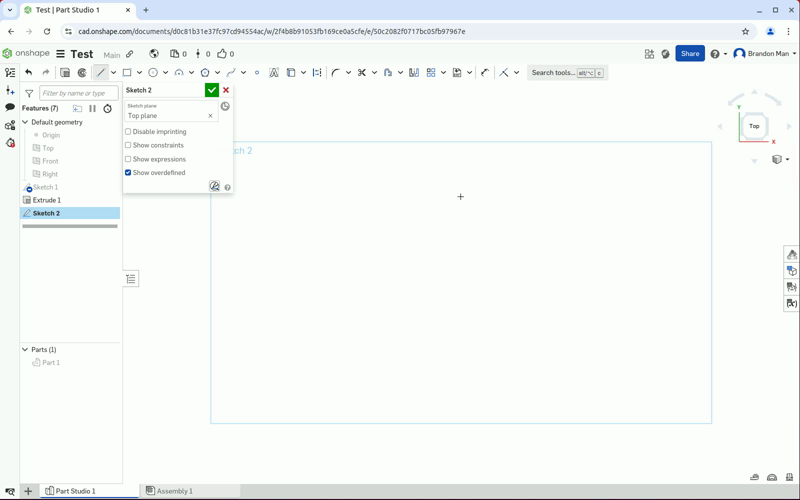
click(460, 196)
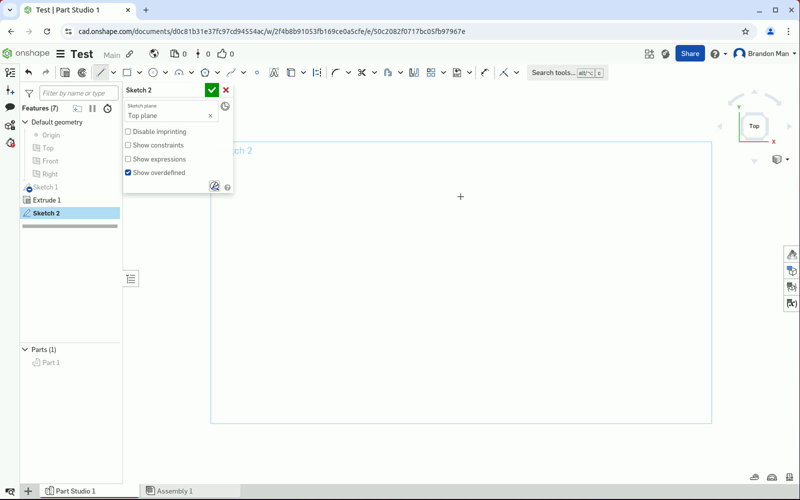
key_up(shift)
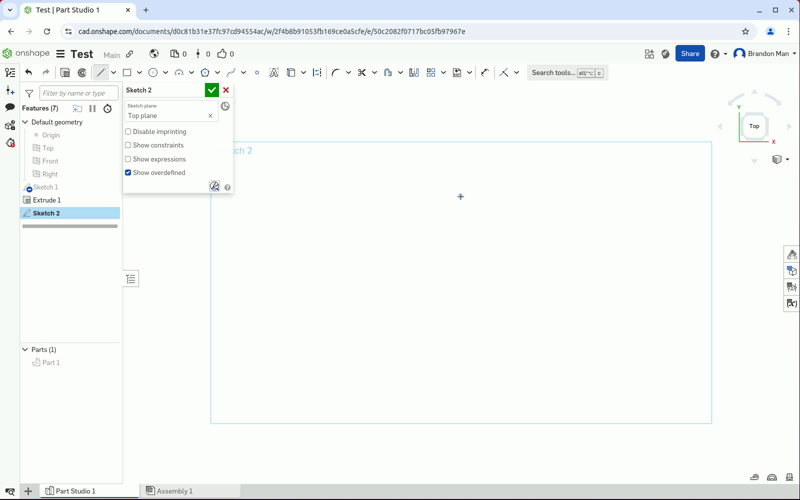
key_down(shift)
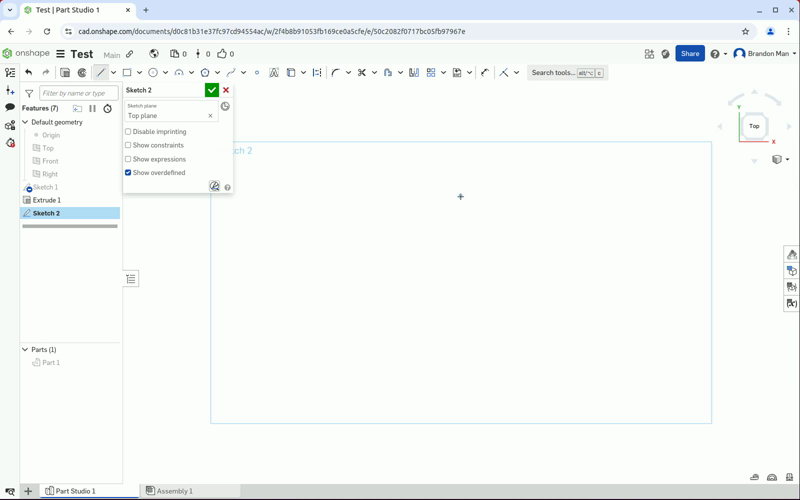
mouse_move(490, 196)
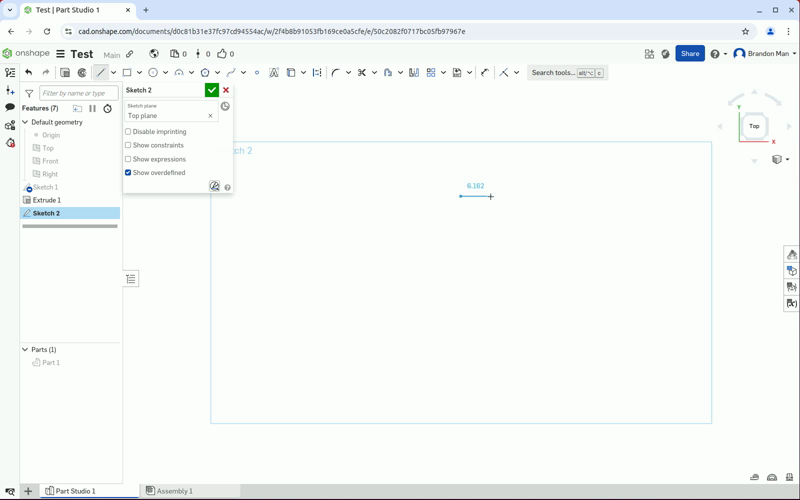
mouse_move(506, 196)
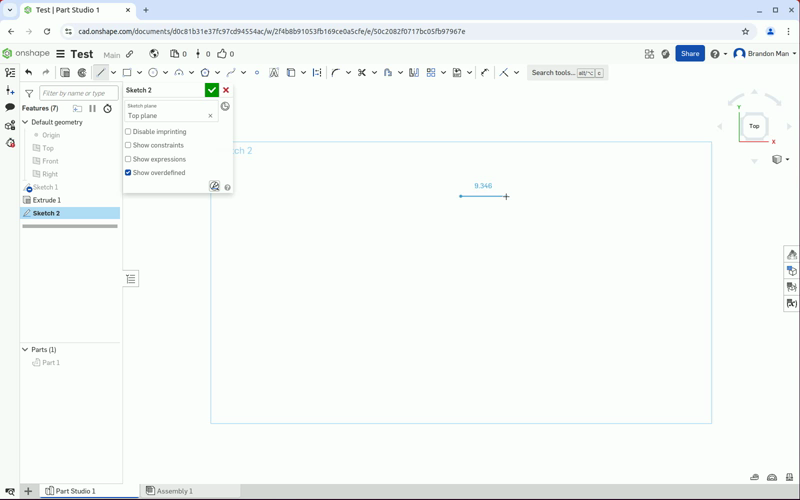
click(506, 196)
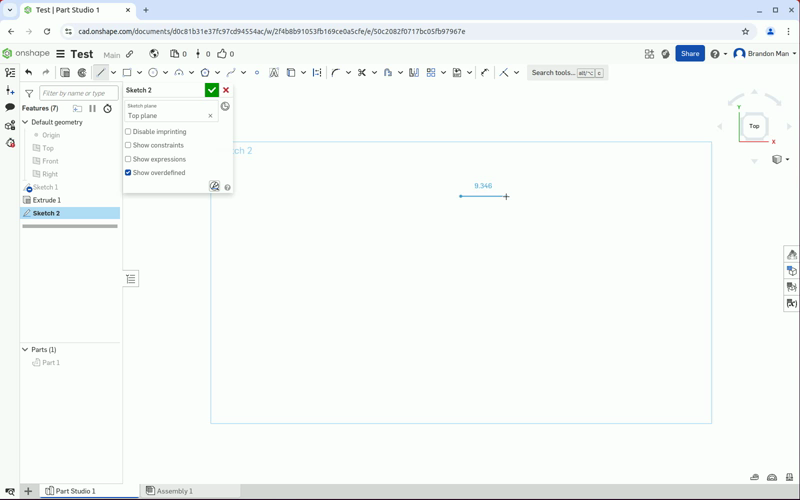
key_up(shift)
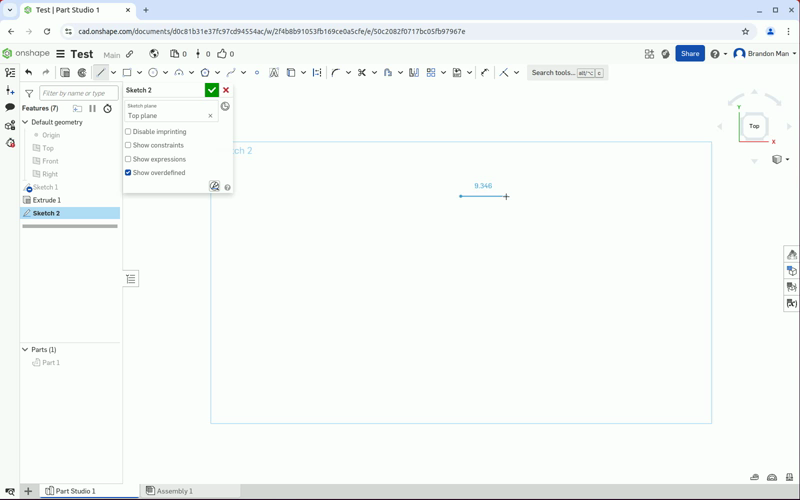
key_down(shift)
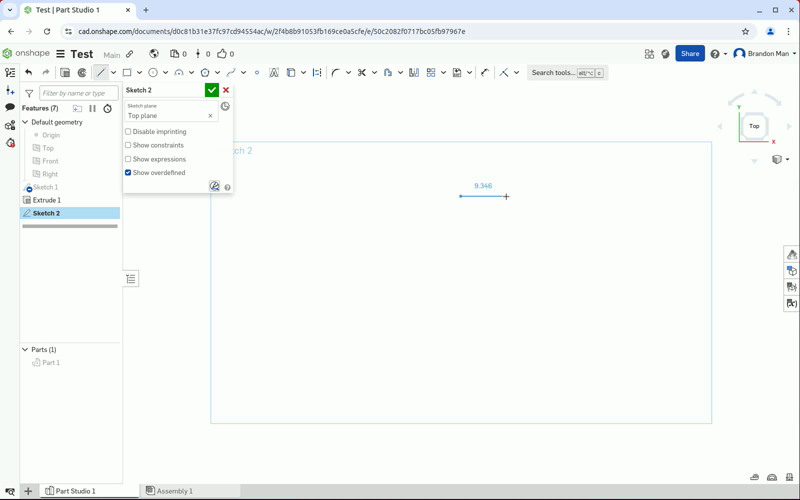
mouse_move(536, 196)
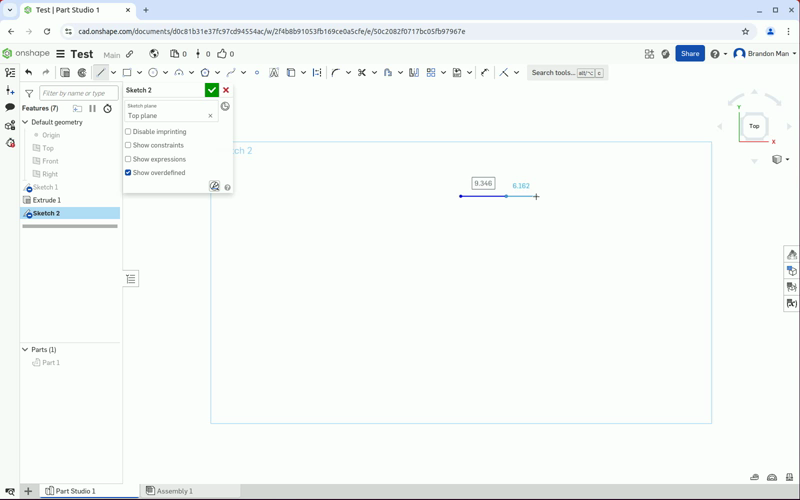
mouse_move(506, 170)
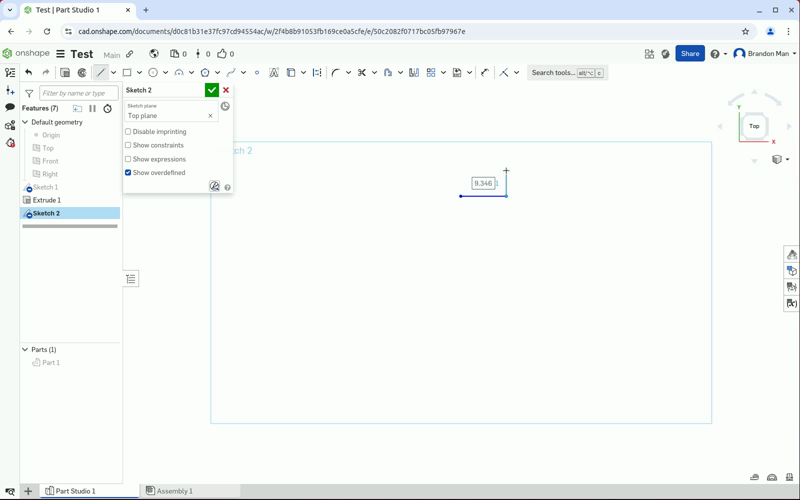
click(506, 170)
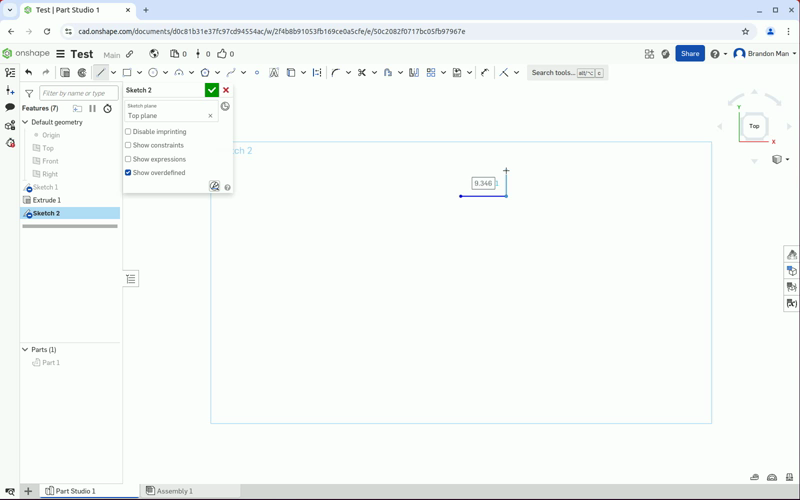
key_up(shift)
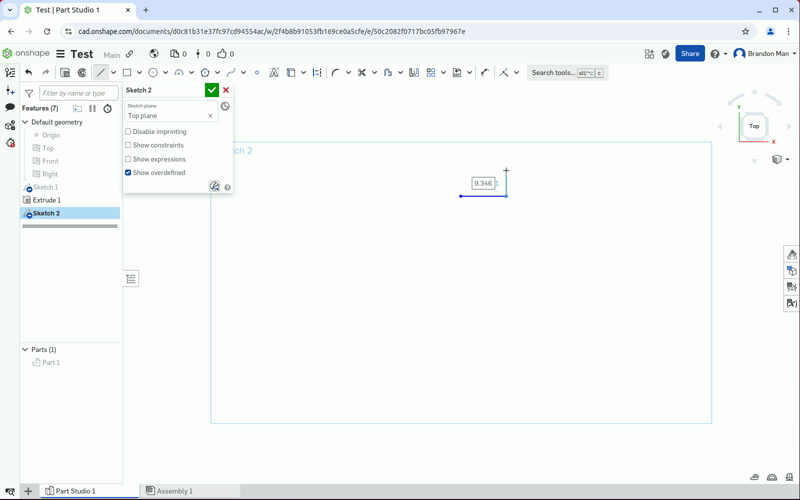
key_down(shift)
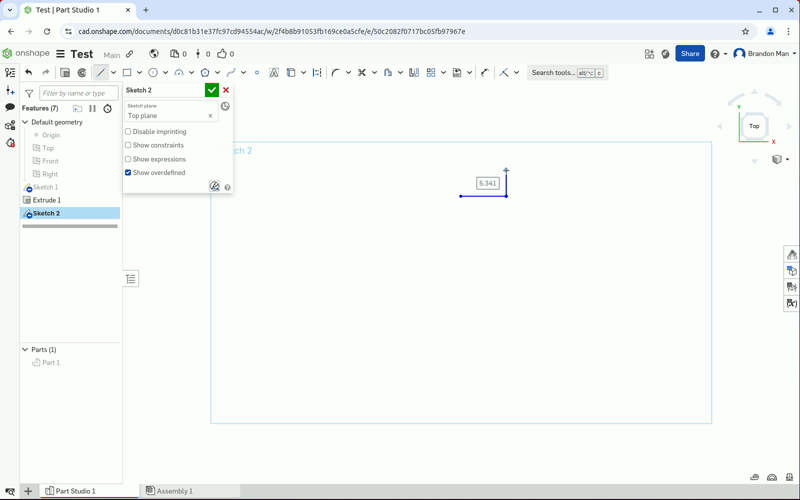
mouse_move(536, 170)
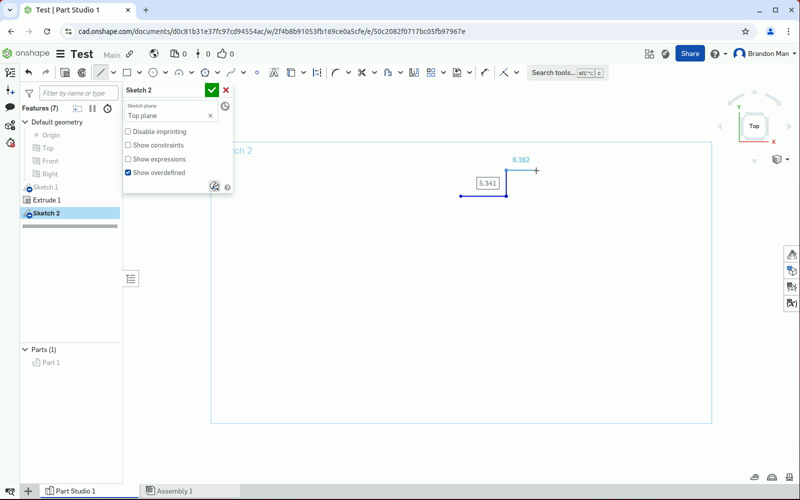
mouse_move(460, 170)
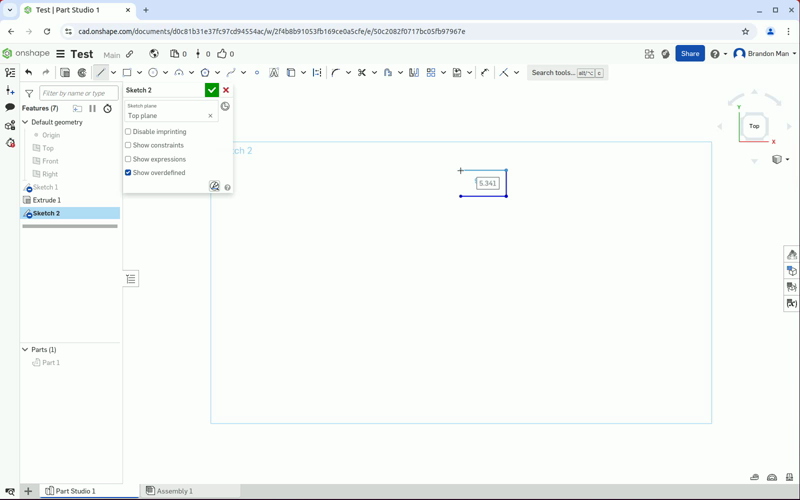
click(460, 170)
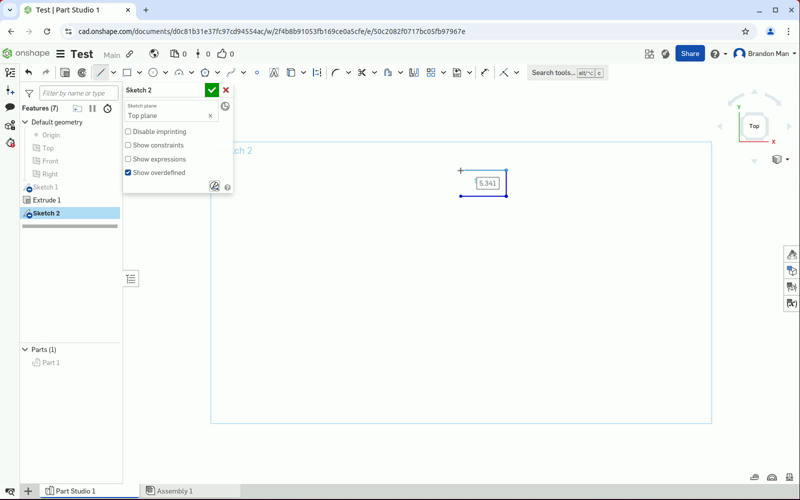
key_up(shift)
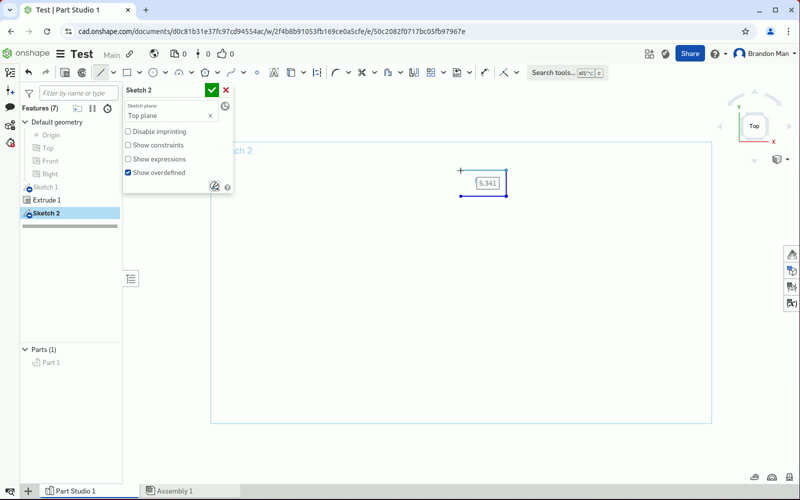
mouse_move(490, 170)
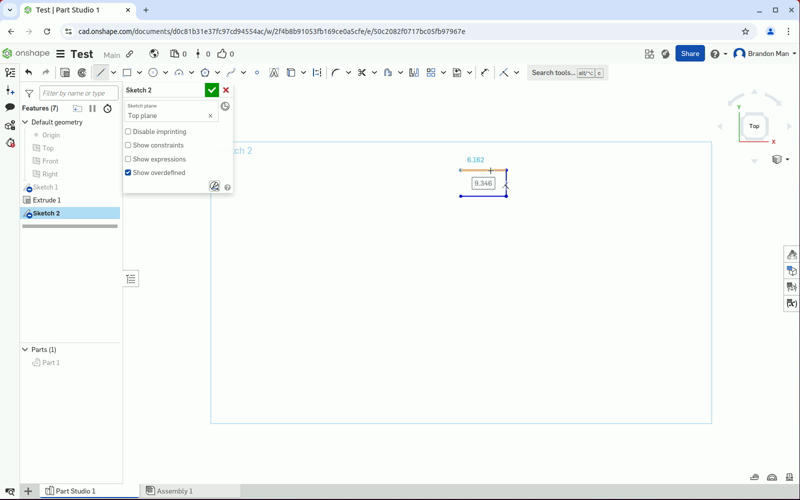
key_down(shift)
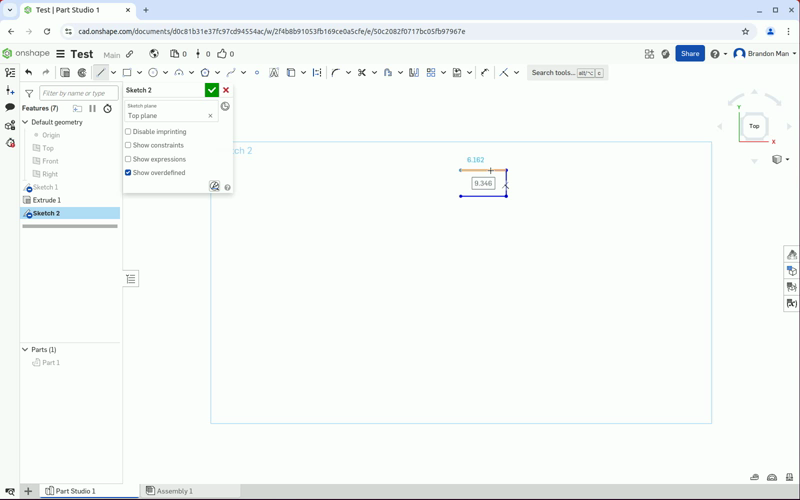
mouse_move(460, 196)
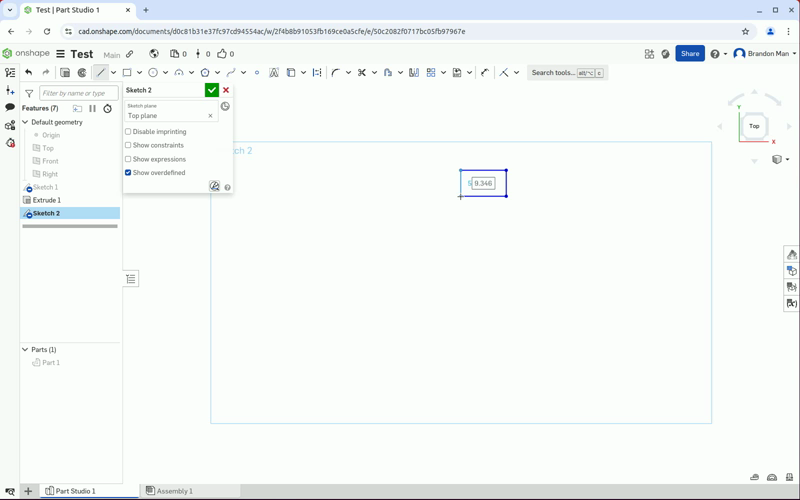
key_up(shift)
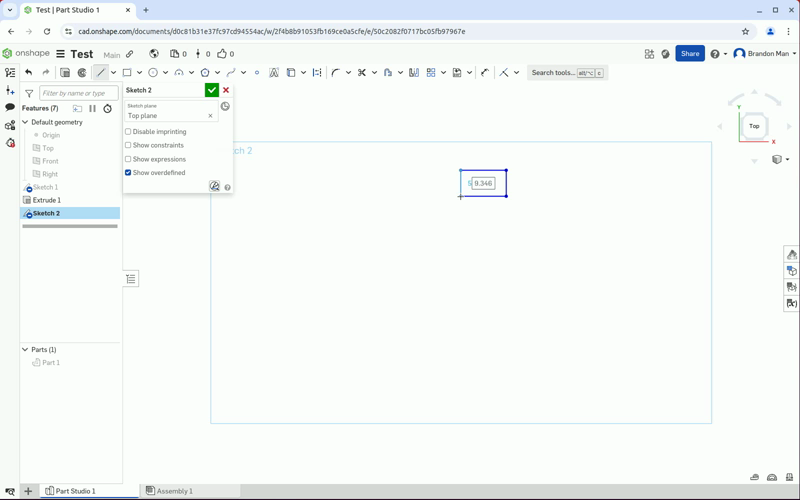
click(460, 196)
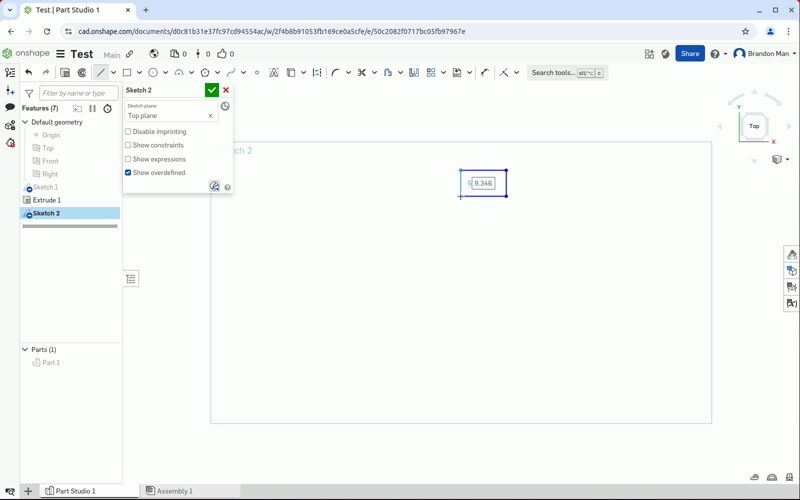
key(esc)
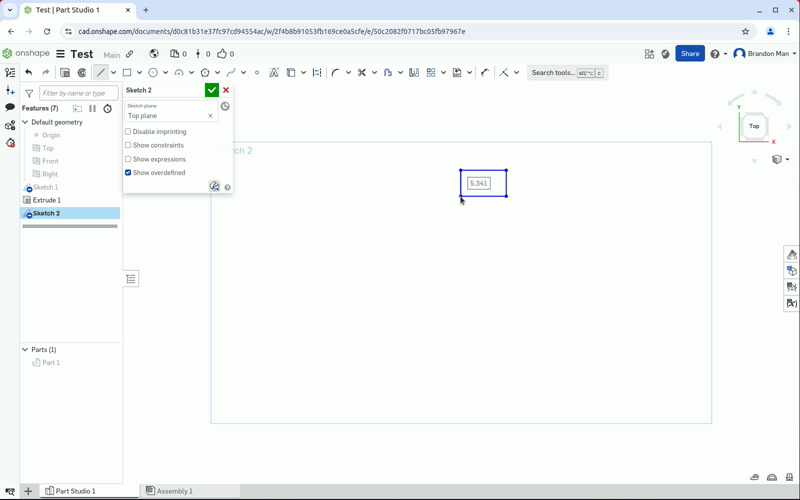
mouse_move(486, 173)
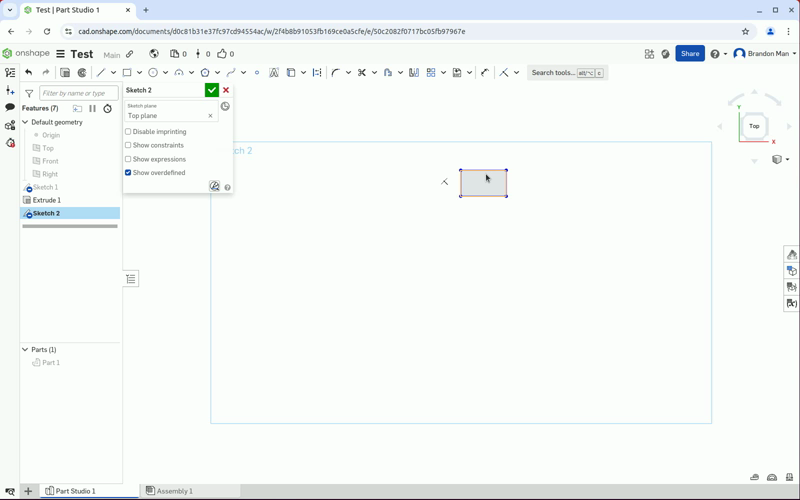
scroll(6)
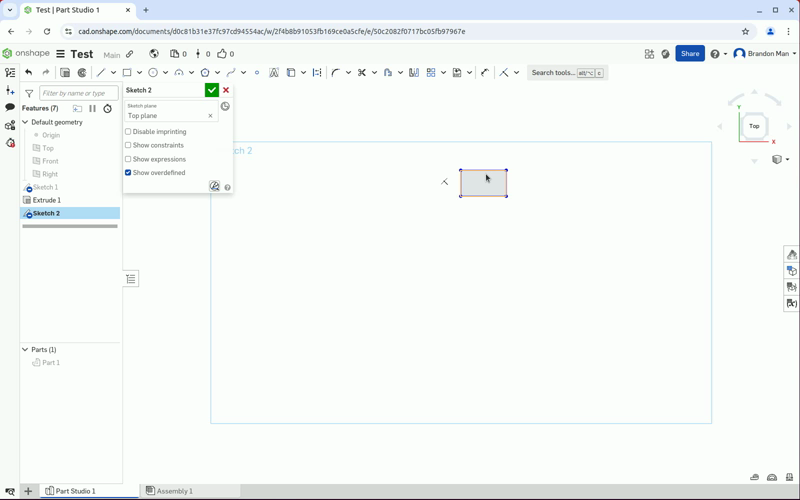
scroll(6)
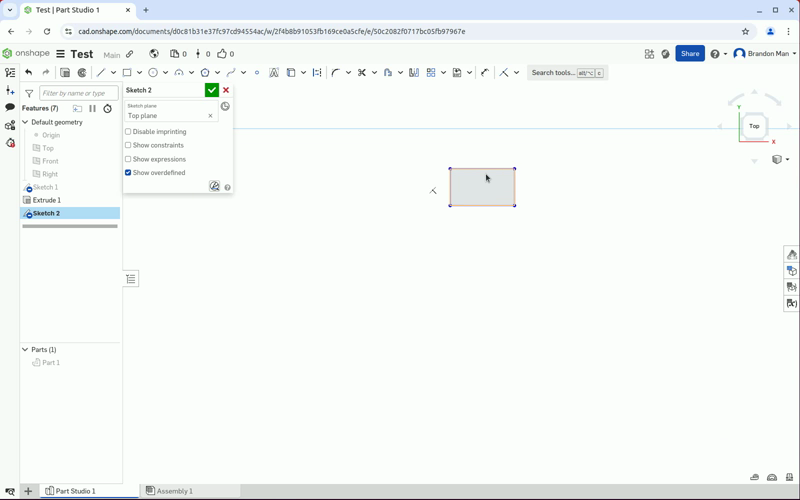
scroll(6)
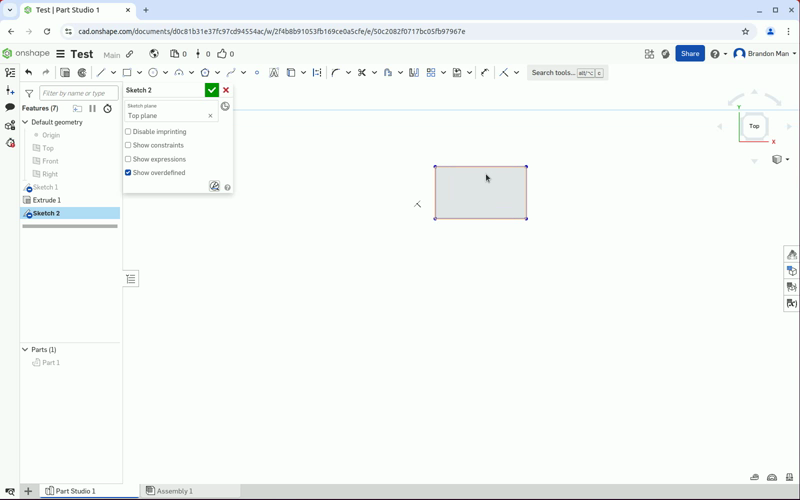
scroll(6)
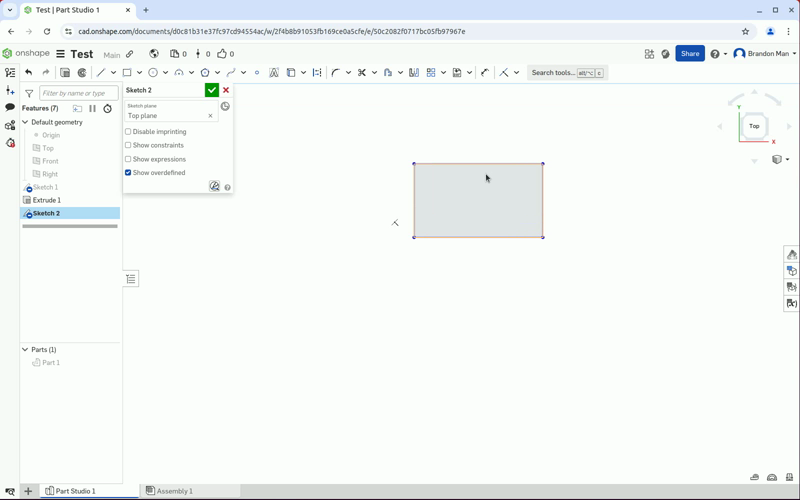
scroll(6)
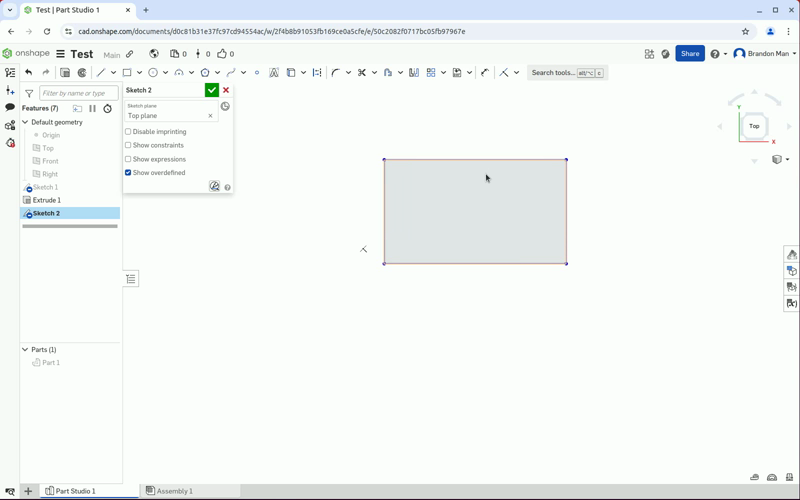
scroll(6)
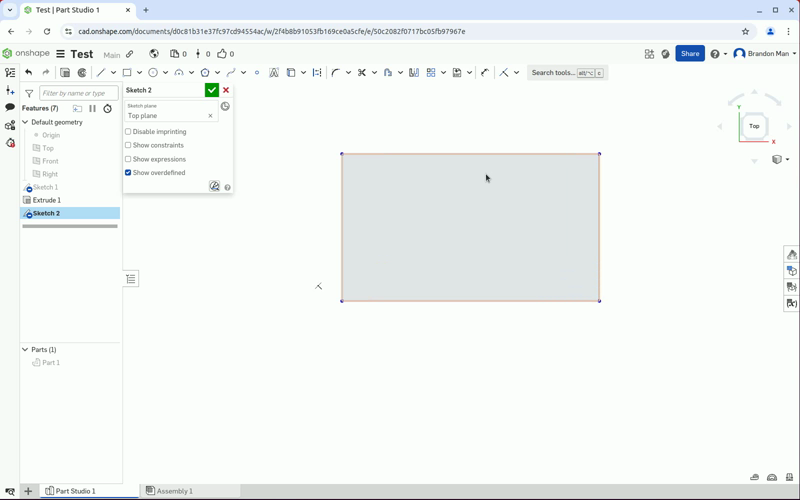
scroll(6)
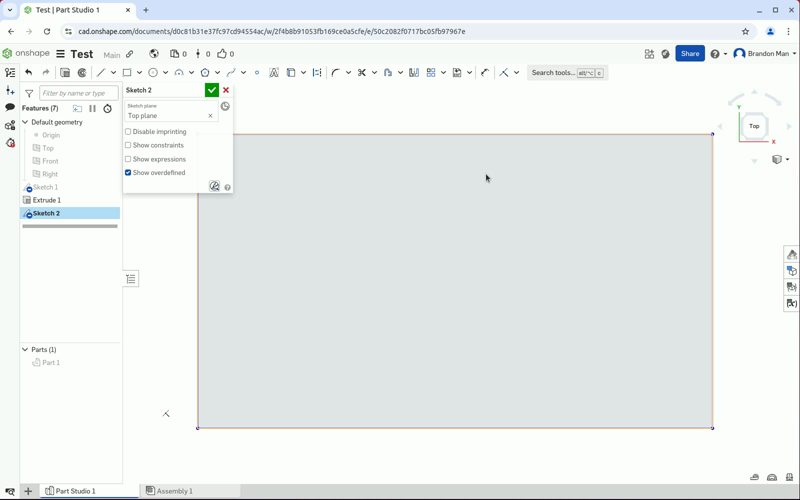
click(486, 173)
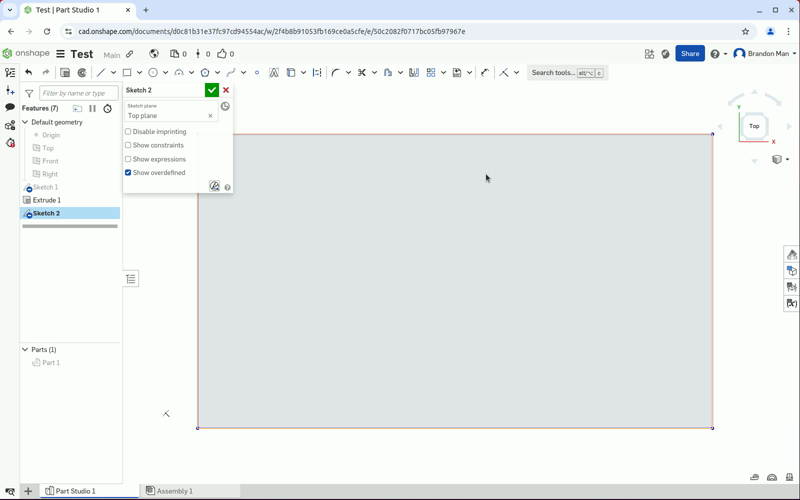
scroll(-6)
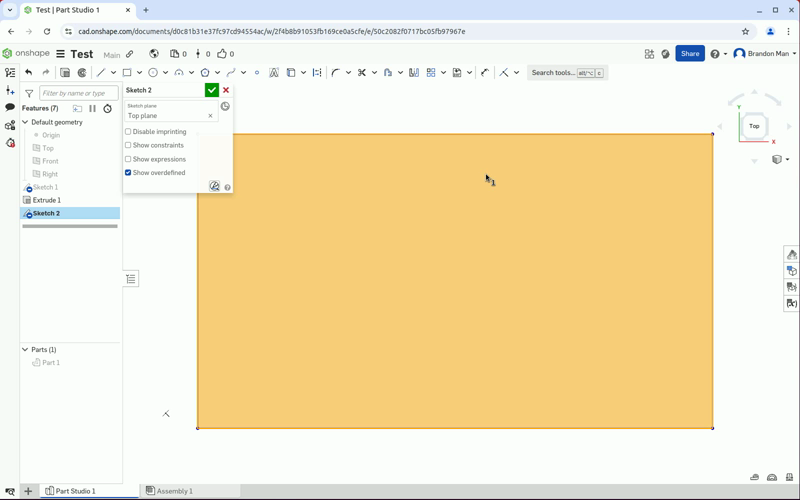
scroll(-6)
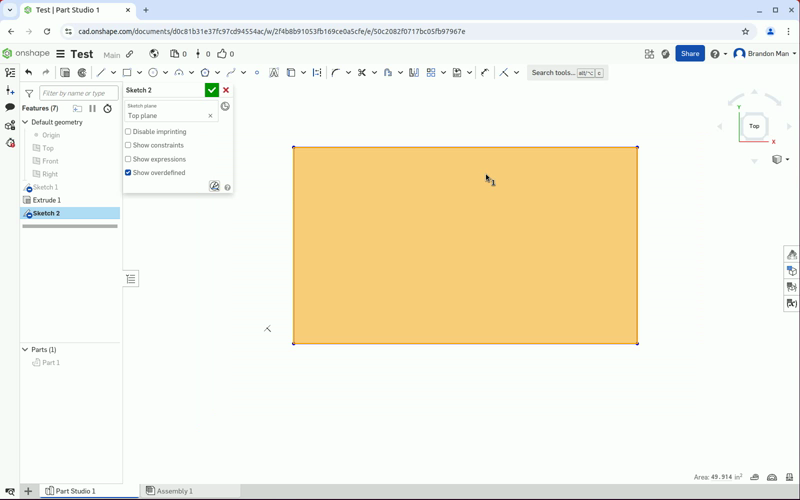
scroll(-6)
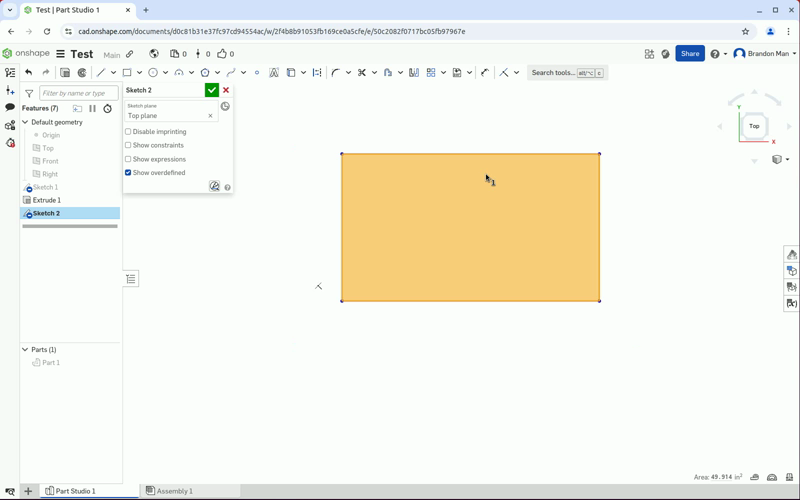
scroll(-6)
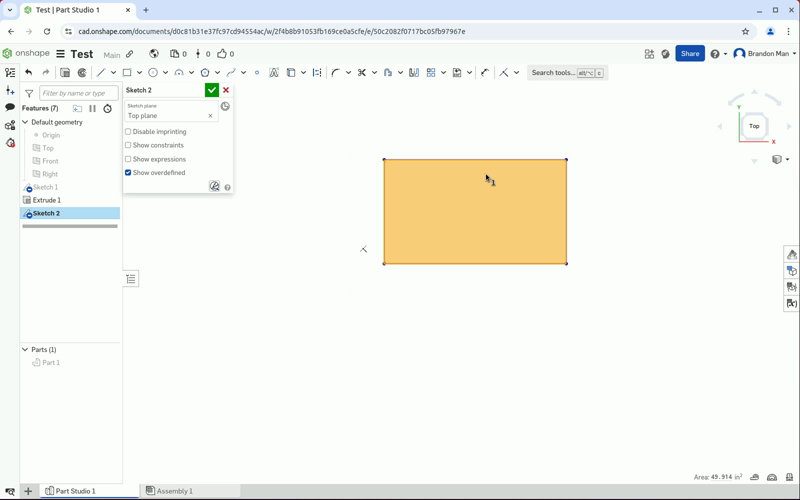
scroll(-6)
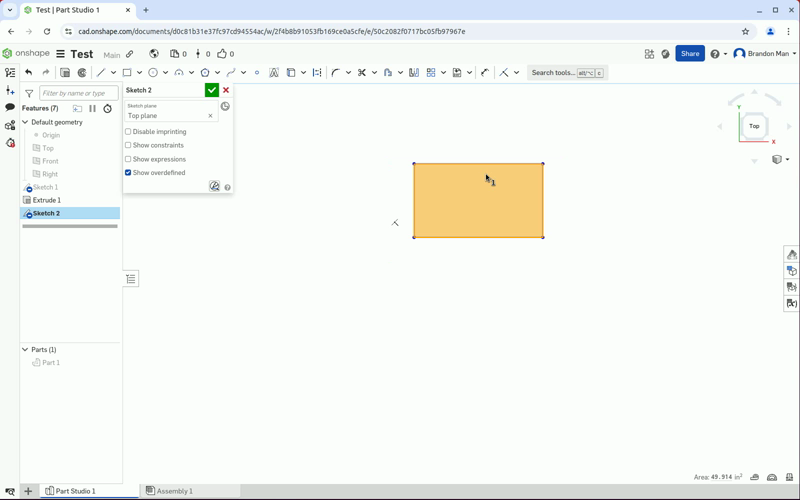
scroll(-6)
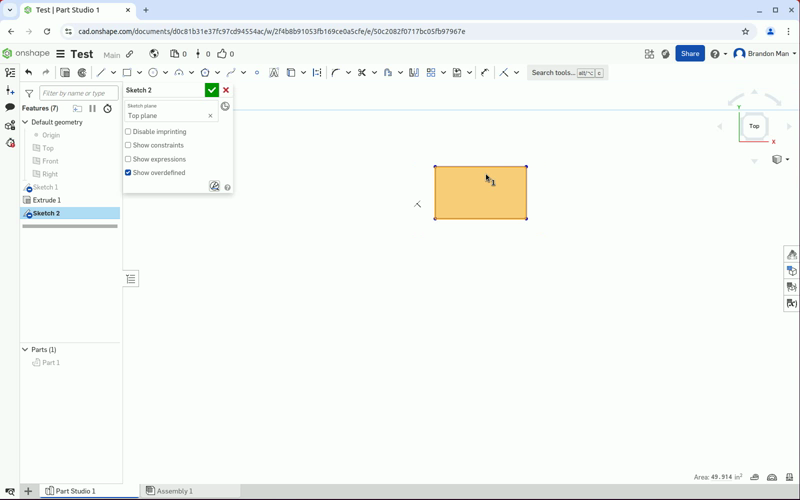
scroll(-6)
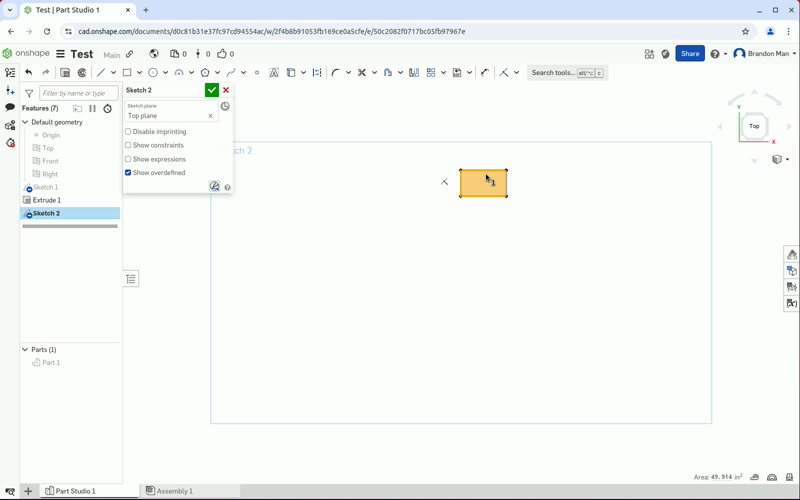
mouse_move(73, 352)
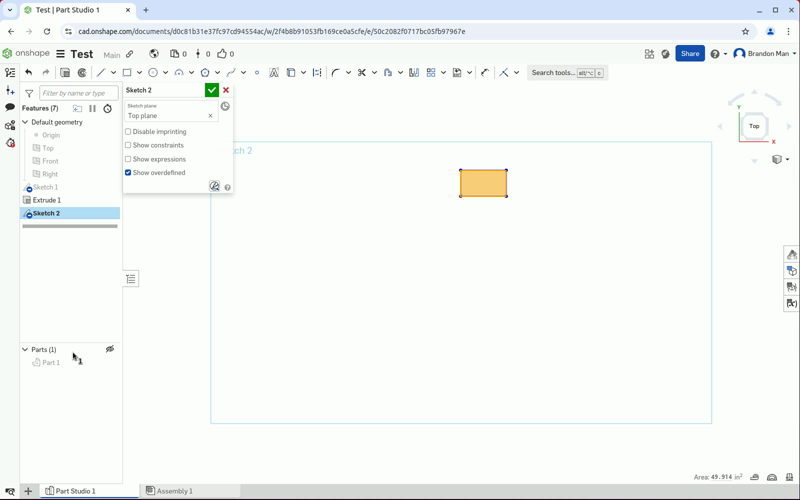
key(shift+y)
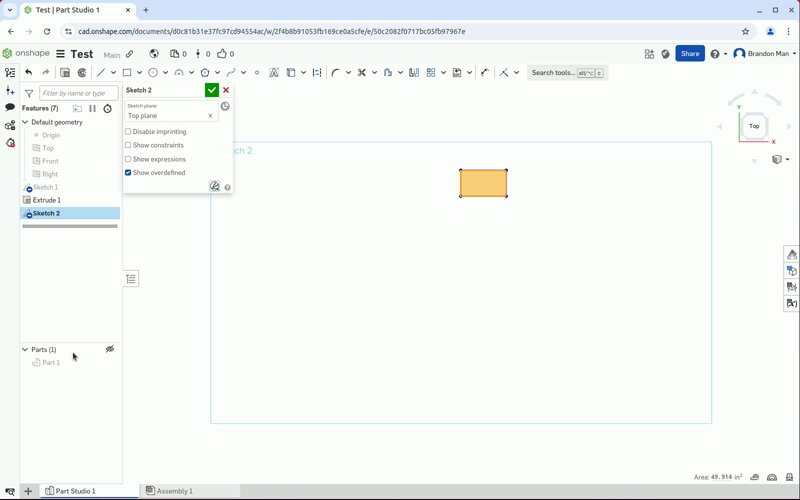
key(shift+e)
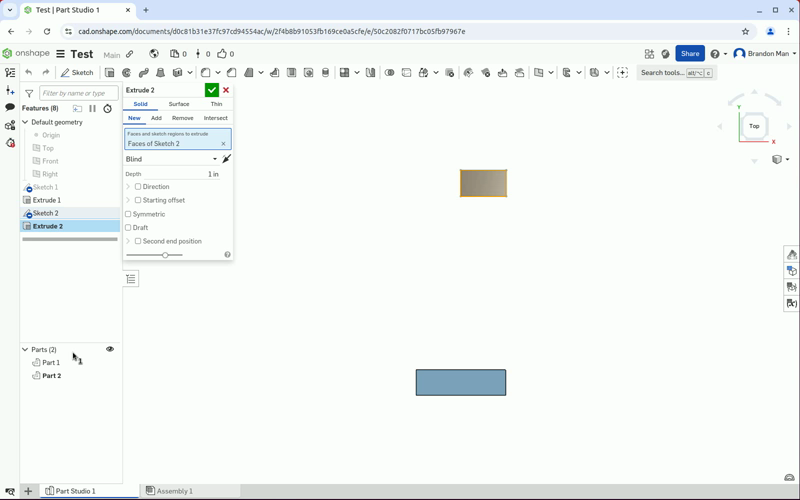
mouse_move(143, 106)
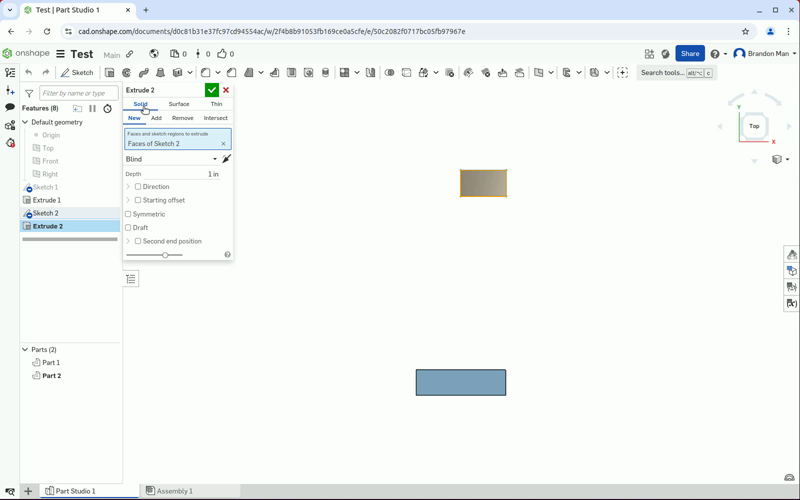
click(143, 106)
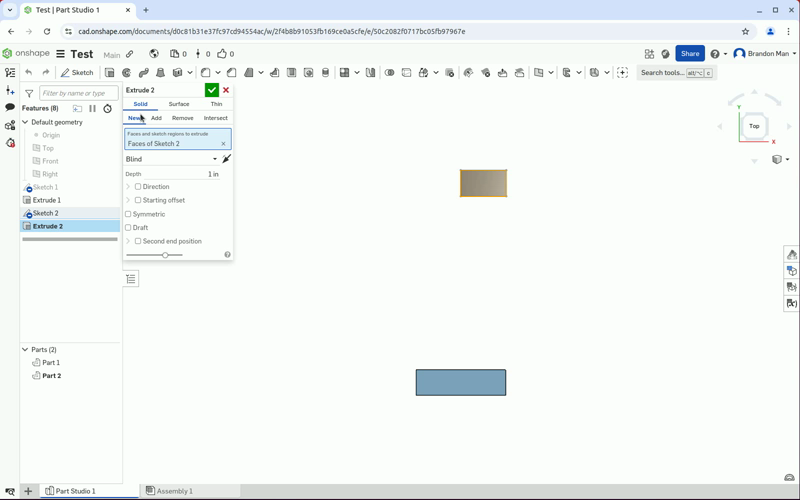
mouse_move(137, 120)
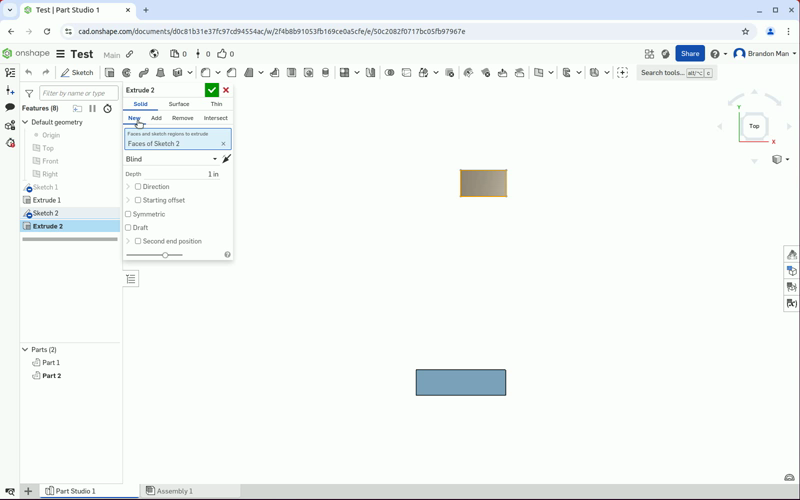
click(137, 120)
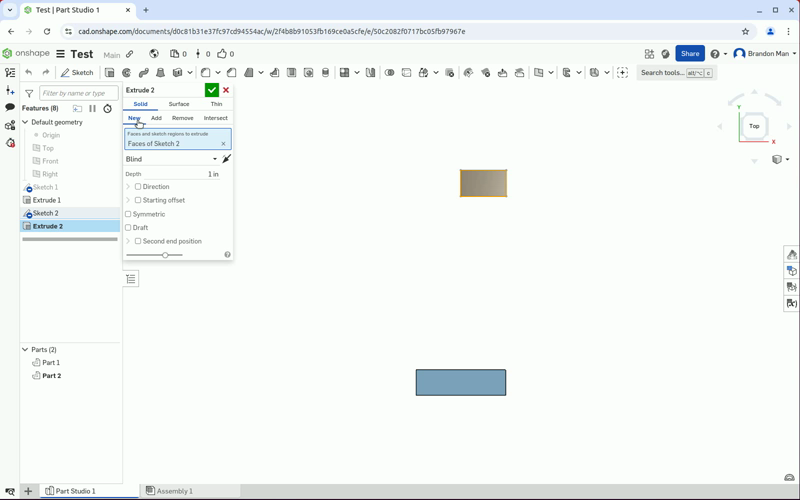
key(tab, 4)
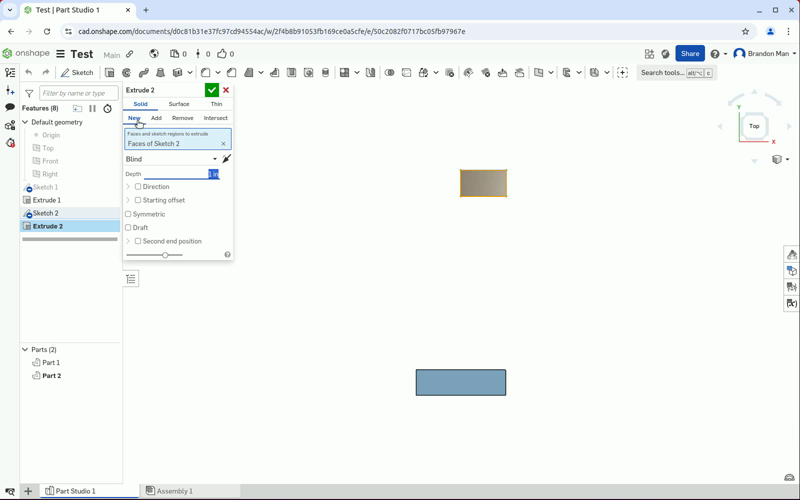
text(1.444)
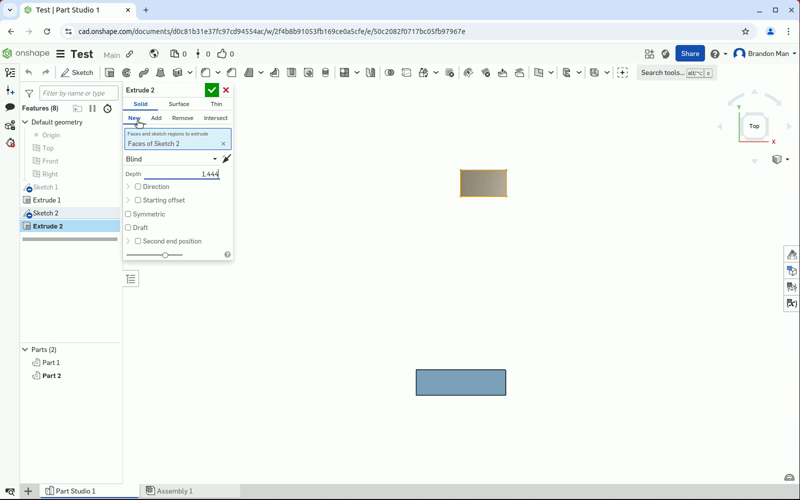
key(enter)
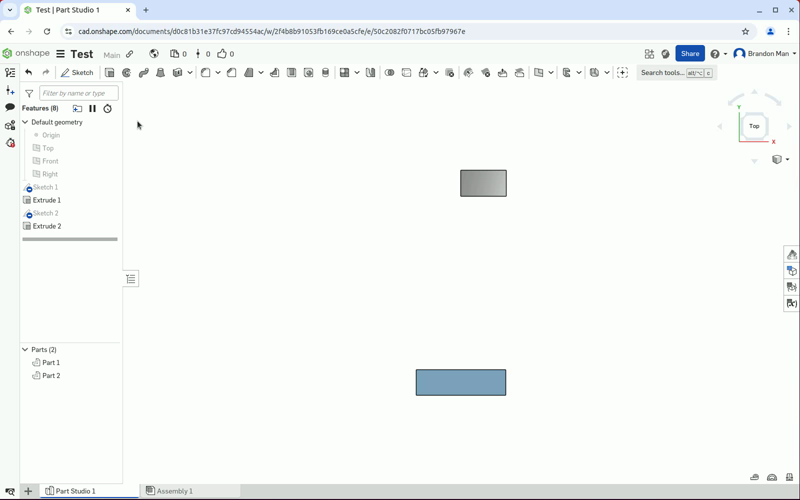
key(shift+h)
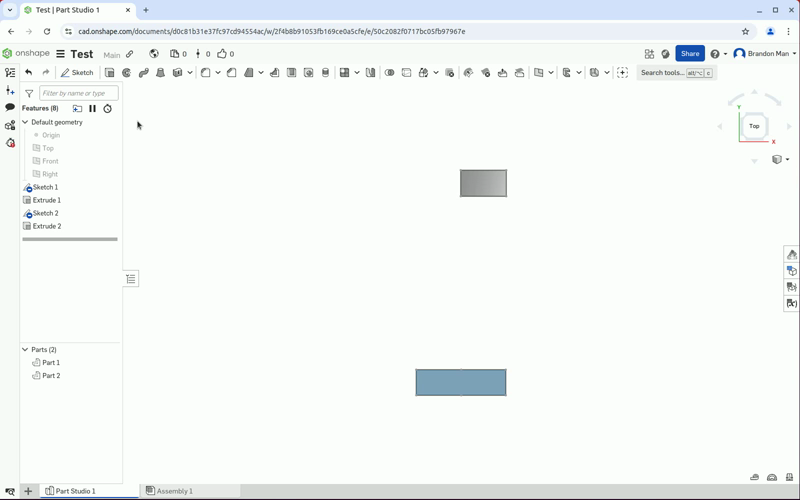
key(shift+h)
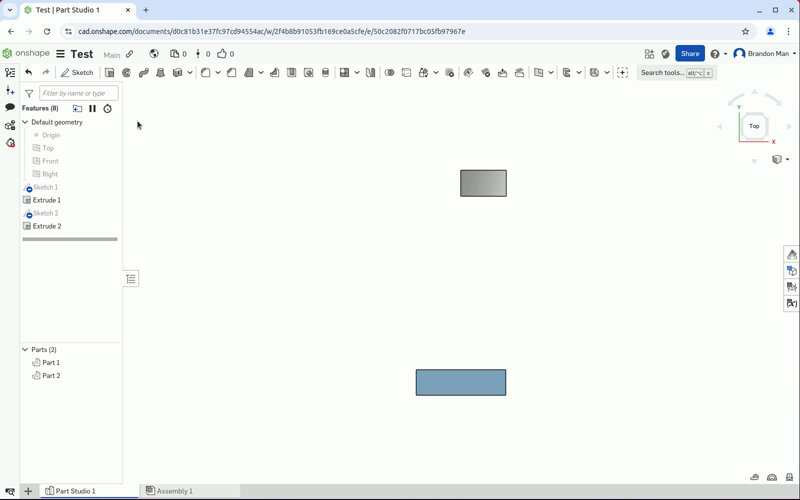
mouse_move(73, 189)
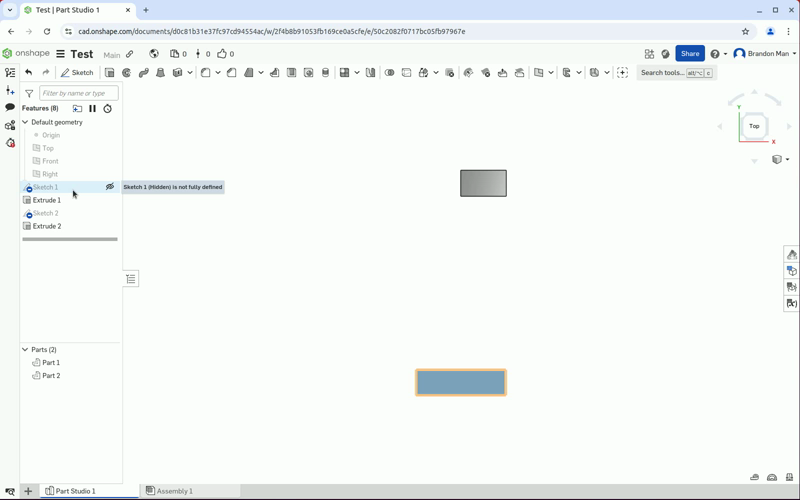
click(73, 189)
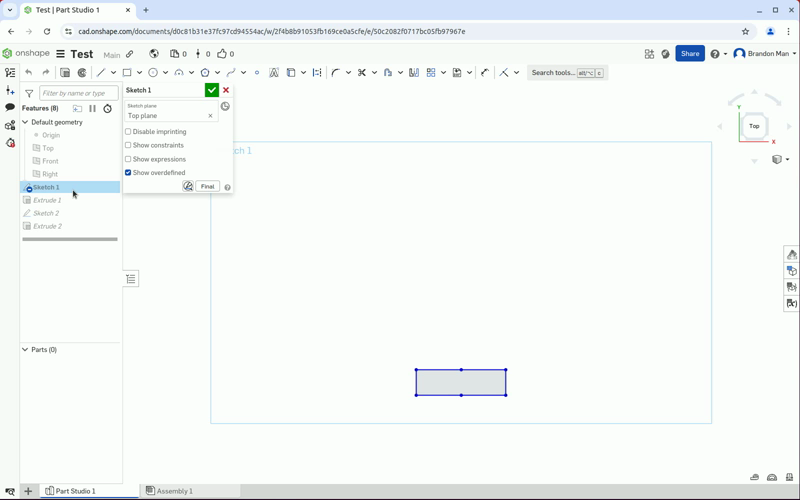
mouse_move(229, 92)
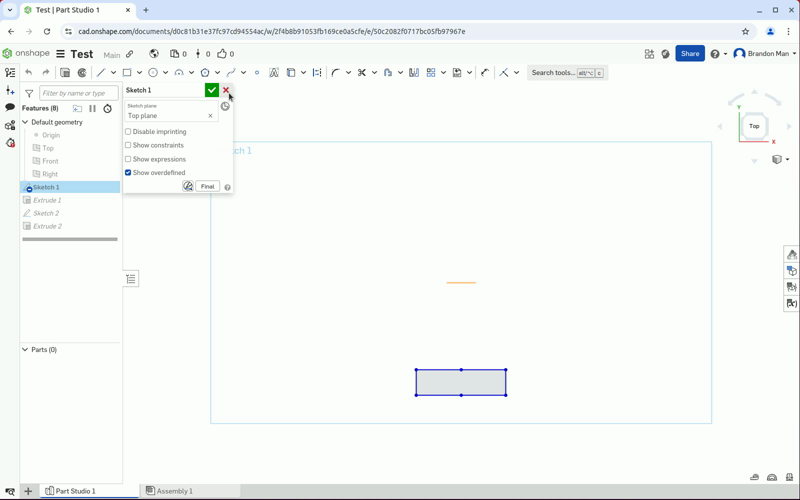
click(229, 92)
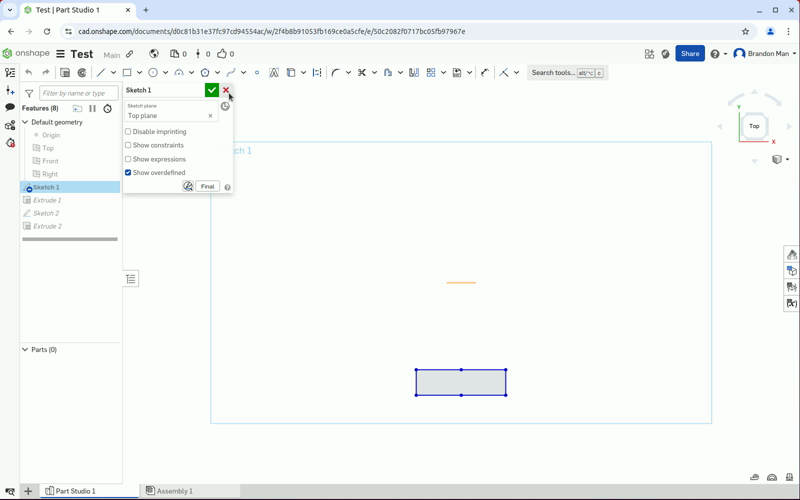
key(shift+s)
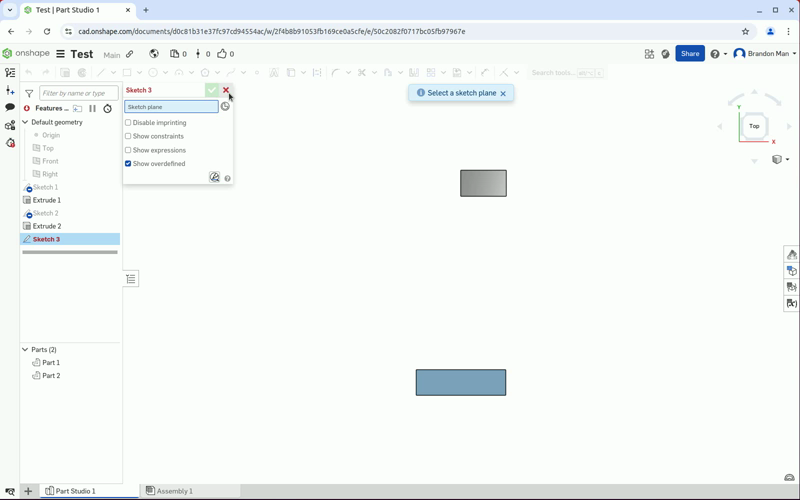
mouse_move(73, 150)
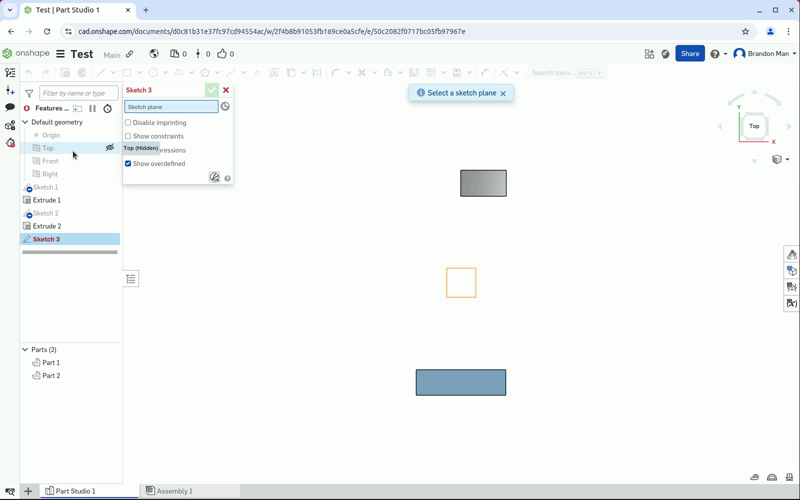
click(73, 150)
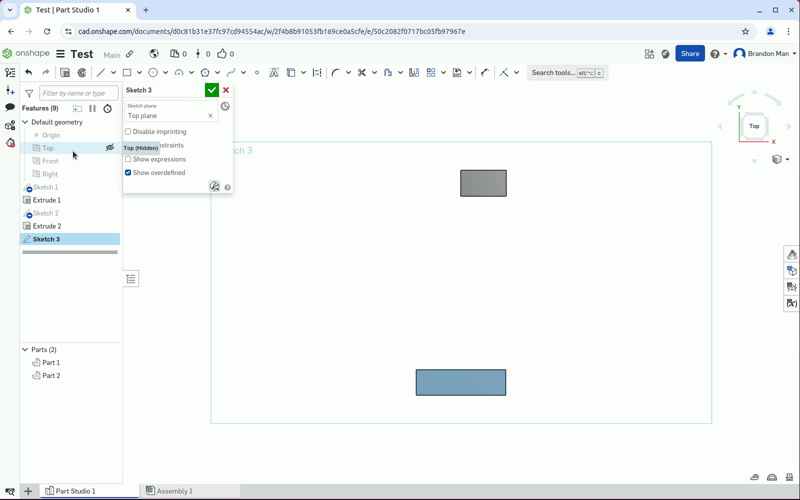
mouse_move(73, 352)
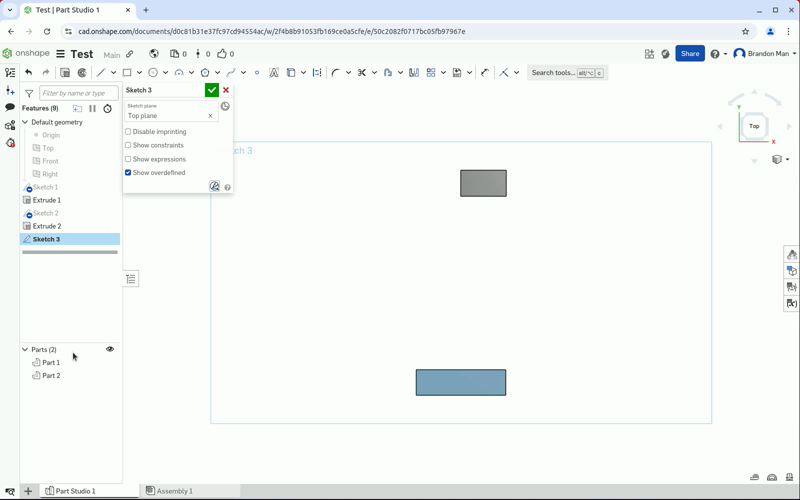
key(y)
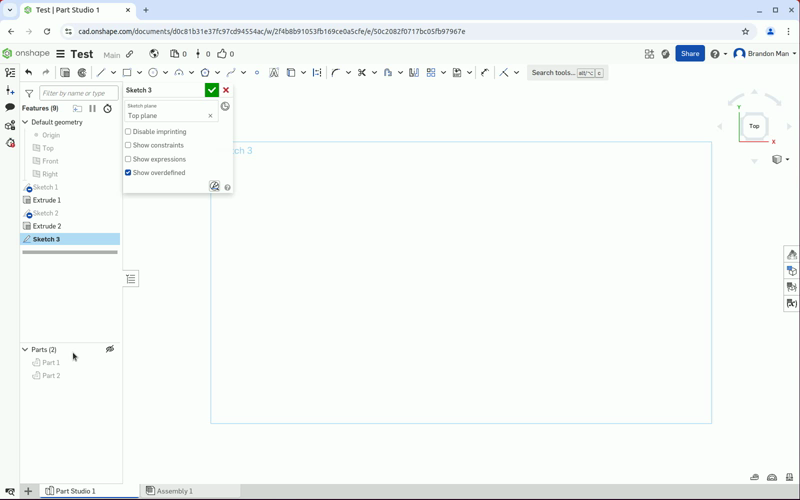
key(l)
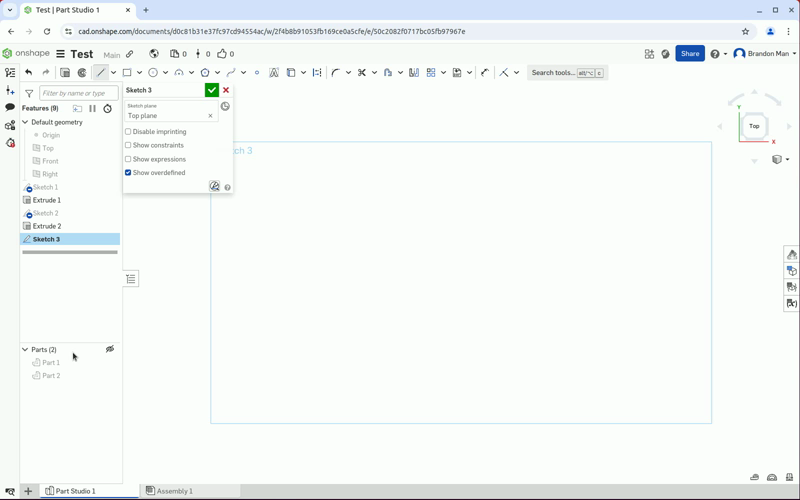
key_down(shift)
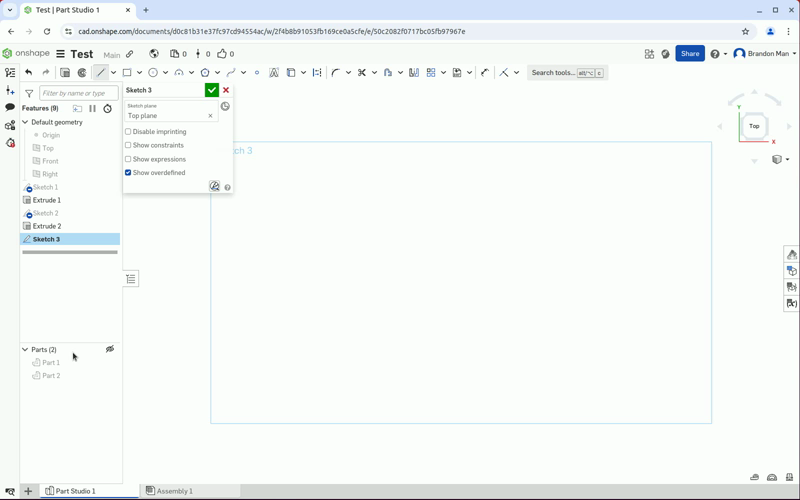
mouse_move(416, 196)
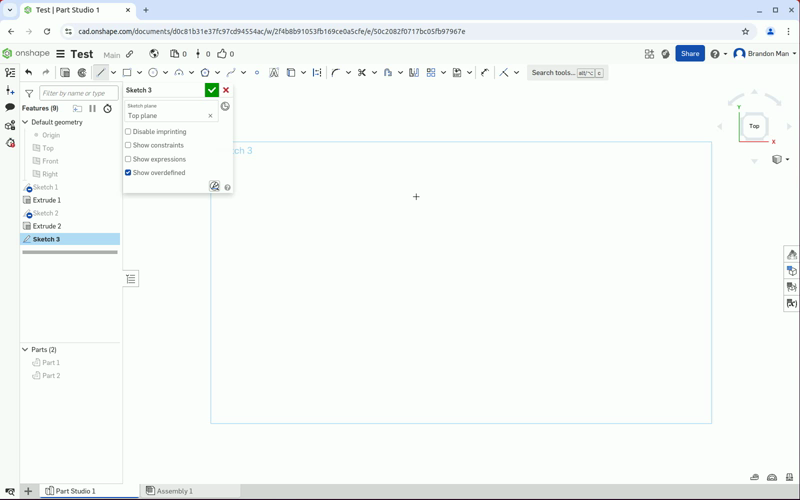
click(416, 196)
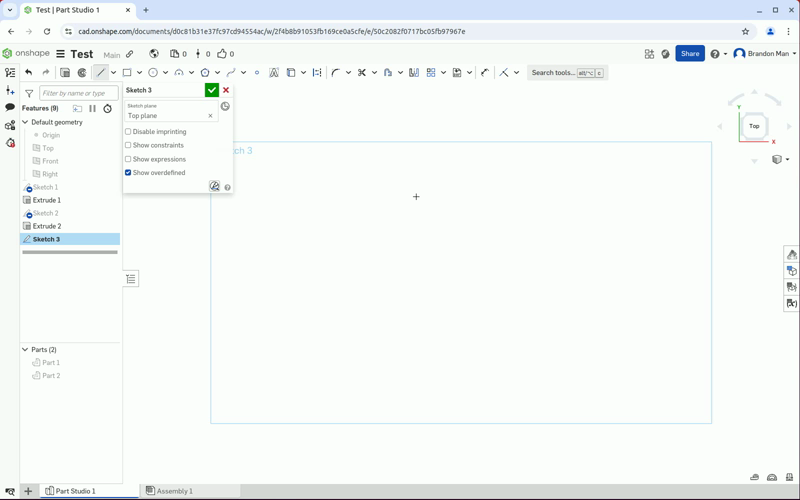
key_up(shift)
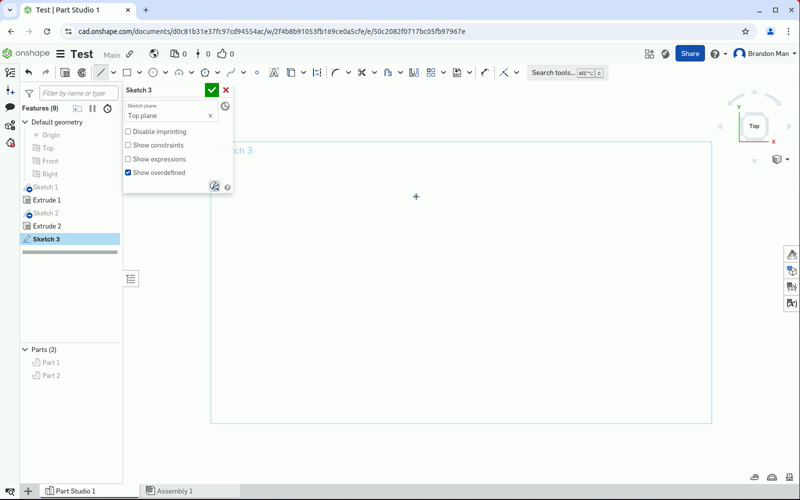
key_down(shift)
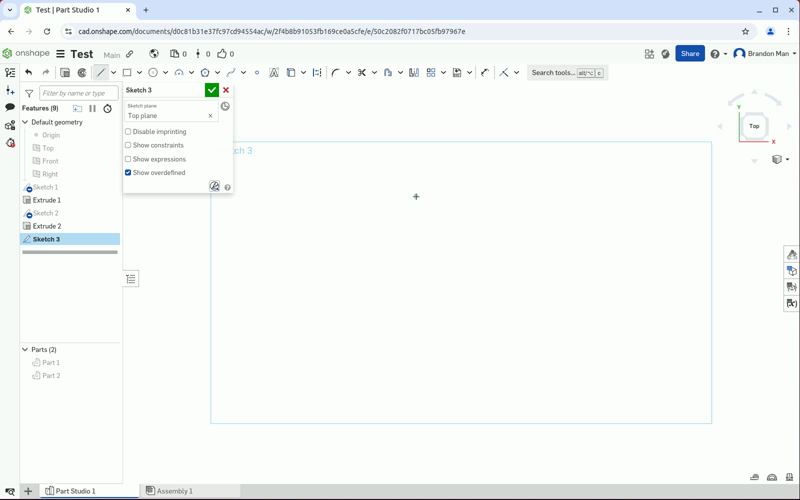
mouse_move(446, 196)
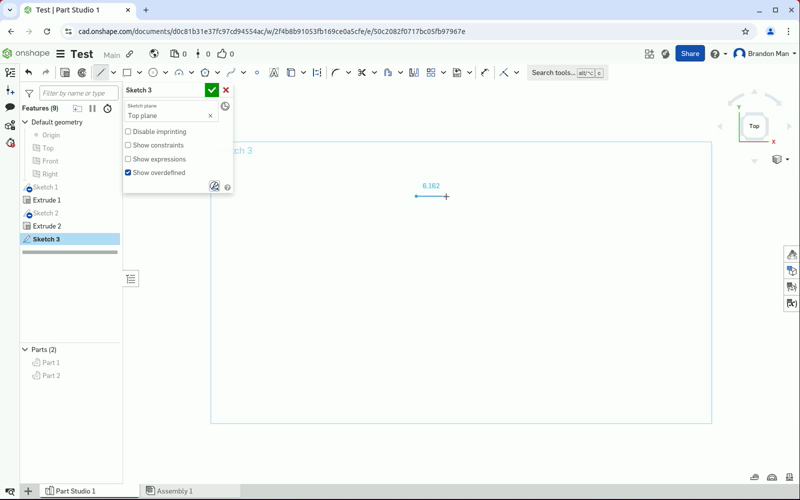
mouse_move(461, 196)
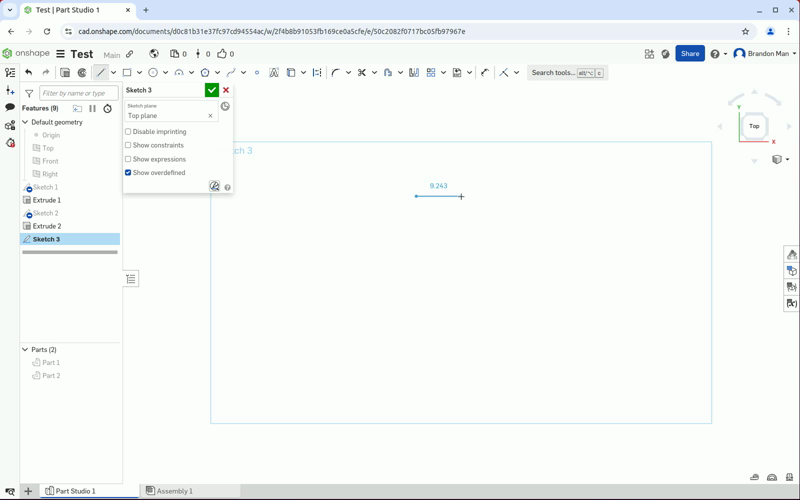
click(461, 196)
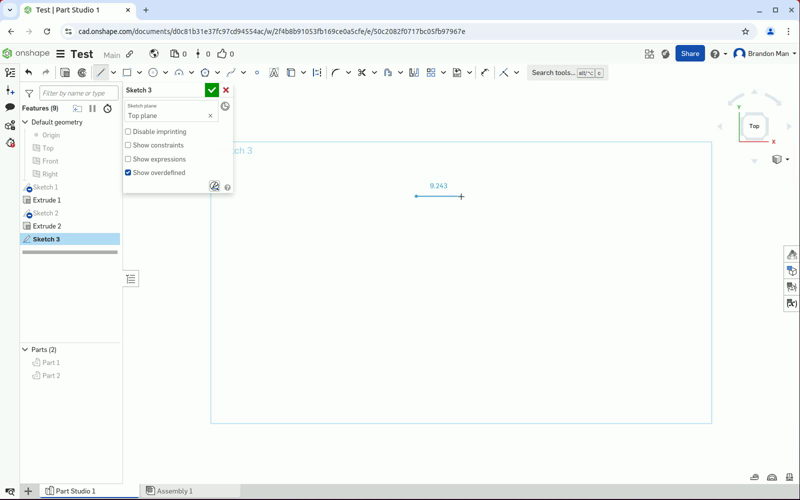
key_up(shift)
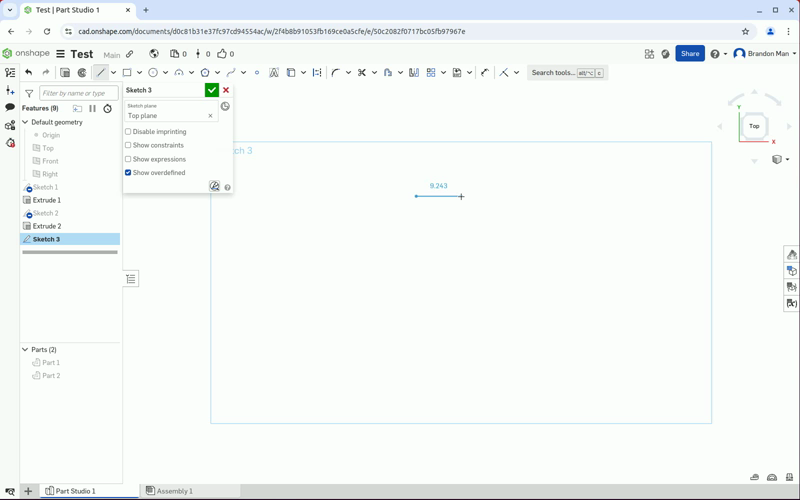
key_down(shift)
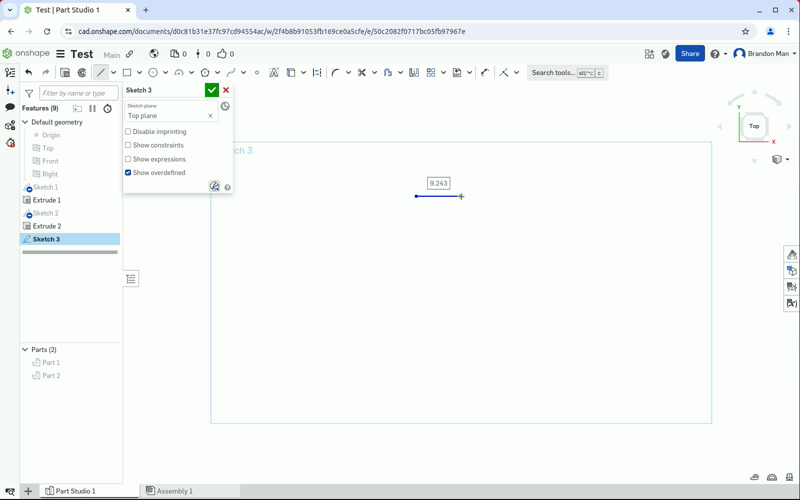
mouse_move(491, 196)
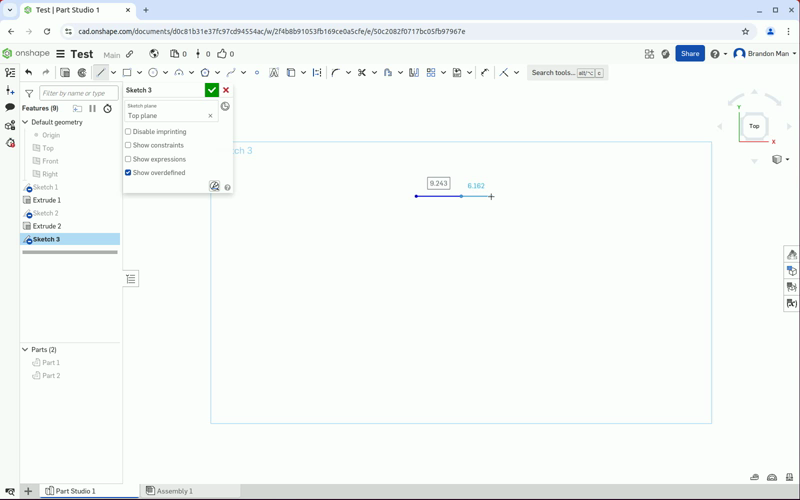
mouse_move(461, 170)
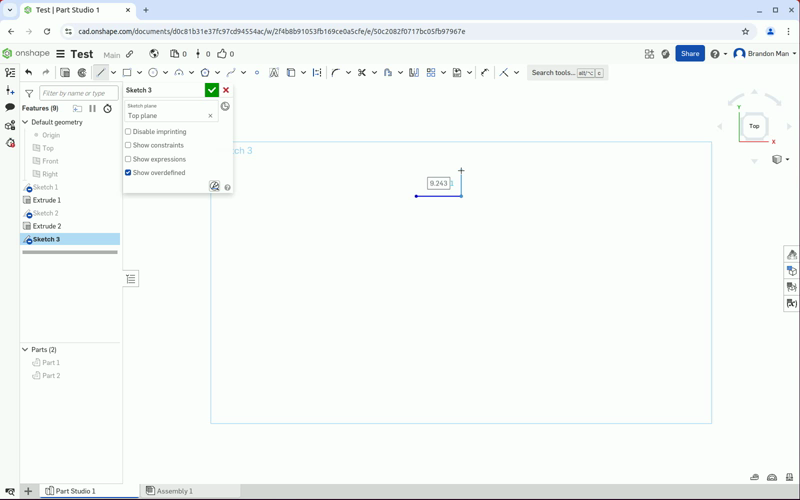
click(461, 170)
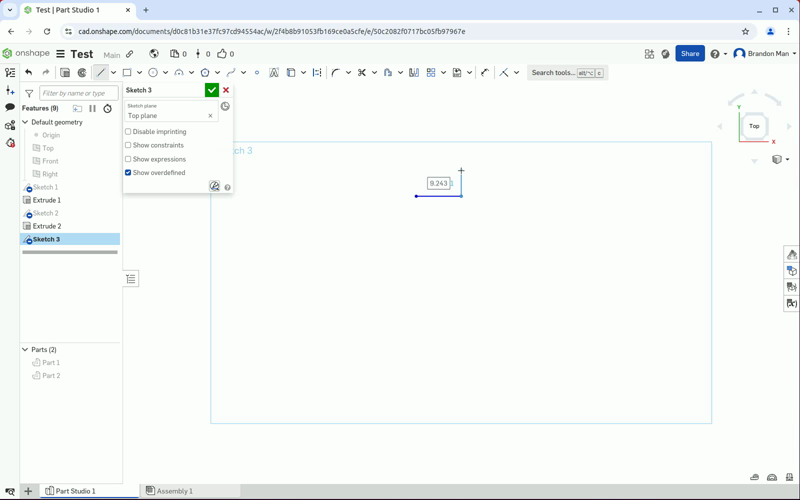
key_up(shift)
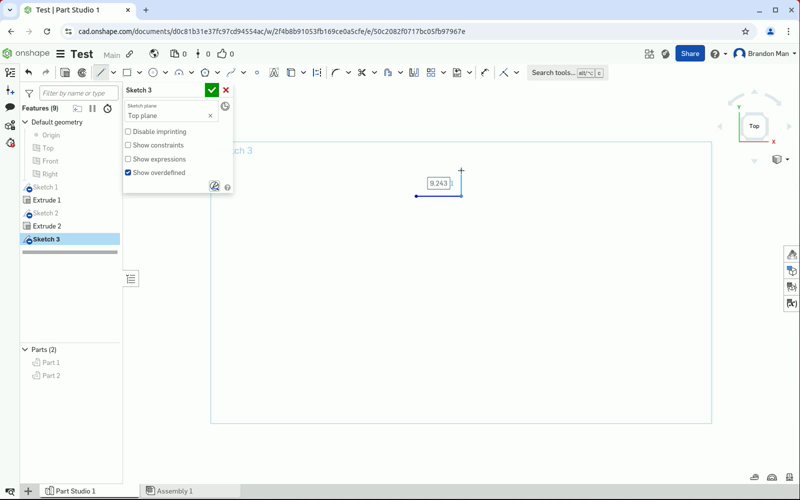
key_down(shift)
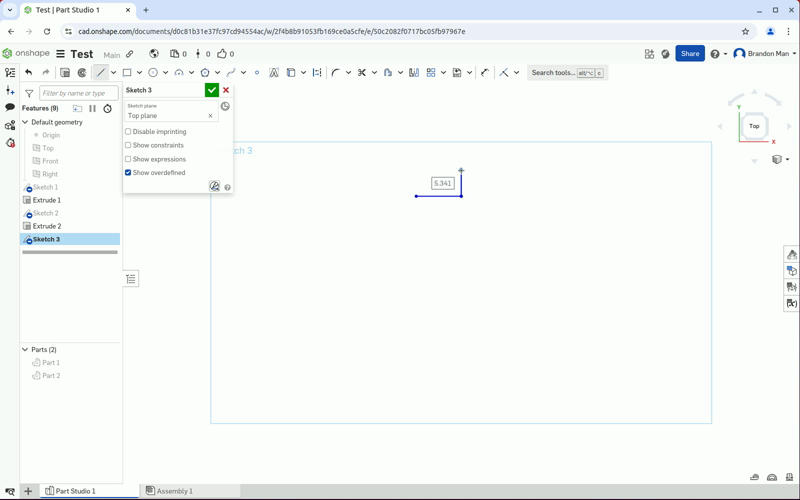
mouse_move(491, 170)
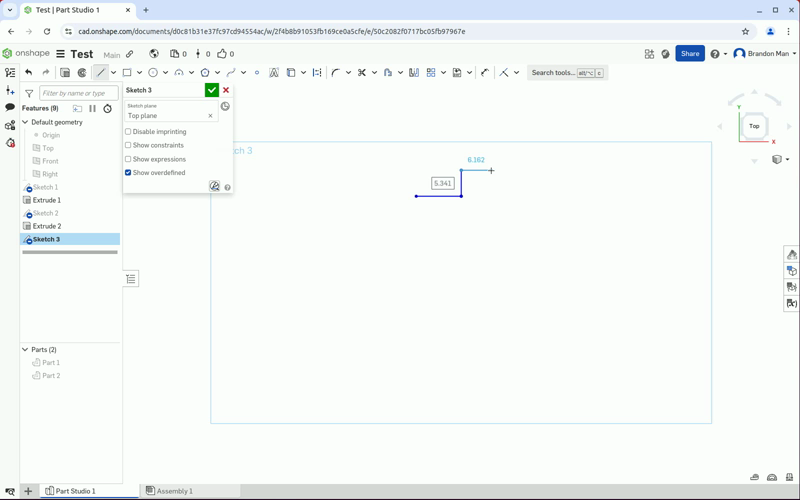
mouse_move(416, 170)
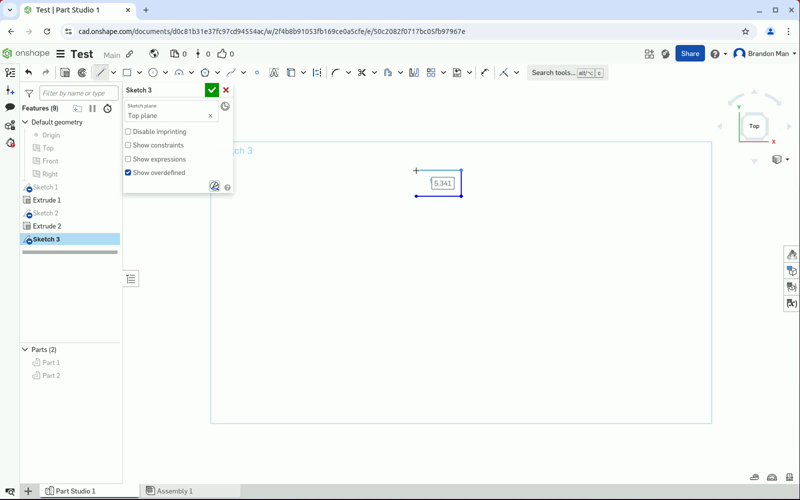
click(416, 170)
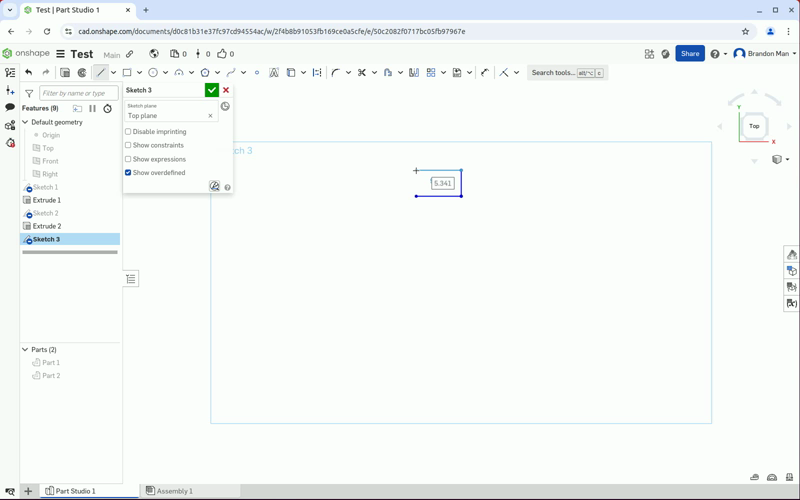
key_up(shift)
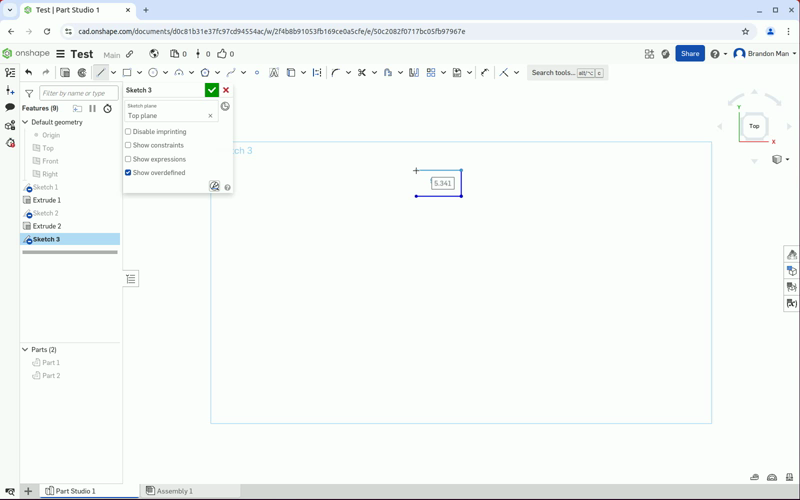
mouse_move(446, 170)
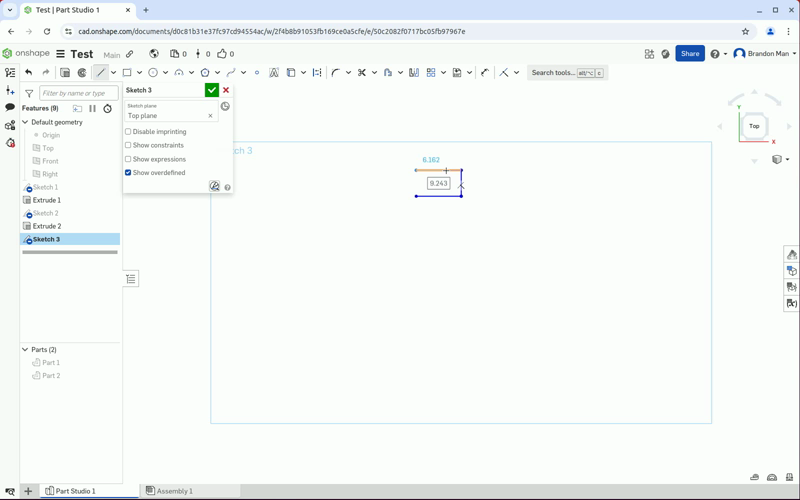
key_down(shift)
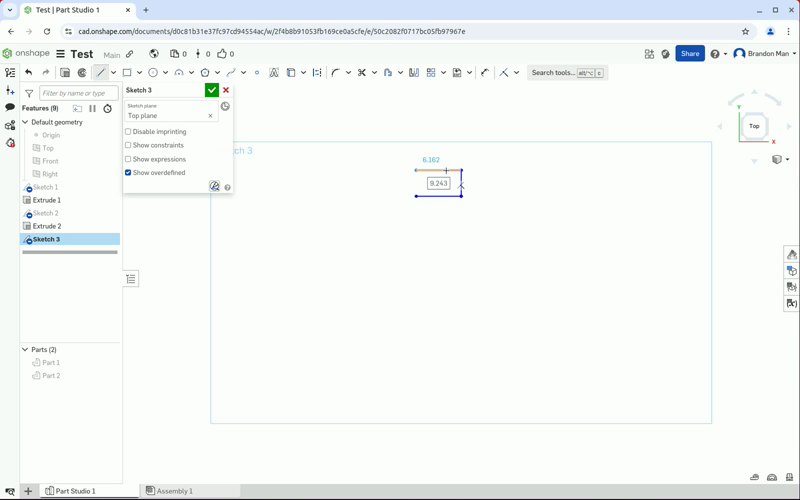
mouse_move(416, 196)
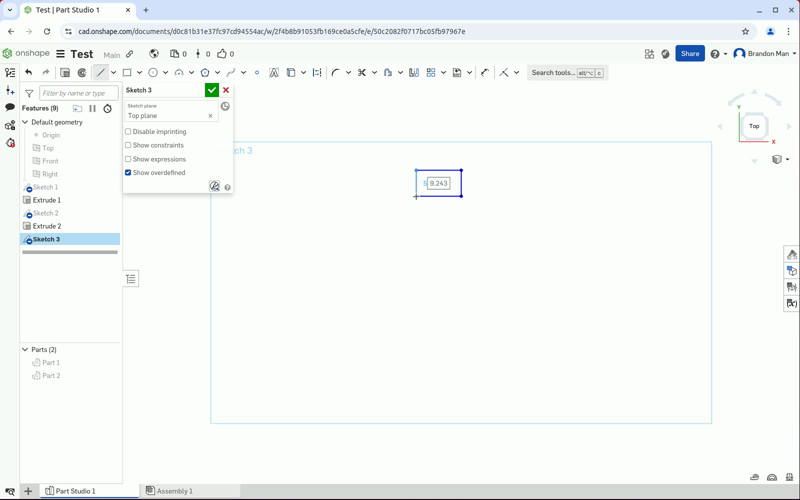
key_up(shift)
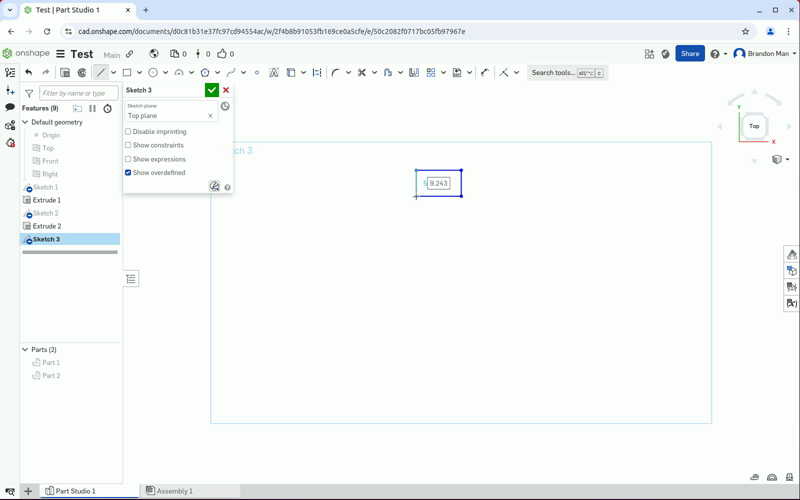
click(416, 196)
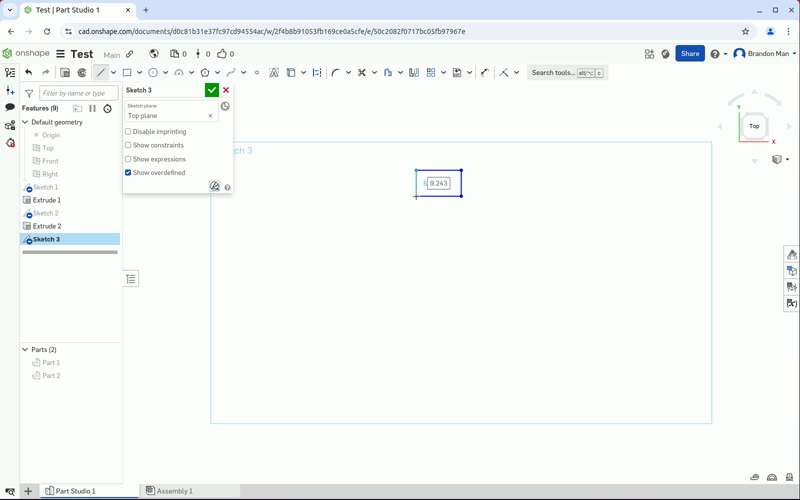
key(esc)
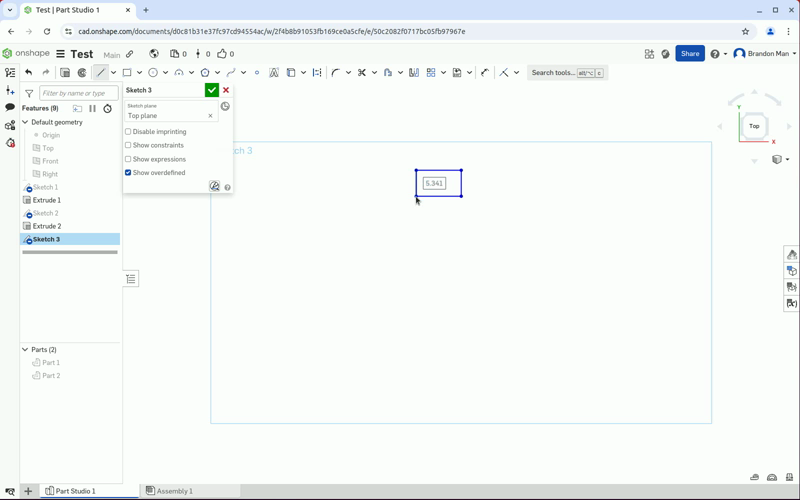
mouse_move(442, 183)
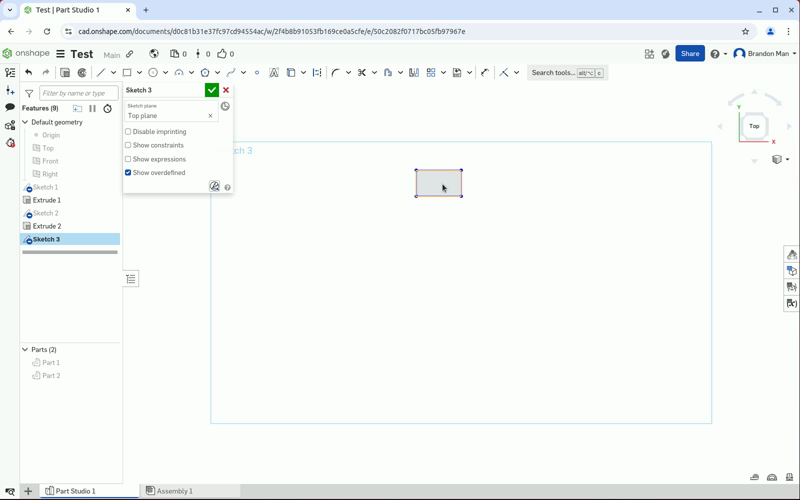
scroll(6)
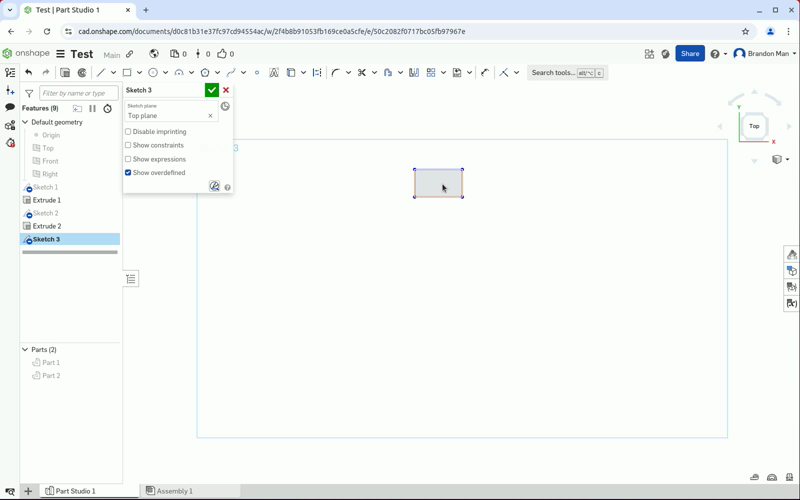
scroll(6)
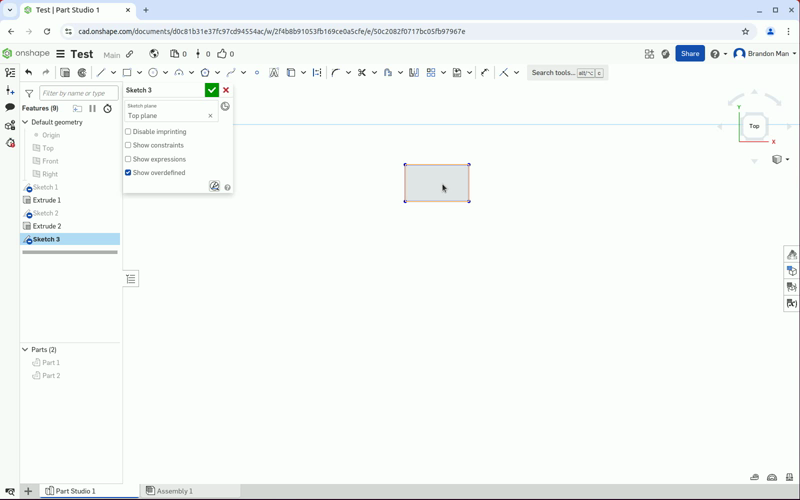
scroll(6)
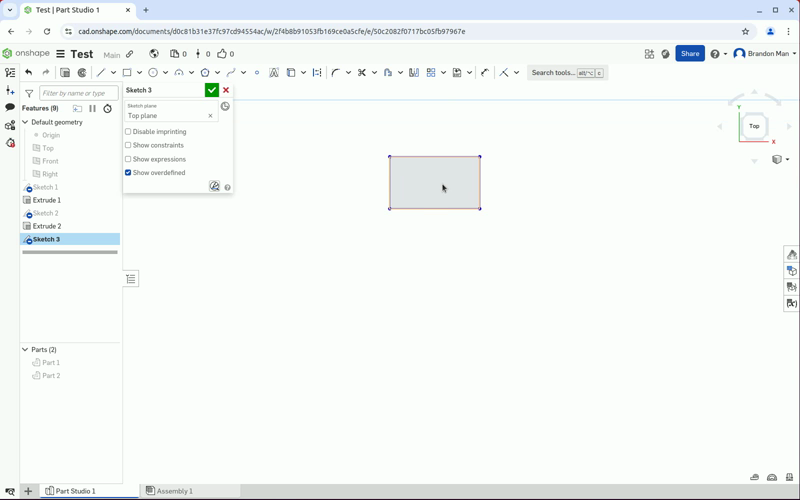
scroll(6)
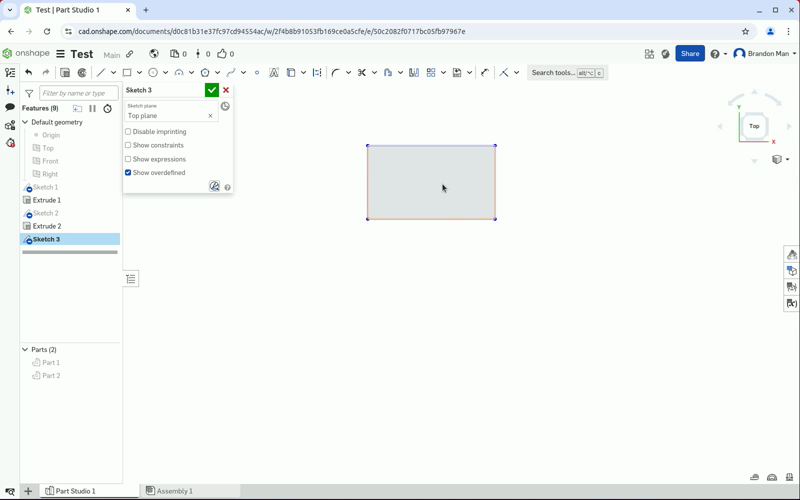
scroll(6)
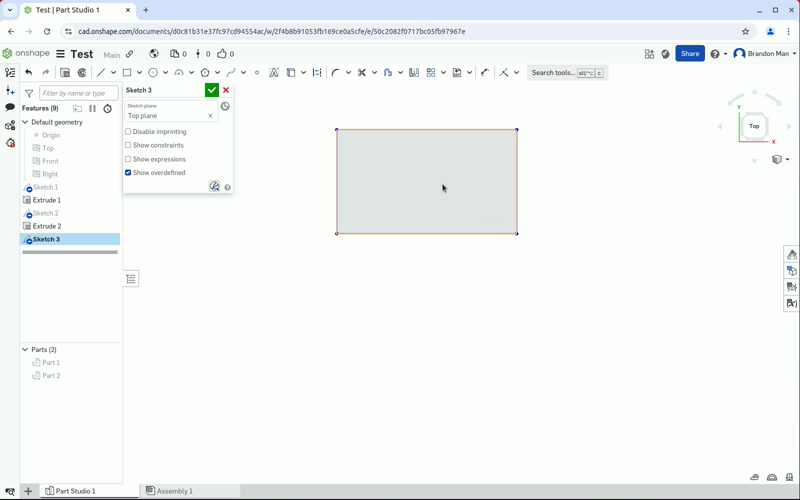
scroll(6)
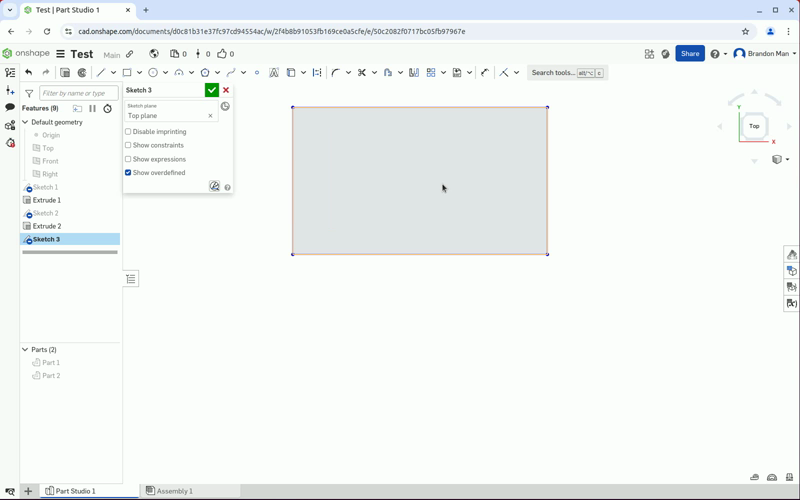
scroll(6)
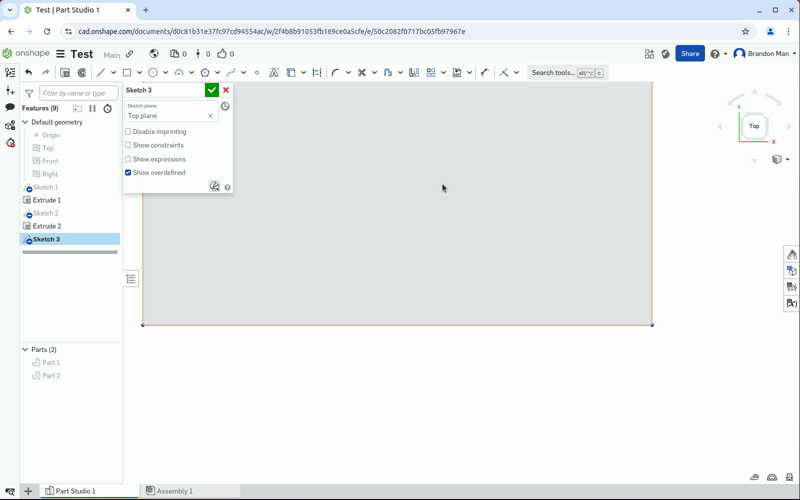
click(442, 183)
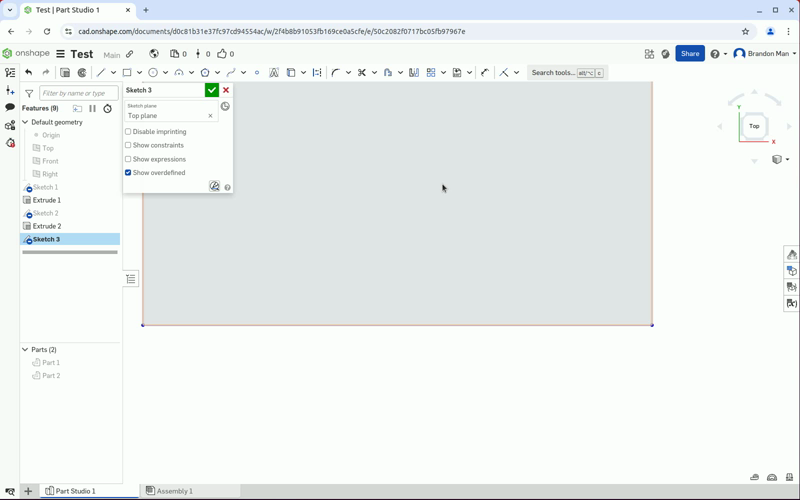
scroll(-6)
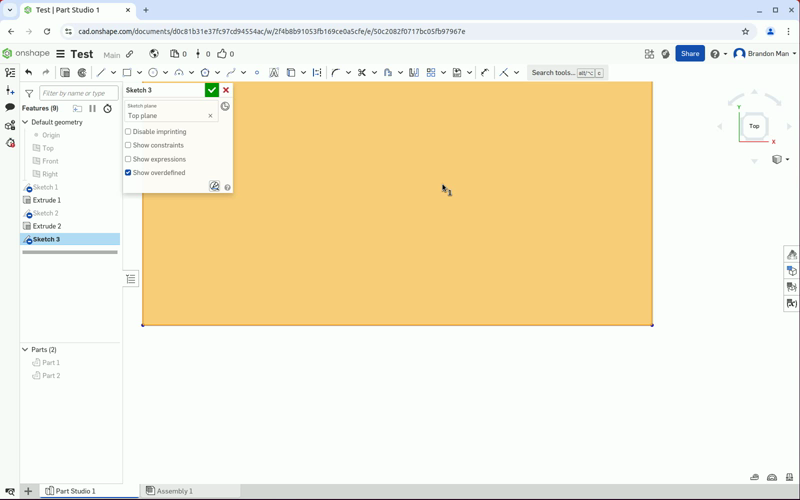
scroll(-6)
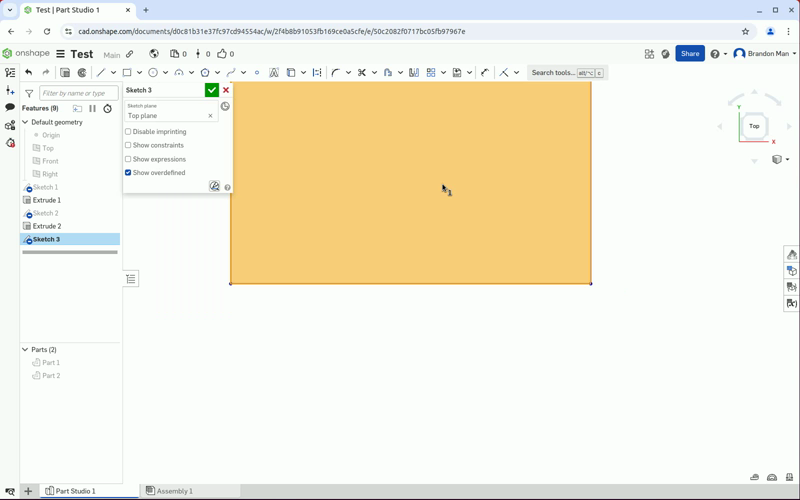
scroll(-6)
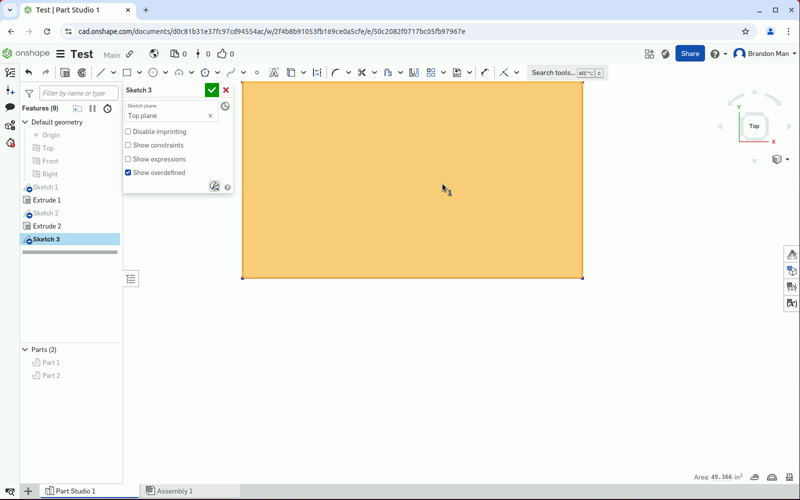
scroll(-6)
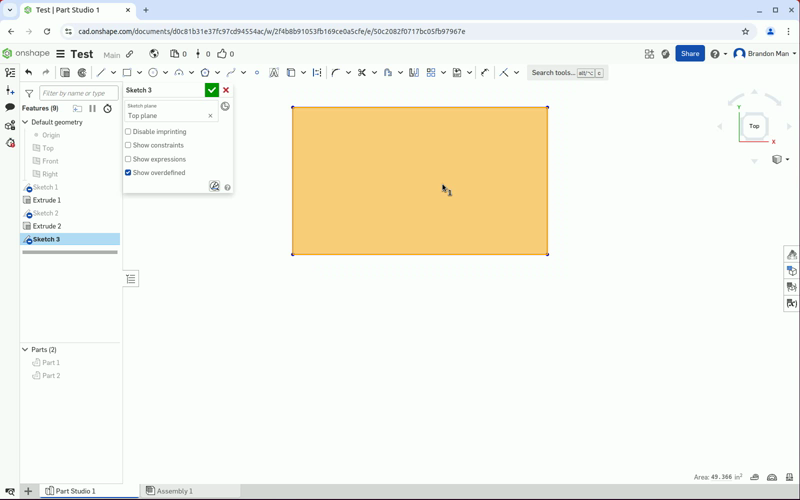
scroll(-6)
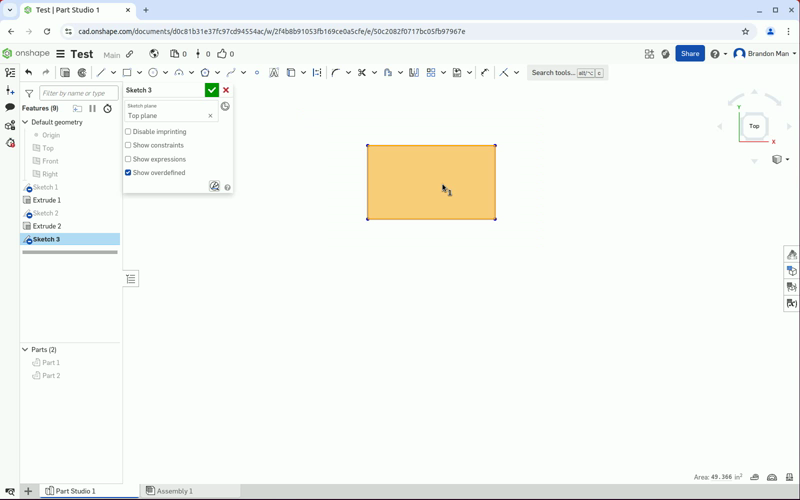
scroll(-6)
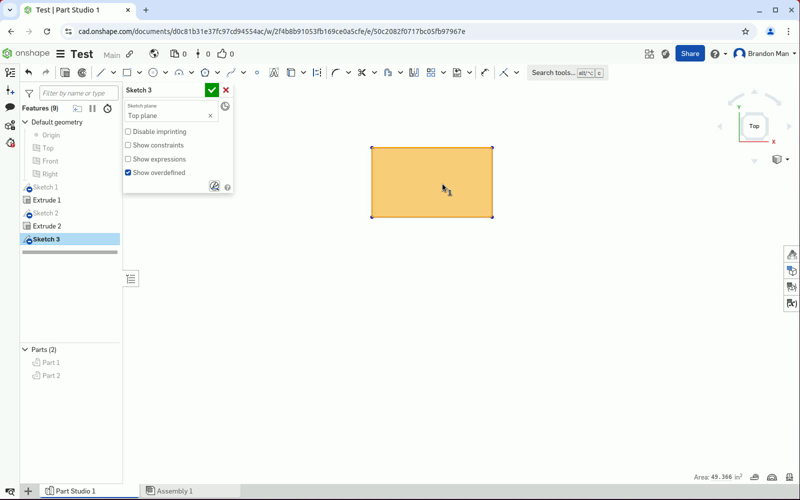
scroll(-6)
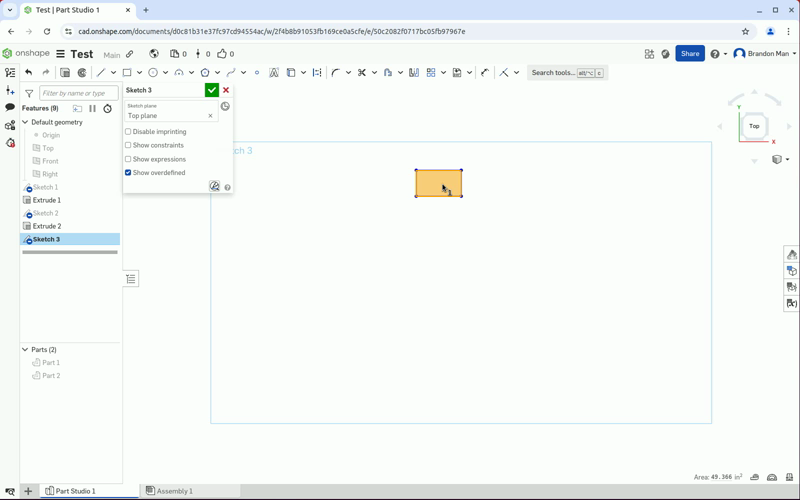
mouse_move(73, 352)
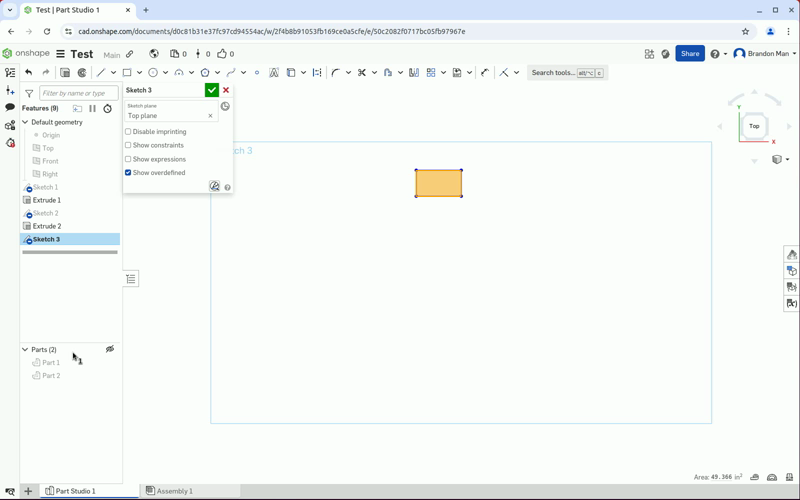
key(shift+y)
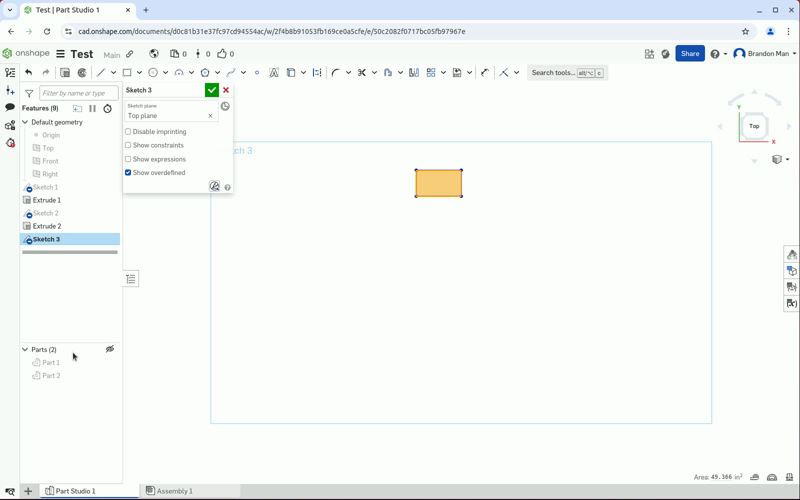
key(shift+e)
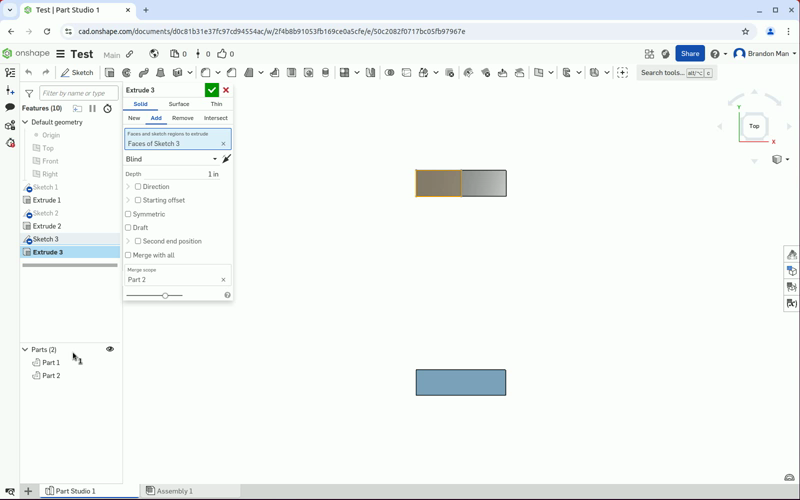
mouse_move(143, 106)
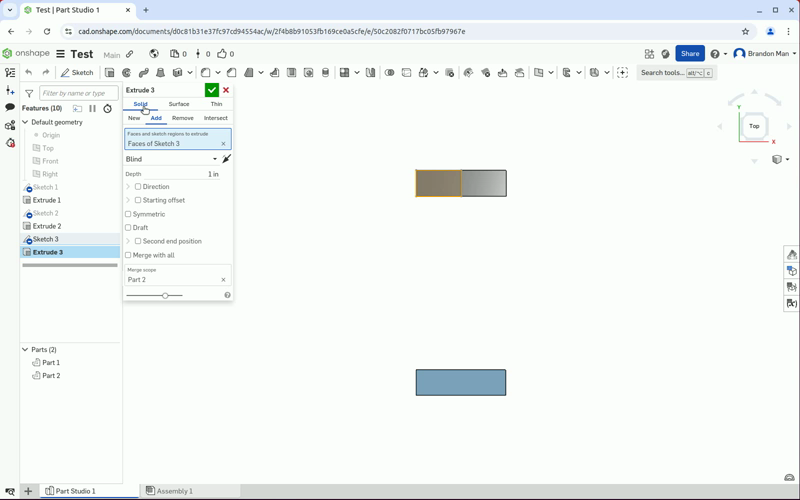
click(143, 106)
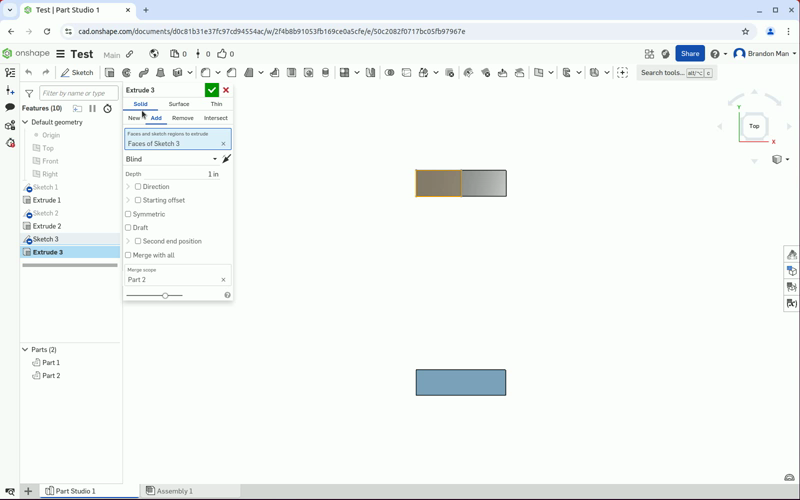
mouse_move(137, 120)
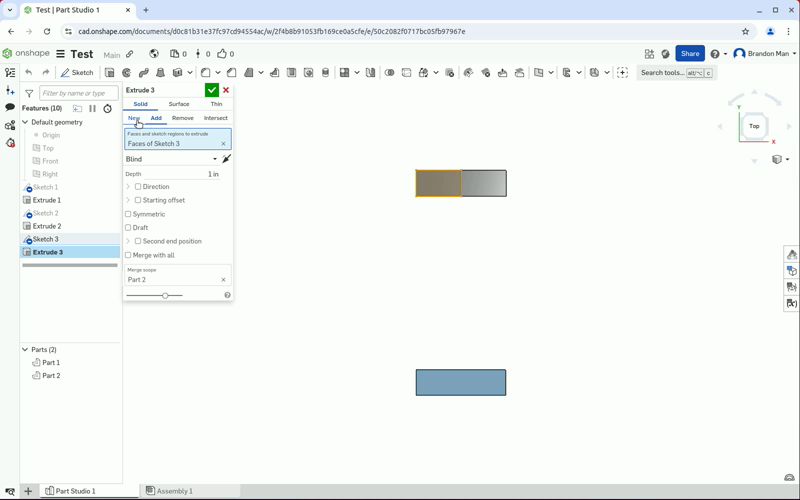
click(137, 120)
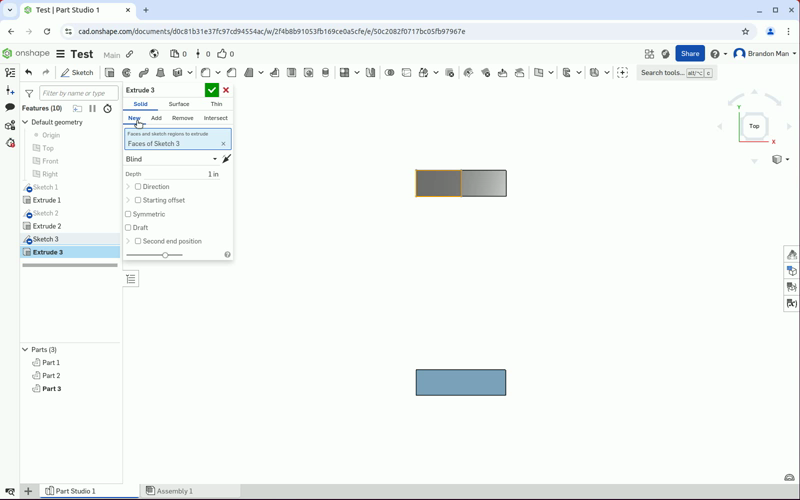
key(tab, 4)
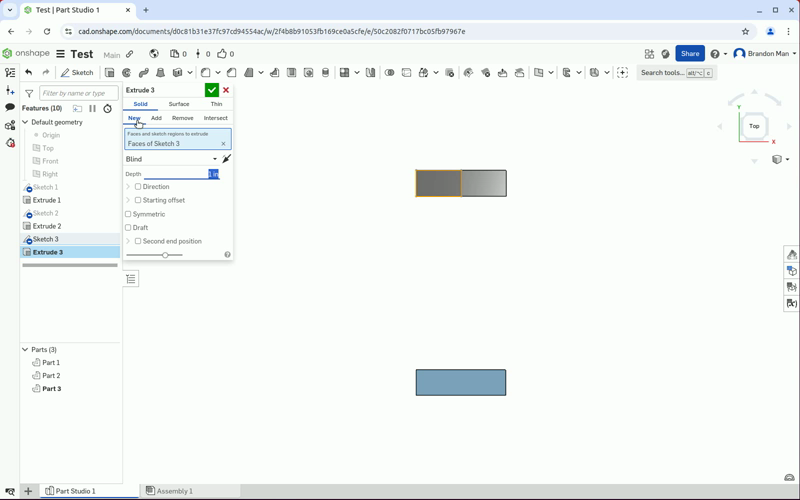
text(1.444)
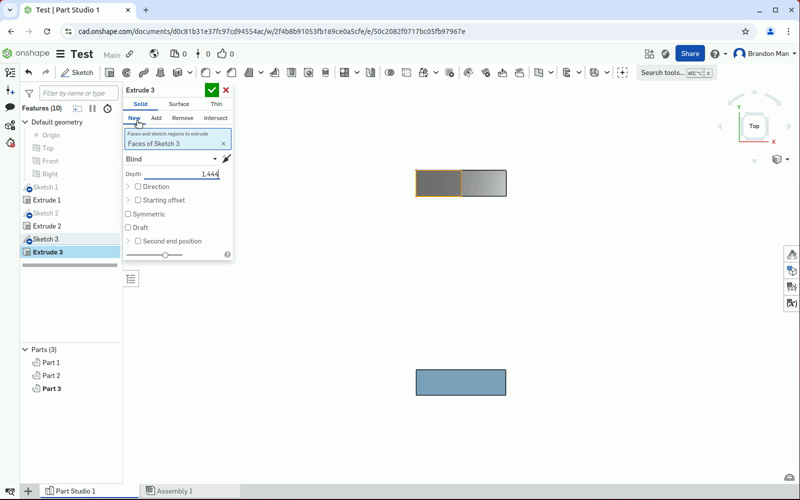
key(enter)
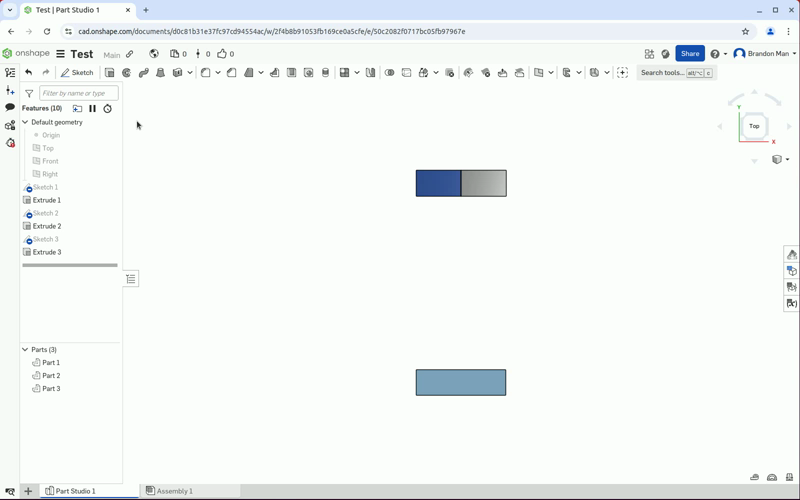
key(shift+h)
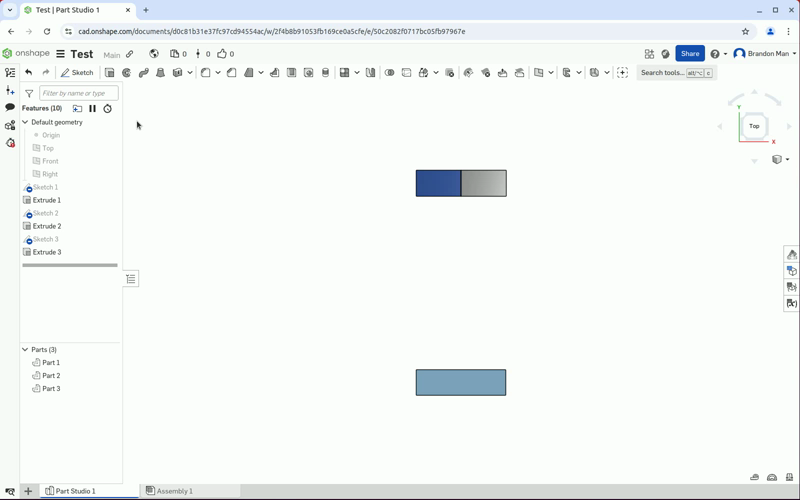
key(shift+h)
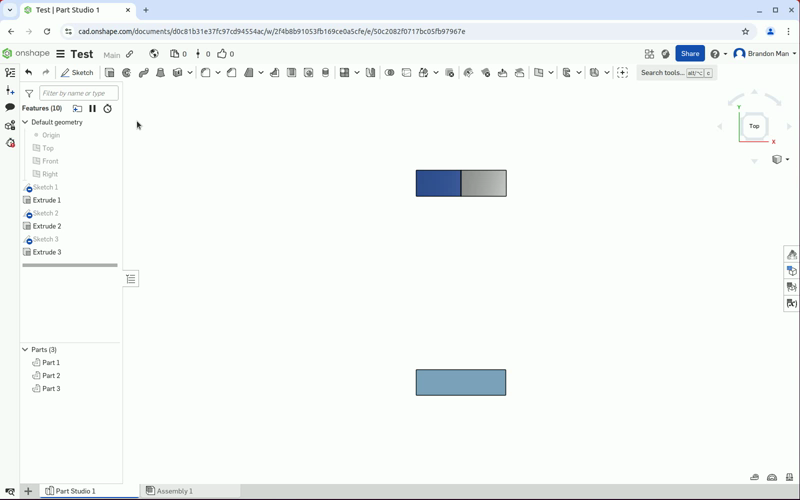
mouse_move(73, 189)
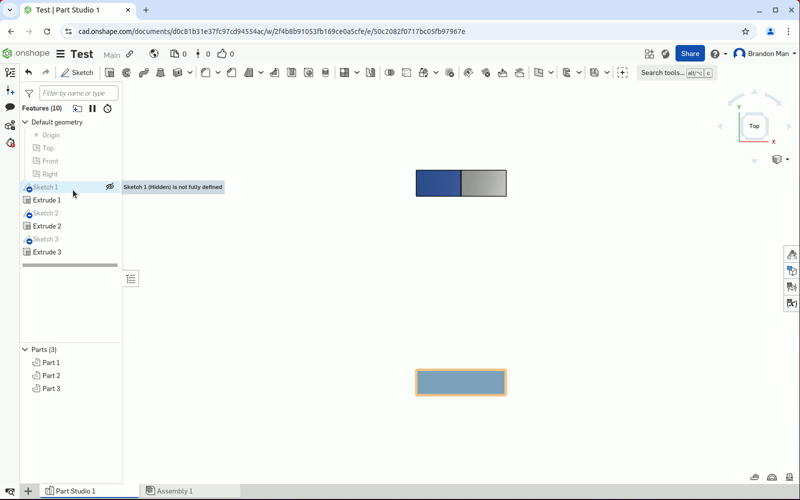
click(73, 189)
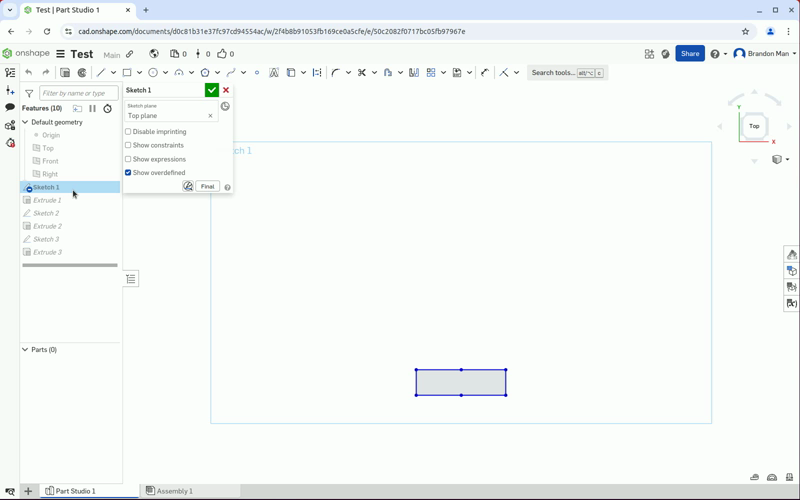
mouse_move(229, 92)
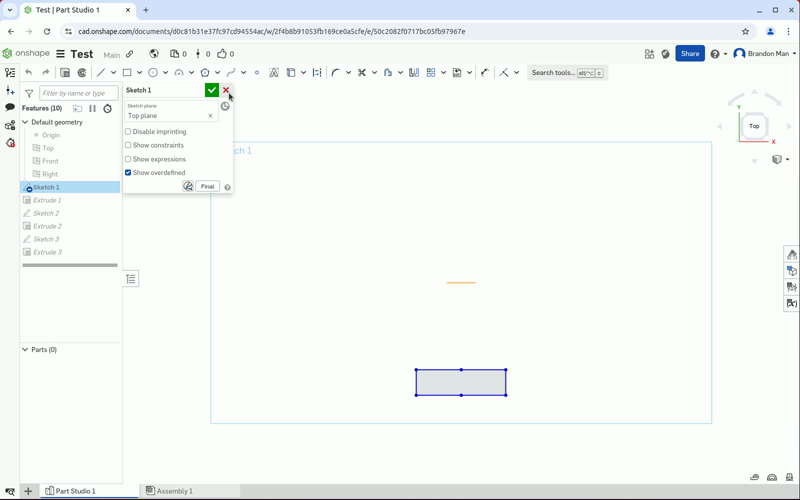
click(229, 92)
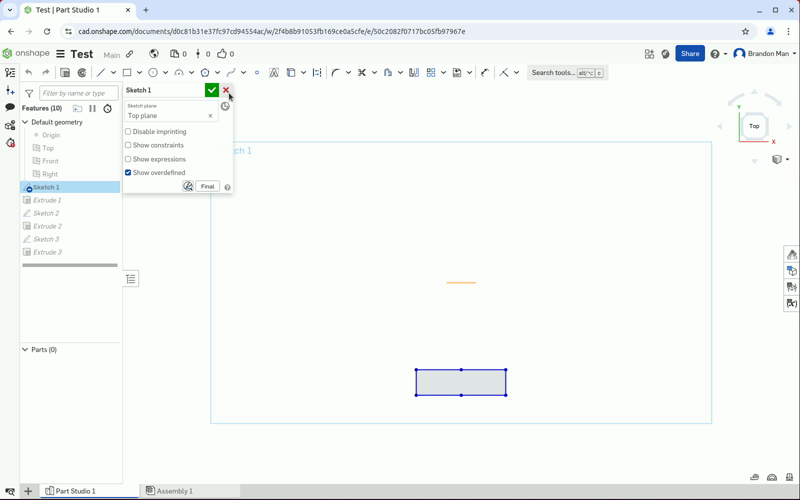
key(shift+s)
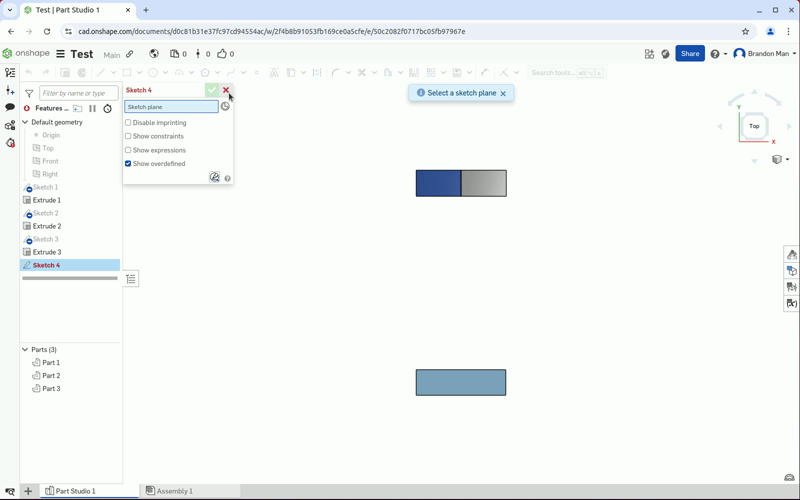
mouse_move(73, 150)
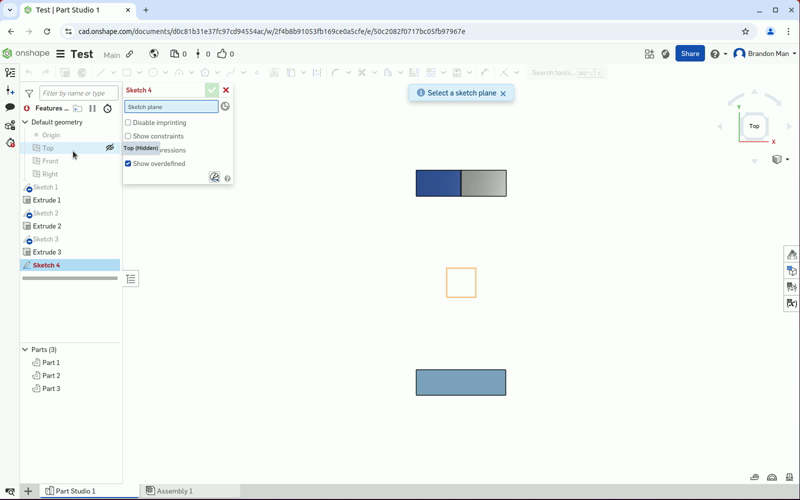
click(73, 150)
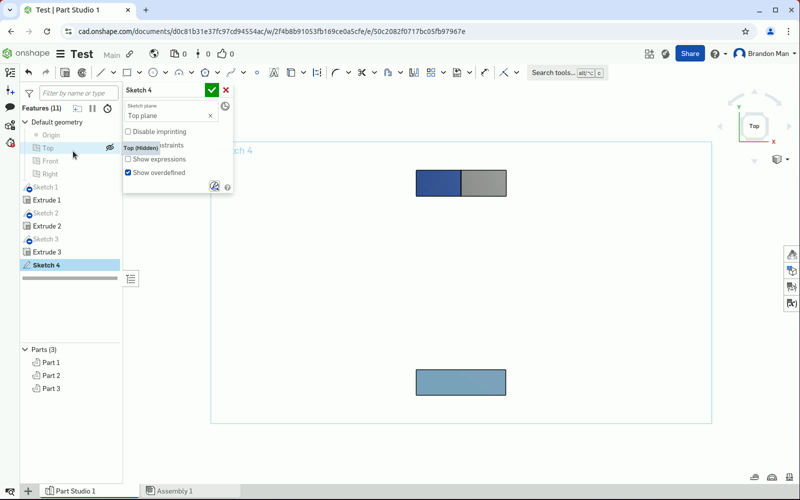
mouse_move(73, 352)
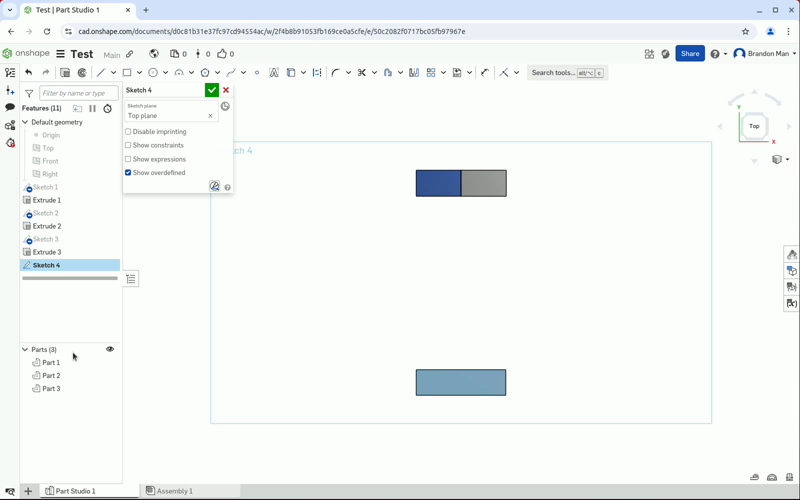
key(y)
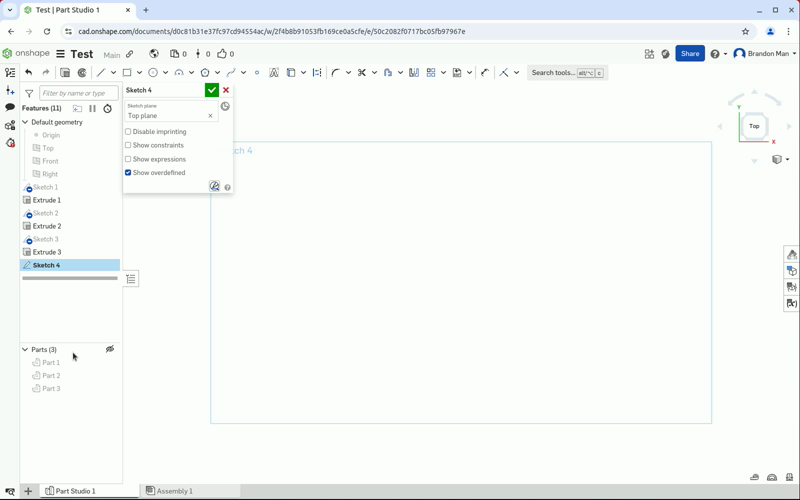
key(l)
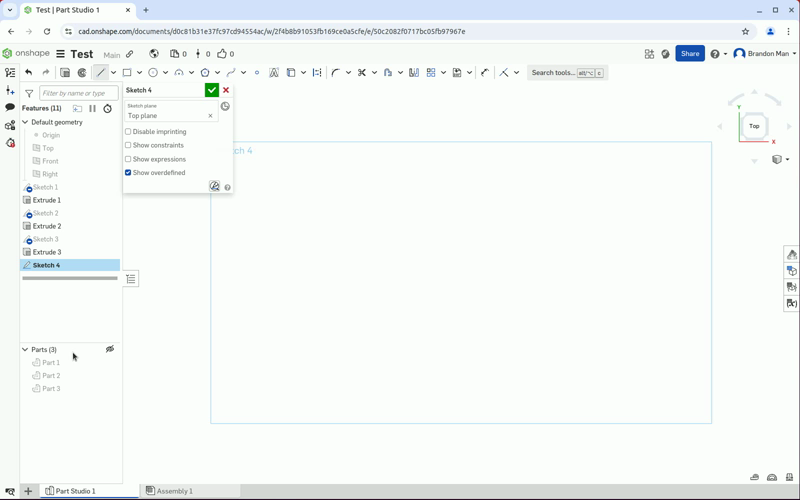
key_down(shift)
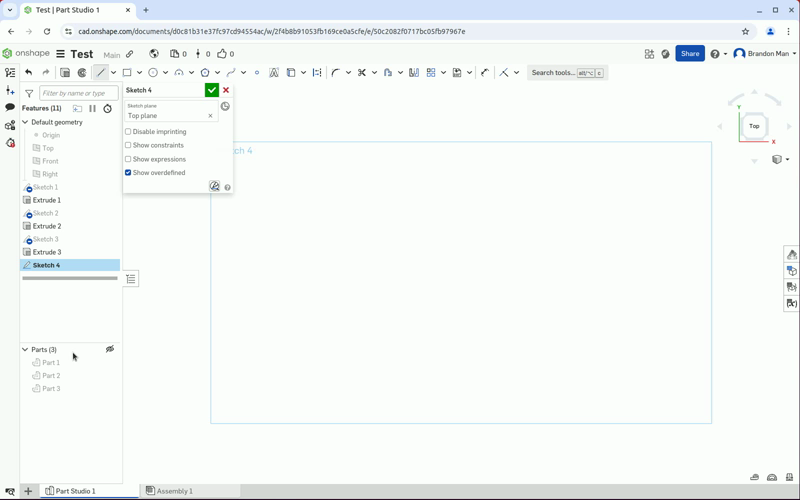
mouse_move(460, 209)
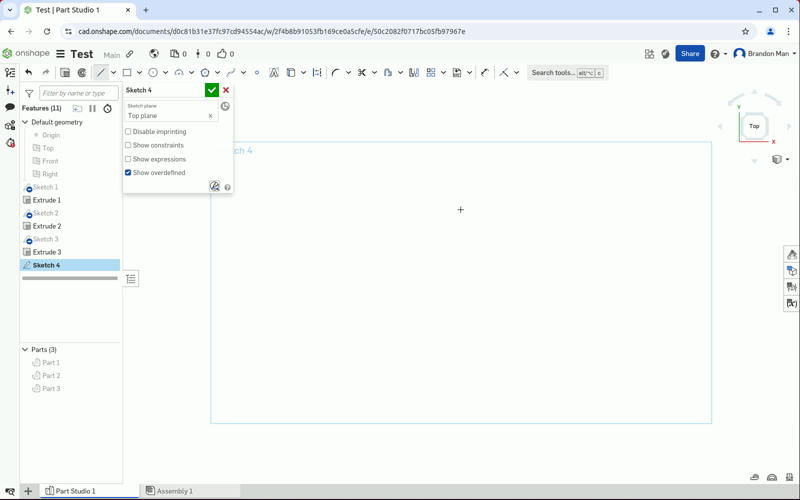
click(460, 209)
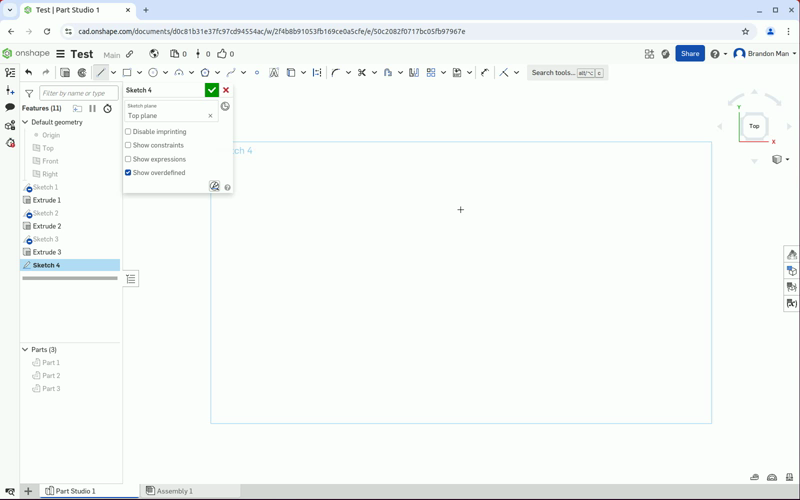
key_up(shift)
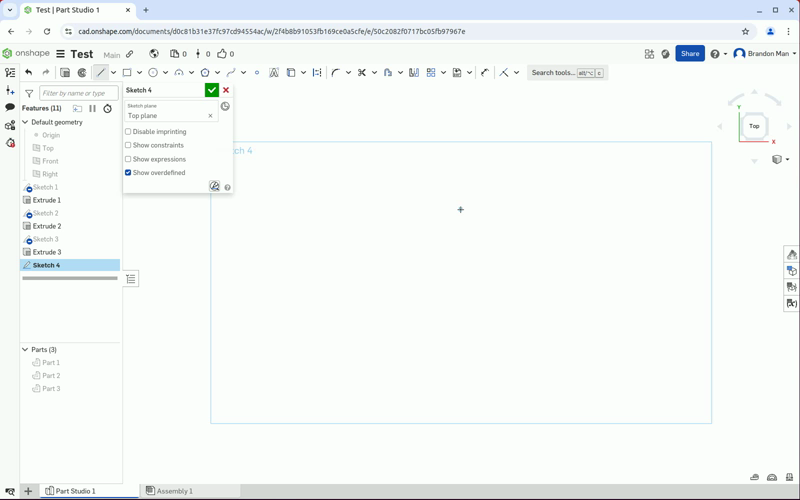
key_down(shift)
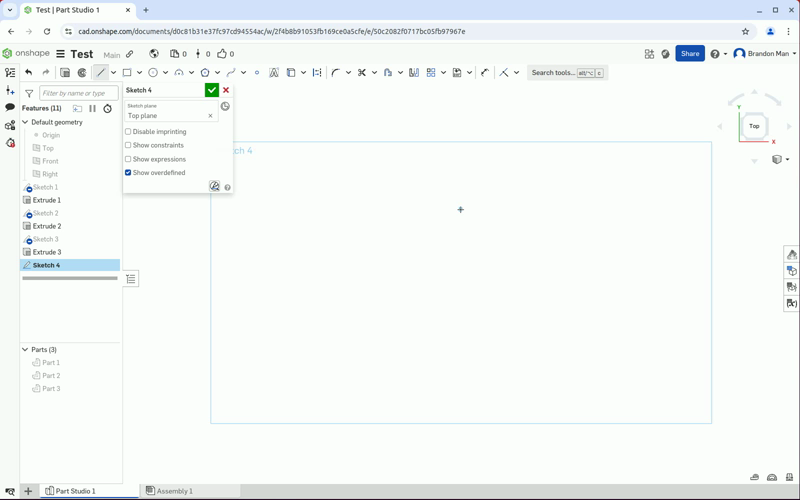
mouse_move(490, 209)
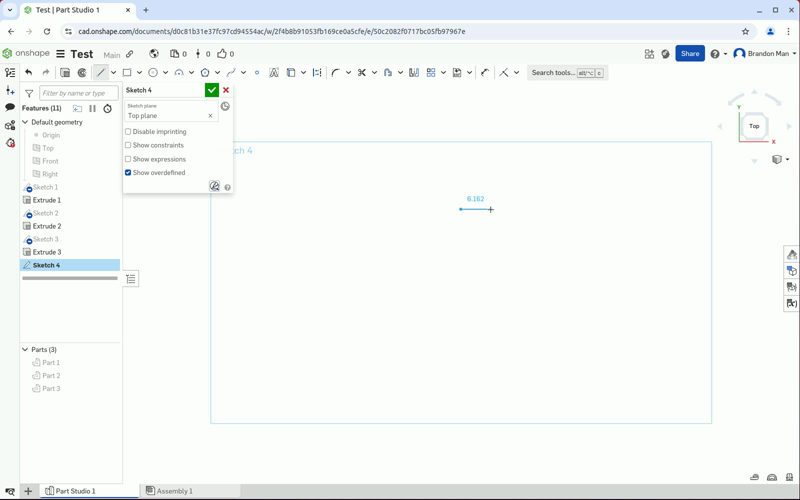
mouse_move(492, 209)
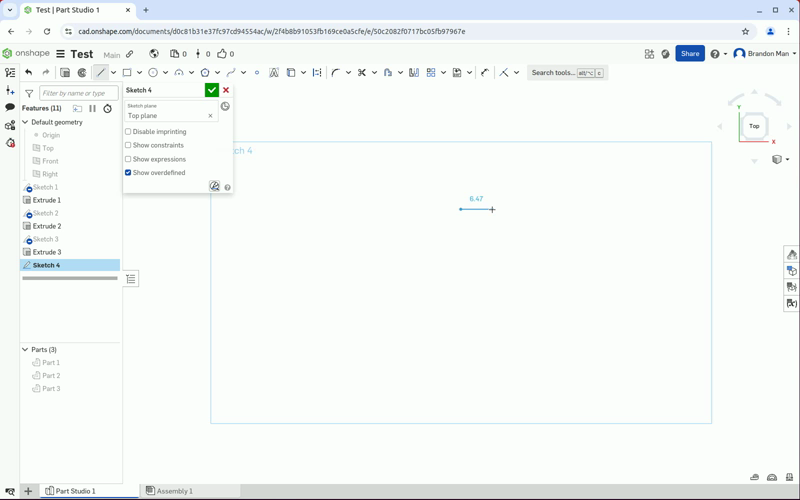
click(492, 209)
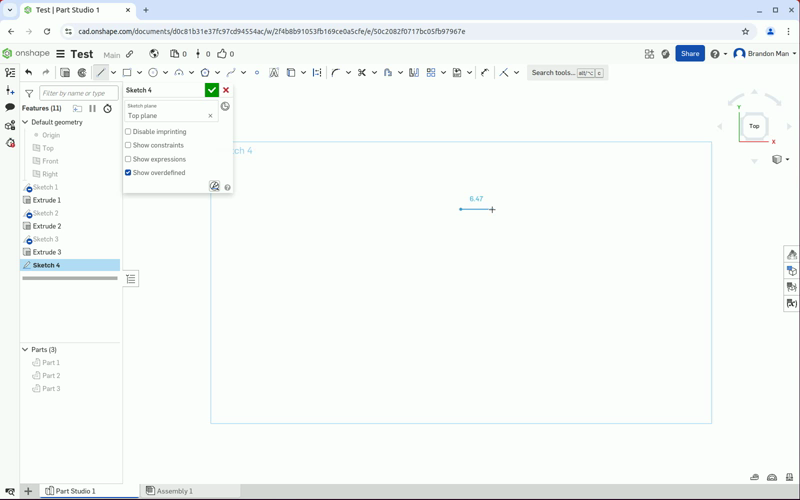
key_up(shift)
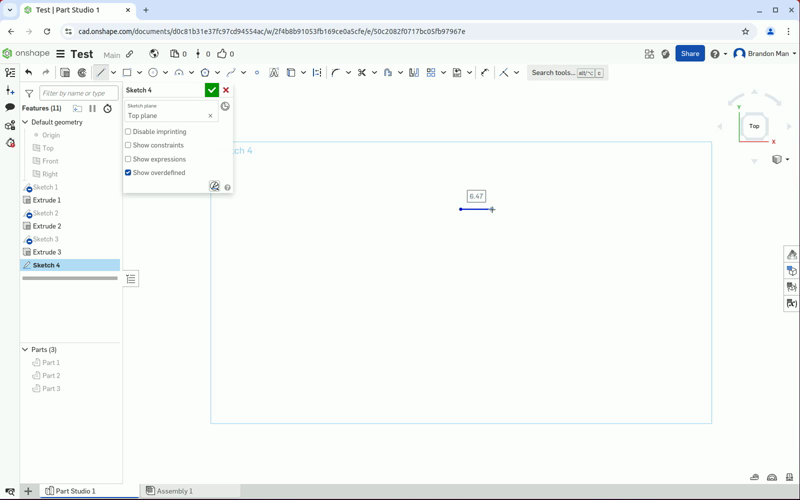
key_down(shift)
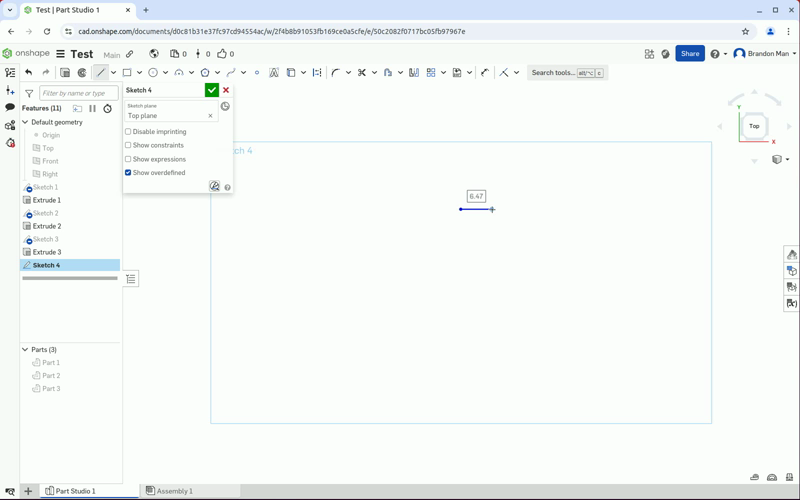
mouse_move(492, 283)
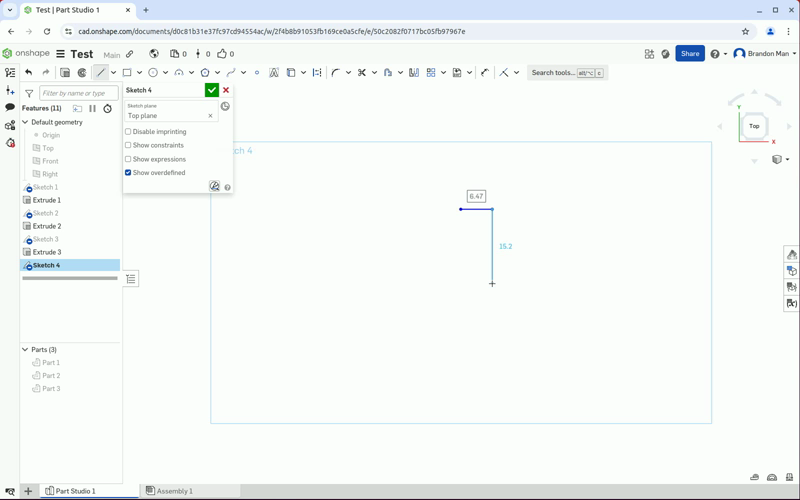
click(492, 283)
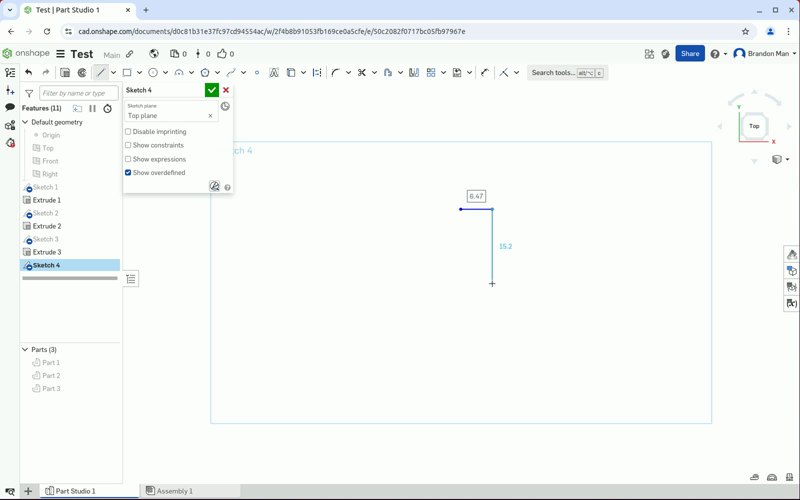
key_up(shift)
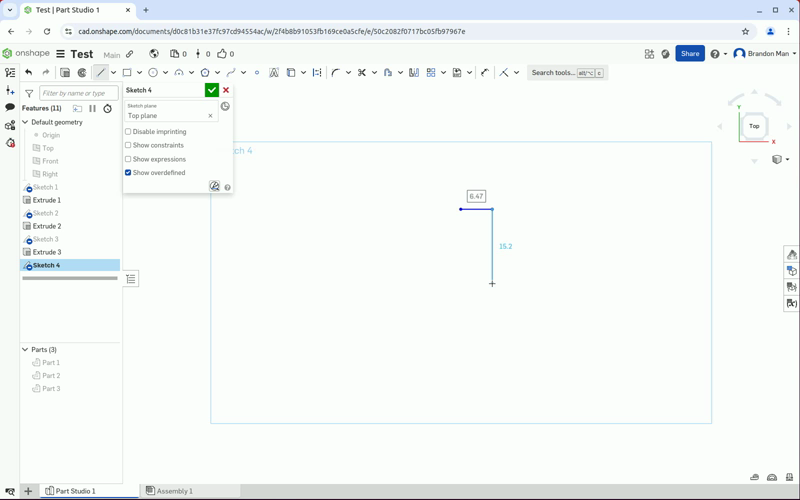
key_down(shift)
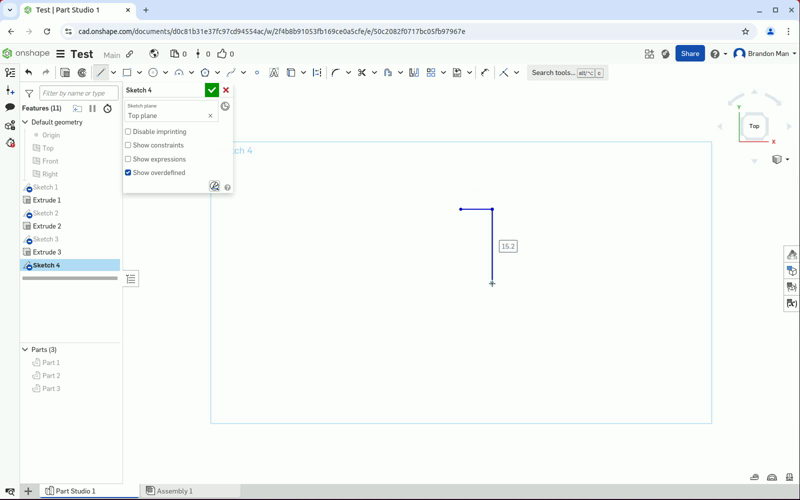
mouse_move(522, 283)
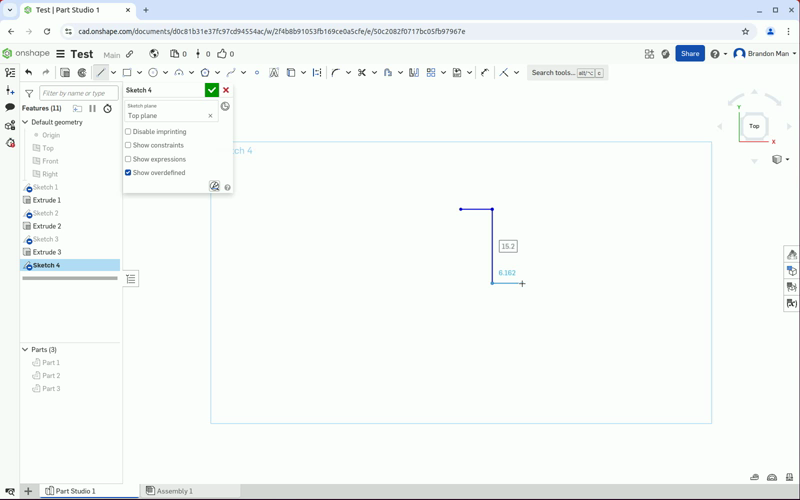
mouse_move(505, 283)
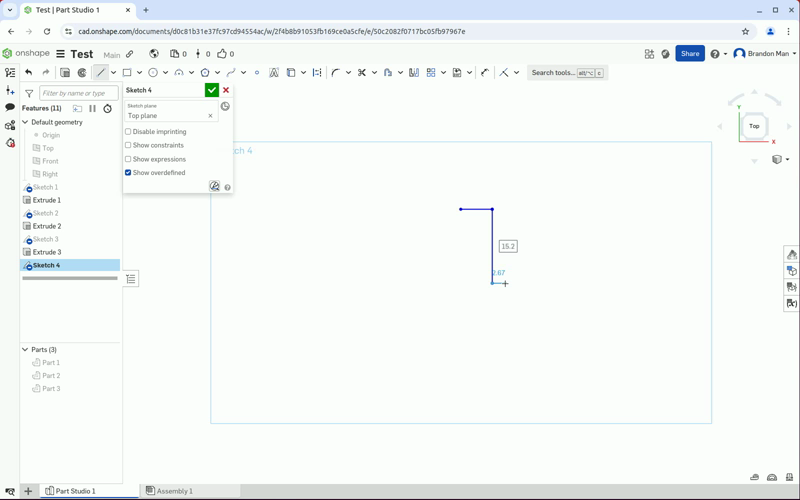
click(505, 283)
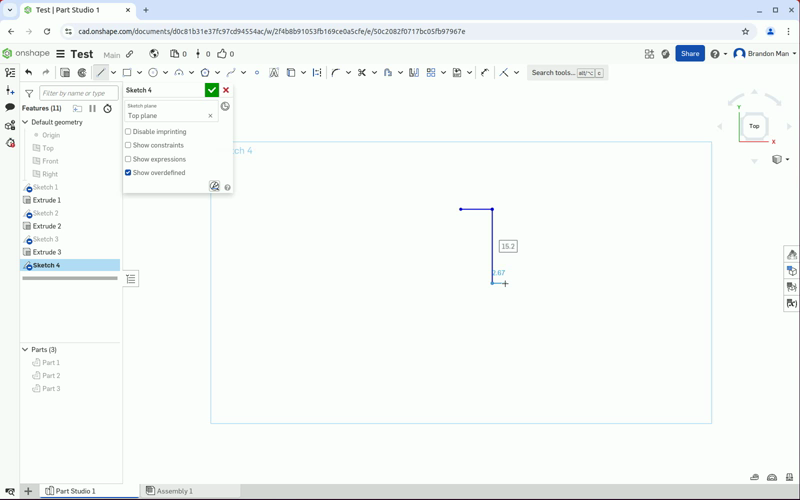
key_up(shift)
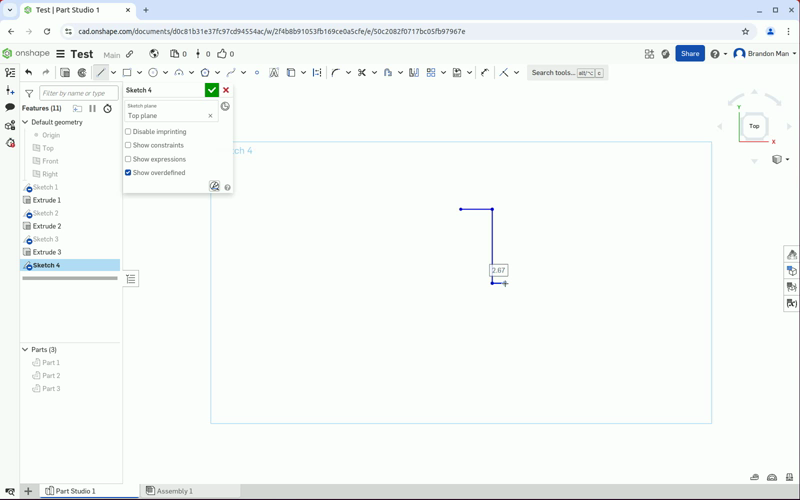
key_down(shift)
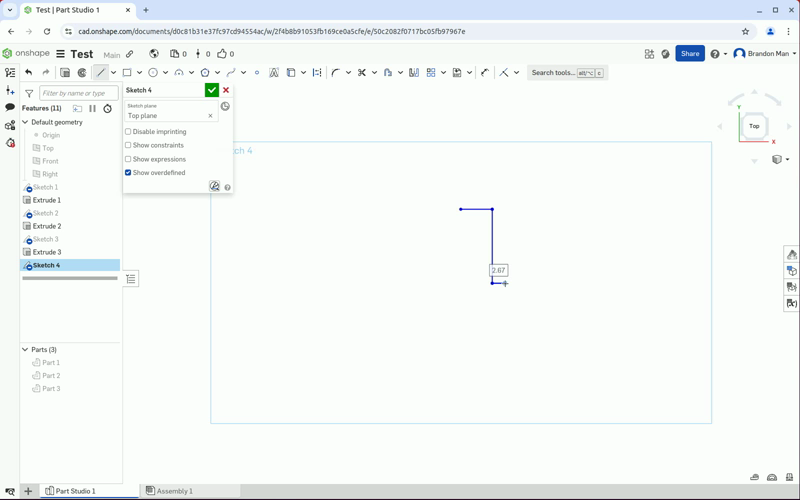
mouse_move(505, 196)
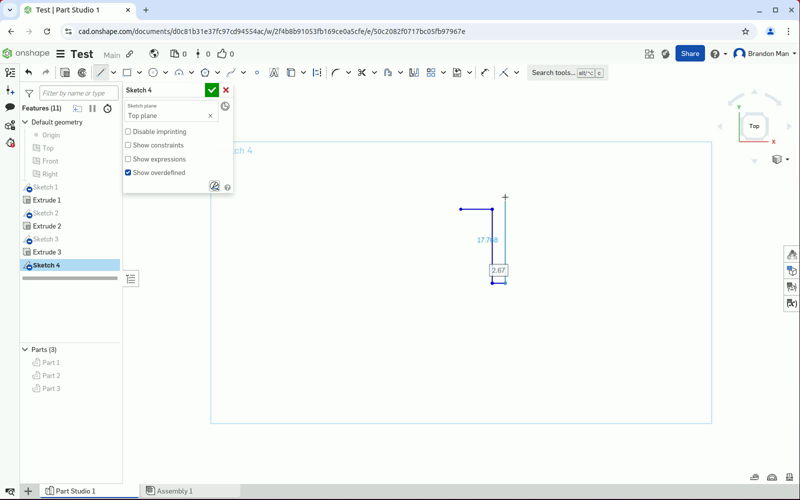
click(505, 196)
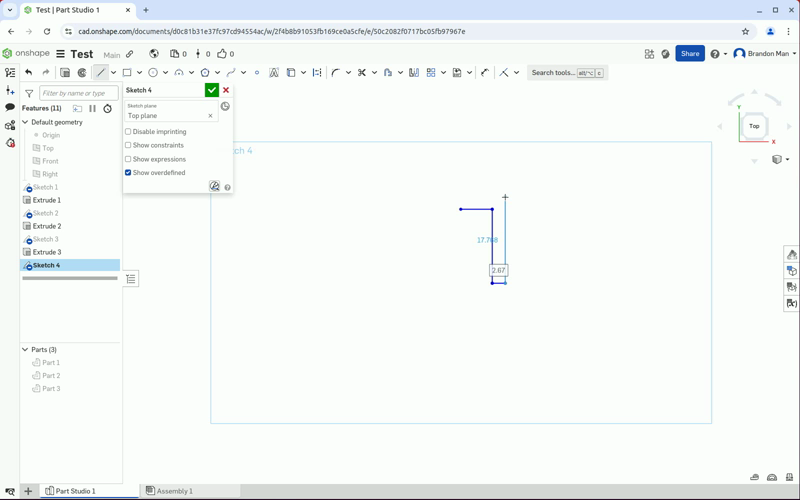
key_up(shift)
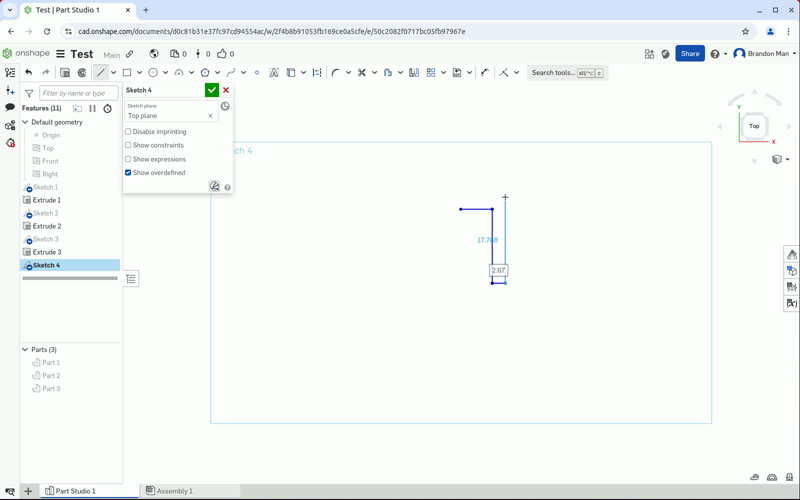
key_down(shift)
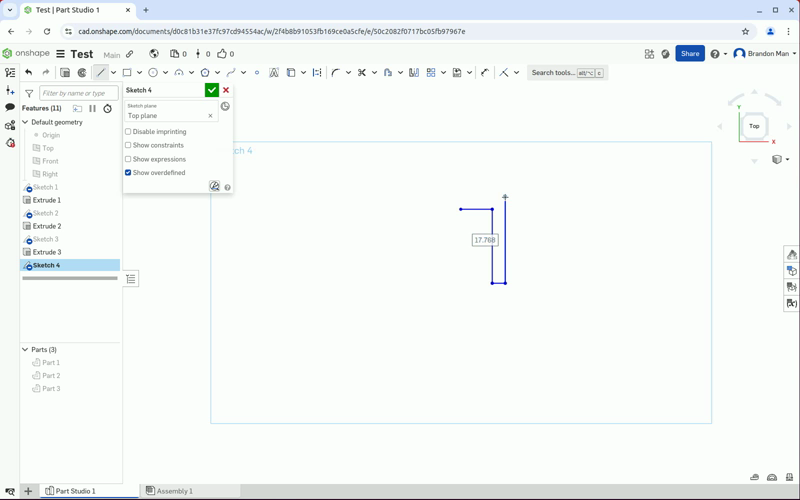
mouse_move(535, 196)
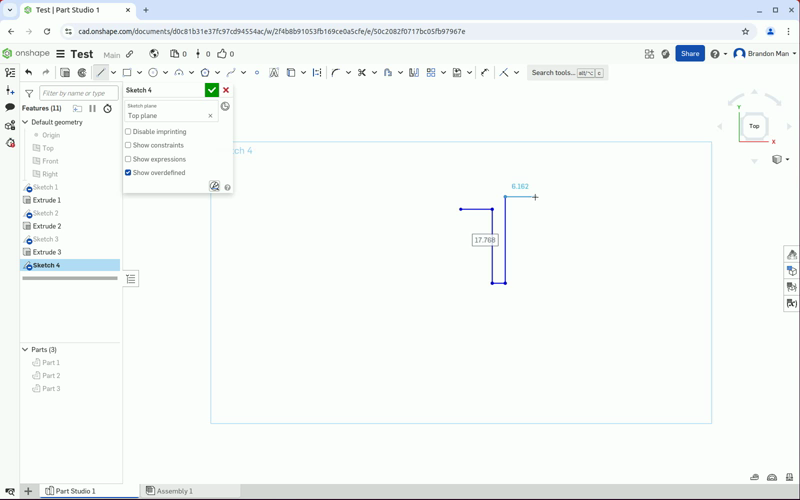
mouse_move(460, 196)
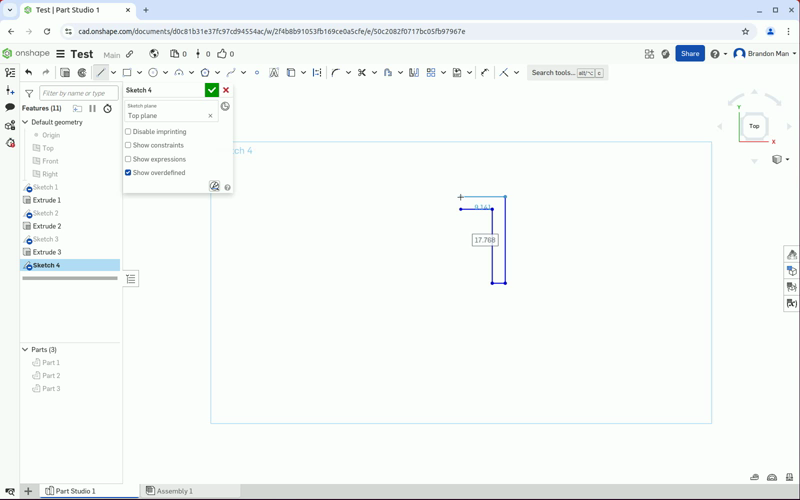
click(460, 196)
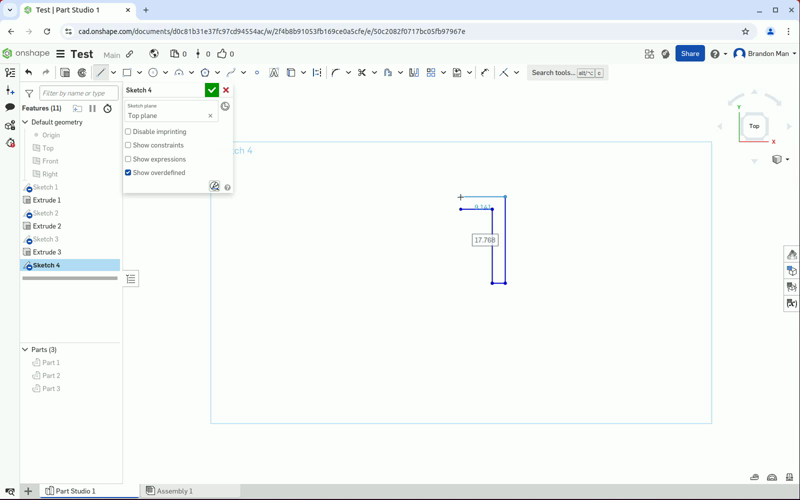
key_up(shift)
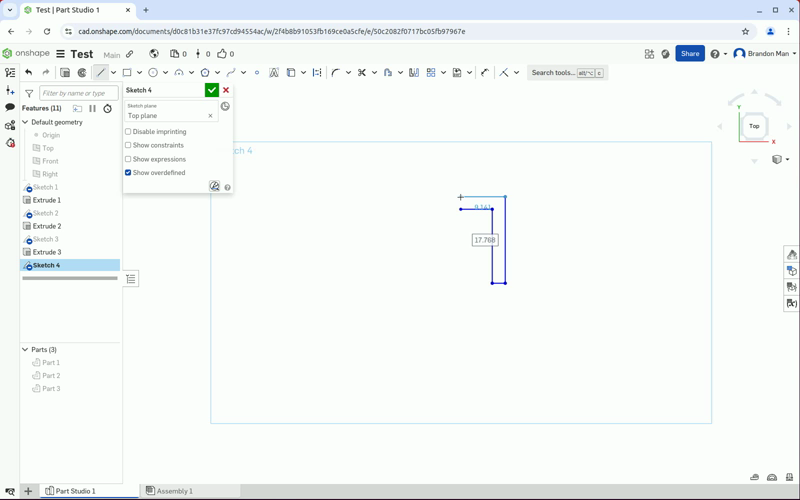
mouse_move(490, 196)
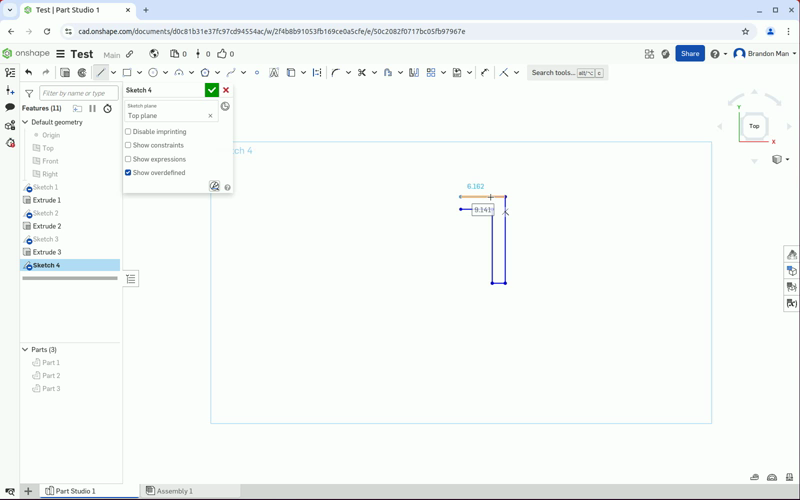
key_down(shift)
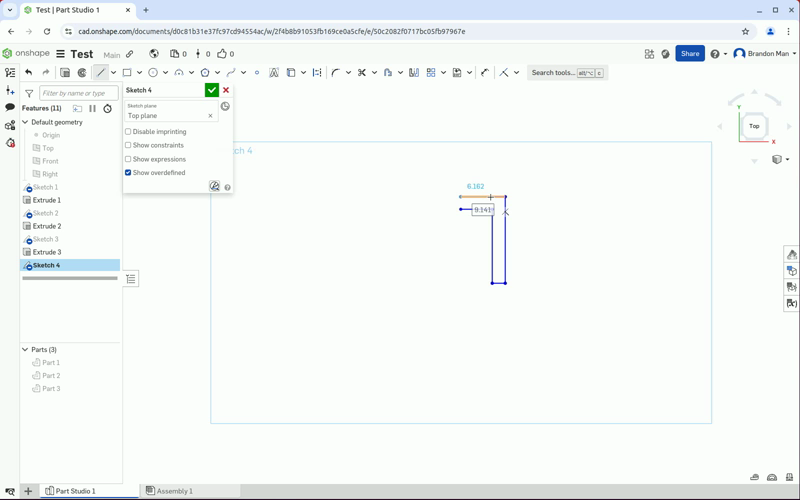
mouse_move(460, 209)
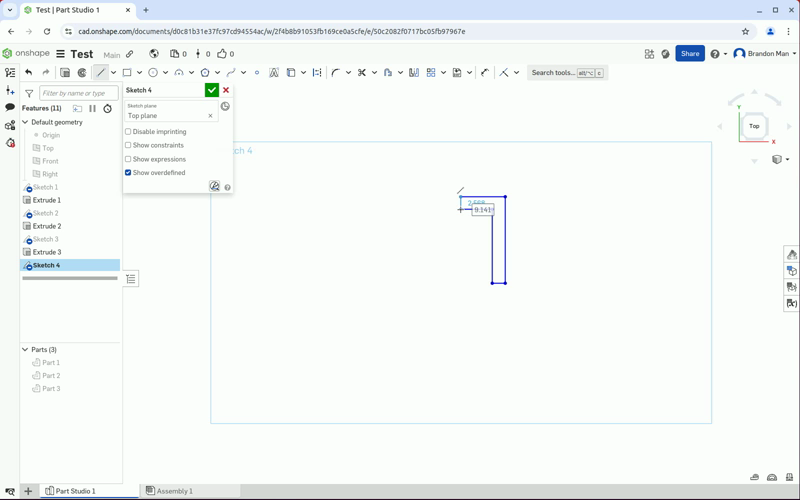
key_up(shift)
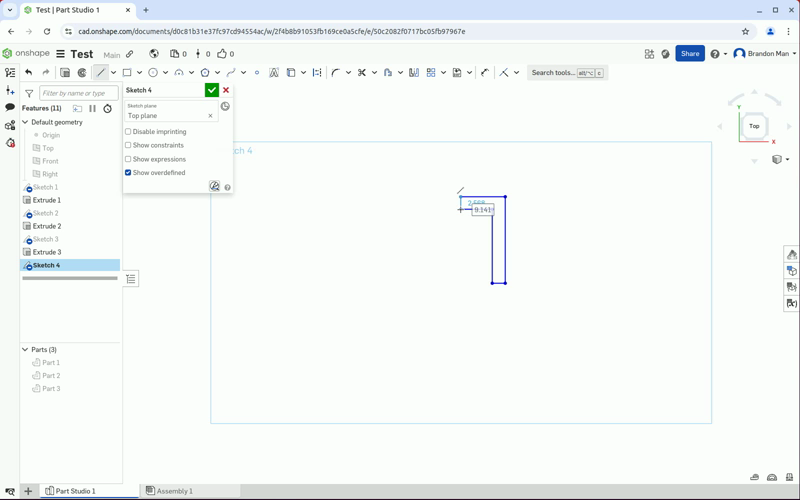
click(460, 209)
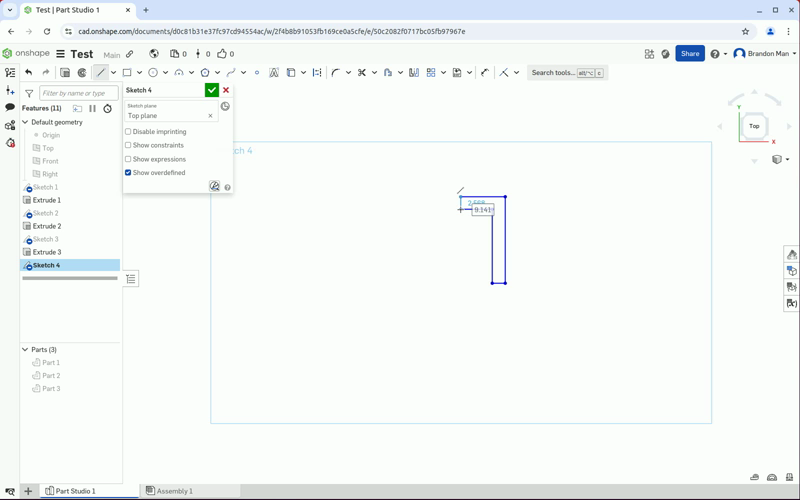
key(esc)
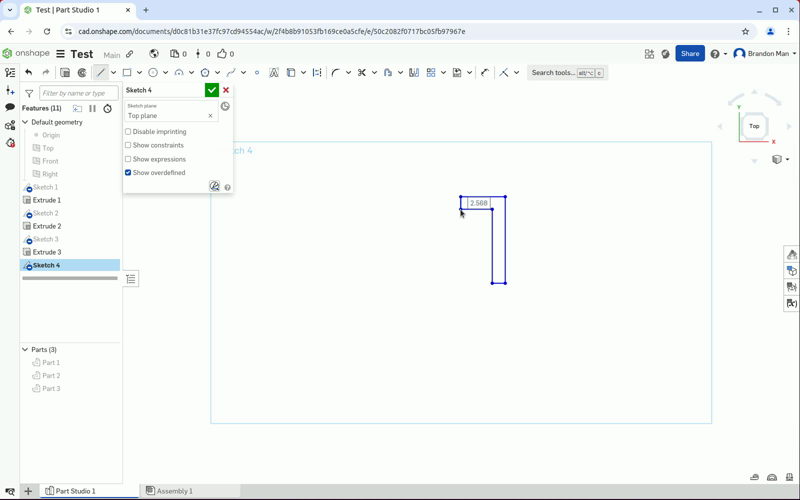
mouse_move(497, 281)
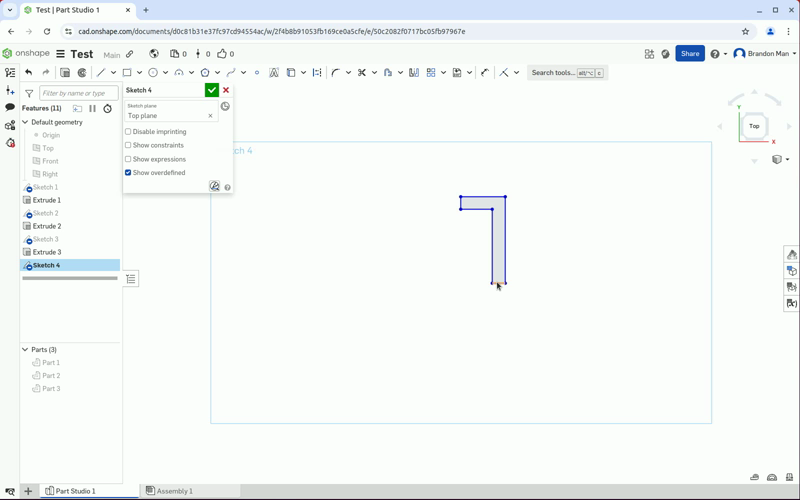
scroll(6)
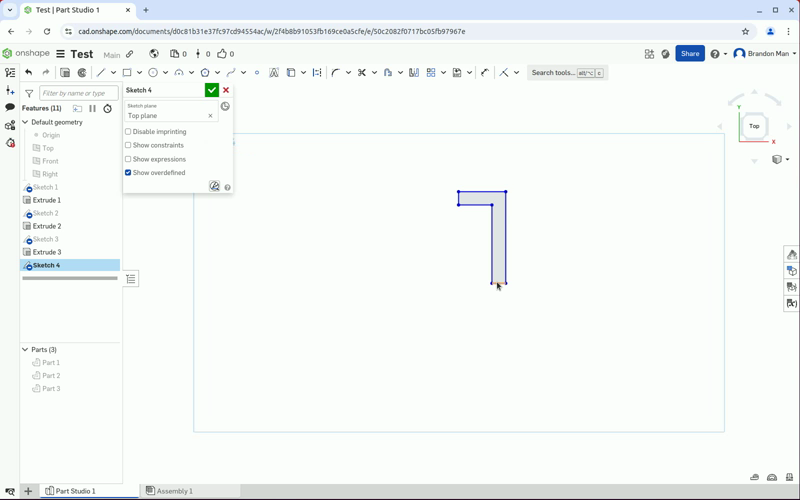
scroll(6)
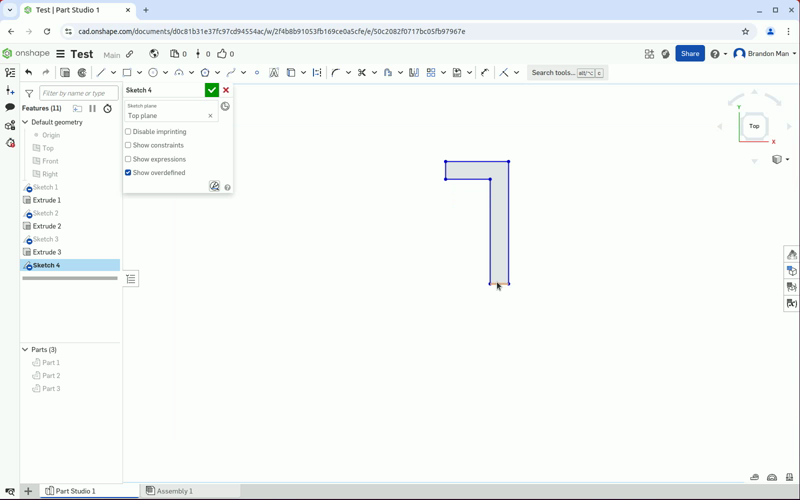
scroll(6)
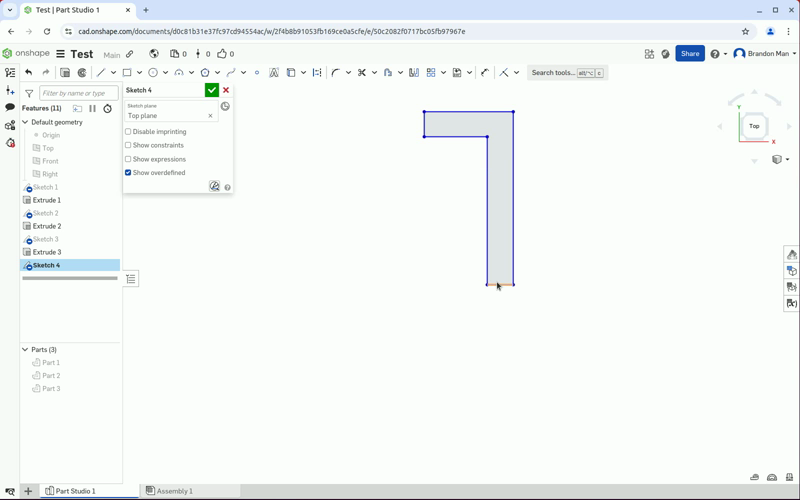
scroll(6)
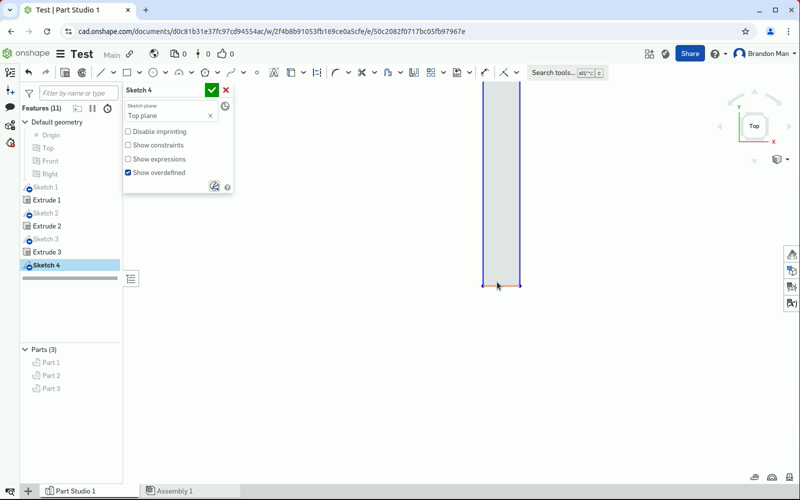
scroll(6)
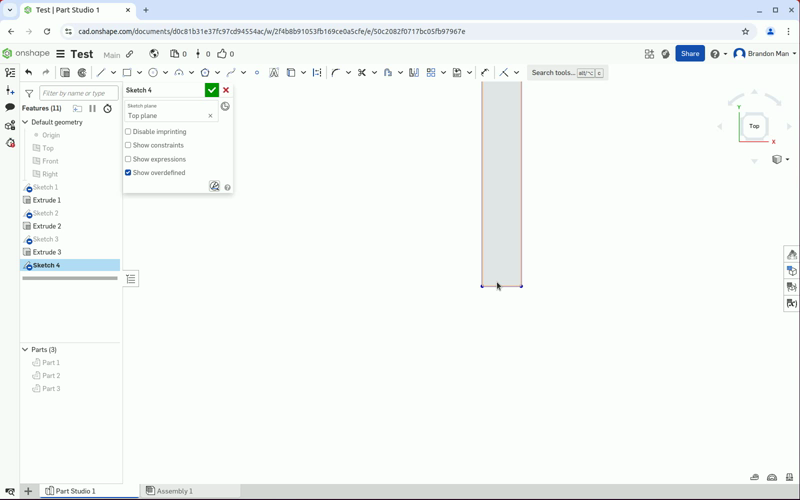
scroll(6)
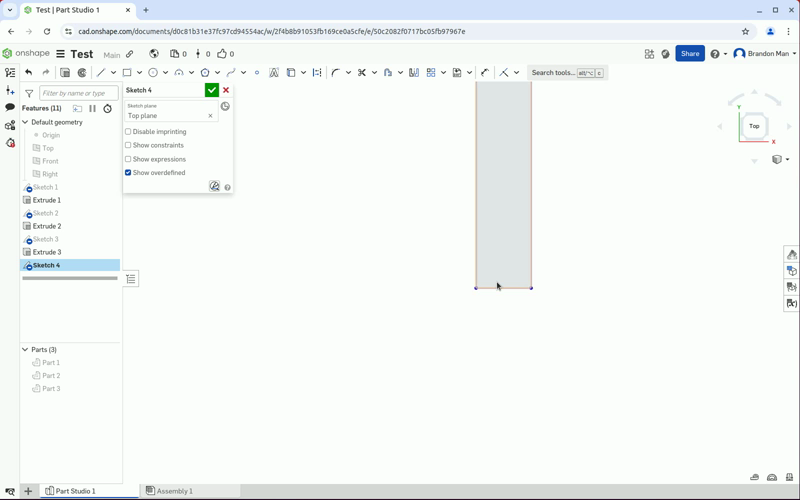
scroll(6)
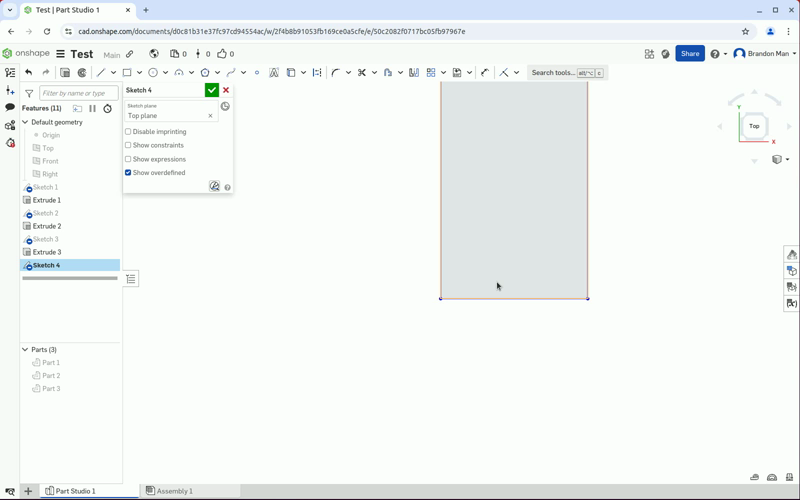
click(497, 281)
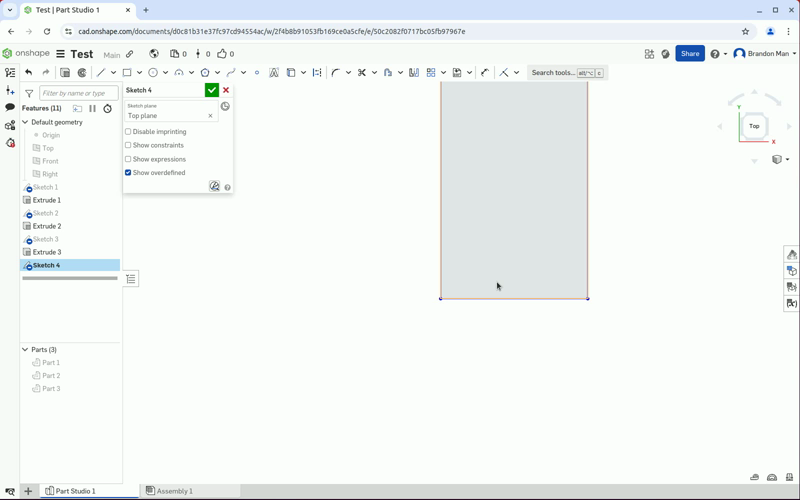
scroll(-6)
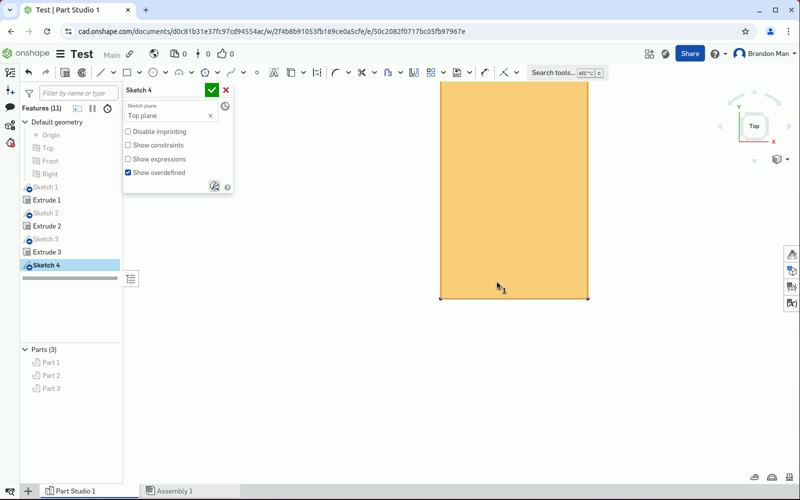
scroll(-6)
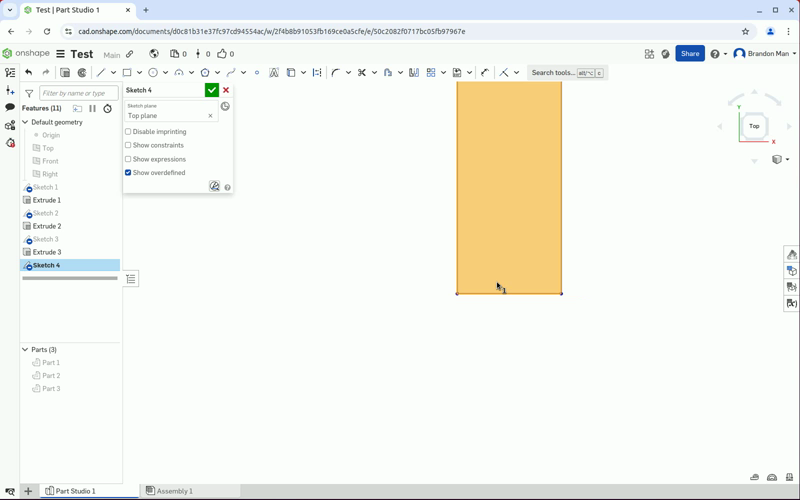
scroll(-6)
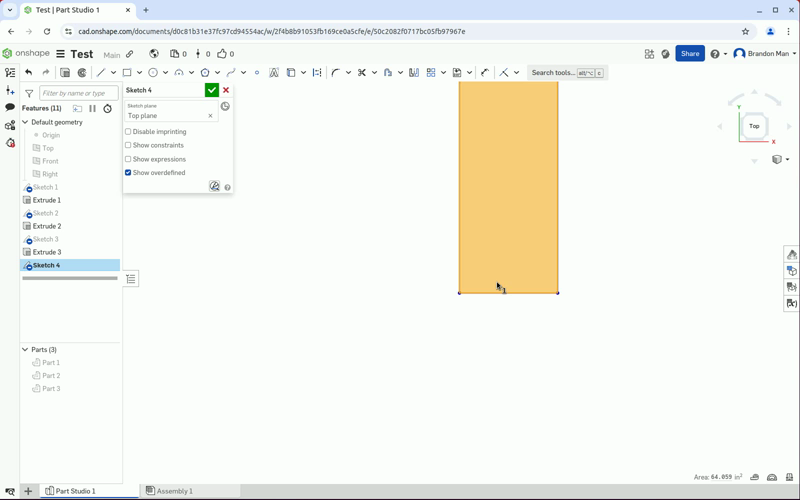
scroll(-6)
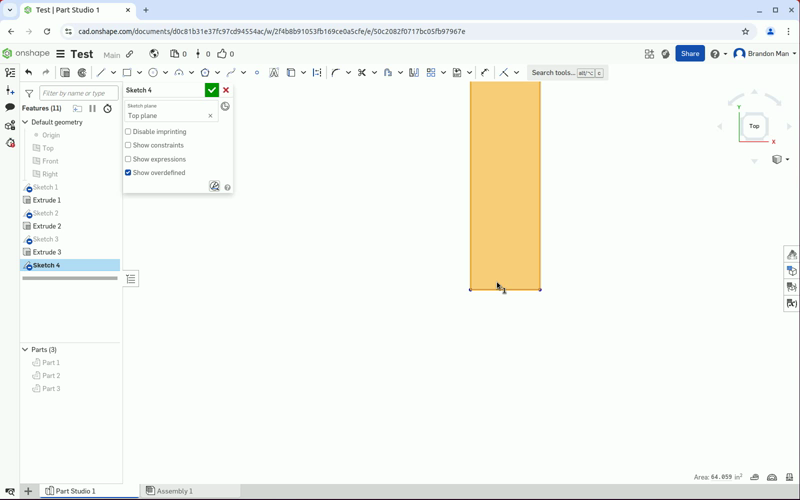
scroll(-6)
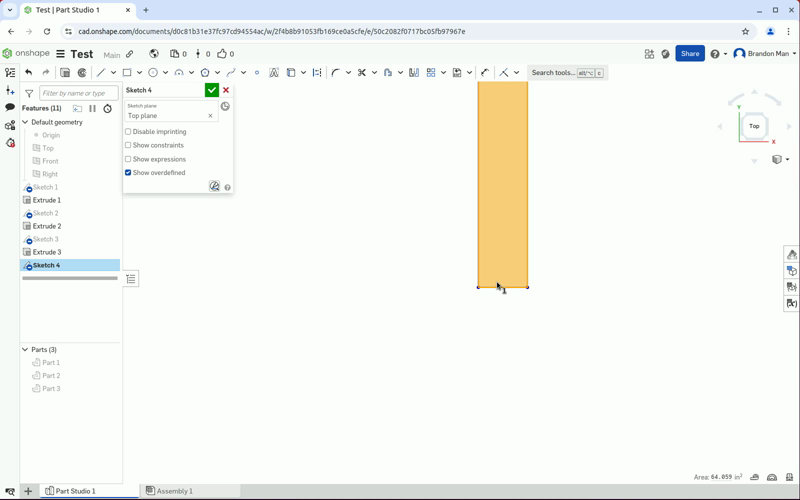
scroll(-6)
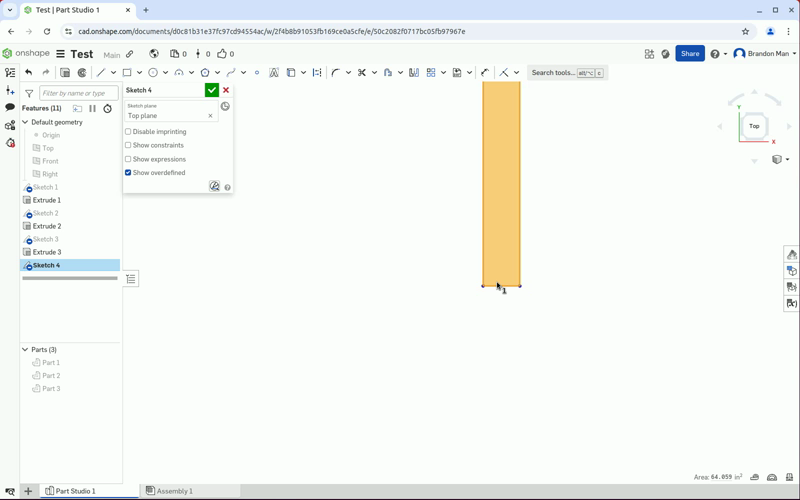
scroll(-6)
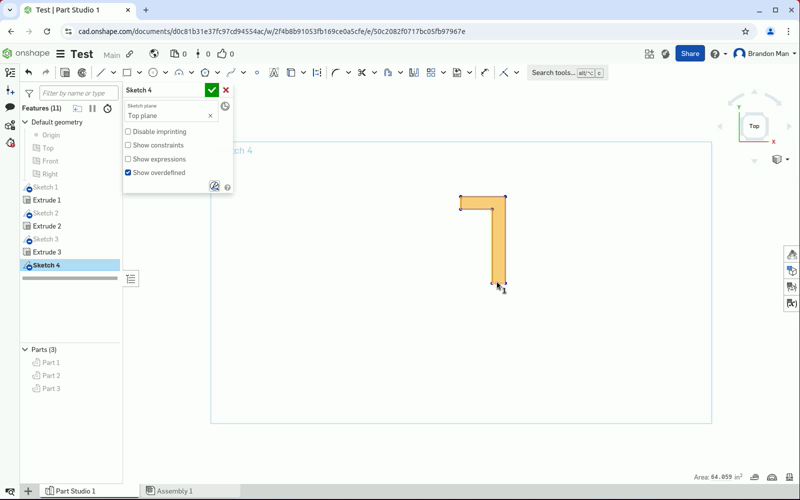
mouse_move(73, 352)
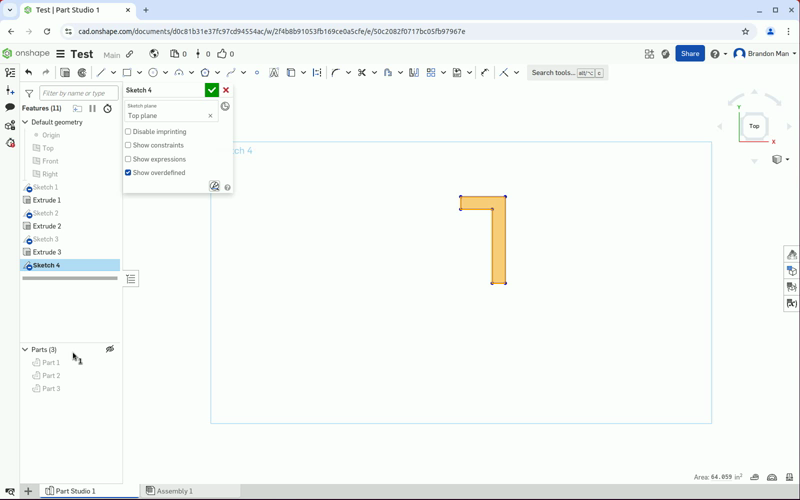
key(shift+y)
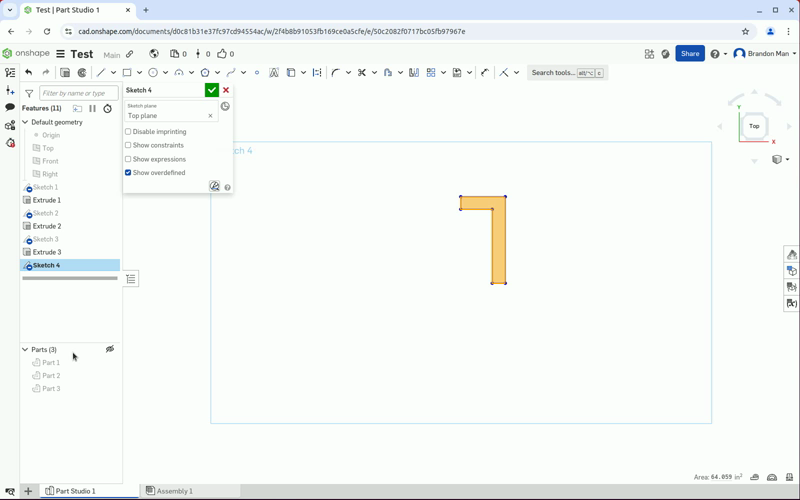
key(shift+e)
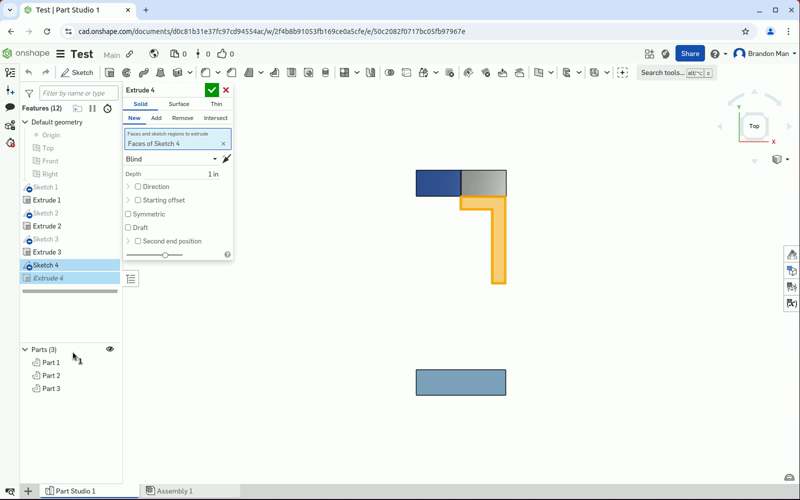
mouse_move(143, 106)
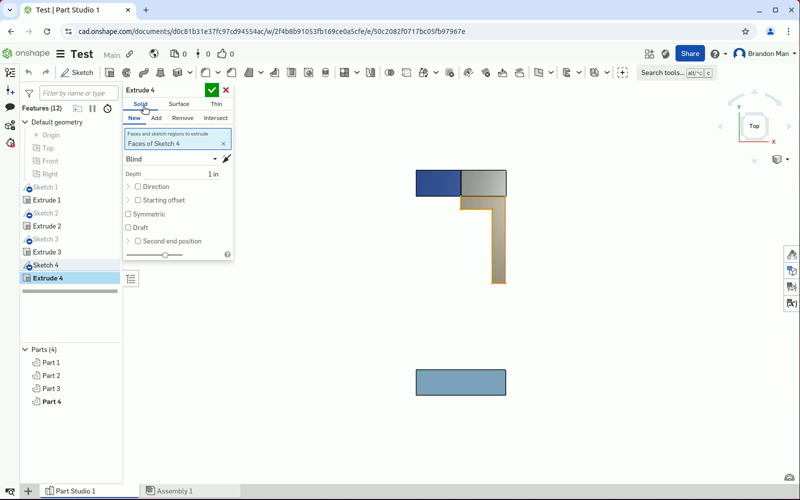
click(143, 106)
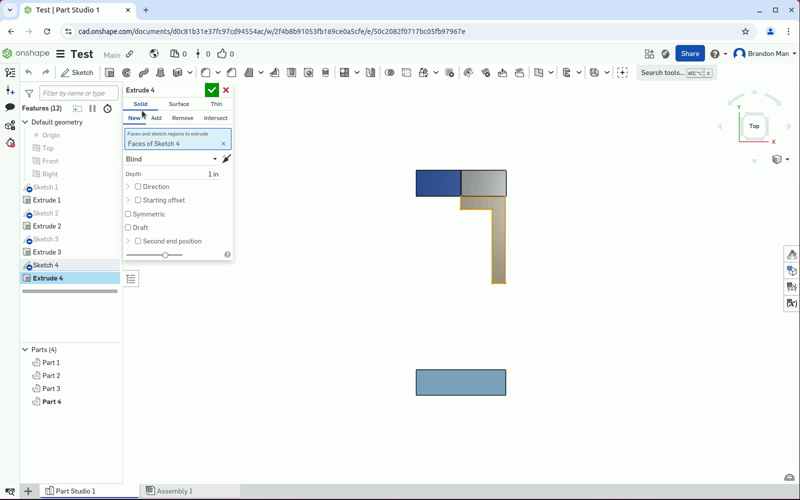
mouse_move(137, 120)
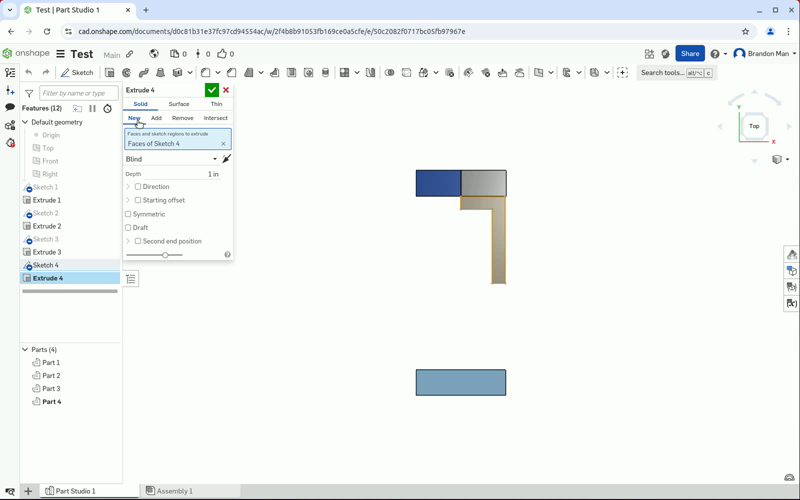
click(137, 120)
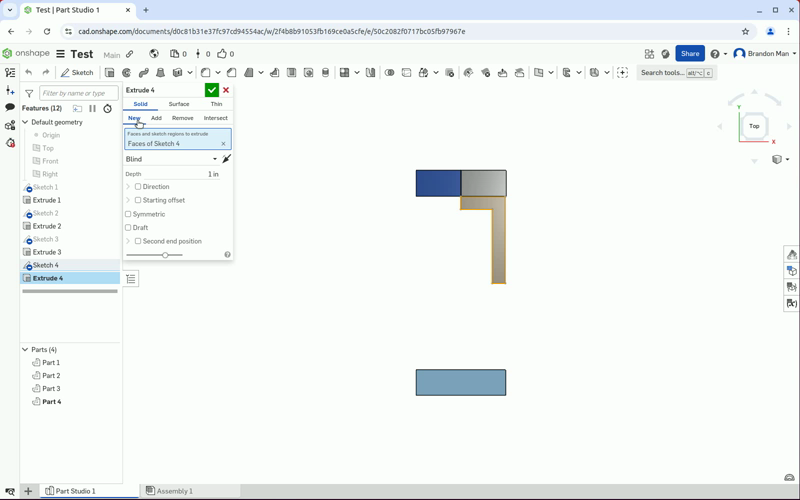
key(tab, 4)
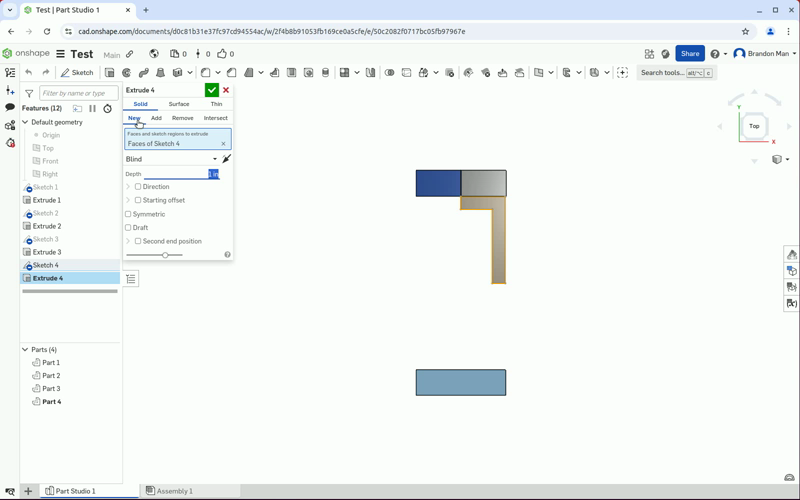
text(1.444)
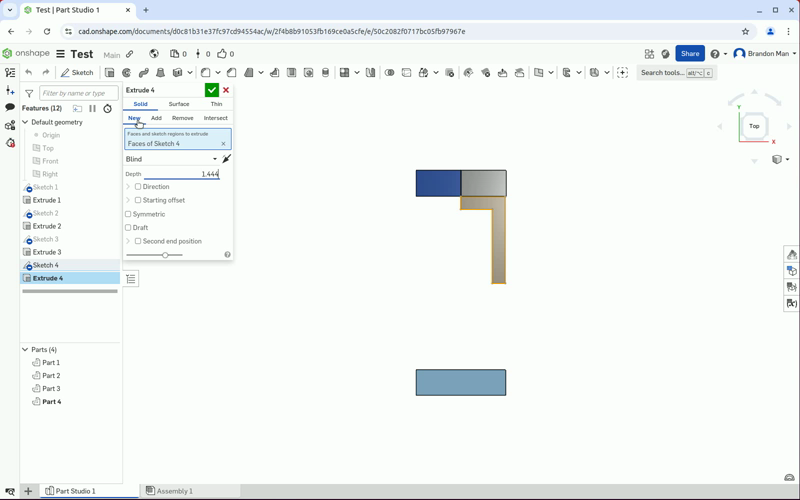
key(enter)
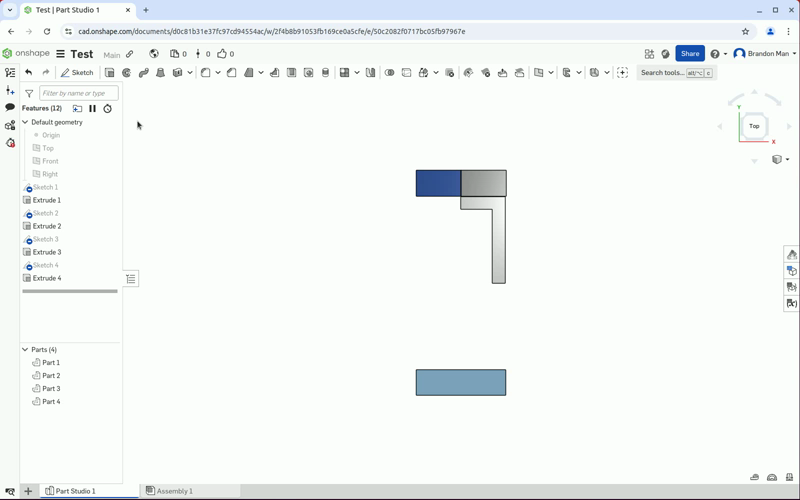
key(shift+h)
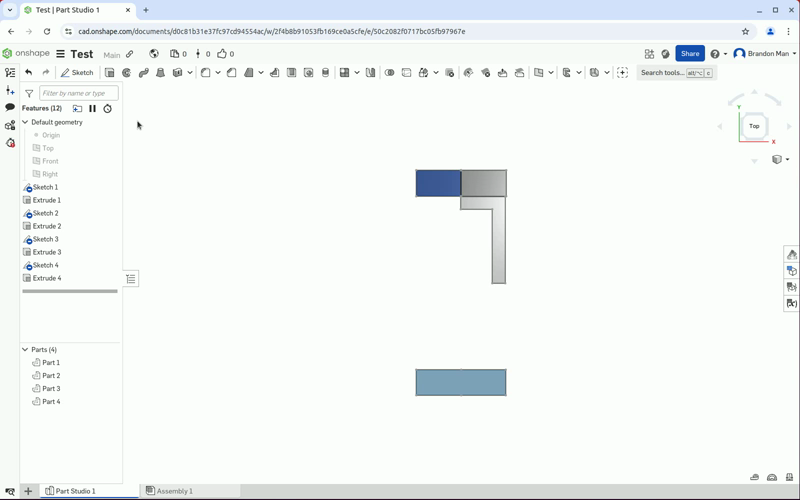
key(shift+h)
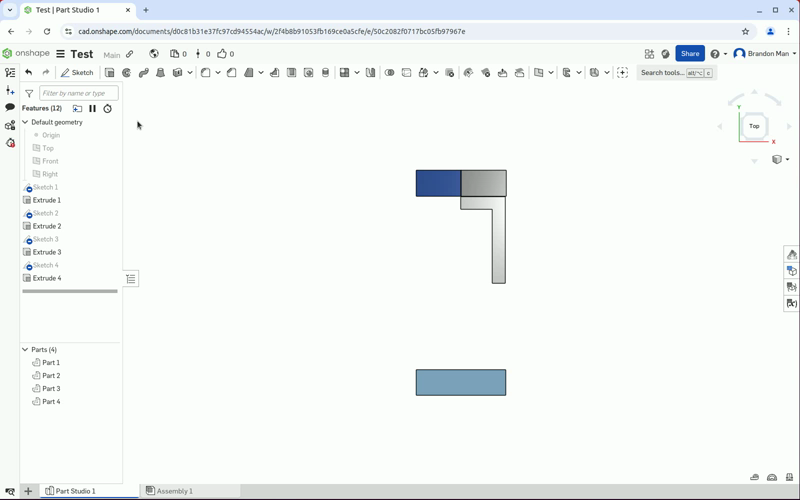
mouse_move(73, 189)
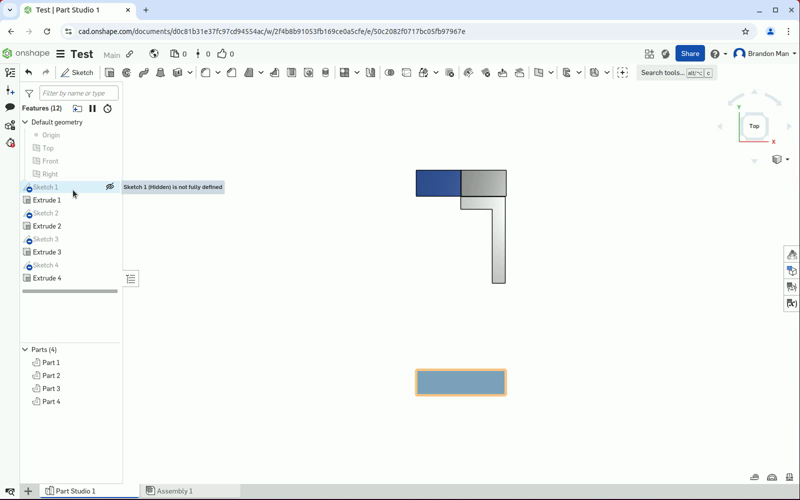
click(73, 189)
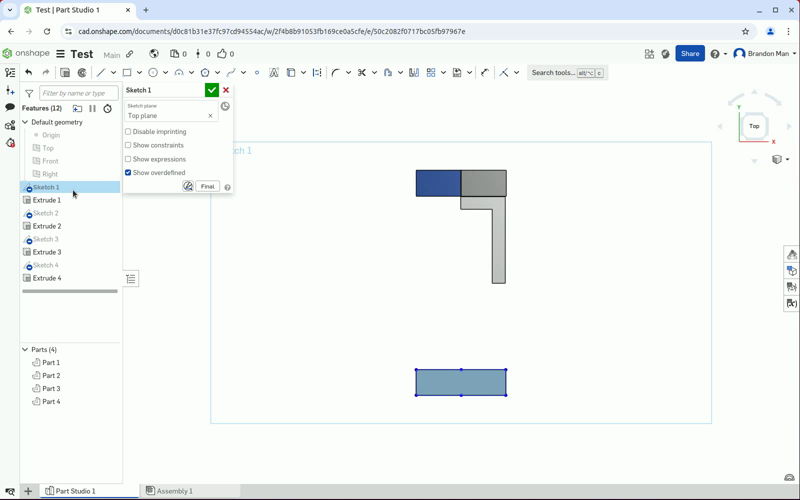
mouse_move(229, 92)
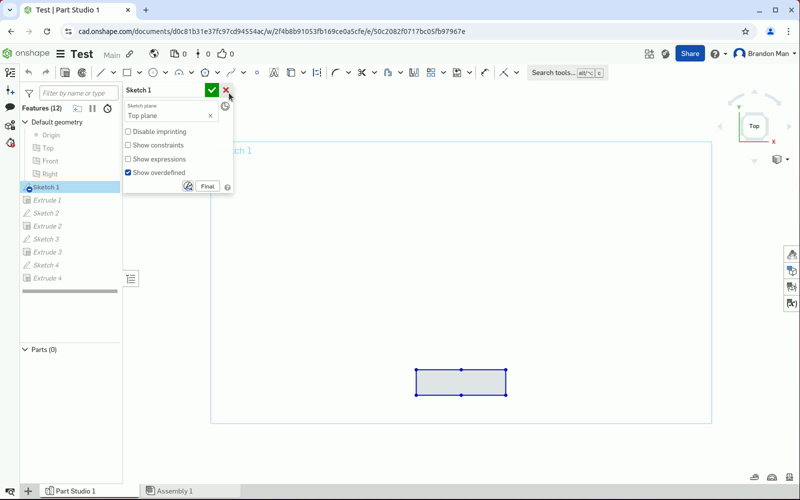
click(229, 92)
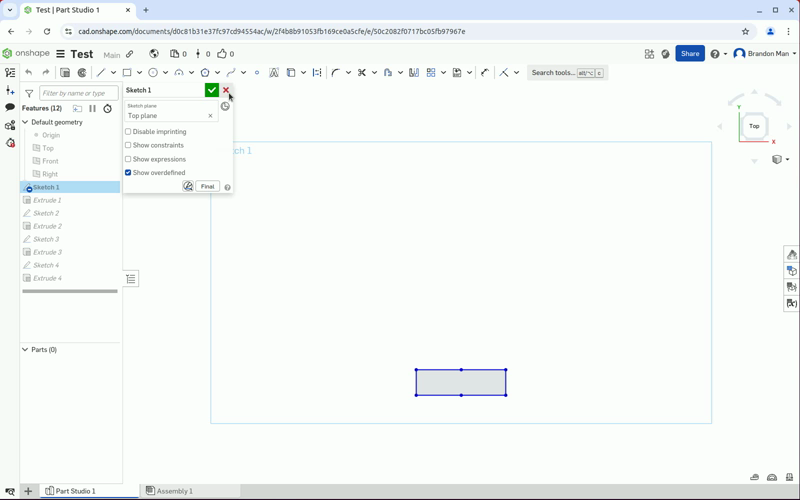
key(shift+s)
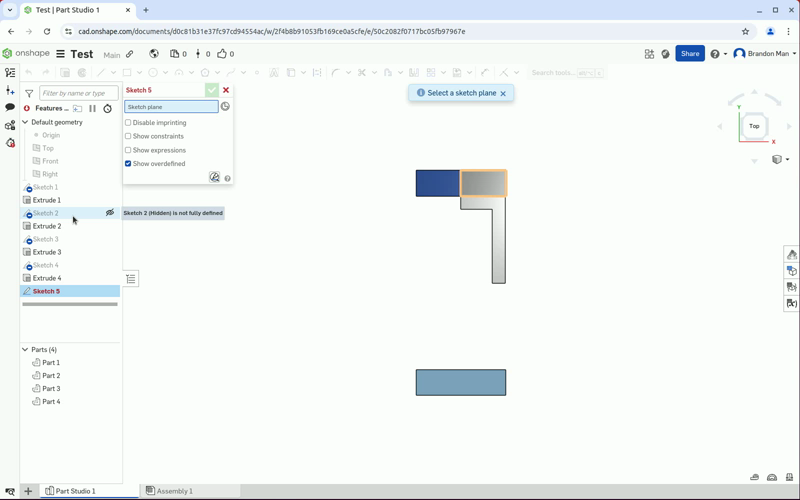
scroll(3)
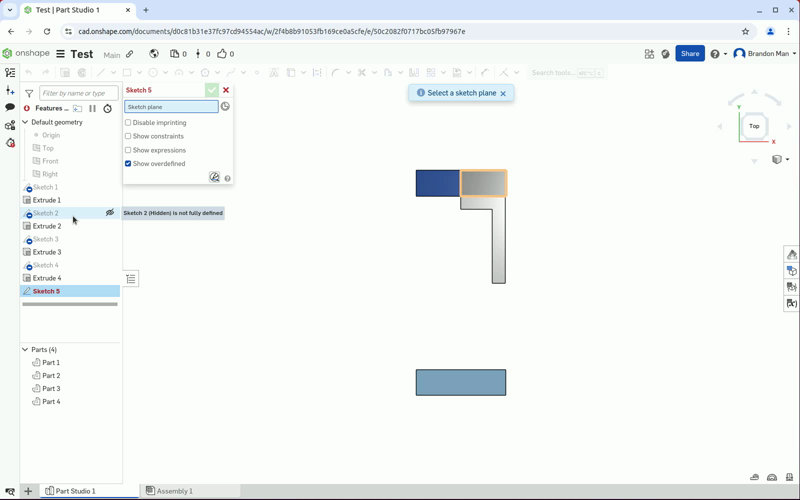
mouse_move(73, 150)
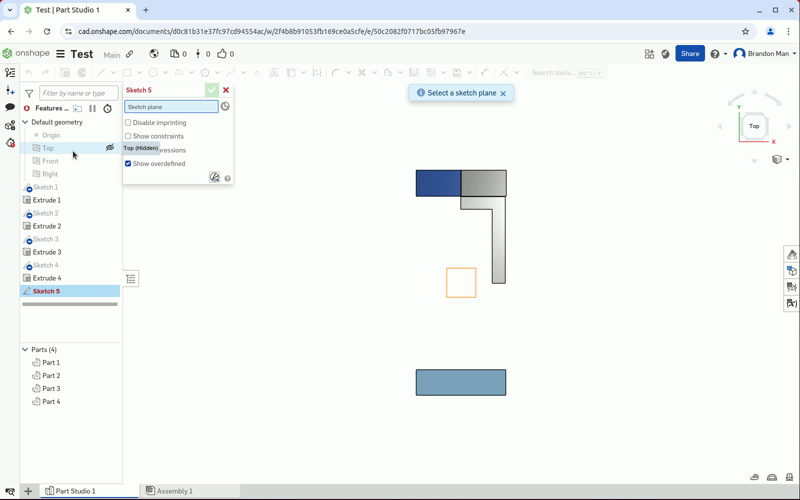
click(73, 150)
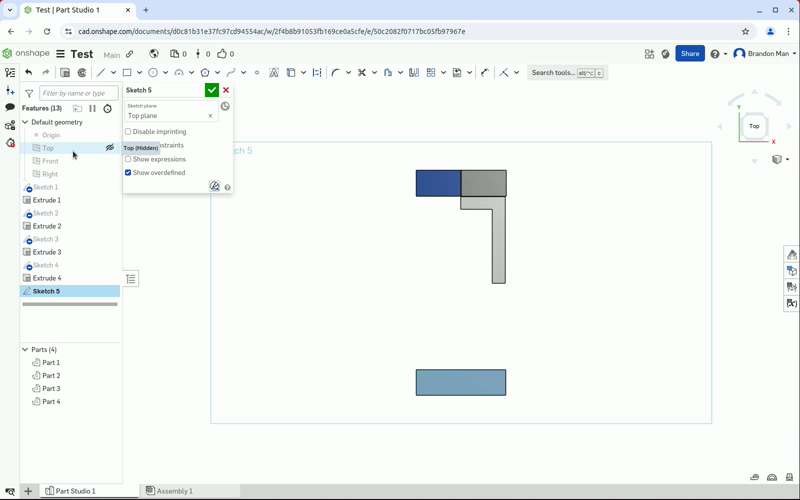
mouse_move(73, 352)
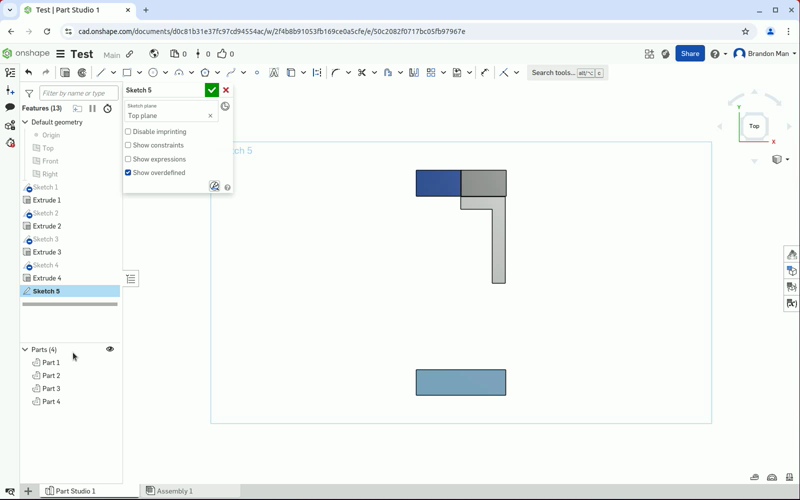
key(y)
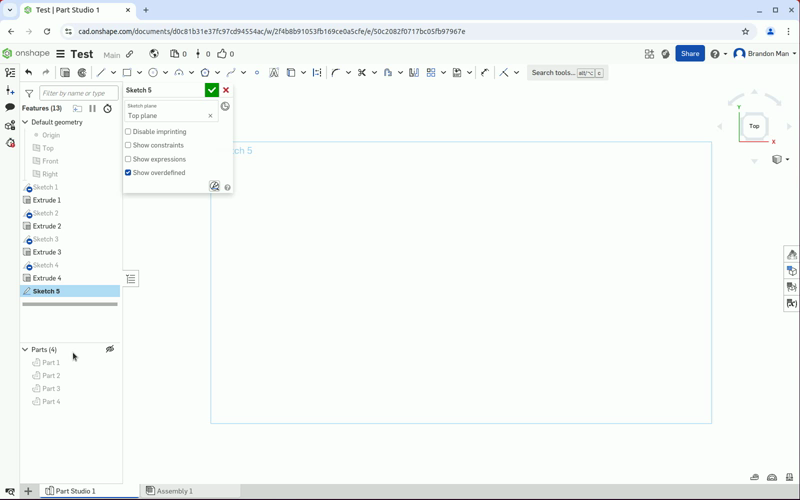
key(l)
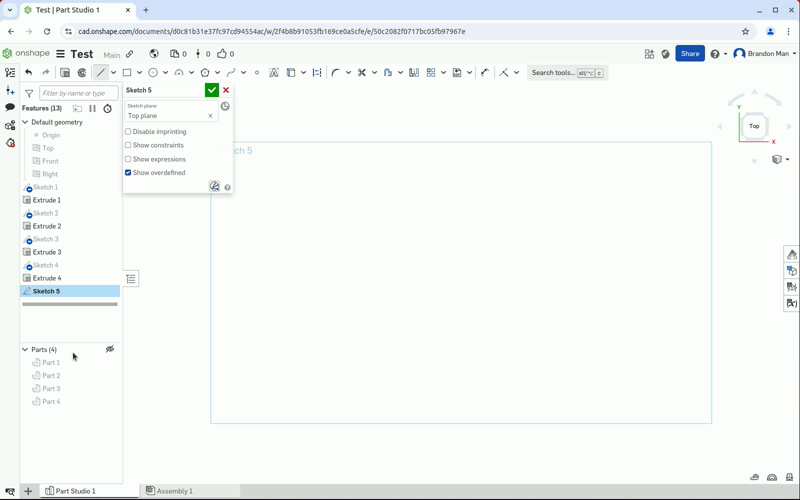
key_down(shift)
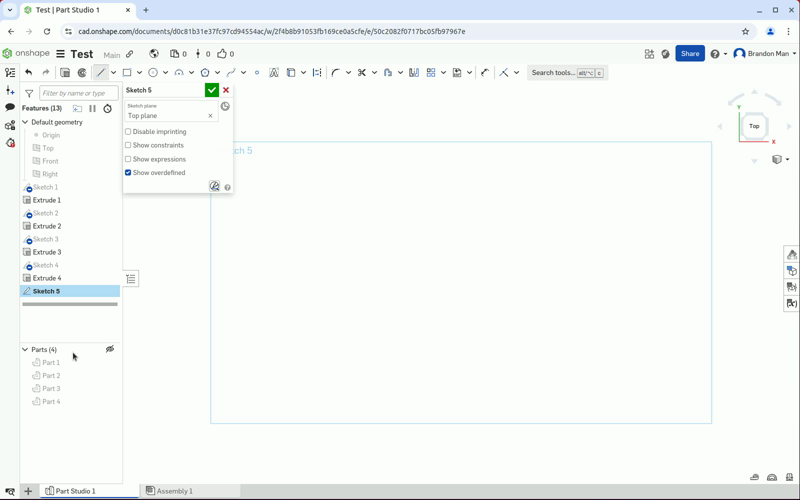
mouse_move(416, 369)
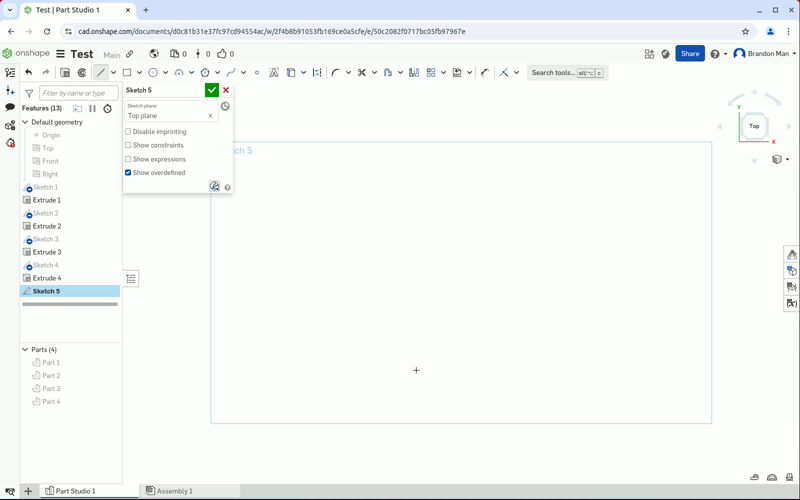
click(416, 369)
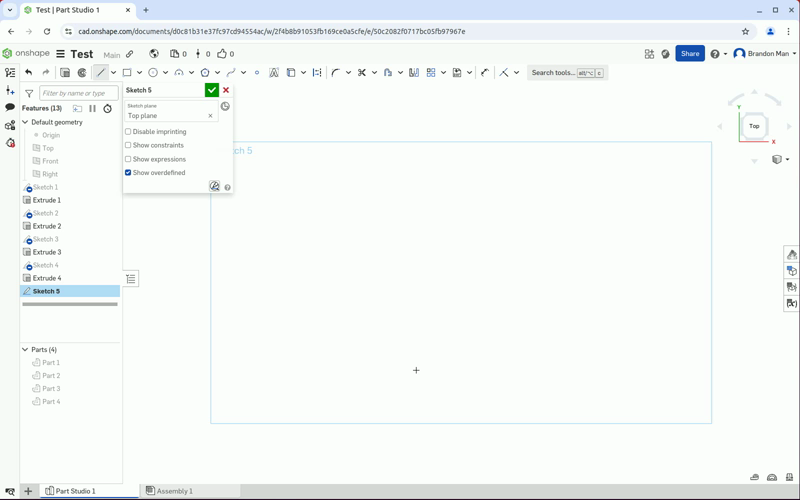
key_up(shift)
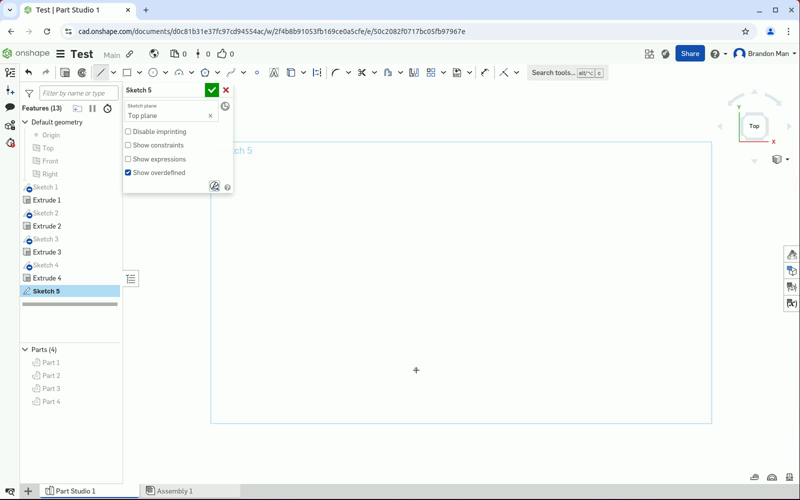
key_down(shift)
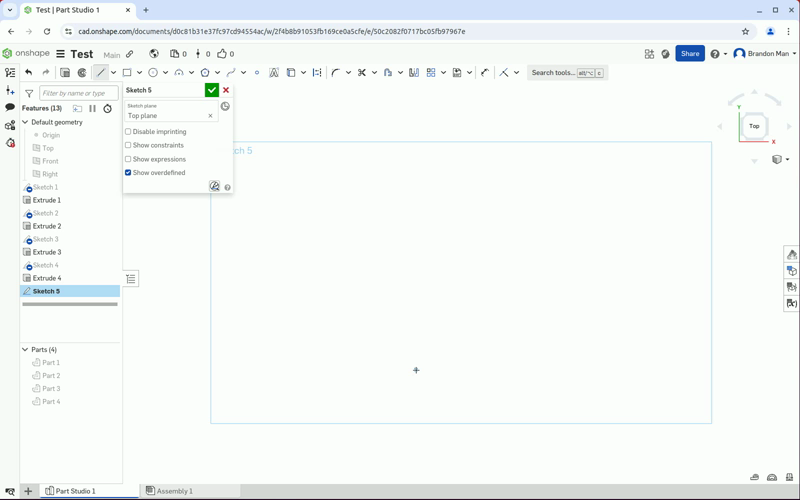
mouse_move(446, 369)
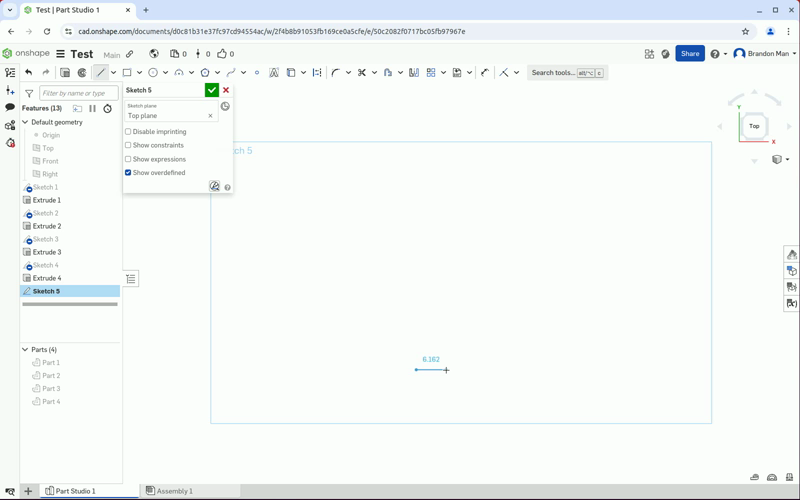
mouse_move(461, 369)
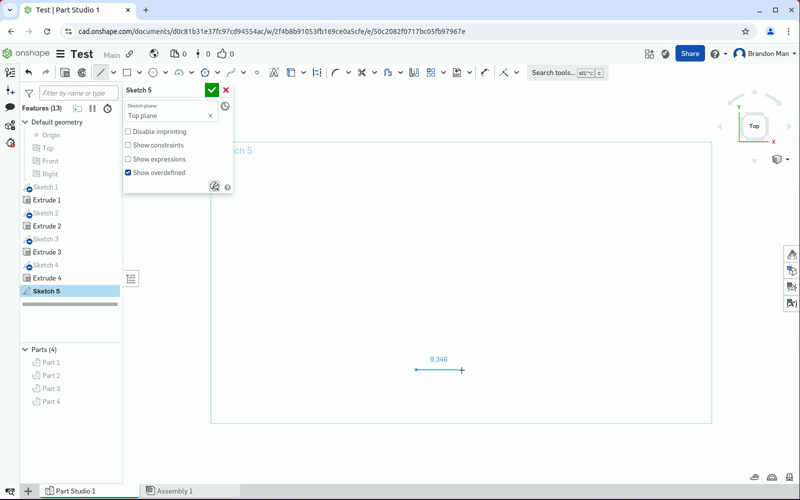
click(461, 369)
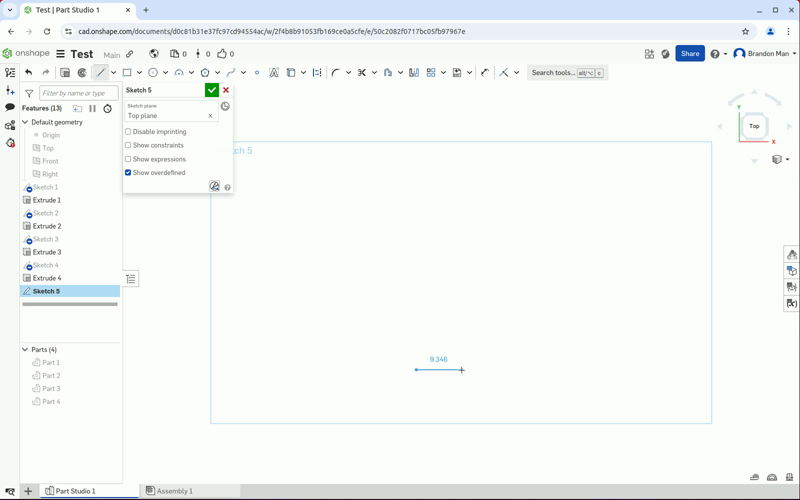
key_up(shift)
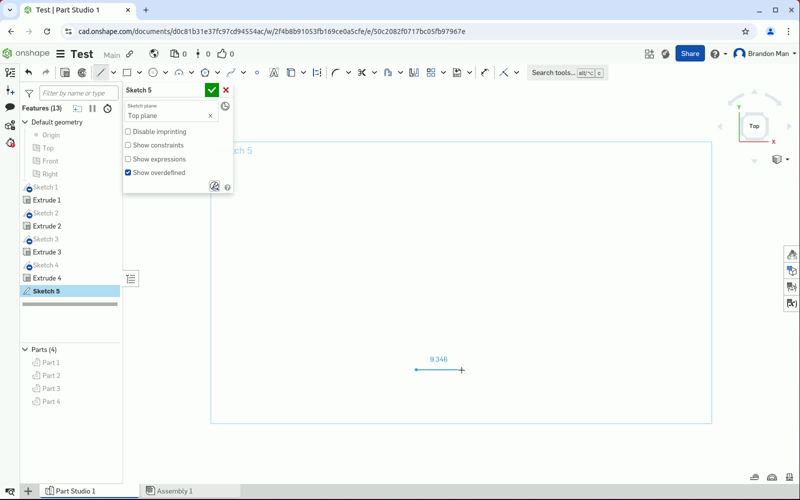
key_down(shift)
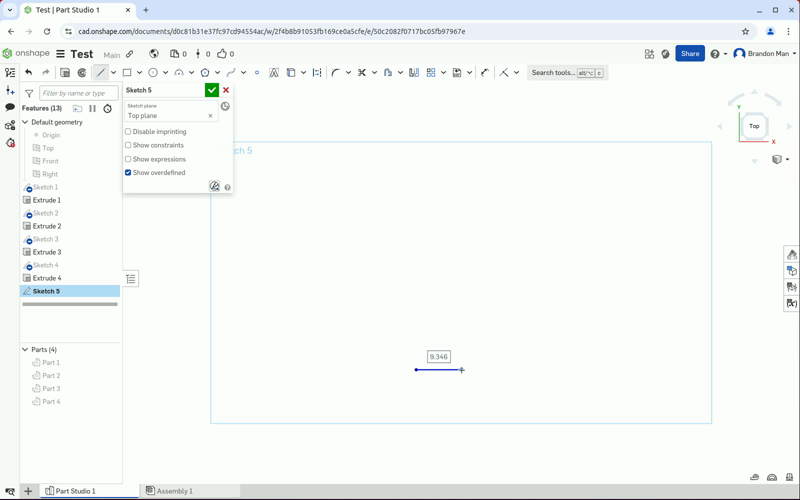
mouse_move(491, 369)
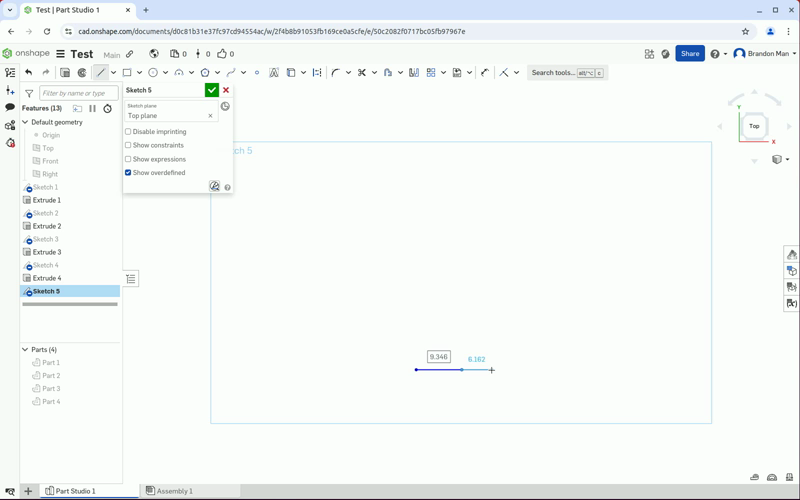
mouse_move(505, 369)
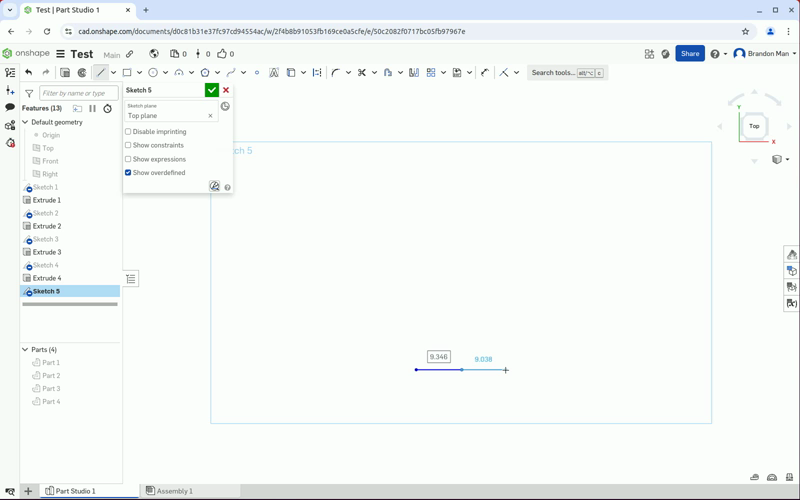
click(505, 369)
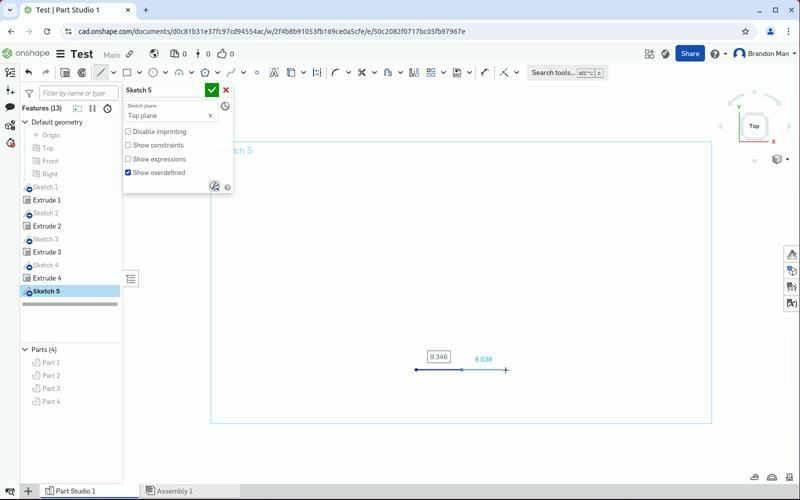
key_up(shift)
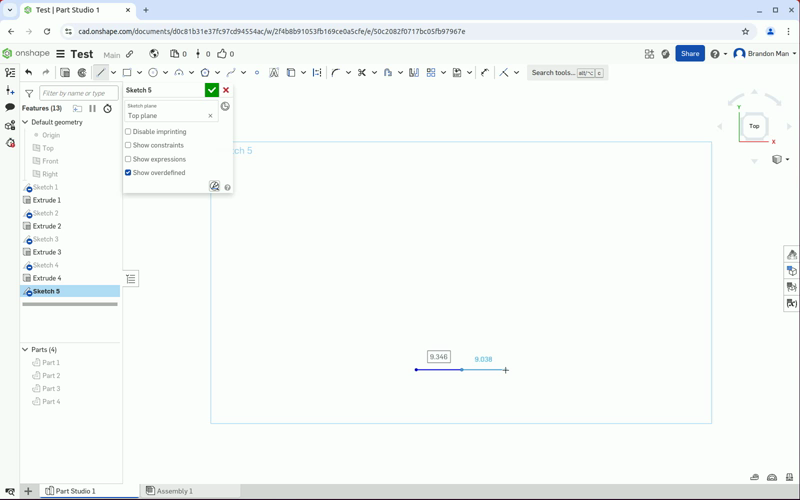
key_down(shift)
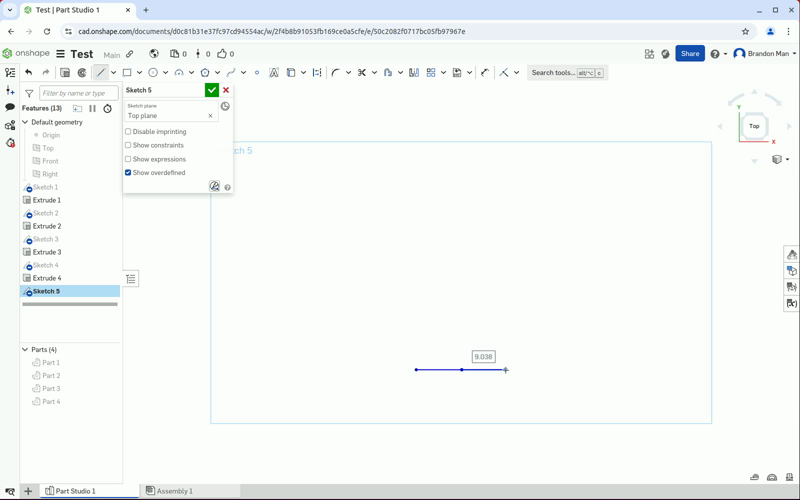
mouse_move(505, 282)
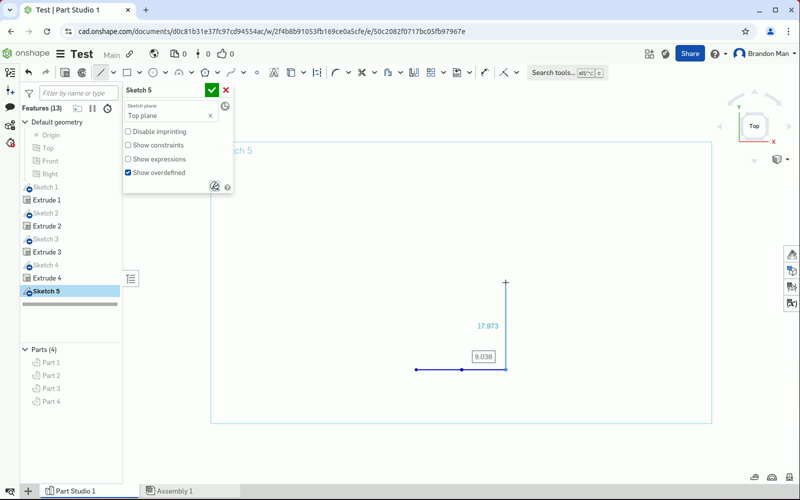
click(505, 282)
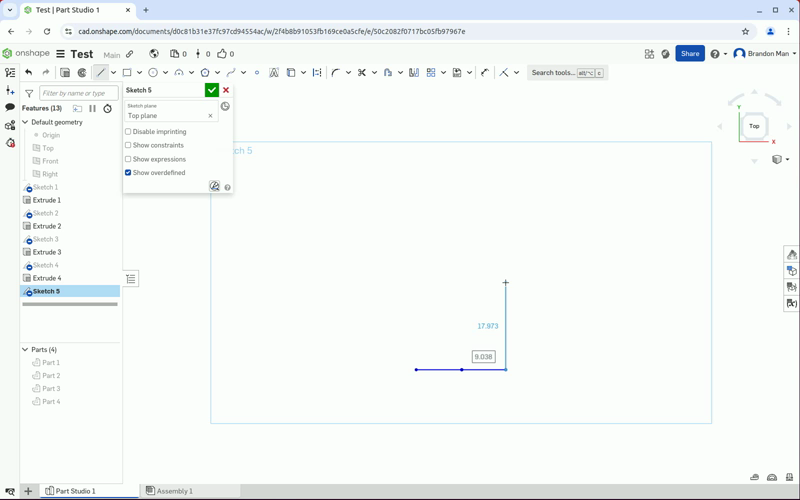
key_up(shift)
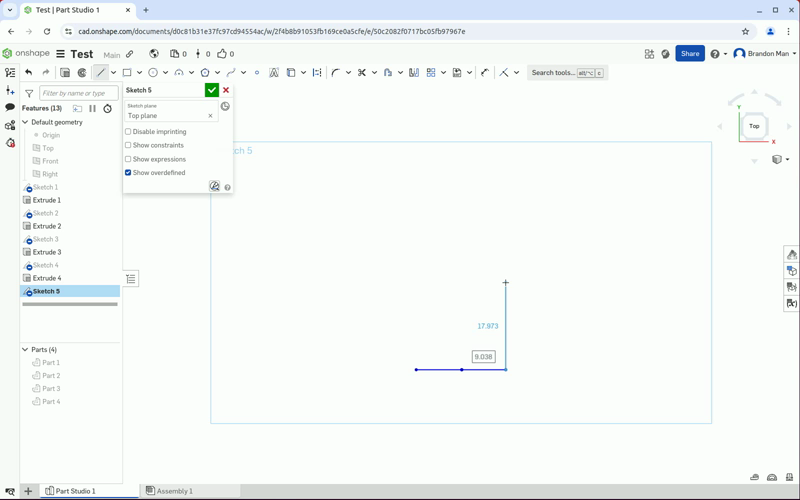
key_down(shift)
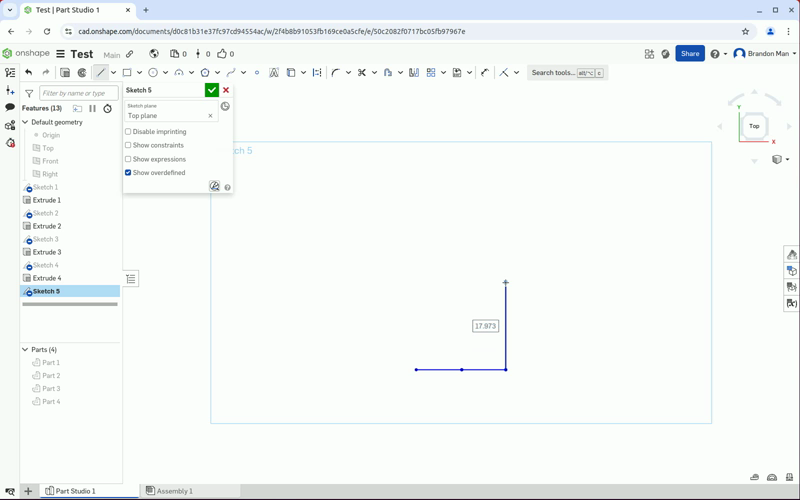
mouse_move(535, 282)
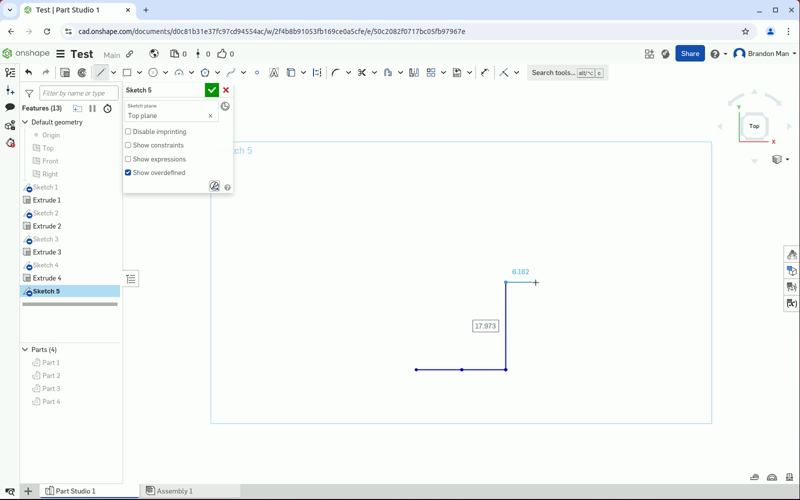
mouse_move(492, 282)
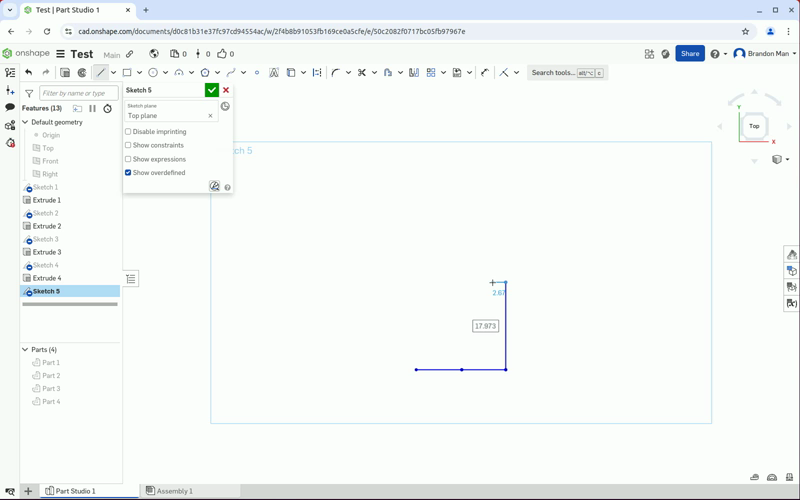
click(492, 282)
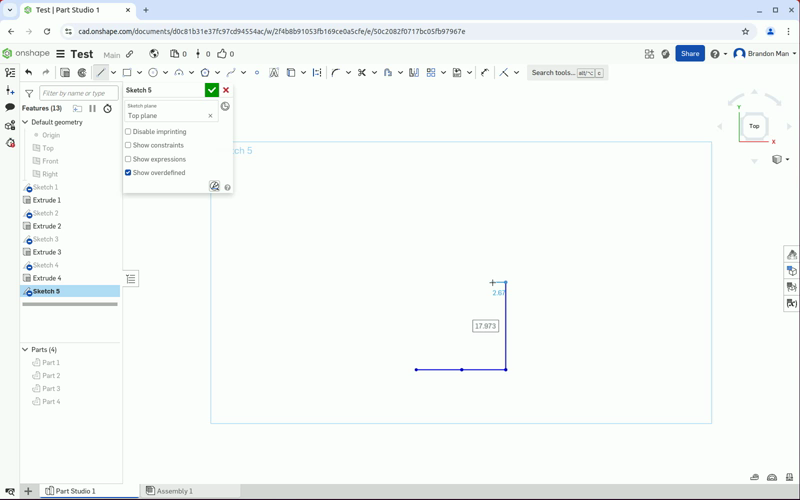
key_up(shift)
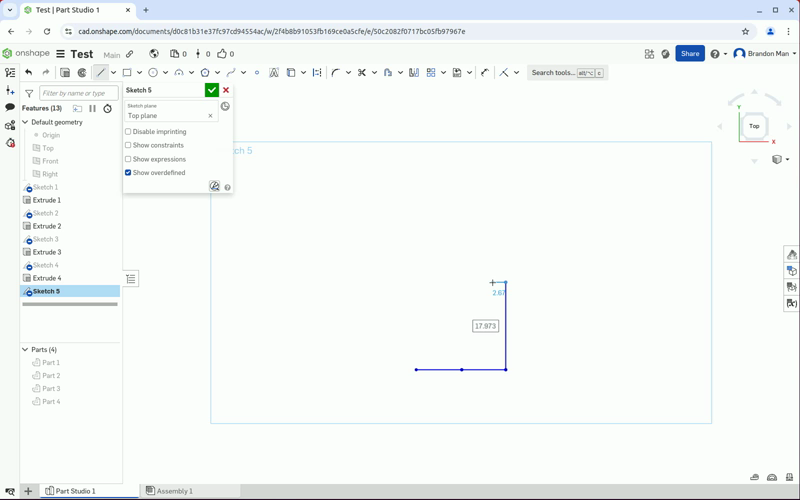
key_down(shift)
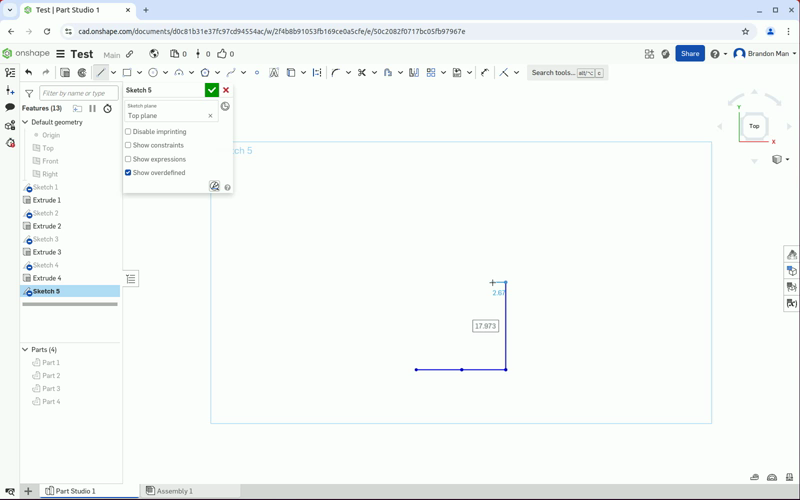
mouse_move(492, 357)
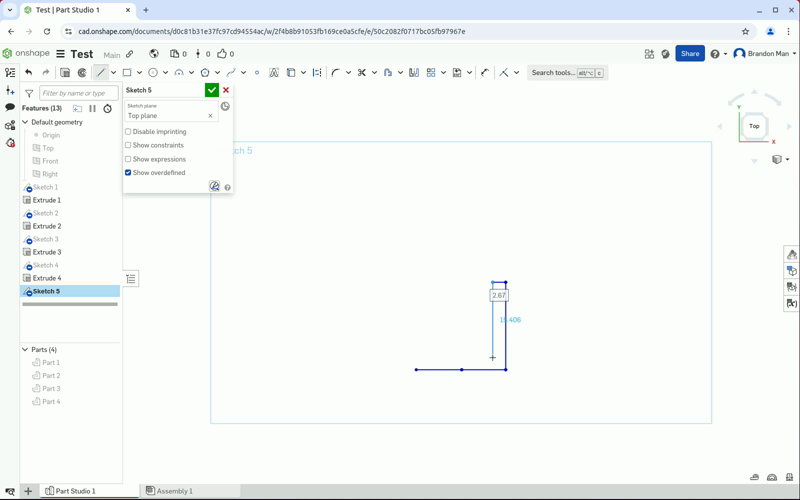
click(492, 357)
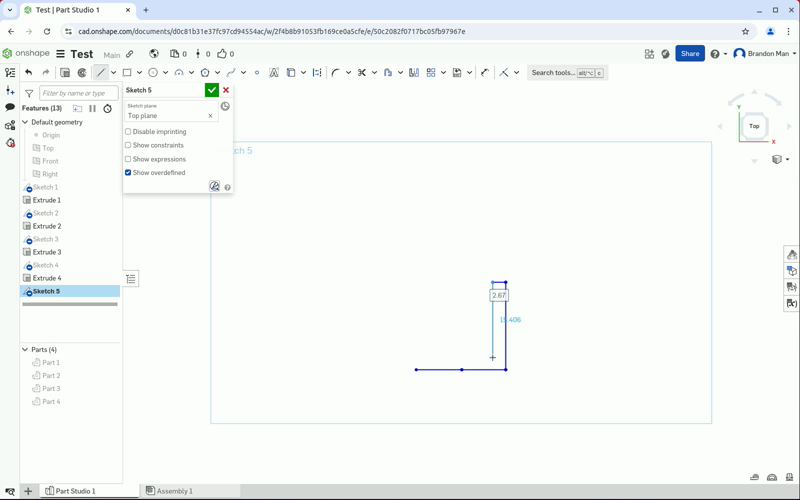
key_up(shift)
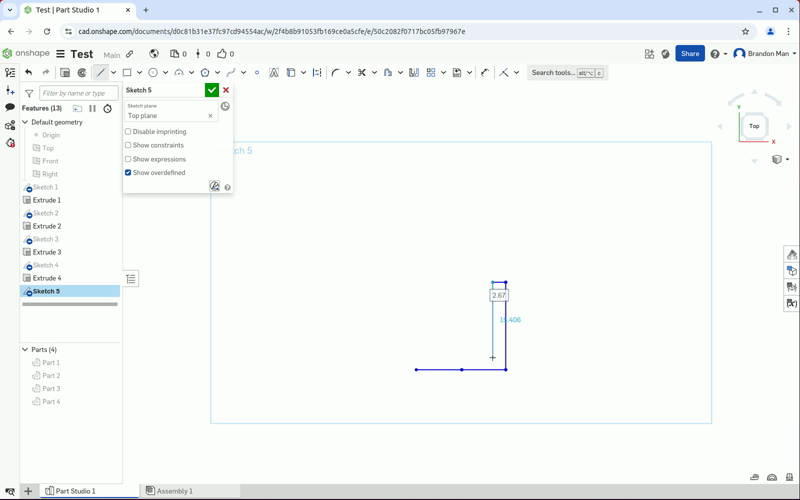
key_down(shift)
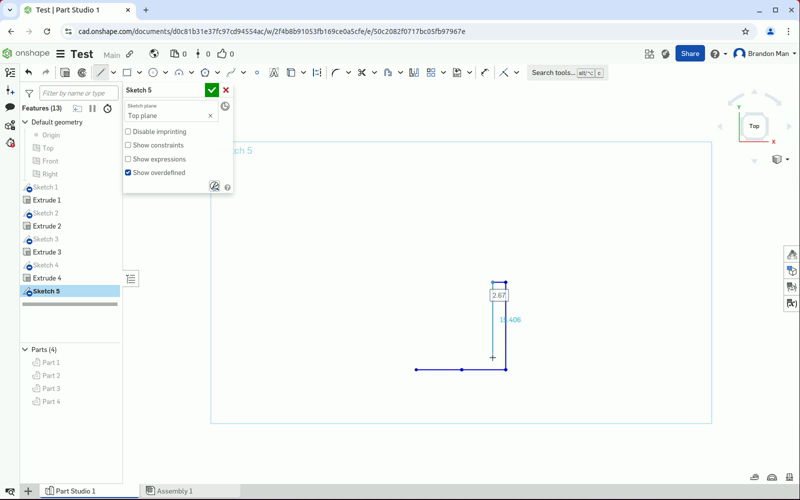
mouse_move(522, 357)
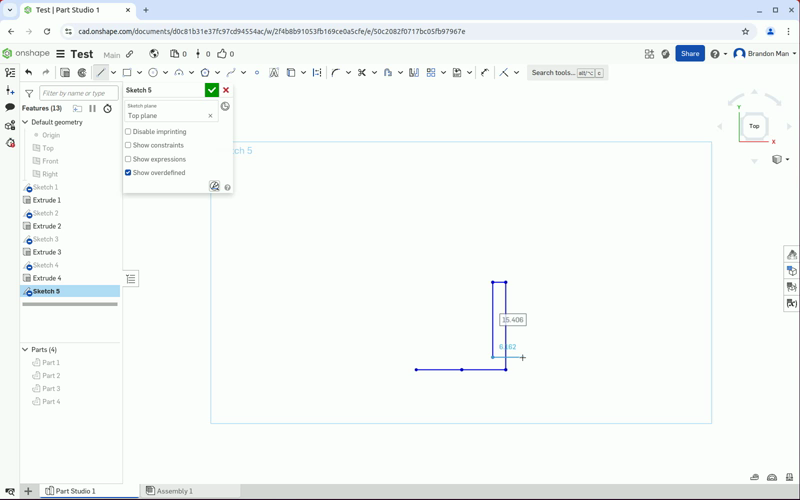
mouse_move(461, 357)
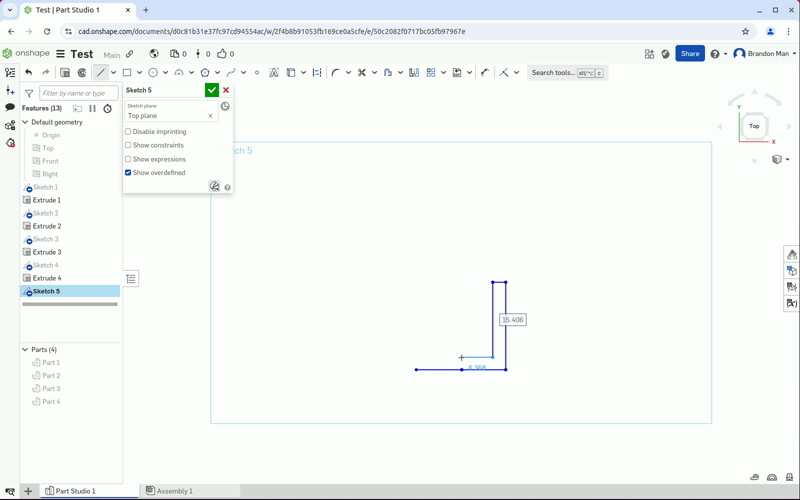
click(461, 357)
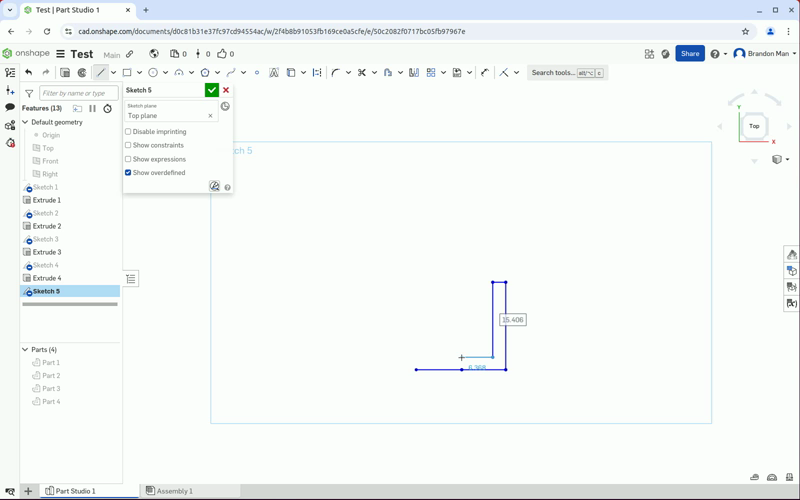
key_up(shift)
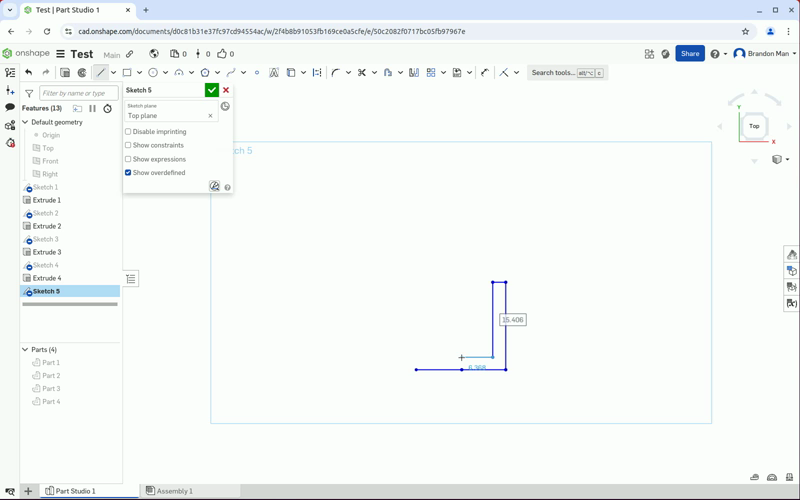
key_down(shift)
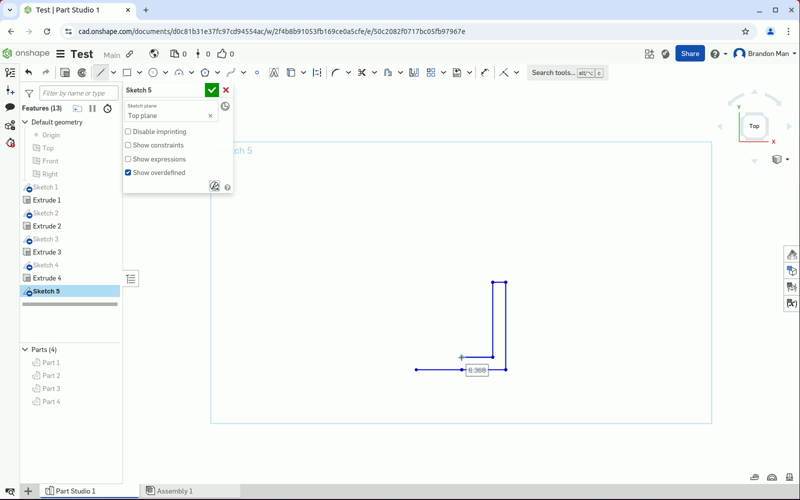
mouse_move(491, 357)
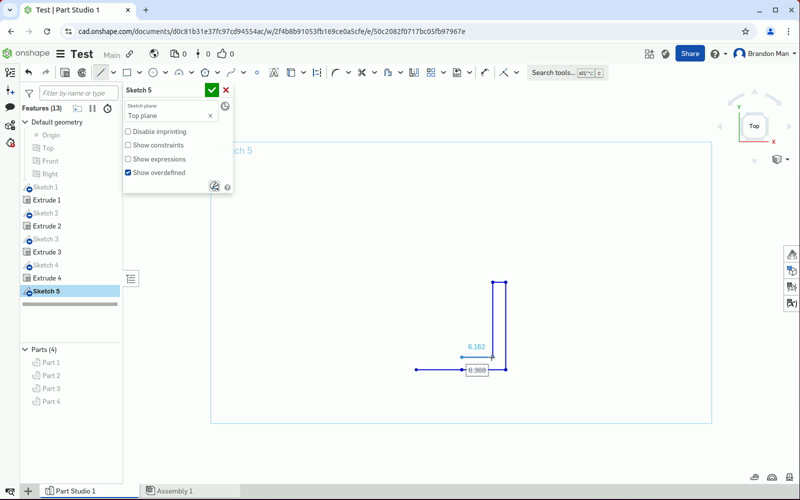
mouse_move(430, 357)
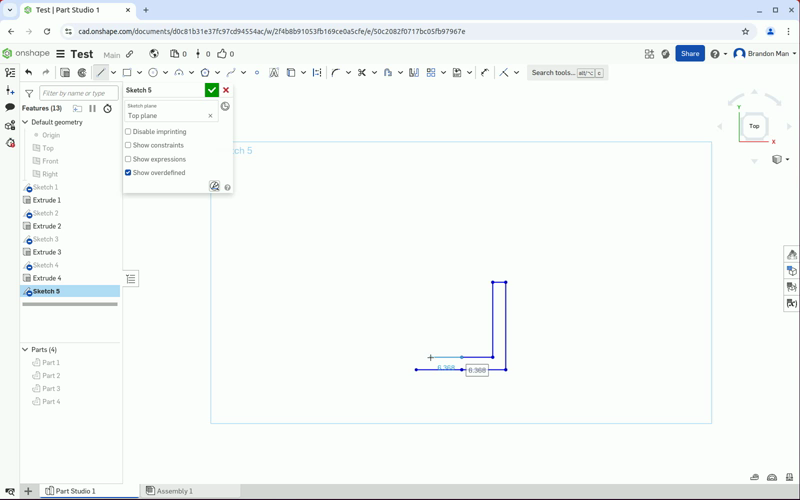
click(430, 357)
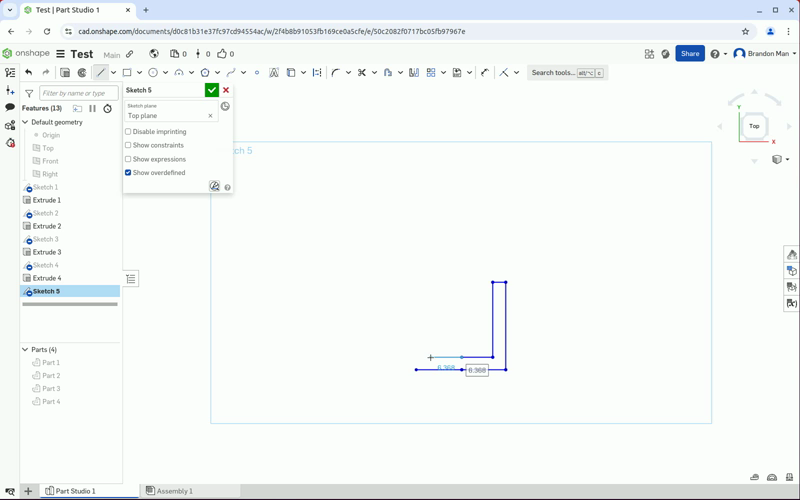
key_up(shift)
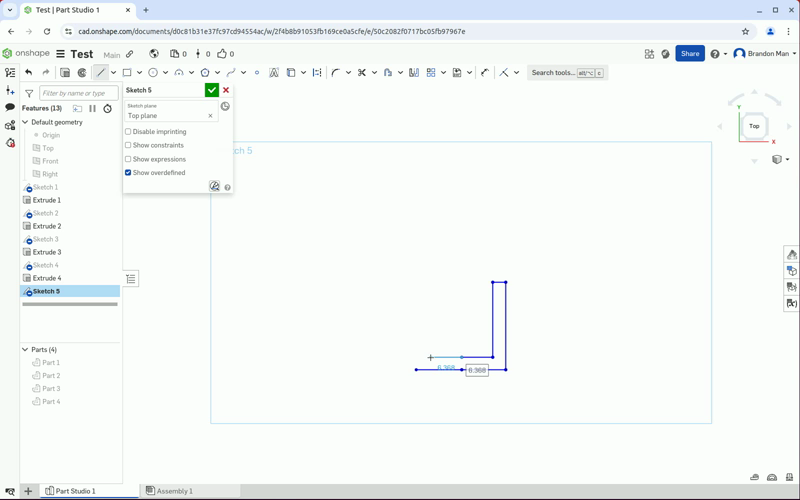
key_down(shift)
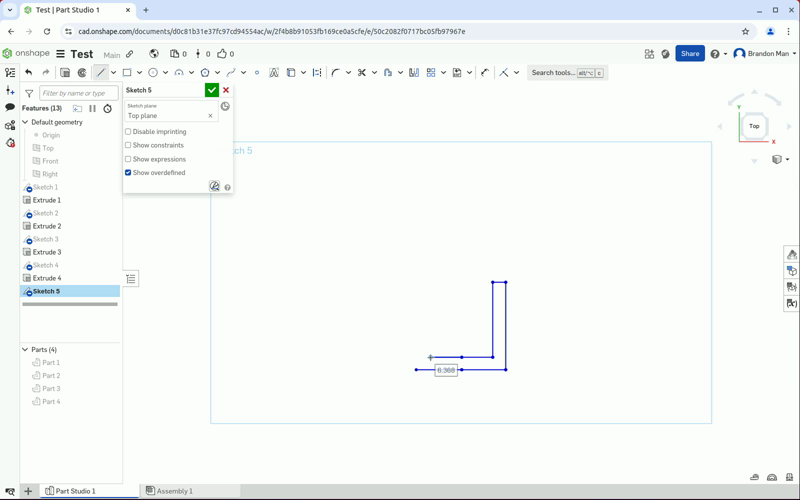
mouse_move(430, 282)
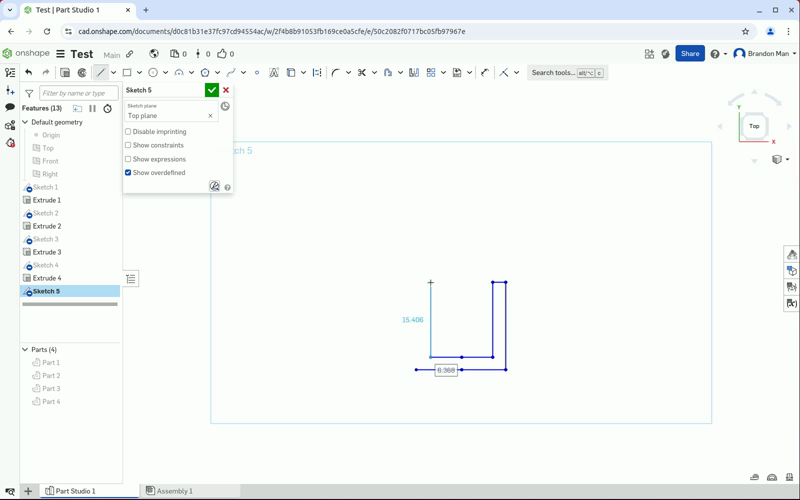
click(430, 282)
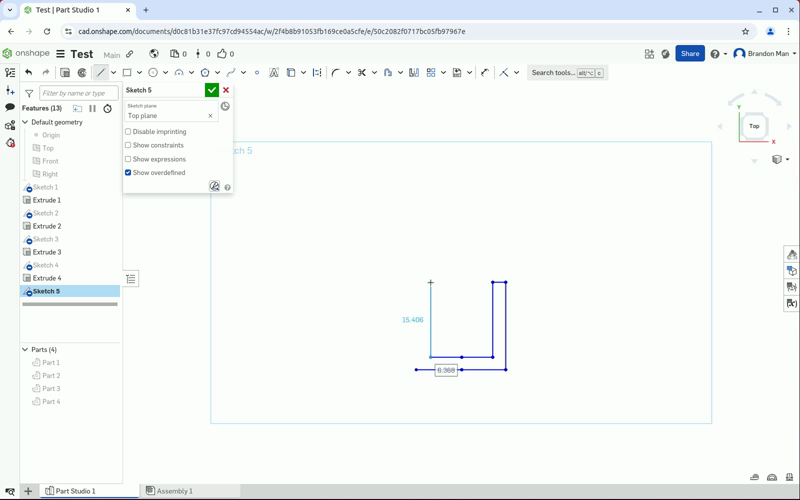
key_up(shift)
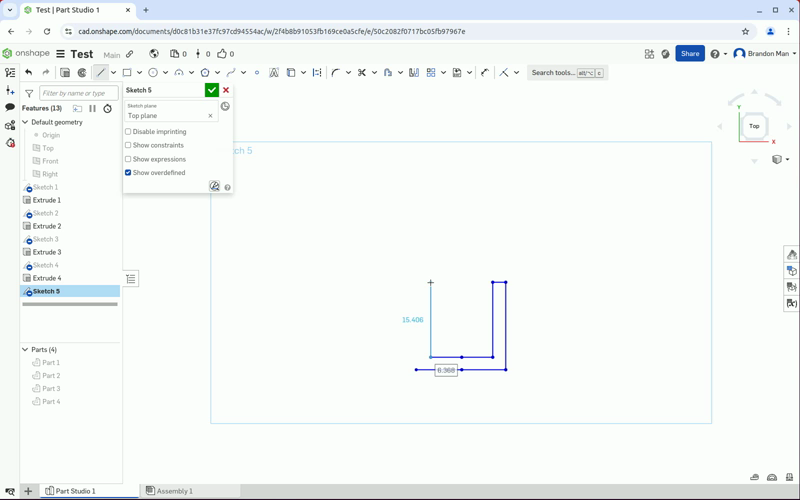
key_down(shift)
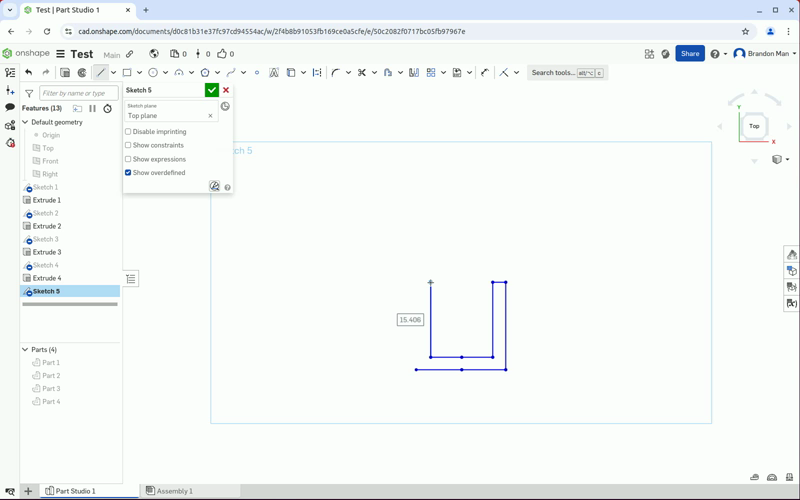
mouse_move(430, 209)
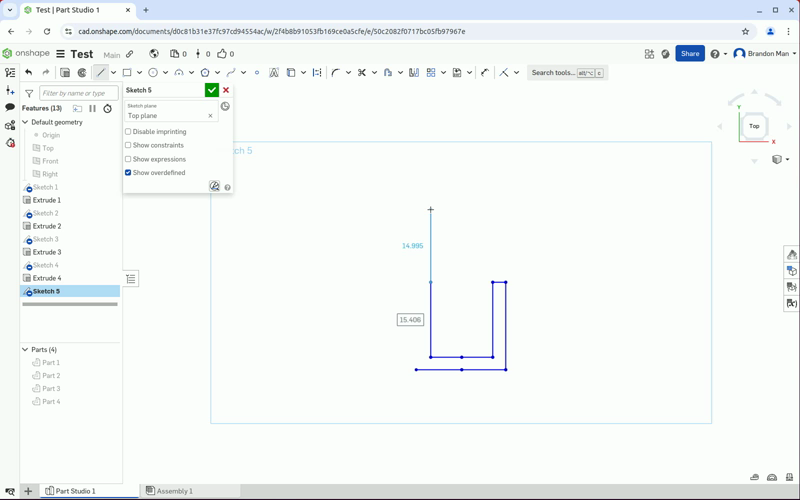
click(430, 209)
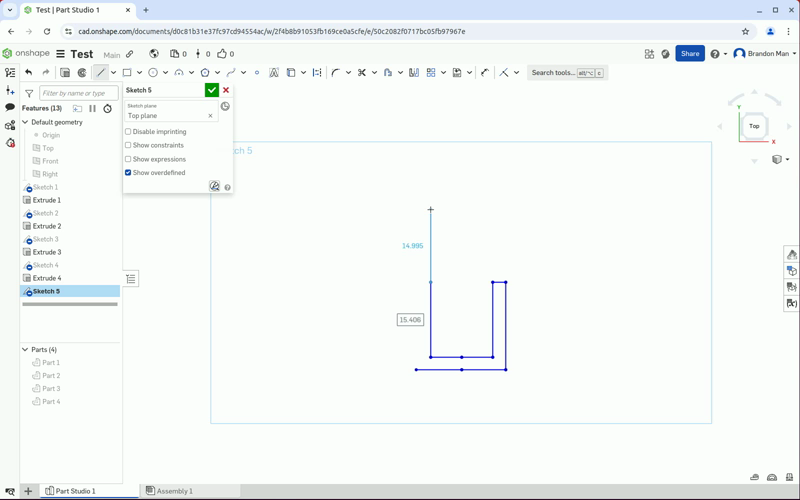
key_up(shift)
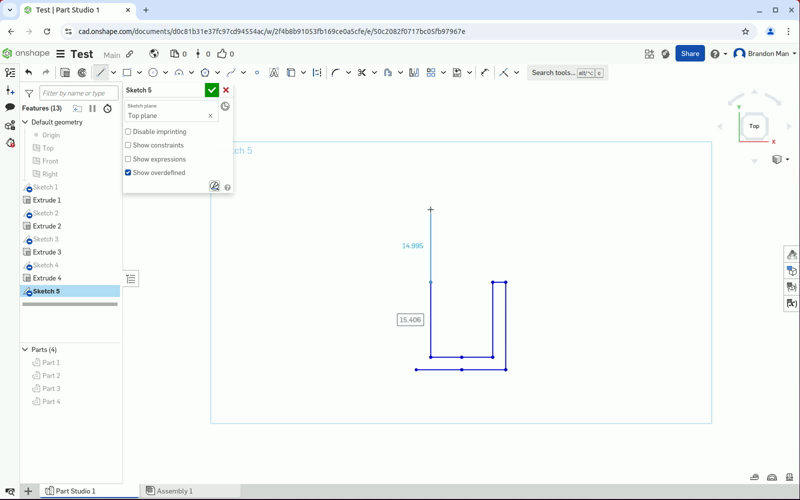
key_down(shift)
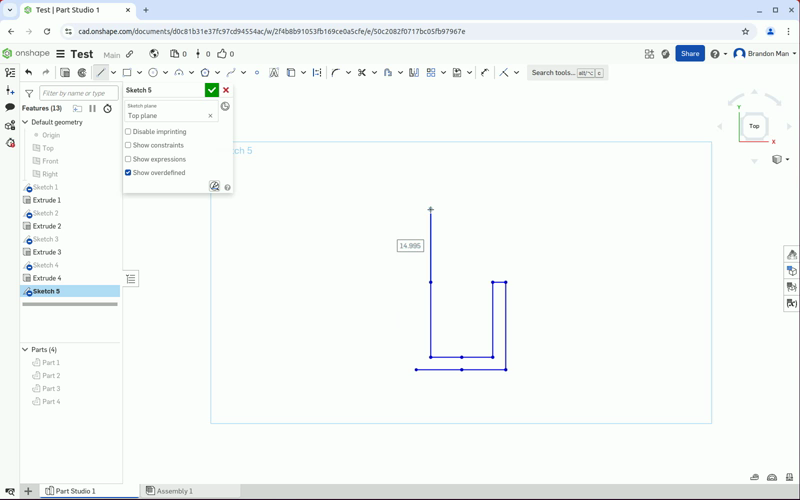
mouse_move(460, 209)
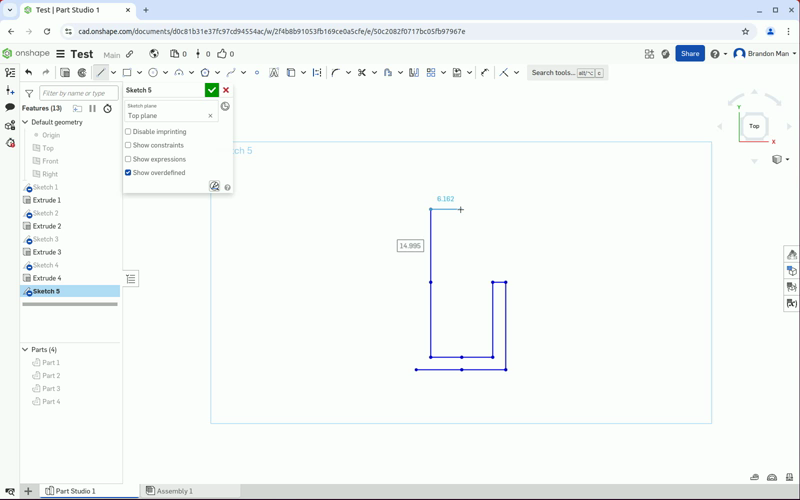
mouse_move(461, 209)
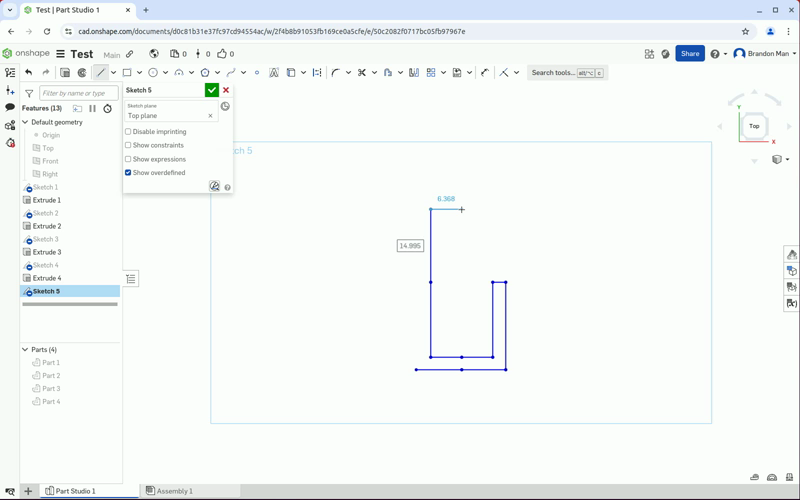
click(461, 209)
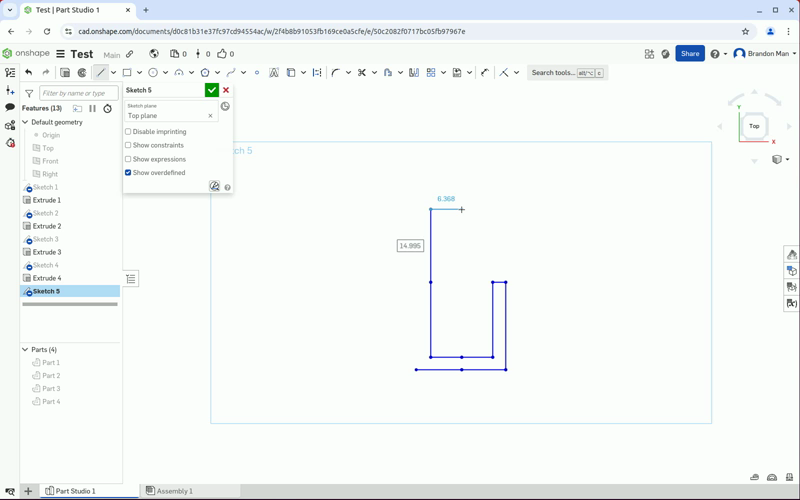
key_up(shift)
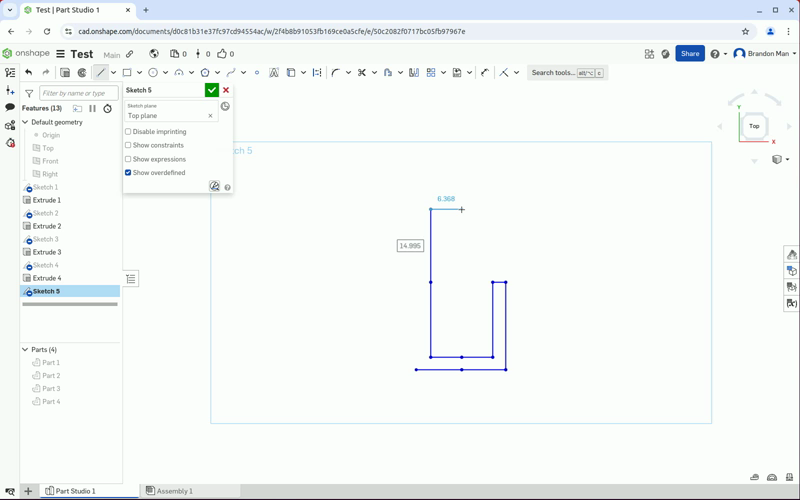
key_down(shift)
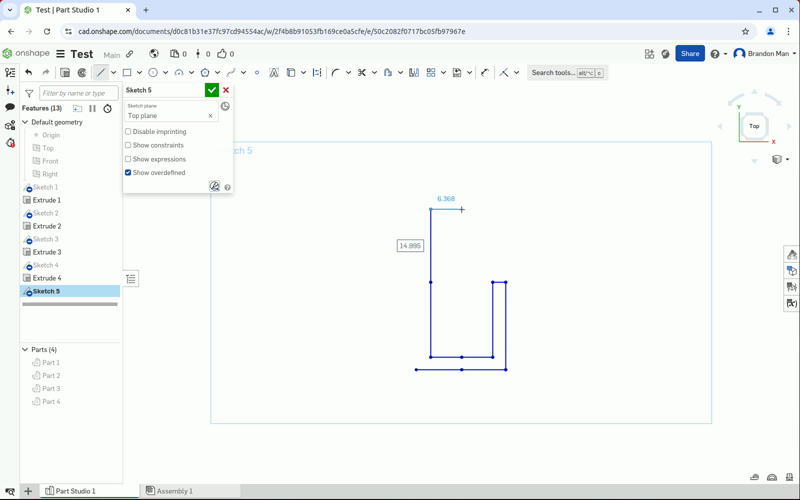
mouse_move(491, 209)
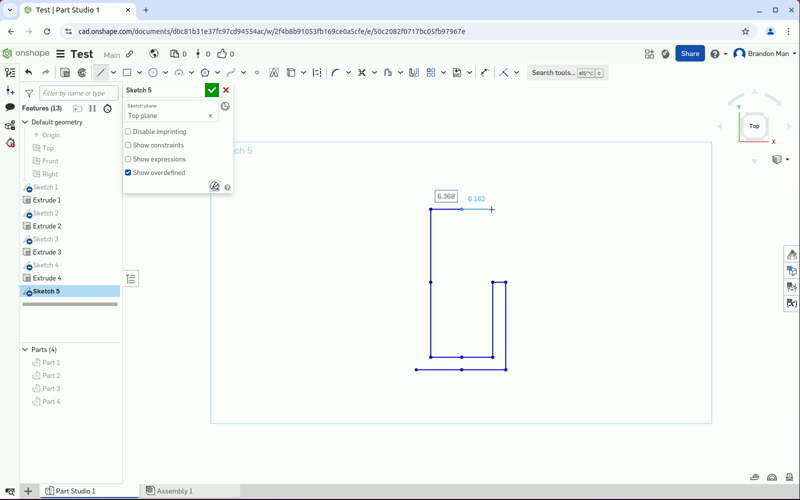
mouse_move(461, 196)
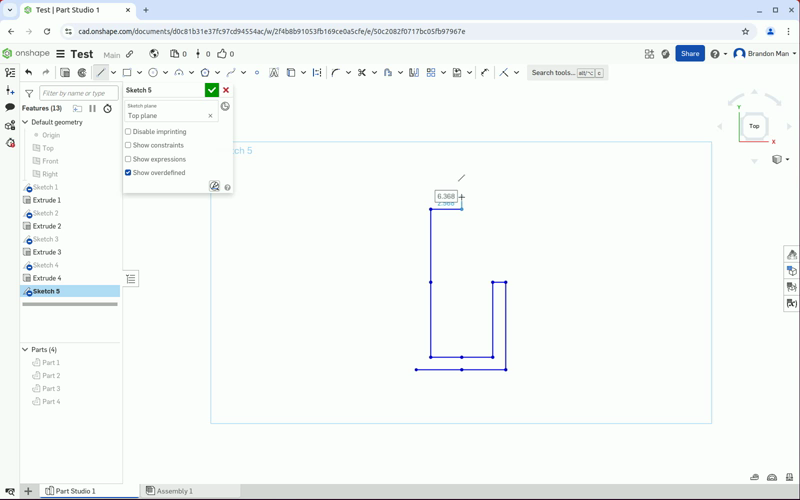
click(461, 196)
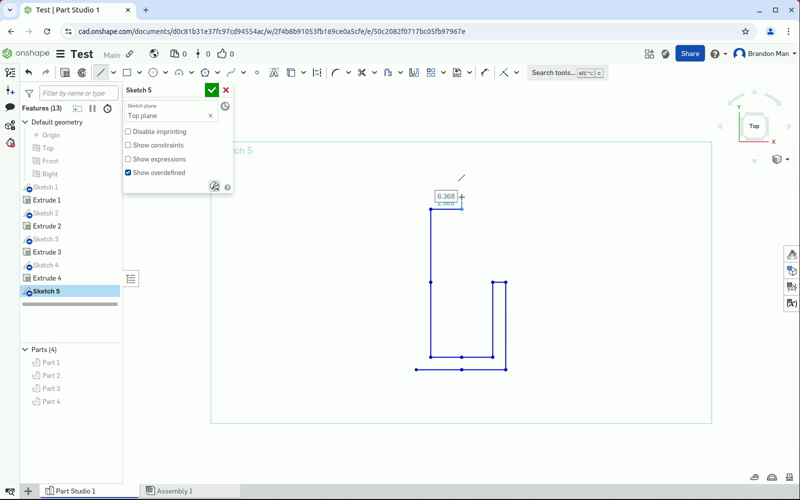
key_up(shift)
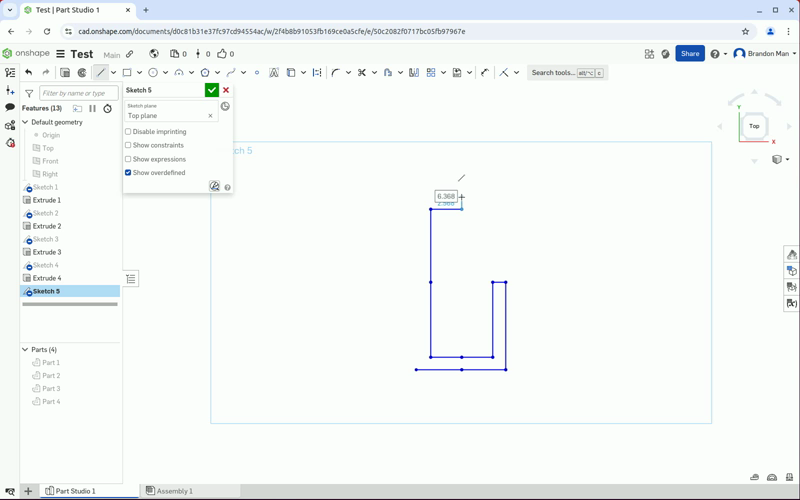
key_down(shift)
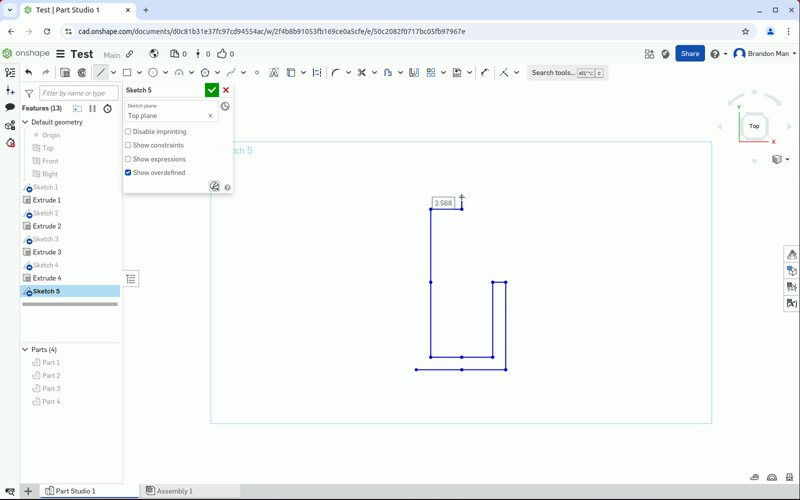
mouse_move(491, 196)
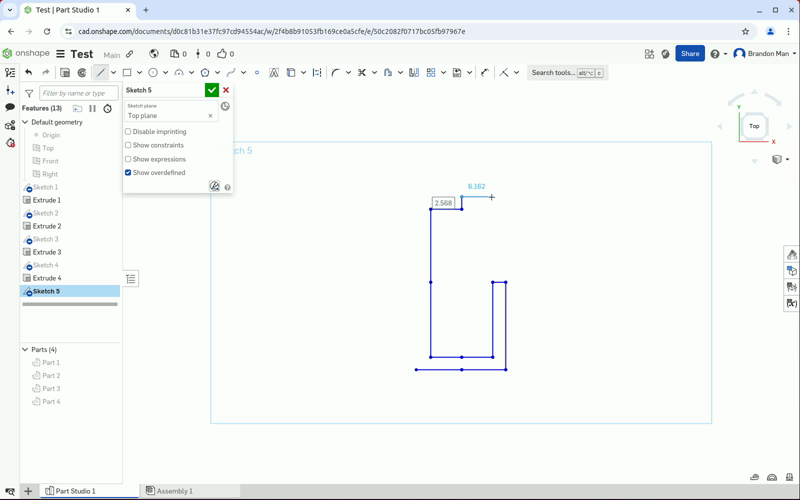
mouse_move(416, 196)
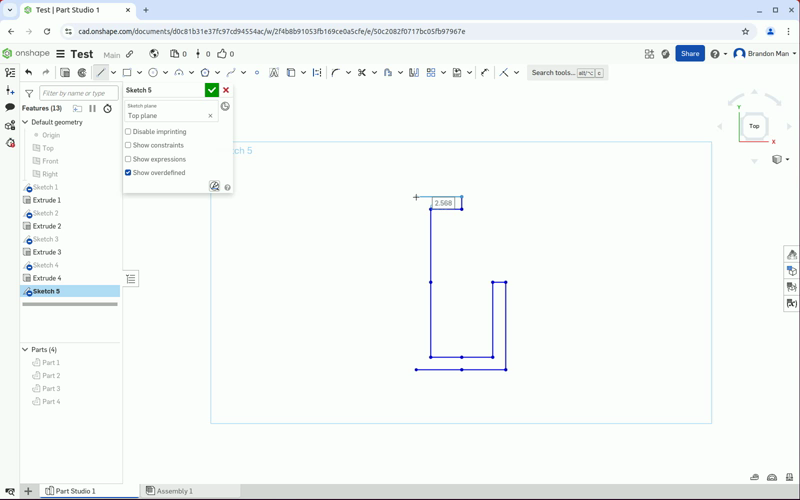
click(416, 196)
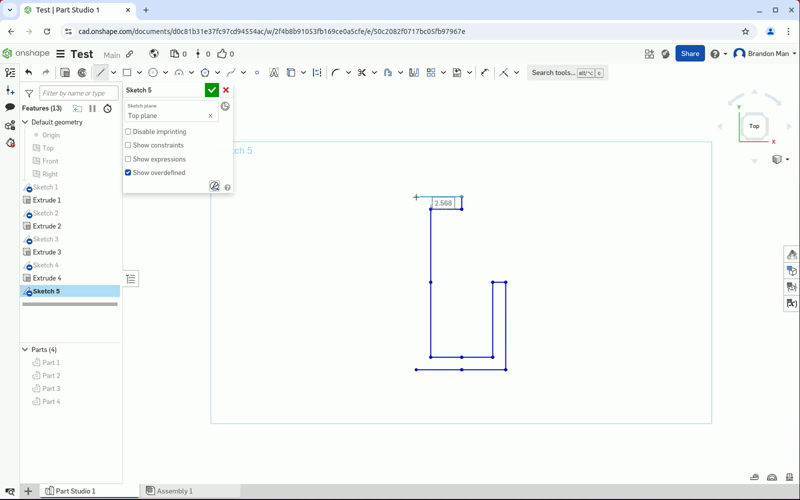
key_up(shift)
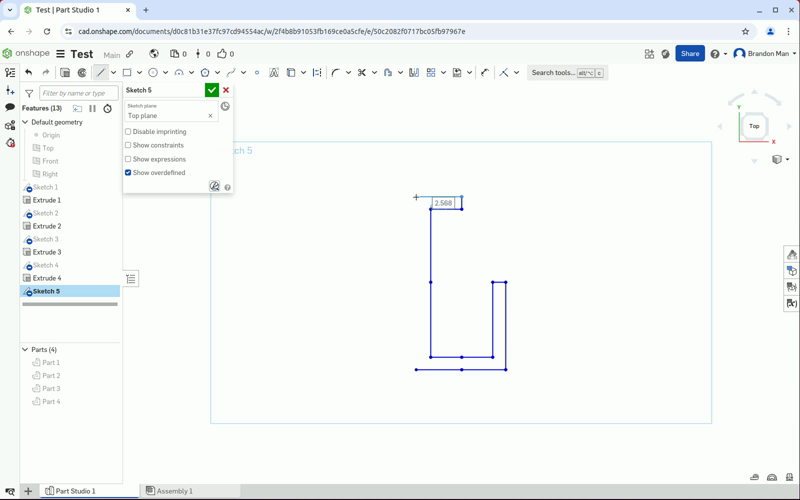
key_down(shift)
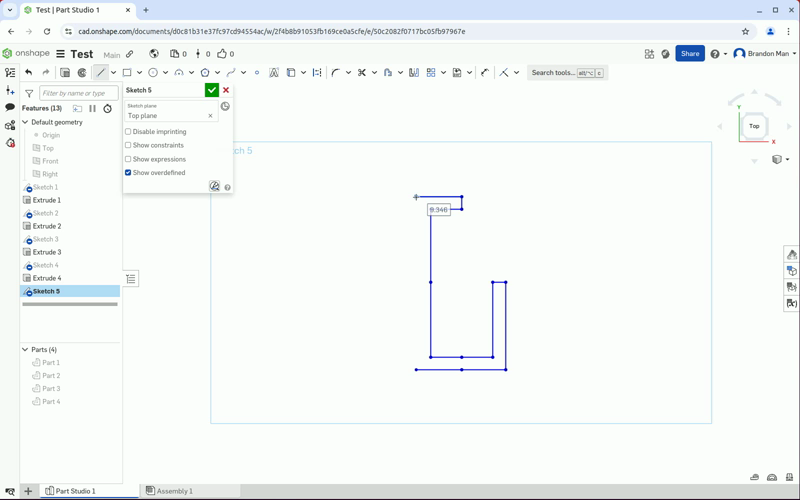
mouse_move(416, 282)
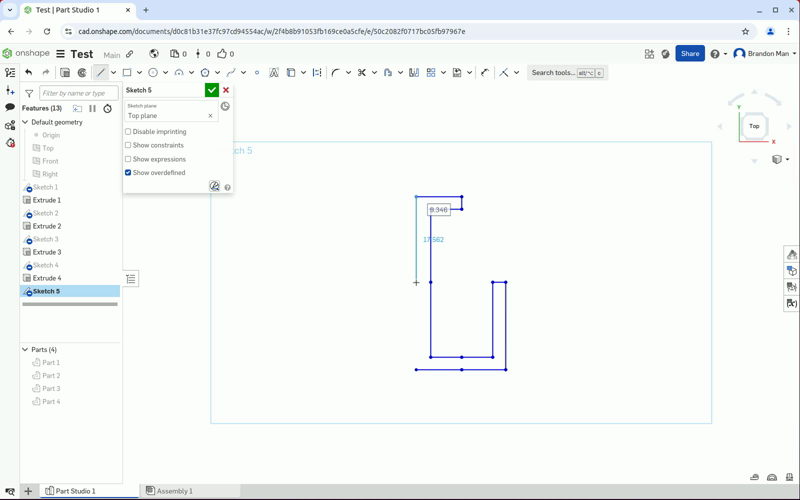
click(416, 282)
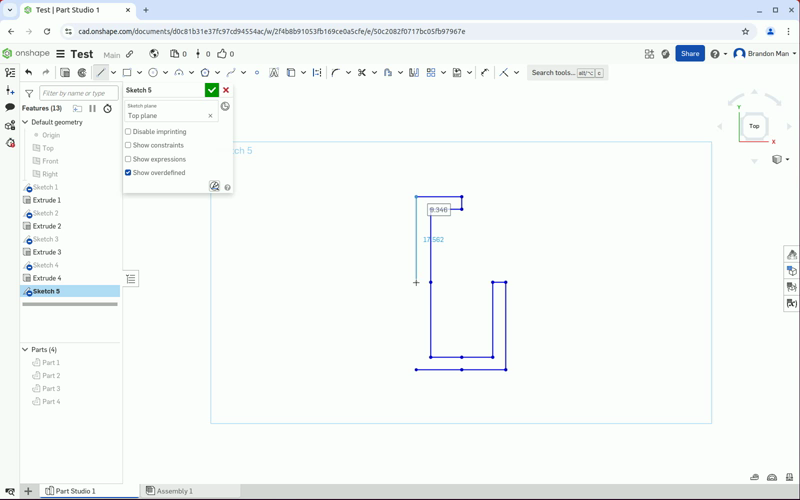
key_up(shift)
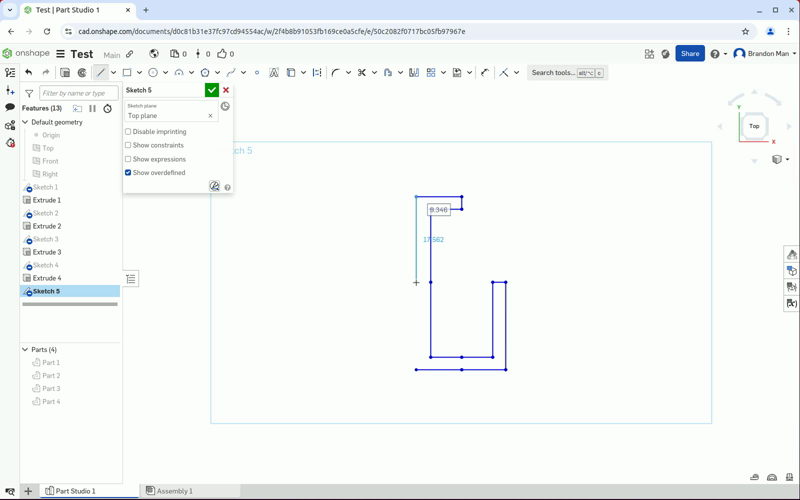
key_down(shift)
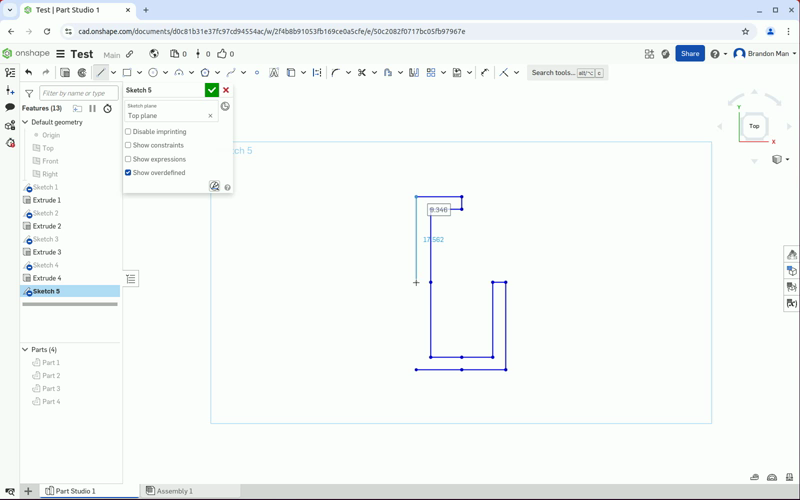
mouse_move(416, 369)
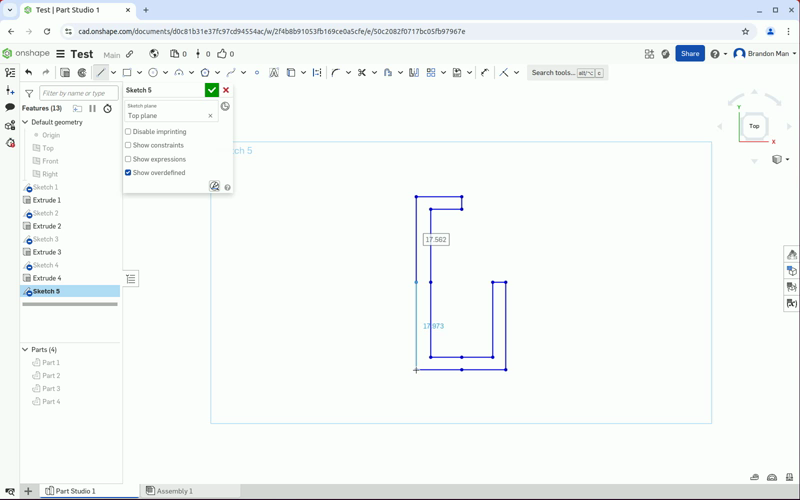
key_up(shift)
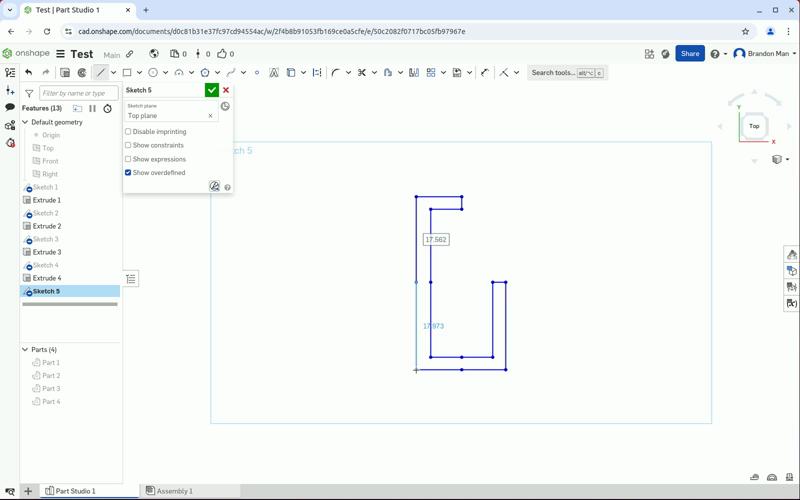
click(416, 369)
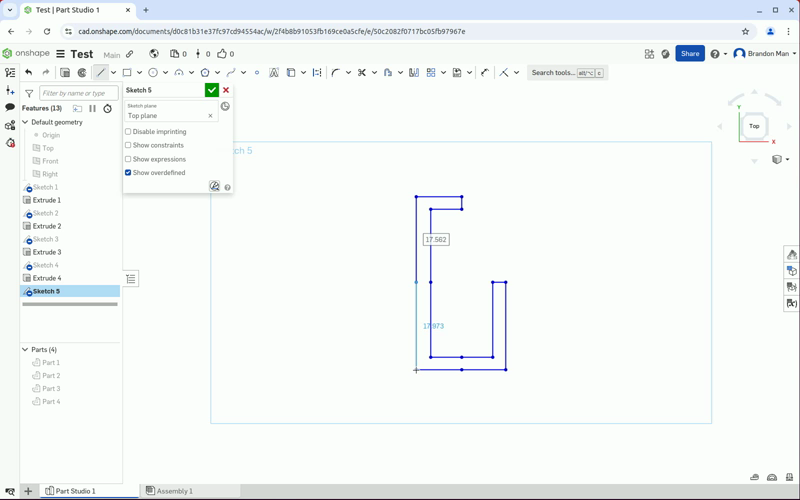
key(esc)
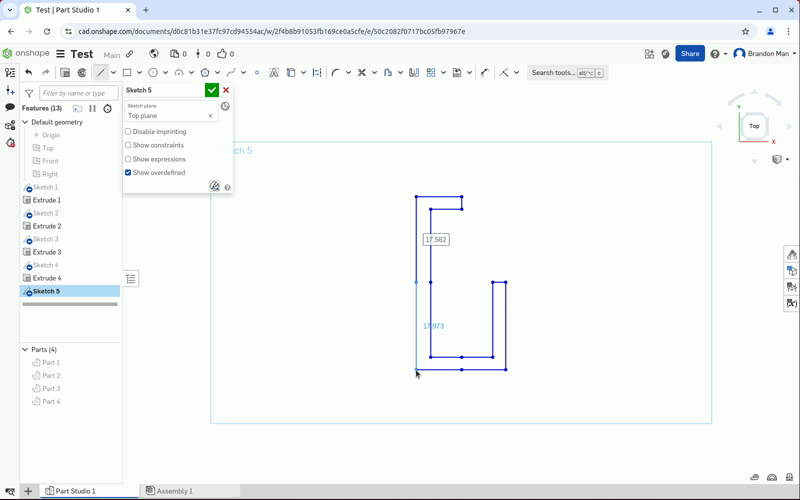
mouse_move(426, 298)
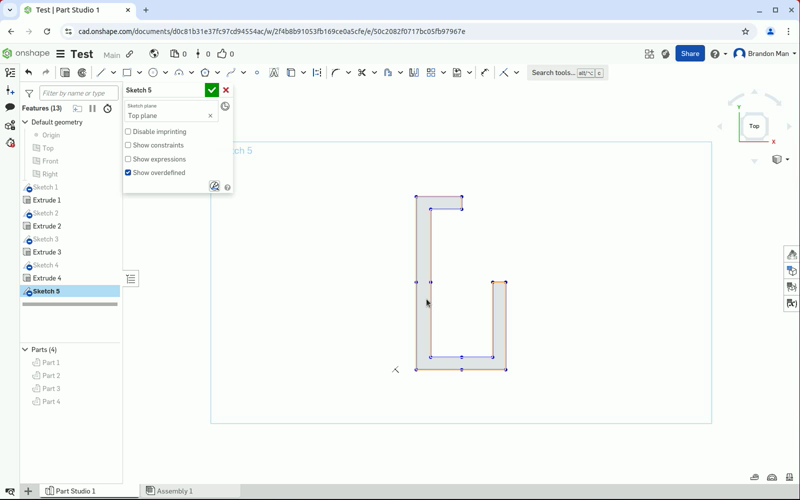
click(426, 298)
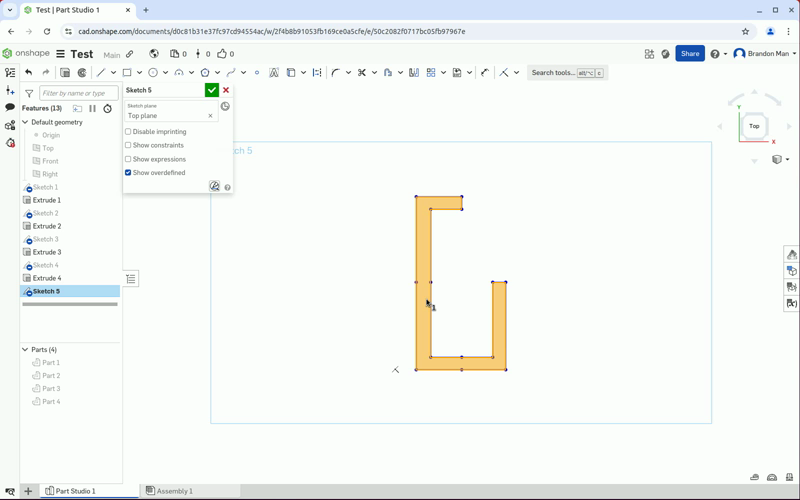
mouse_move(73, 352)
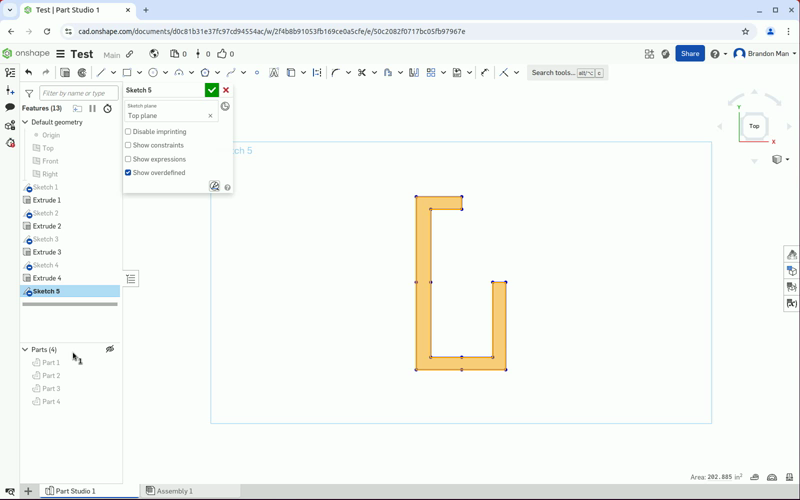
key(shift+y)
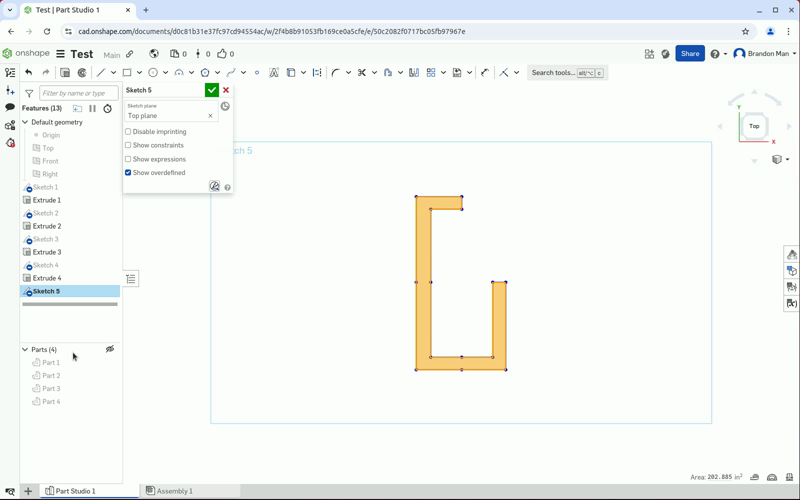
key(shift+e)
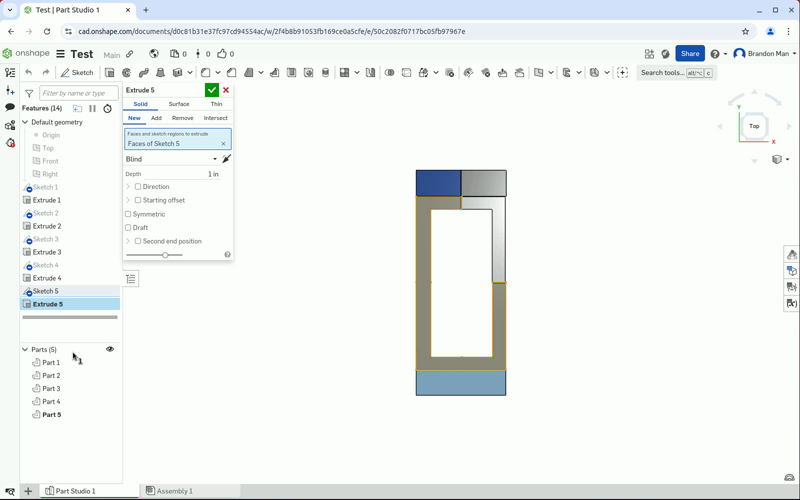
mouse_move(143, 106)
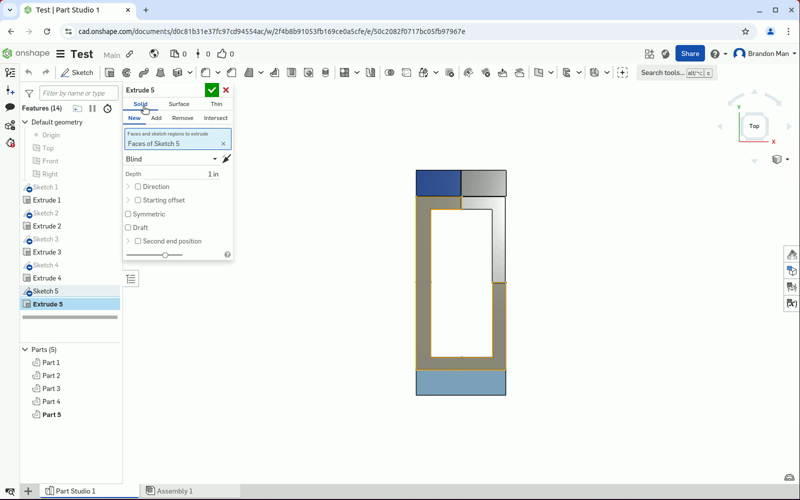
click(143, 106)
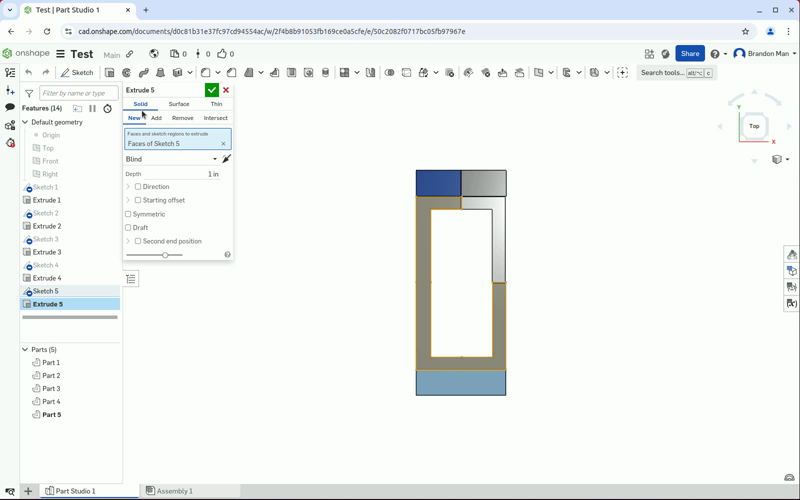
mouse_move(137, 120)
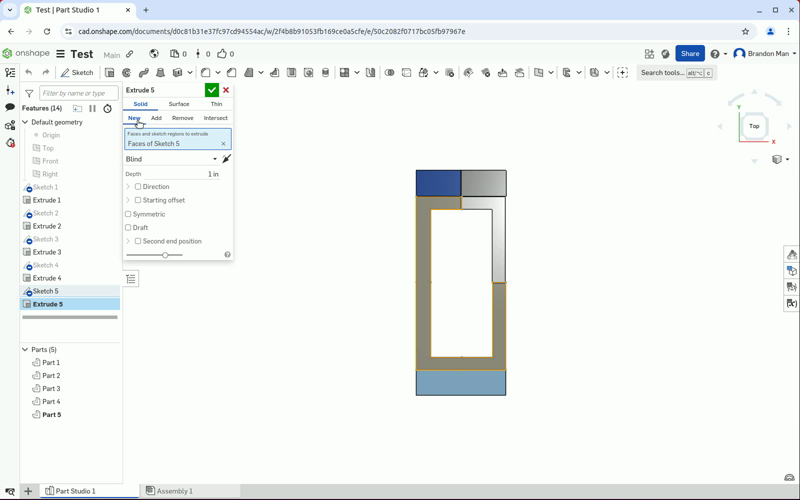
click(137, 120)
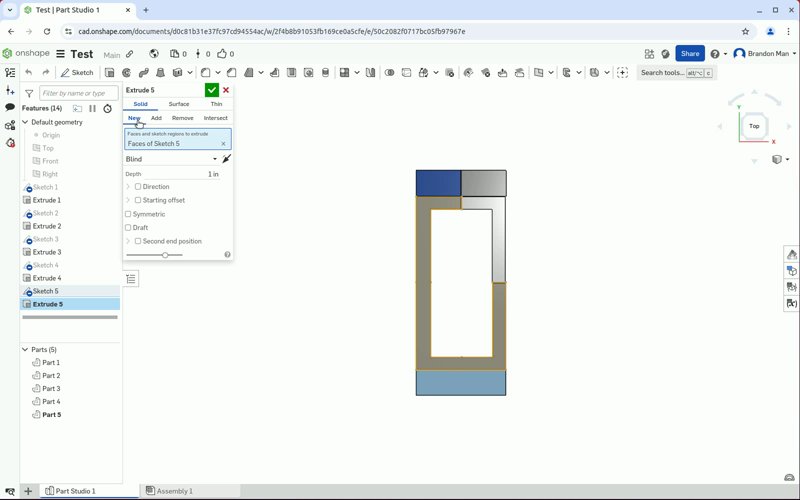
key(tab, 4)
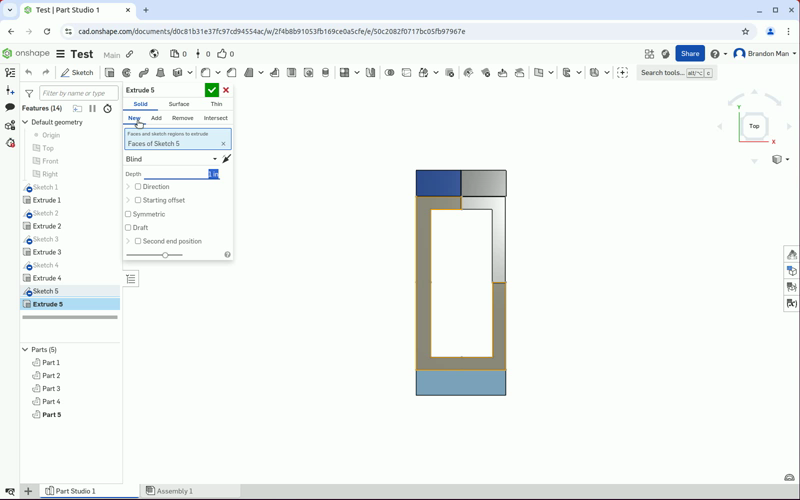
text(1.444)
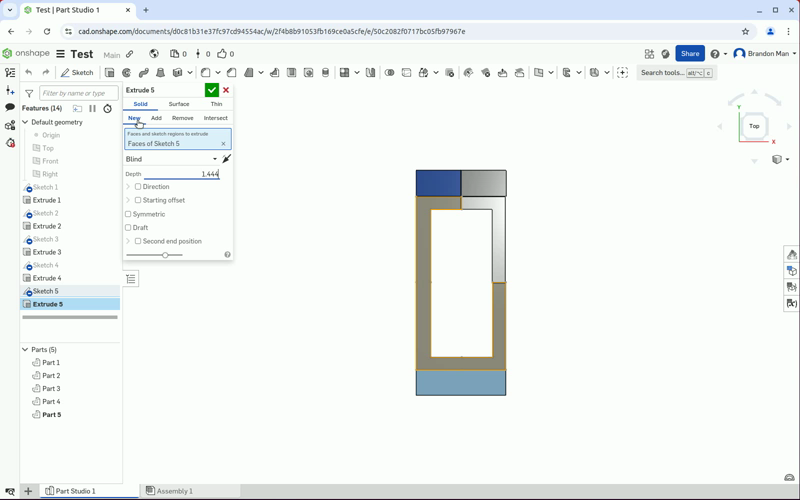
key(enter)
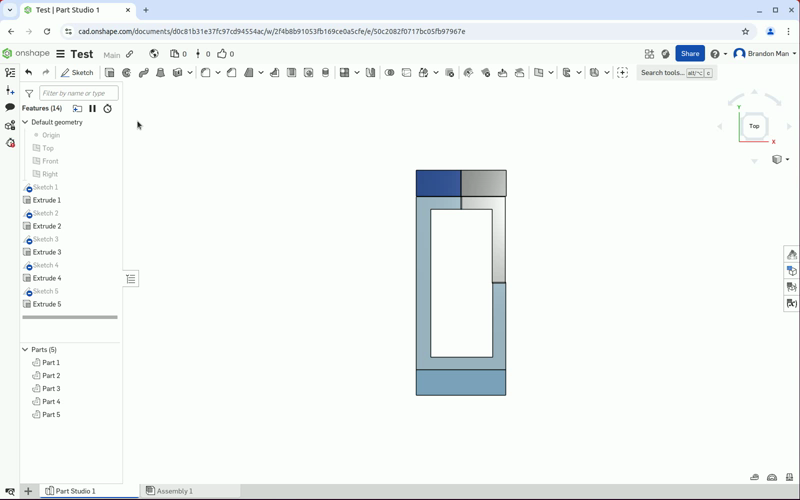
key(shift+h)
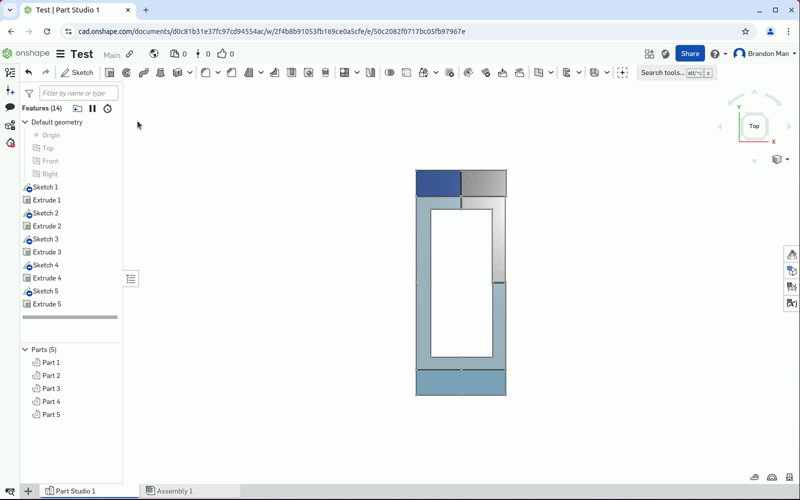
key(shift+h)
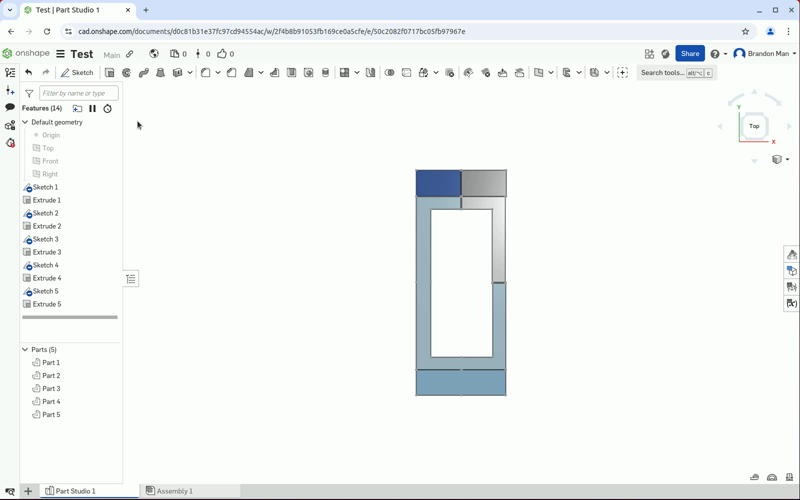
key(shift+7)
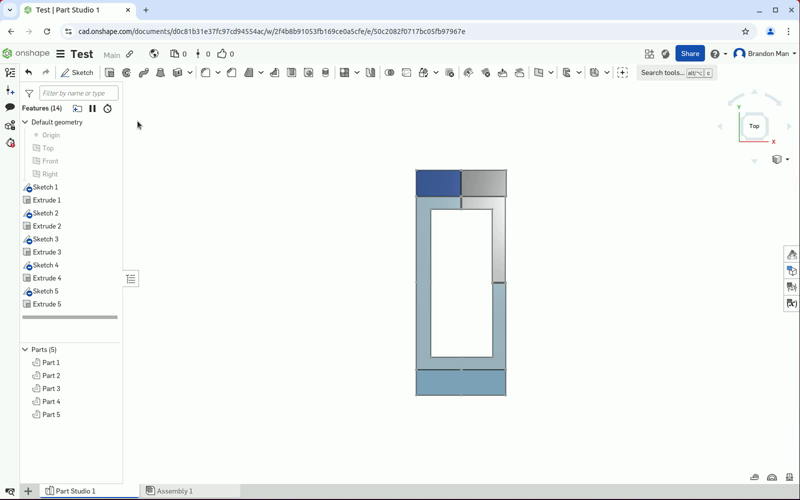
key(up, 3)
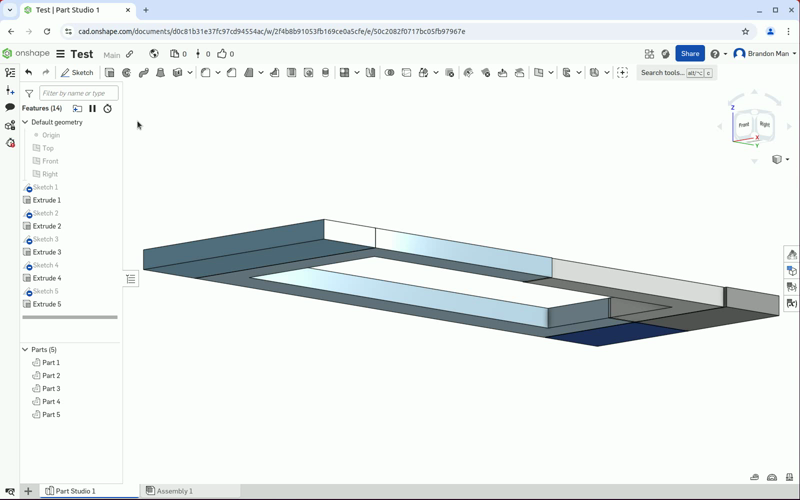
key(left, 3)
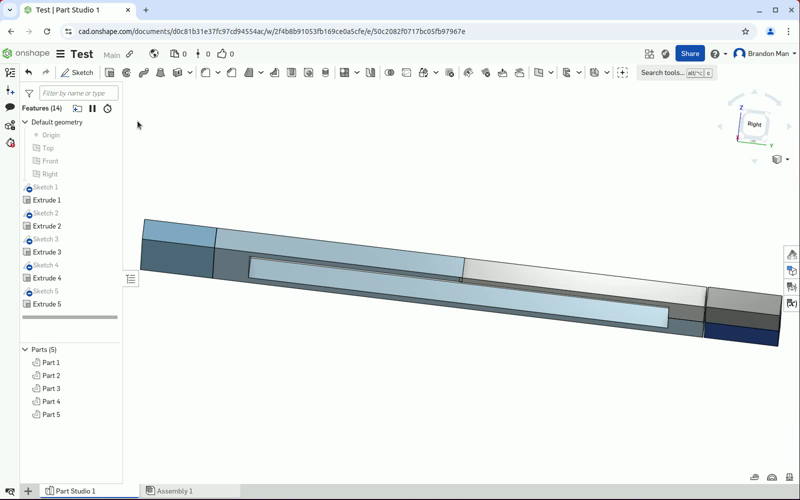
key(right, 3)
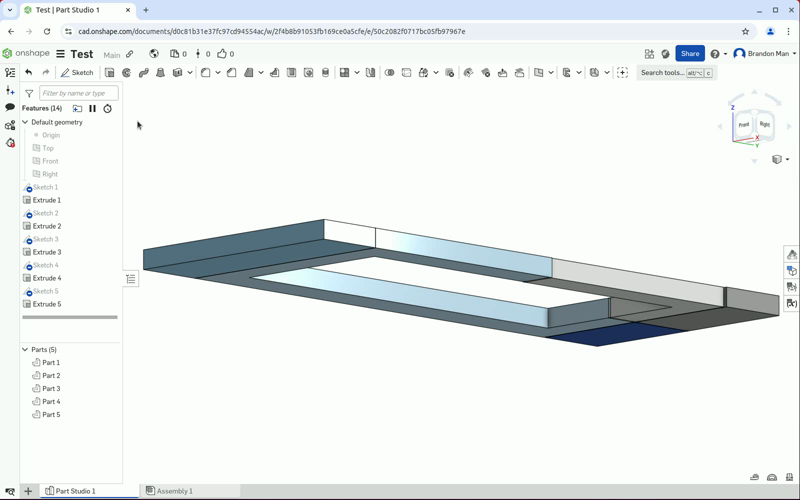
key(down, 3)
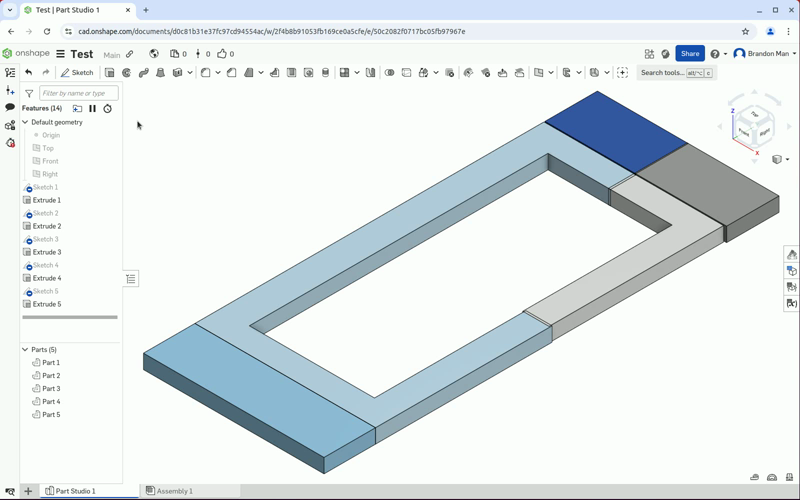
mouse_move(73, 189)
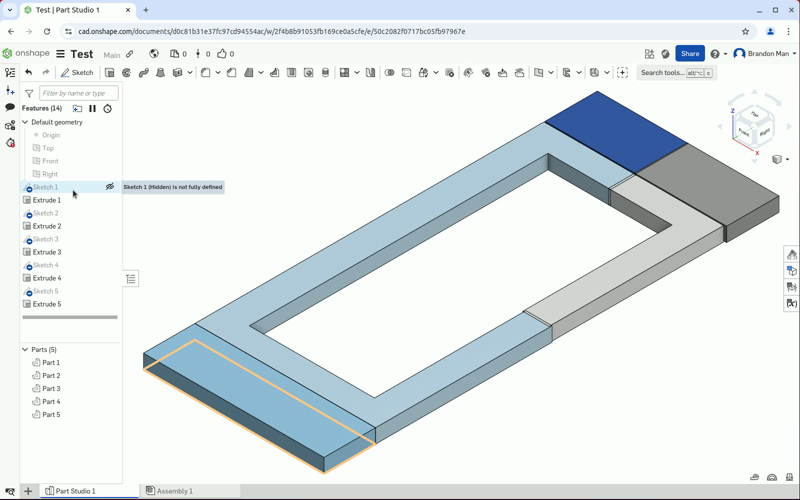
click(73, 189)